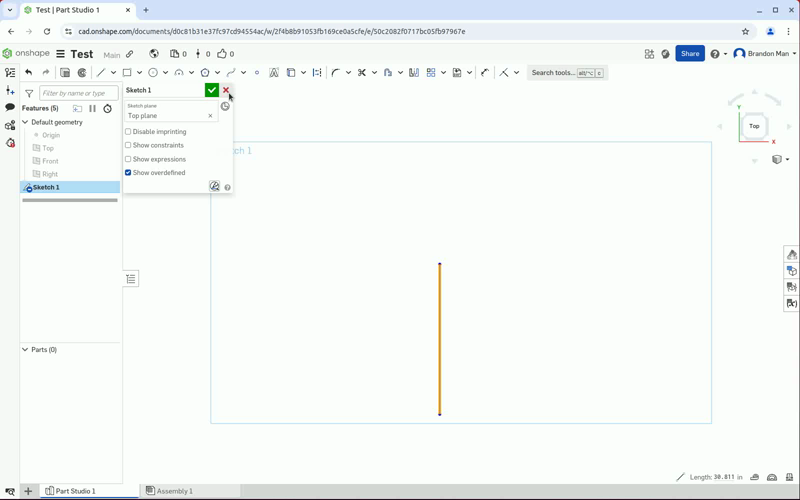
key(shift+h)
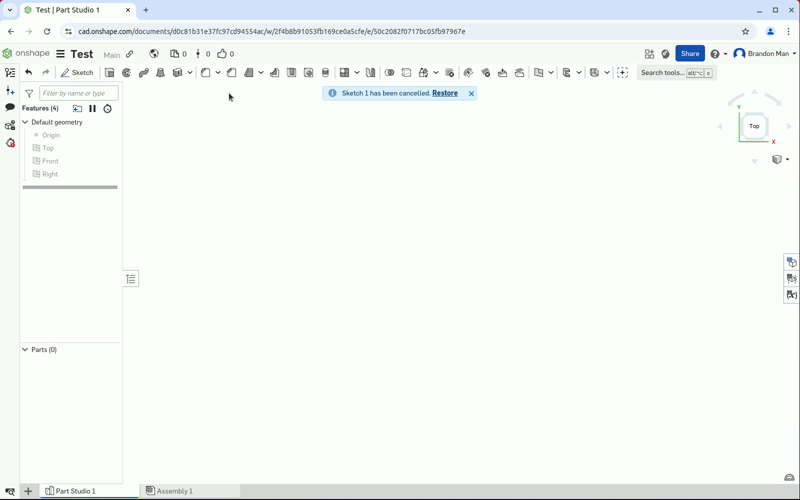
mouse_move(73, 352)
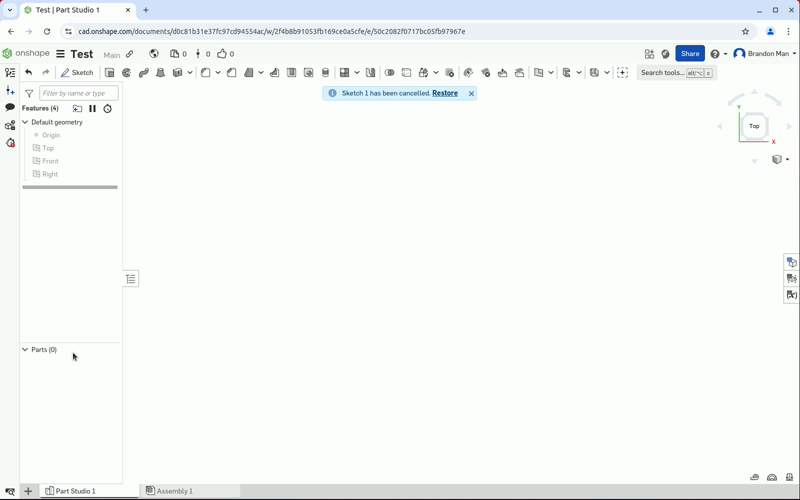
key(y)
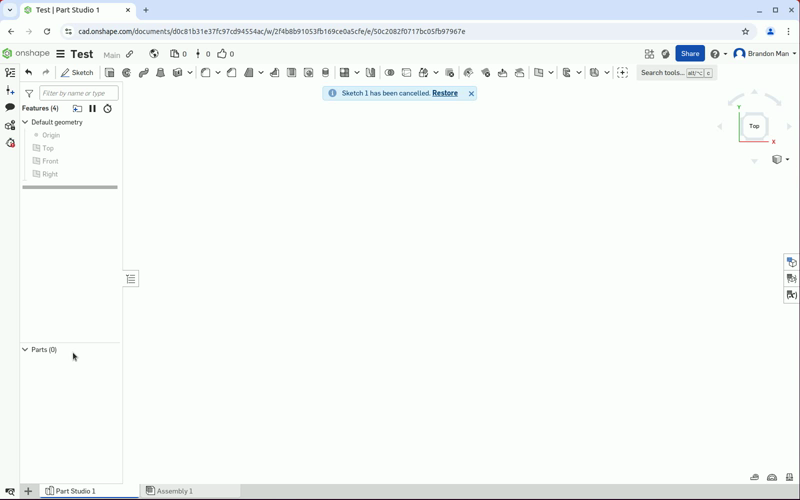
key(shift+p)
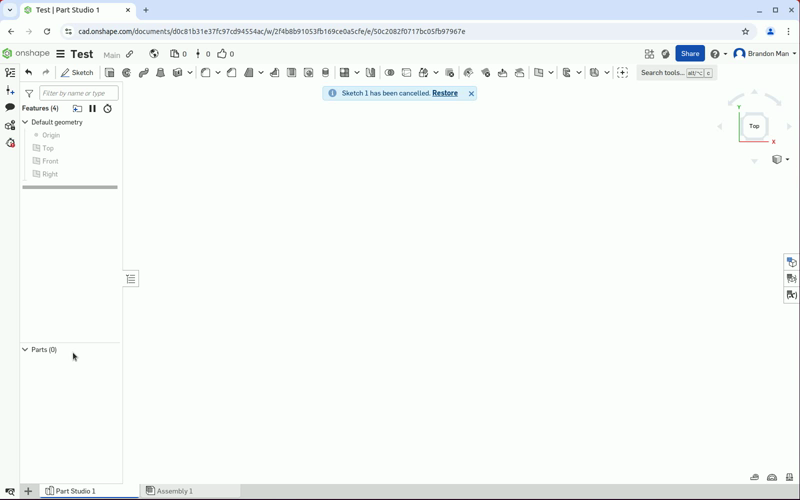
key(space)
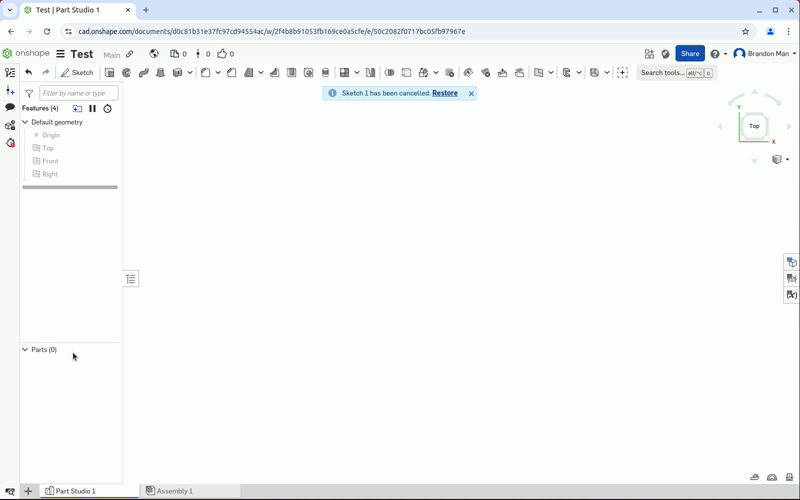
key_down(shift)
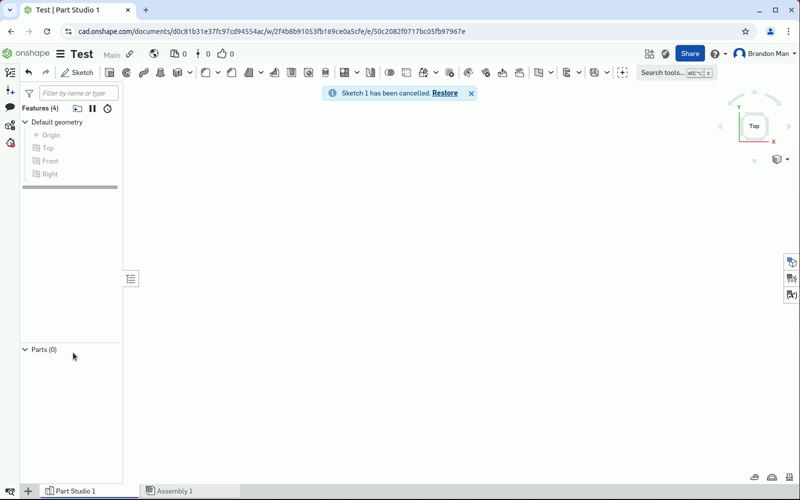
key(up)
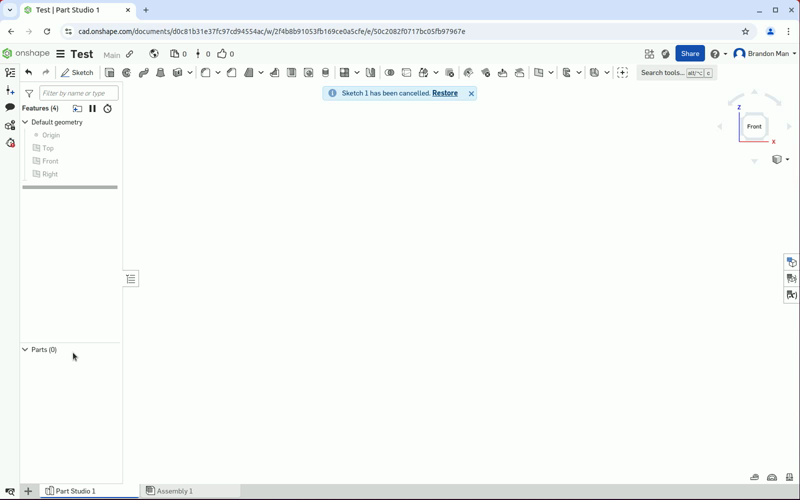
key_up(shift)
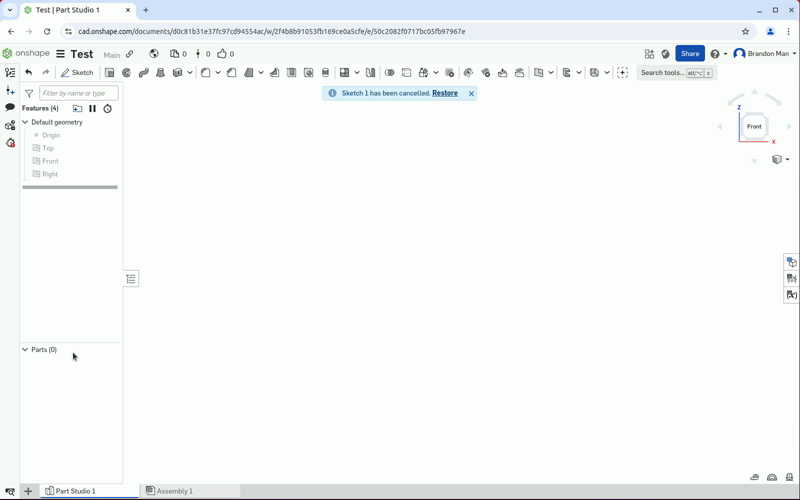
mouse_move(73, 352)
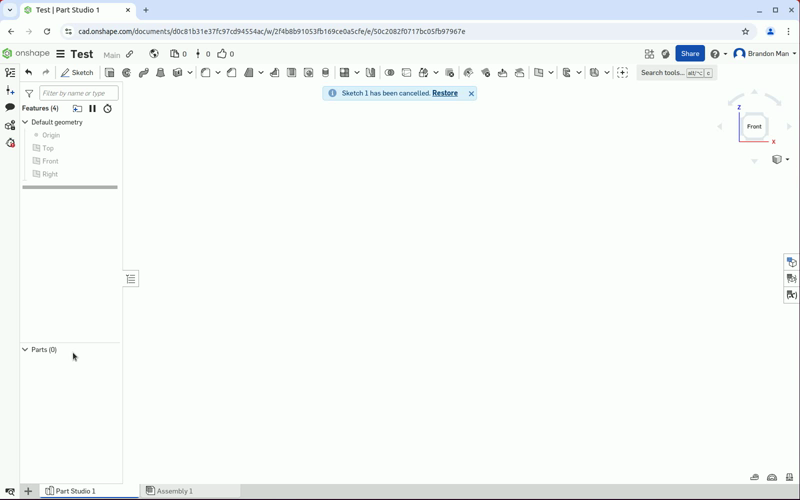
key(shift+y)
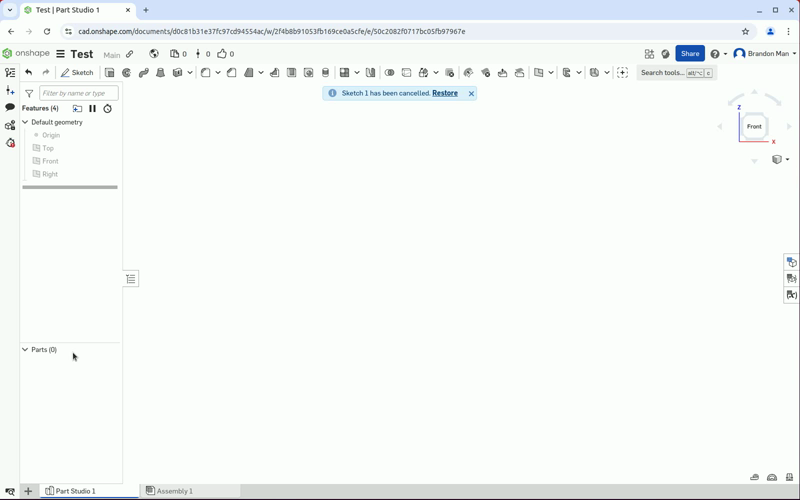
key(shift+s)
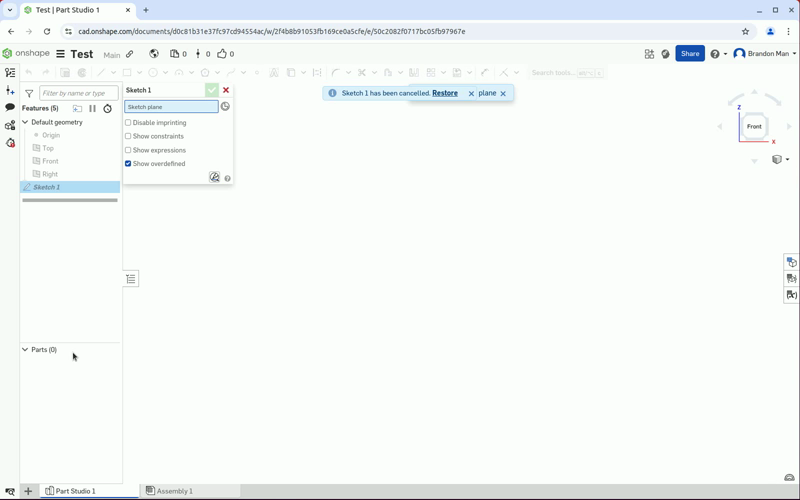
mouse_move(73, 163)
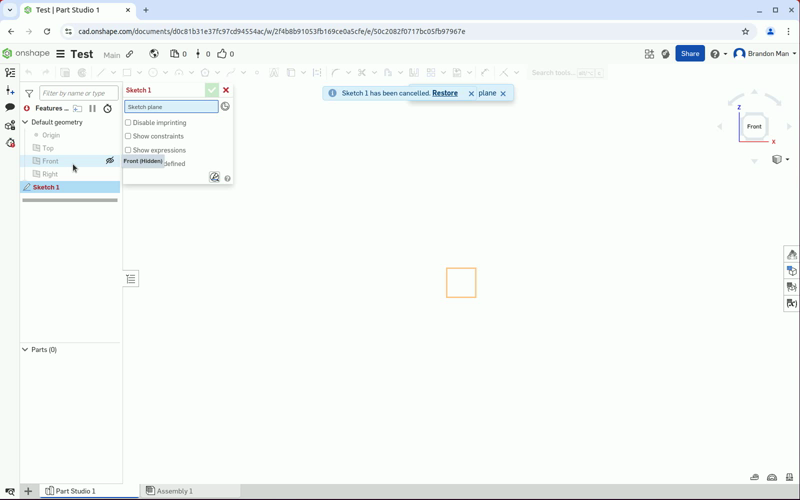
click(73, 163)
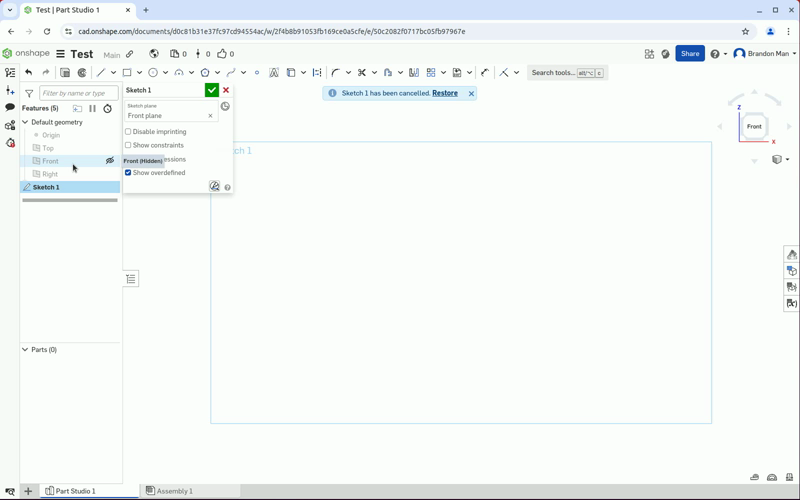
mouse_move(73, 352)
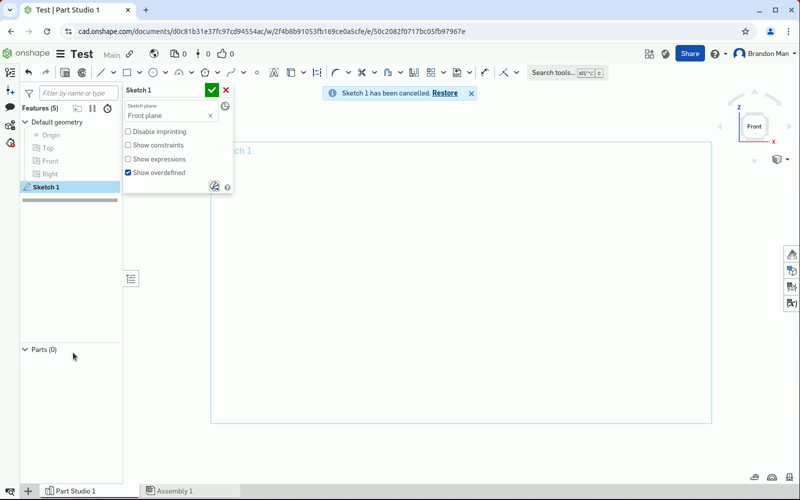
key(y)
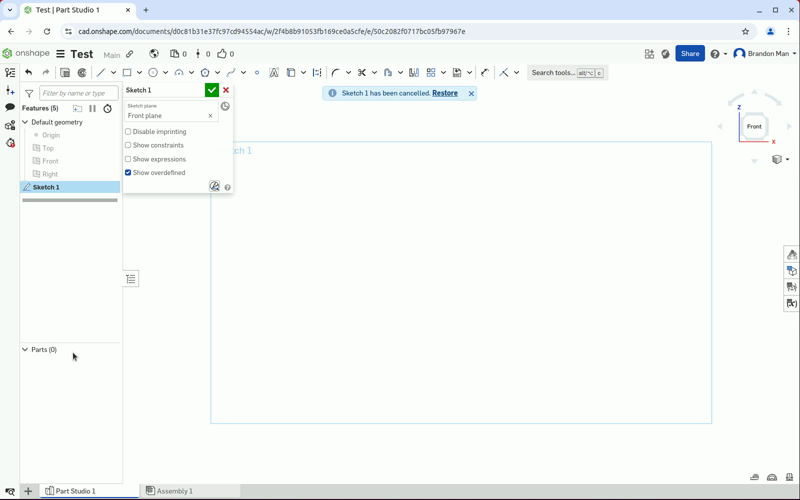
key(l)
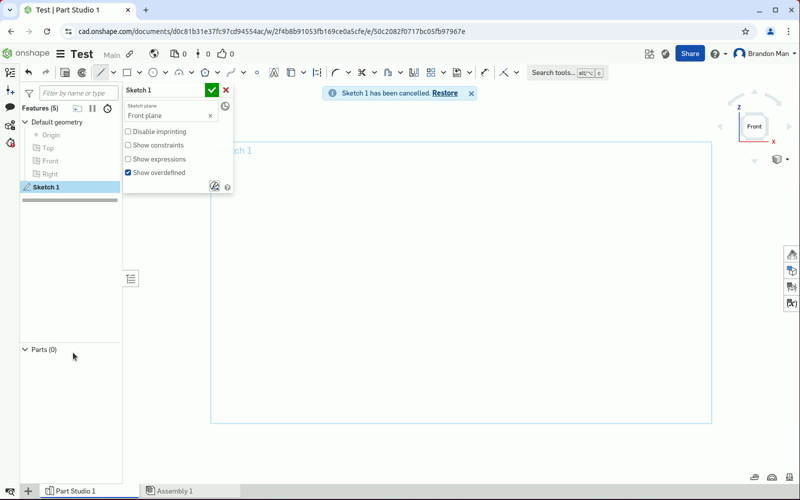
key_down(shift)
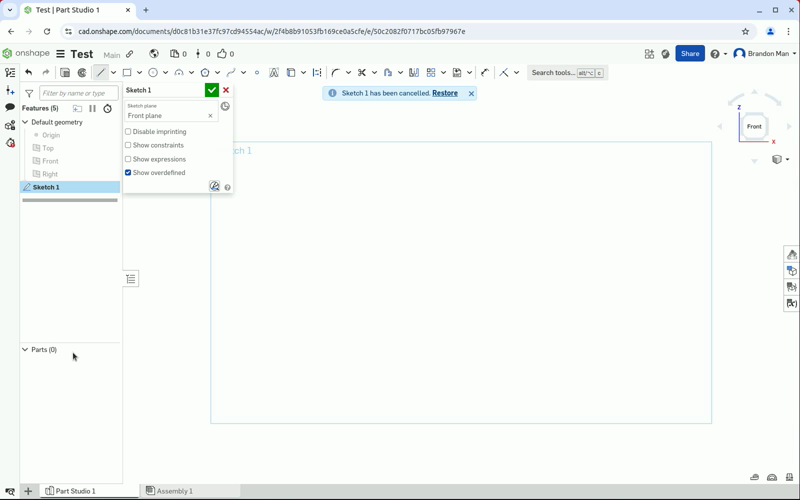
mouse_move(460, 290)
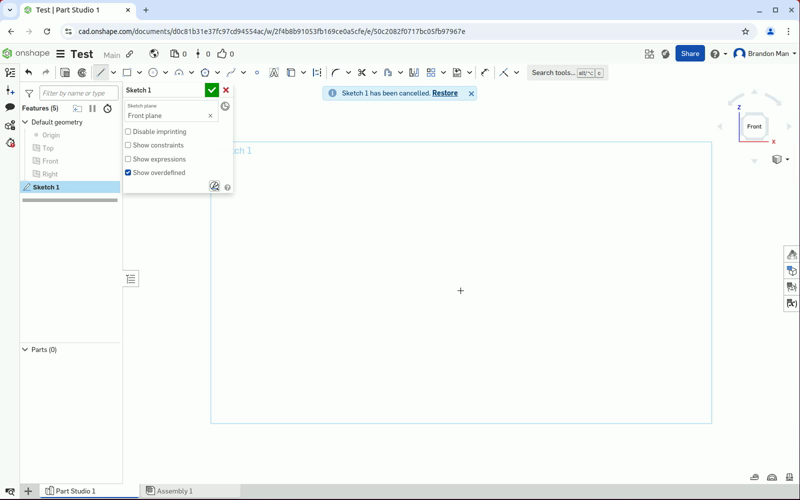
click(460, 290)
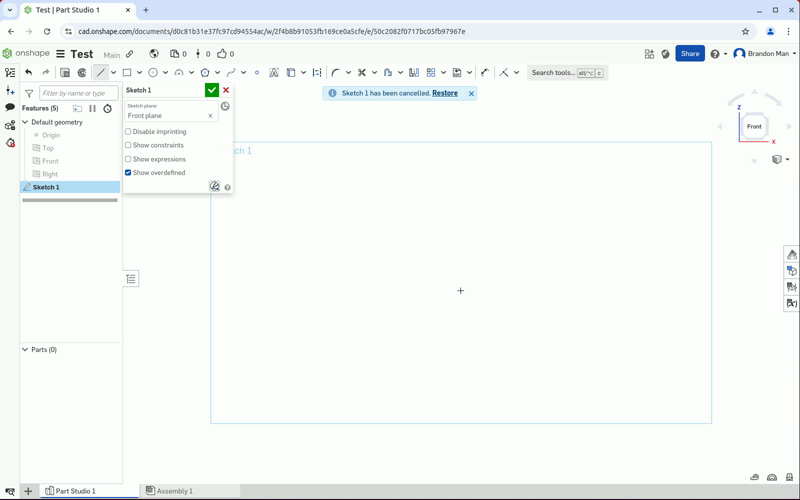
key_up(shift)
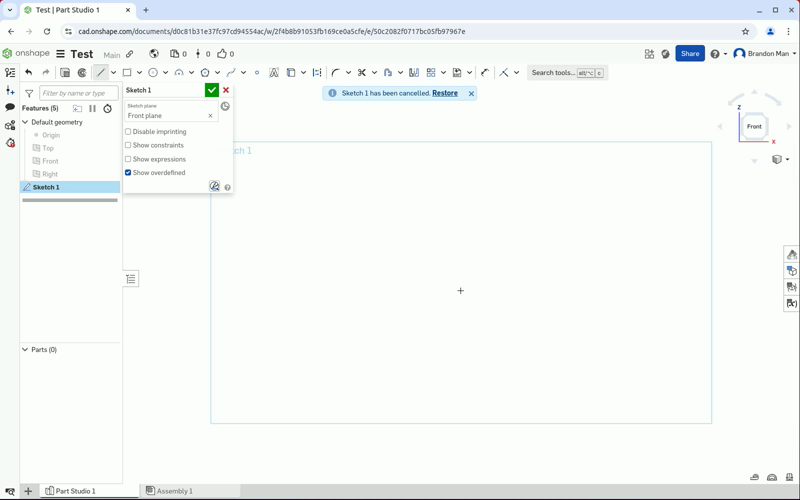
key_down(shift)
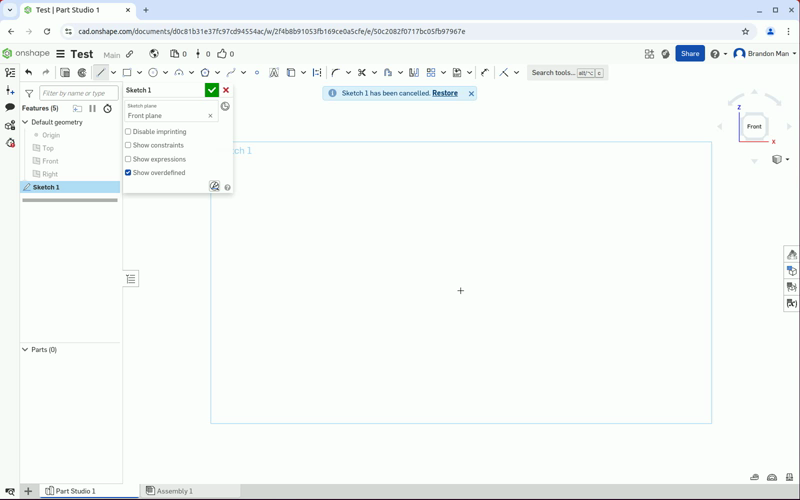
mouse_move(490, 290)
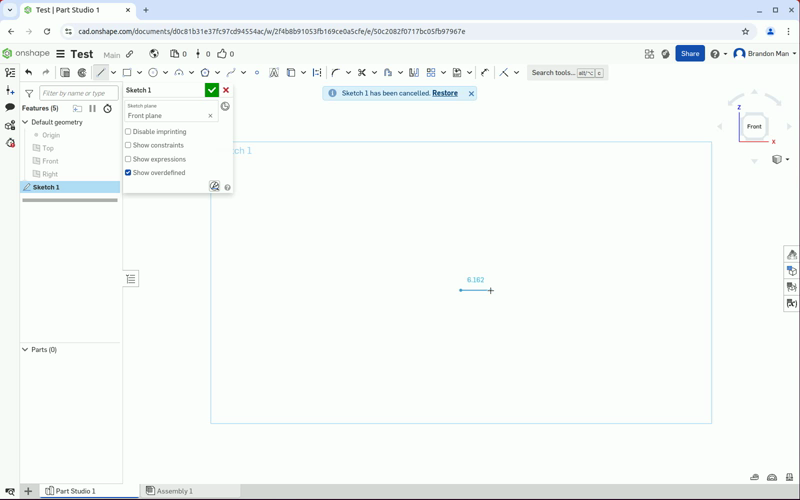
mouse_move(461, 290)
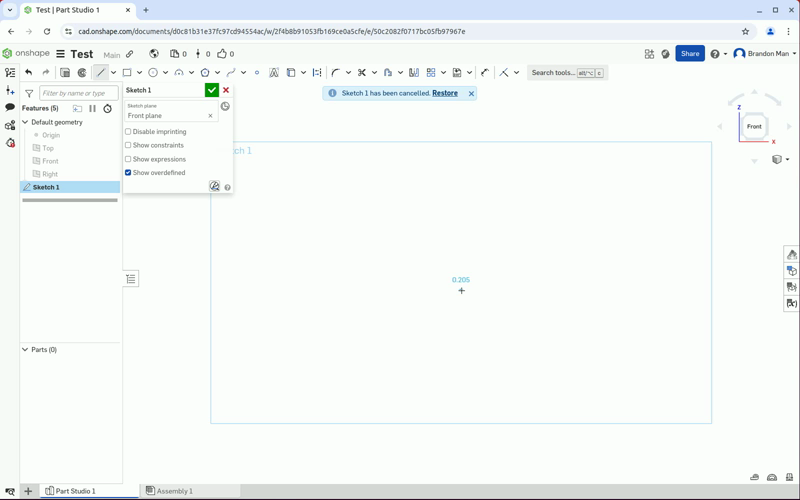
scroll(6)
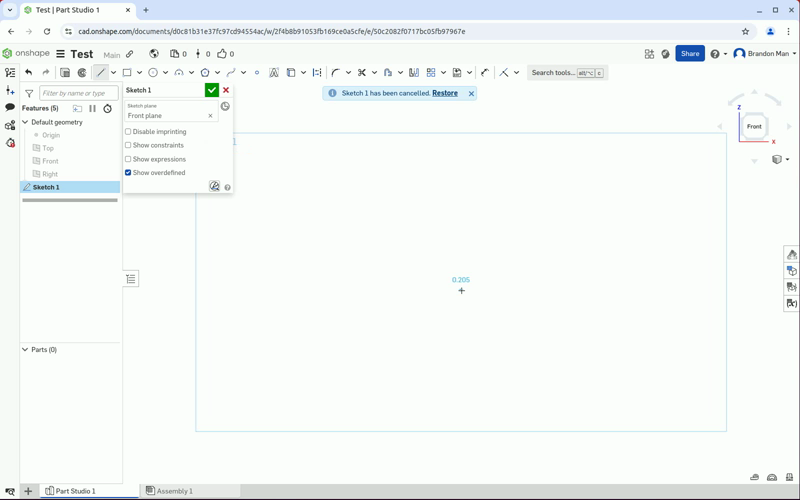
scroll(6)
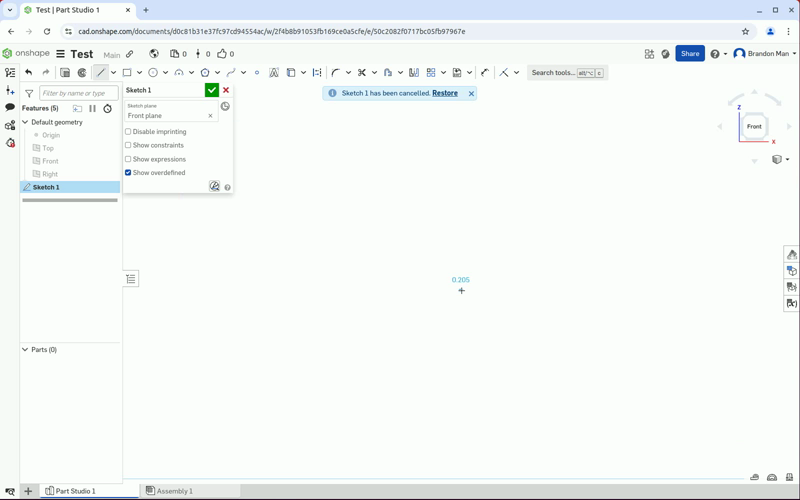
scroll(6)
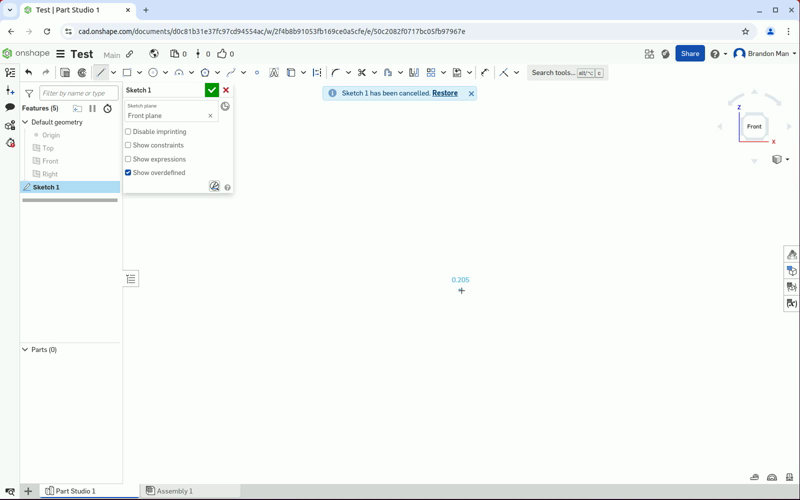
scroll(6)
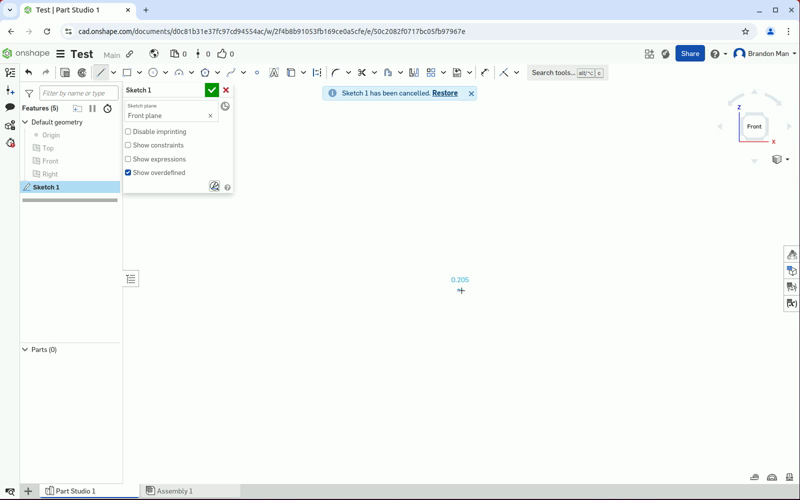
scroll(6)
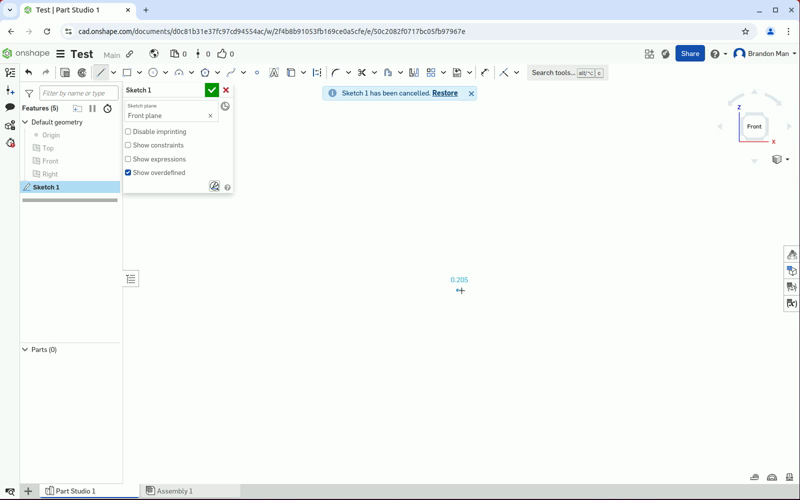
scroll(6)
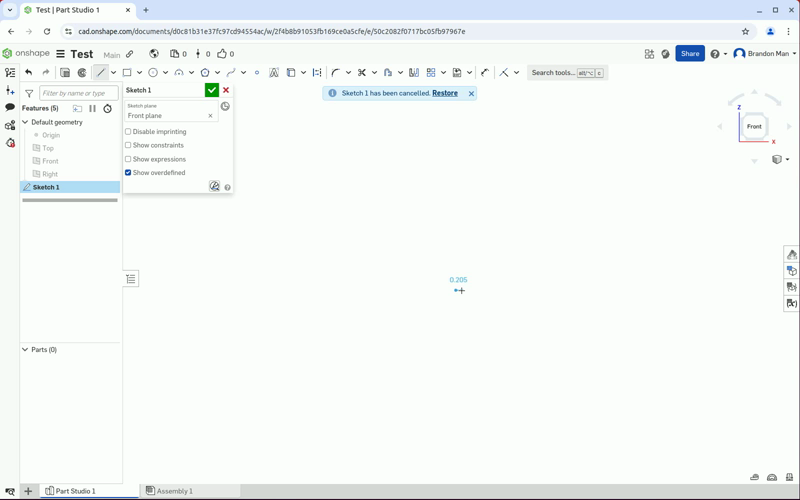
scroll(6)
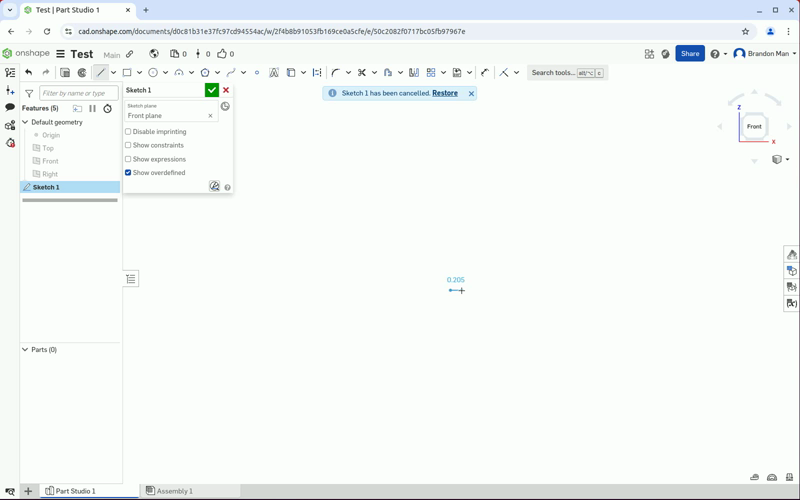
click(461, 290)
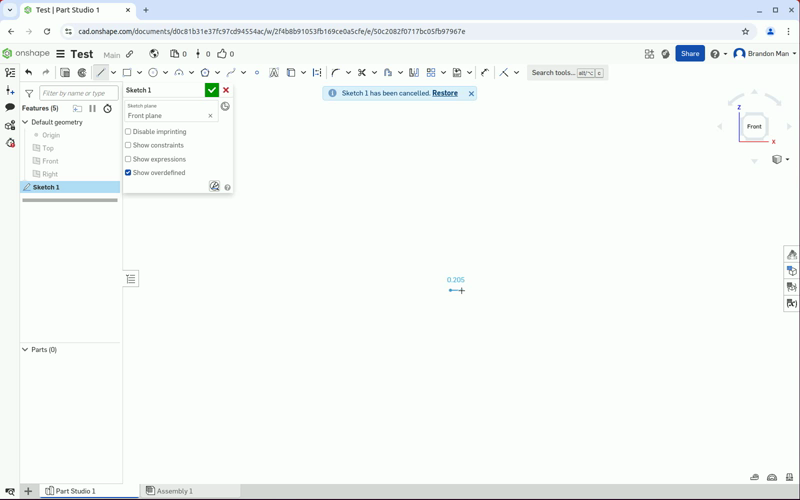
scroll(-6)
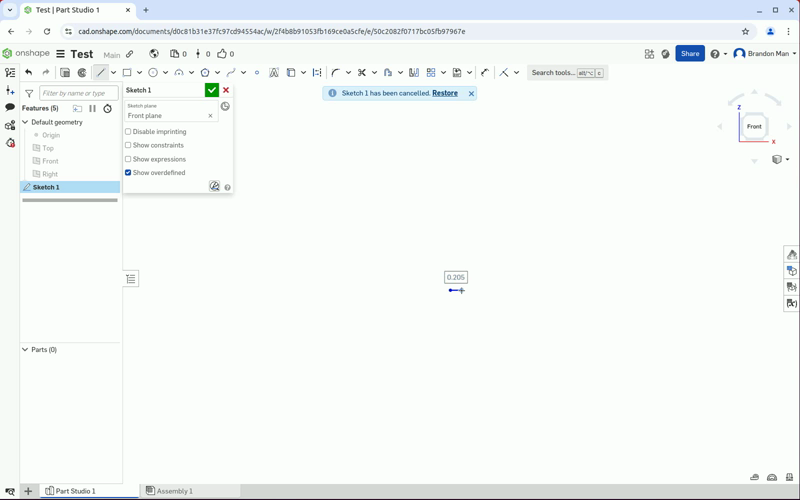
scroll(-6)
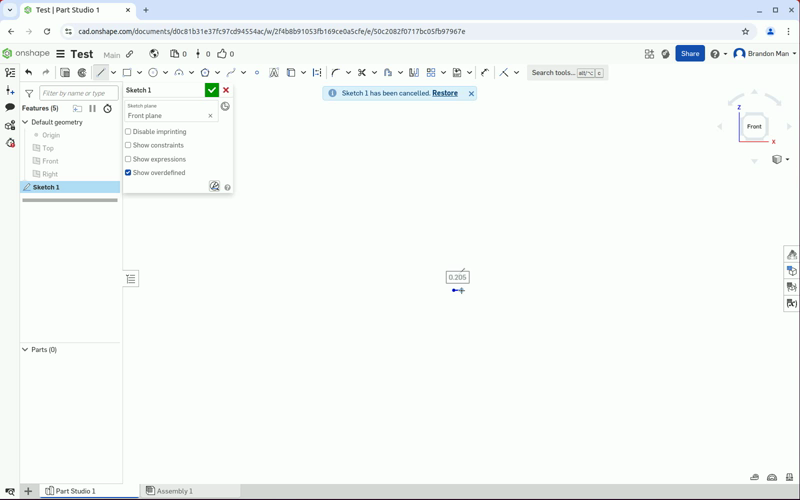
scroll(-6)
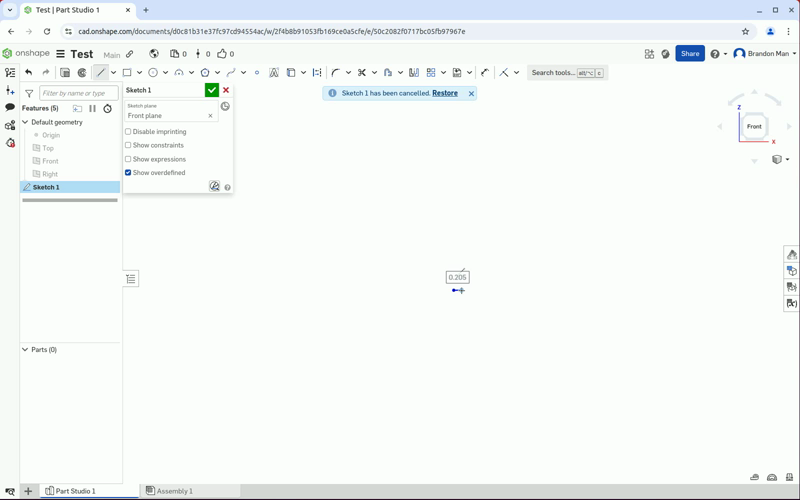
scroll(-6)
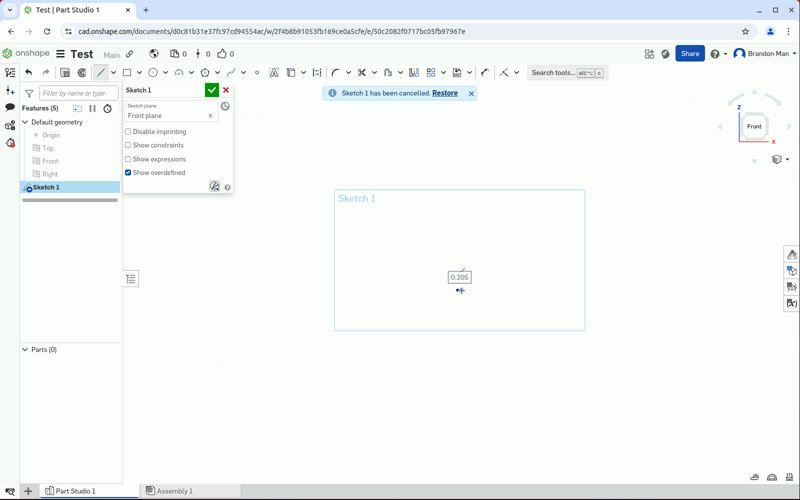
scroll(-6)
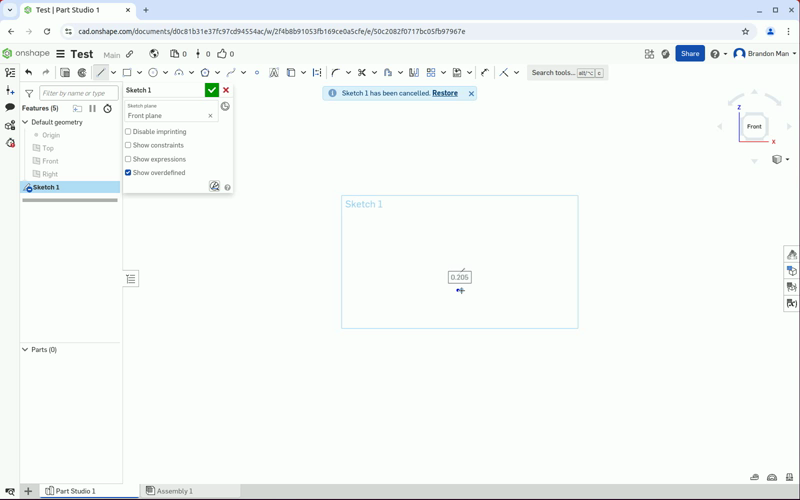
scroll(-6)
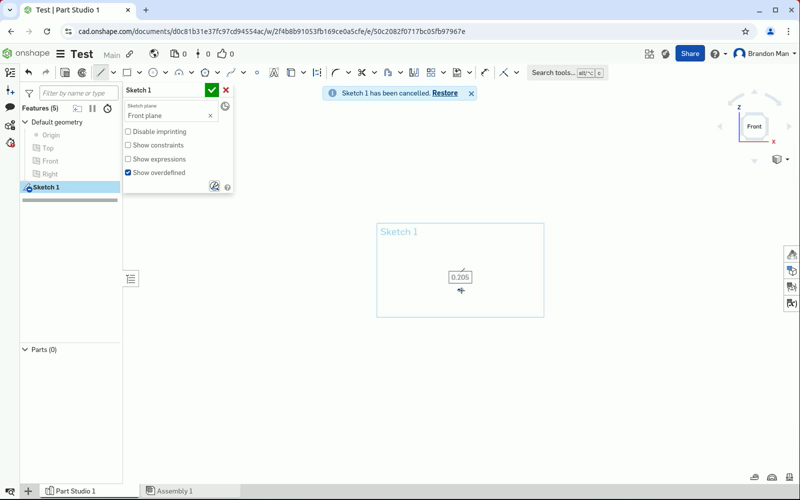
scroll(-6)
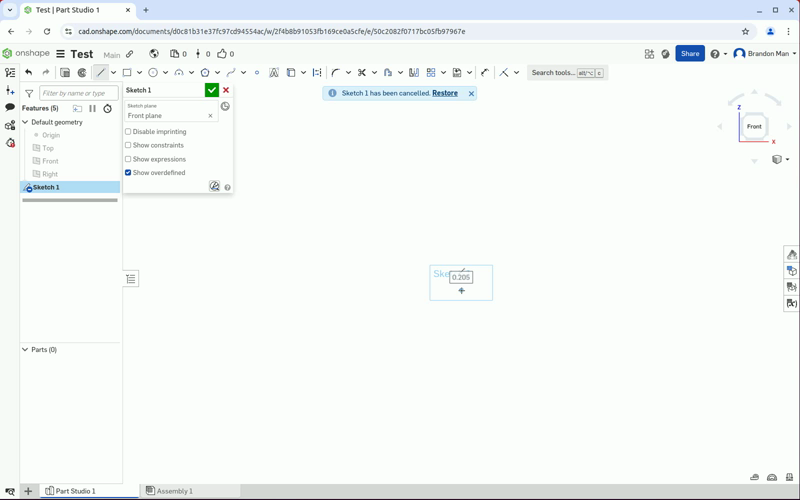
key_up(shift)
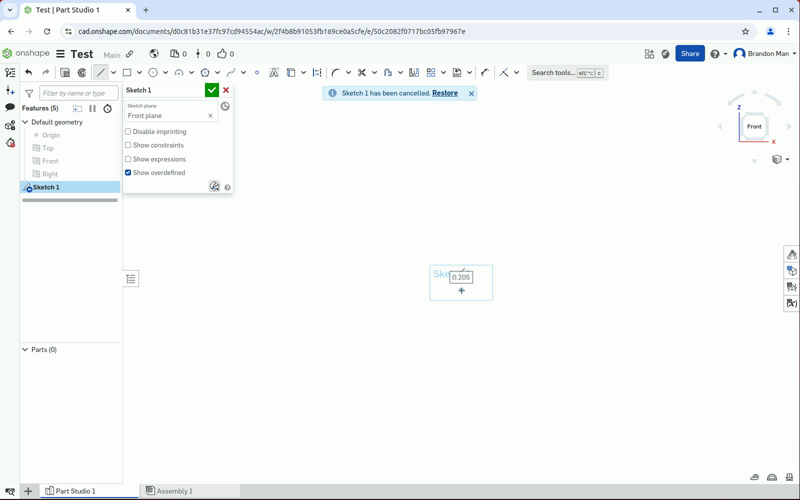
key_down(shift)
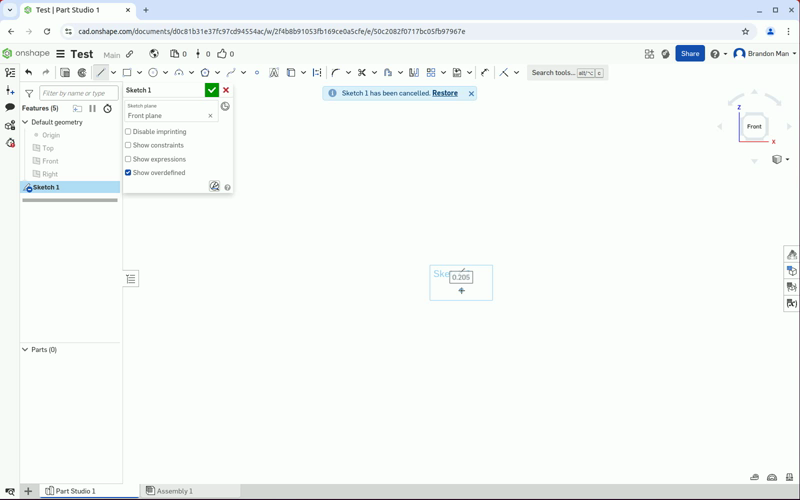
mouse_move(491, 290)
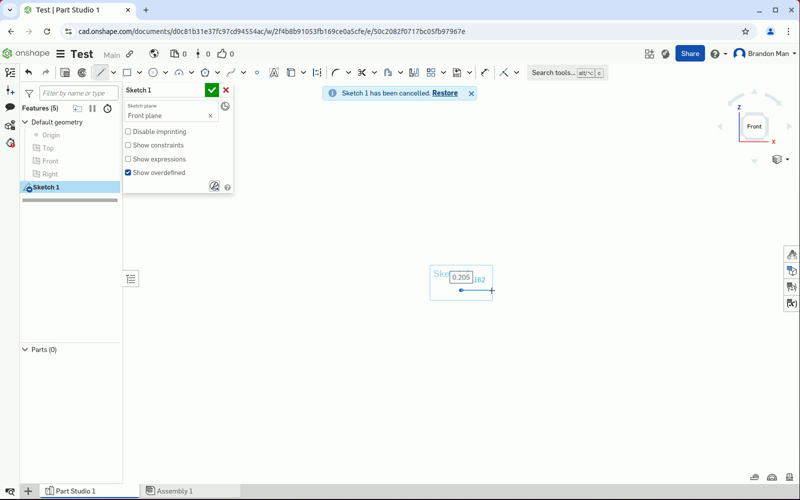
mouse_move(461, 282)
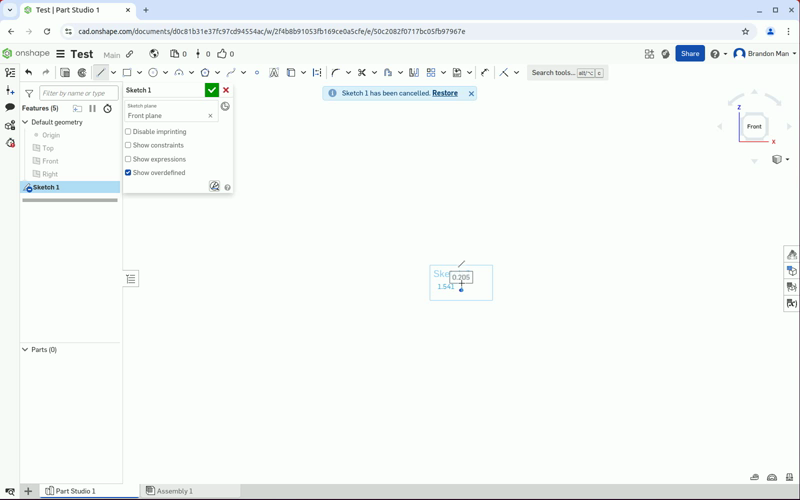
scroll(6)
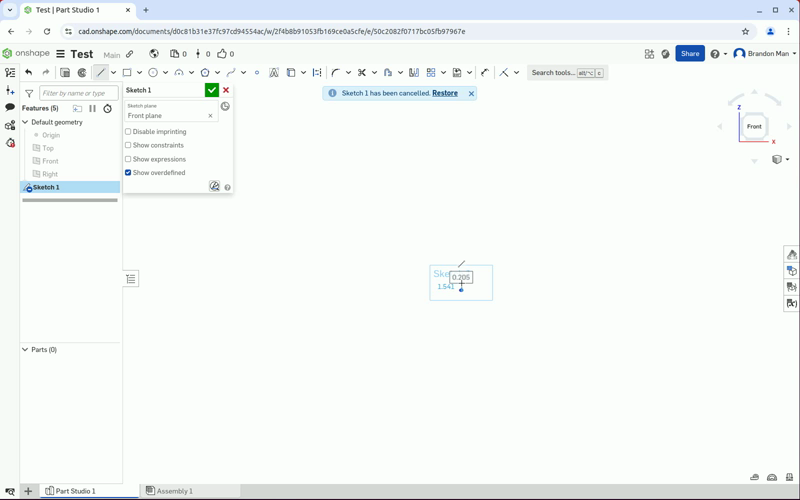
scroll(6)
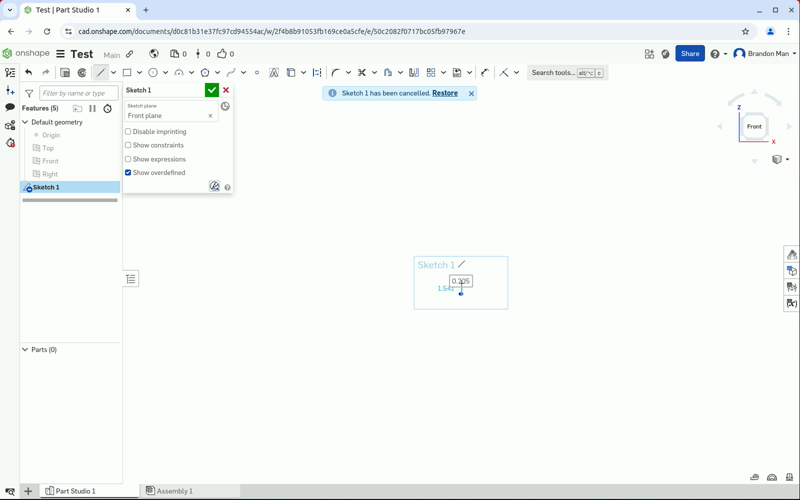
scroll(6)
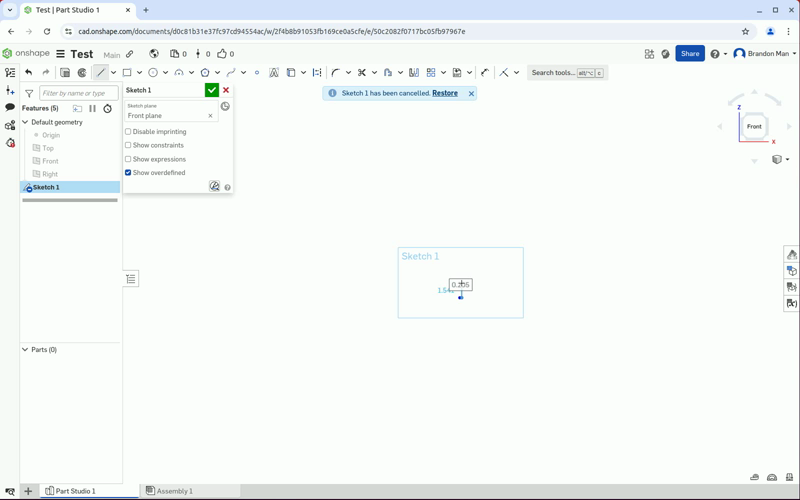
scroll(6)
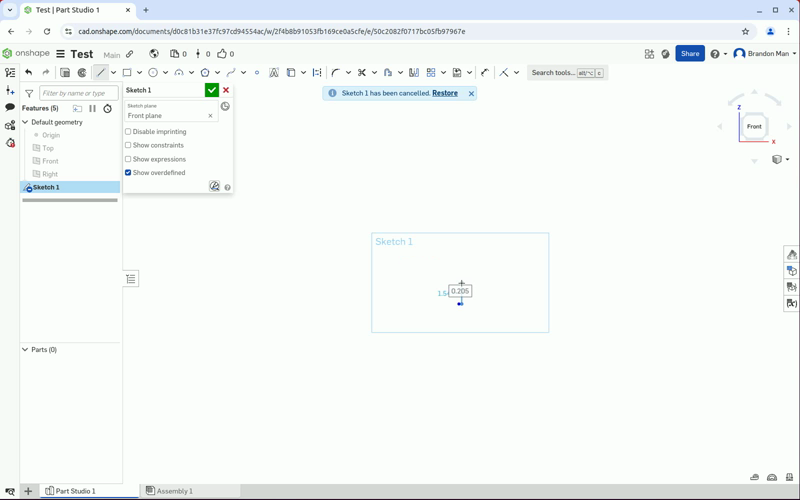
scroll(6)
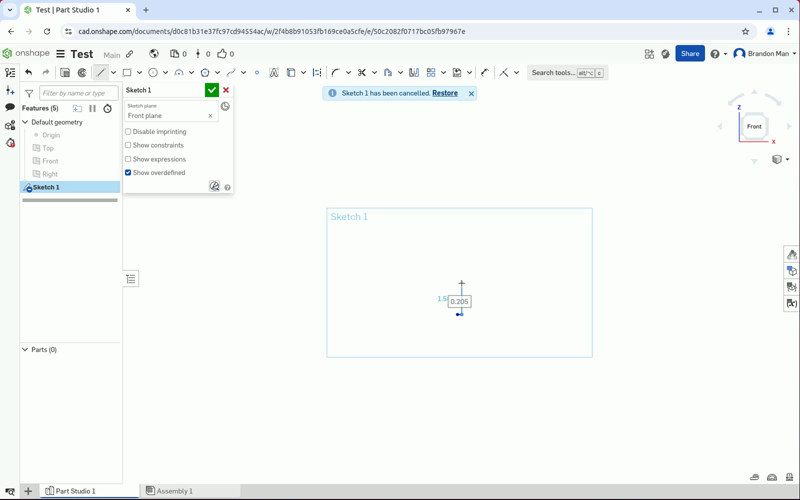
scroll(6)
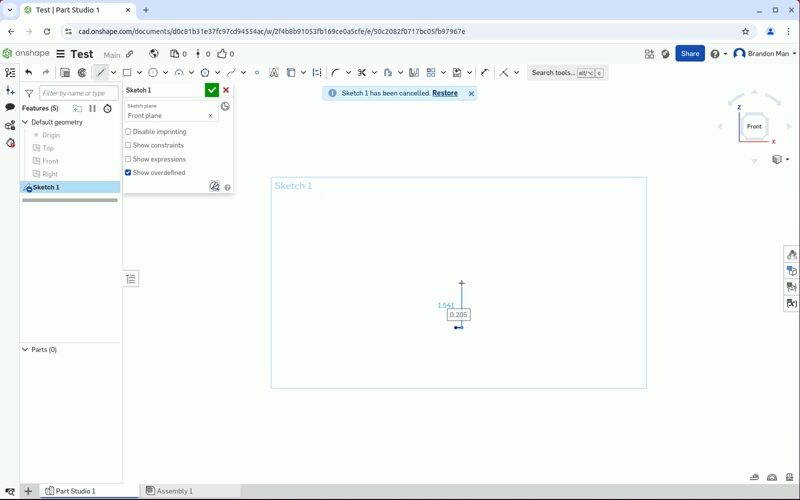
scroll(6)
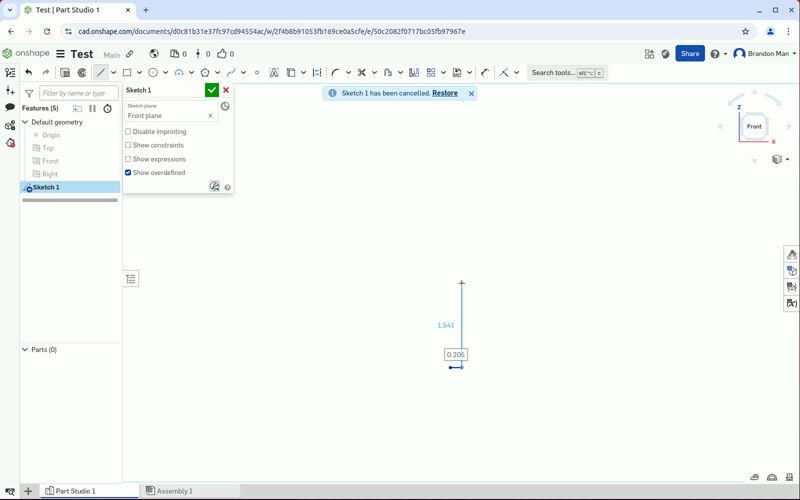
click(461, 282)
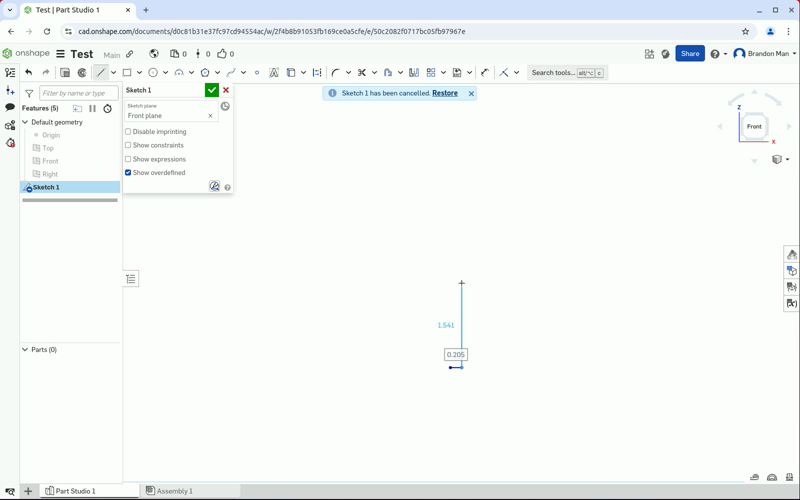
scroll(-6)
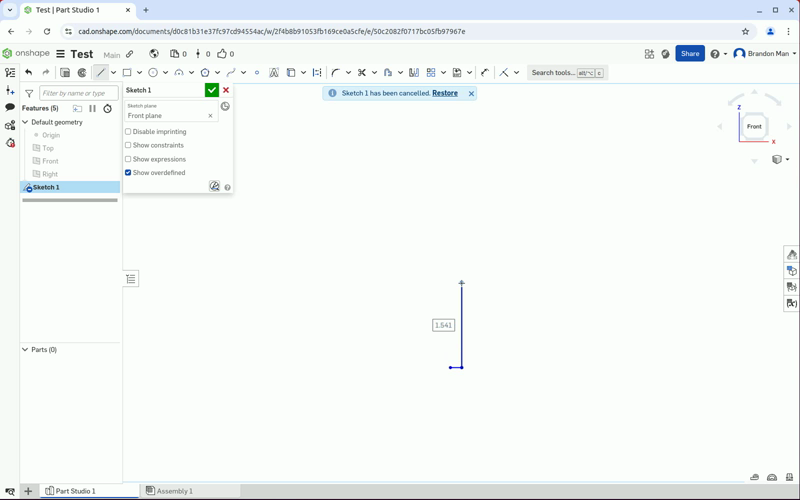
scroll(-6)
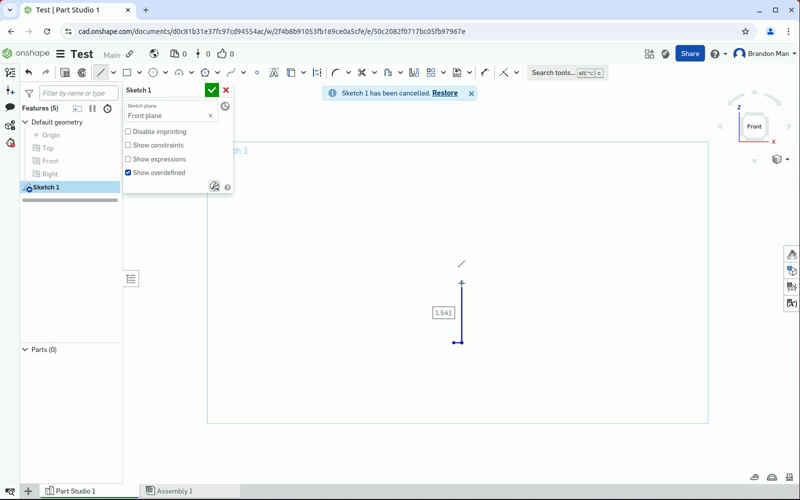
scroll(-6)
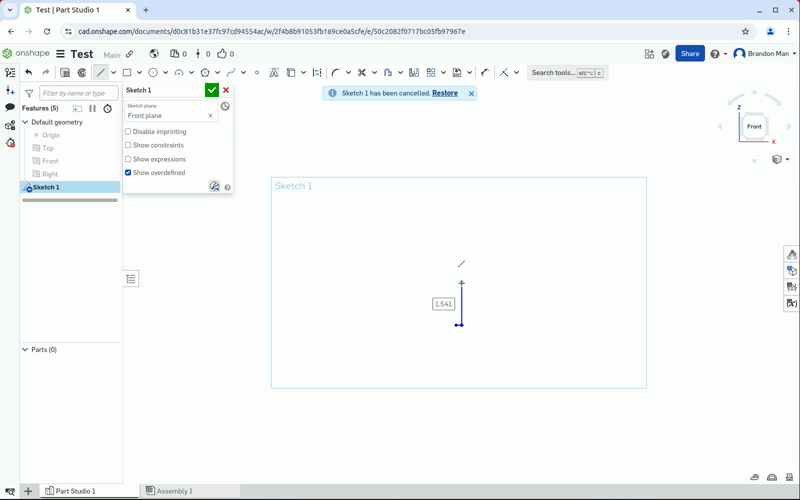
scroll(-6)
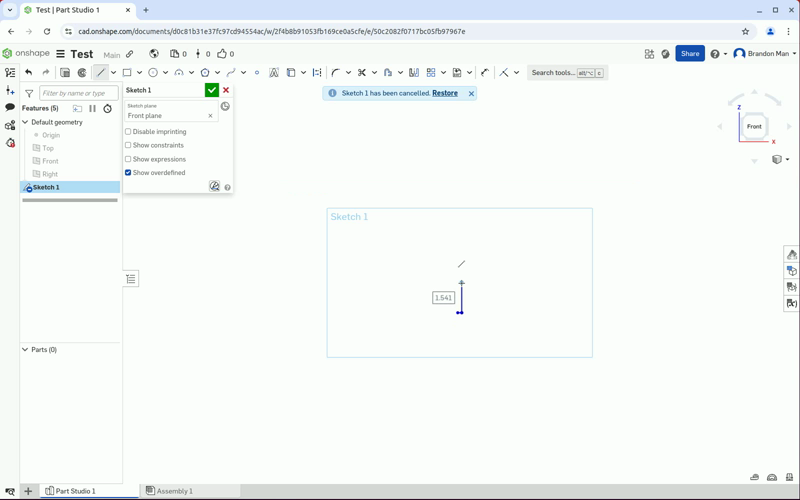
scroll(-6)
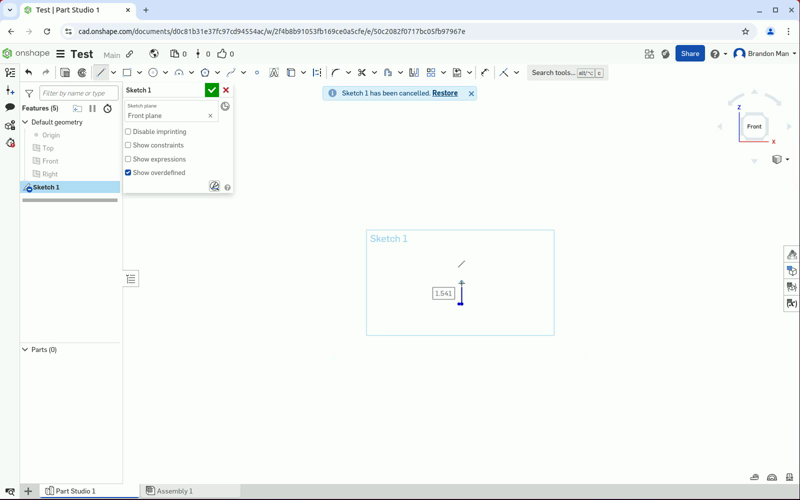
scroll(-6)
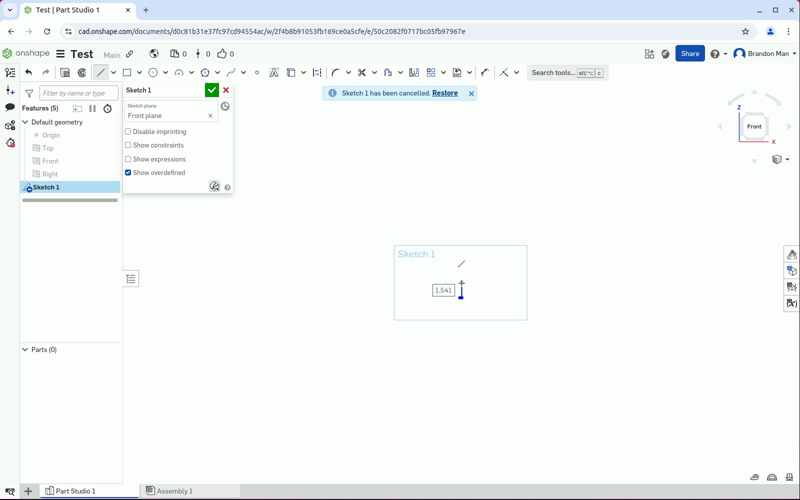
scroll(-6)
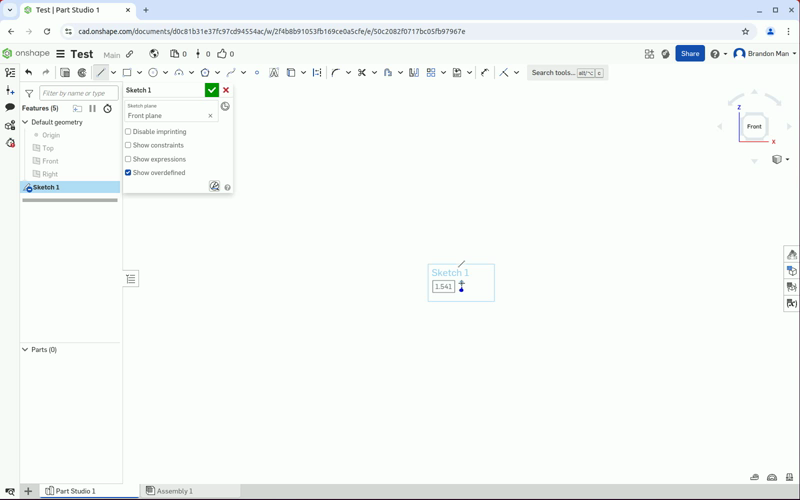
key_up(shift)
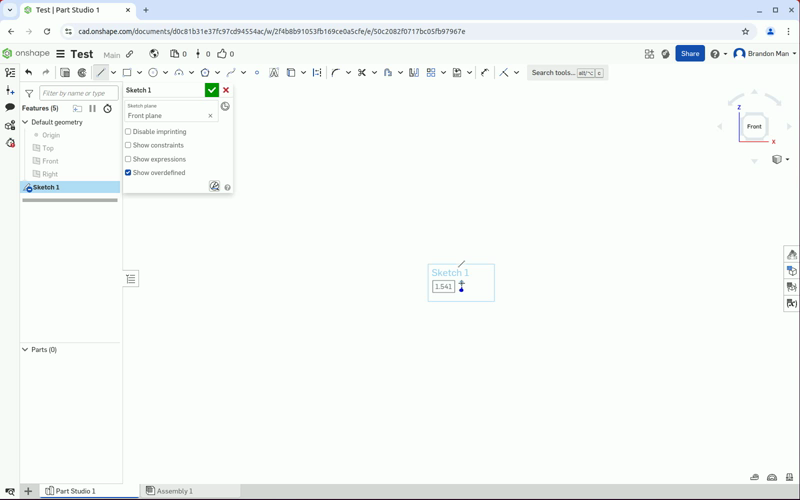
key_down(shift)
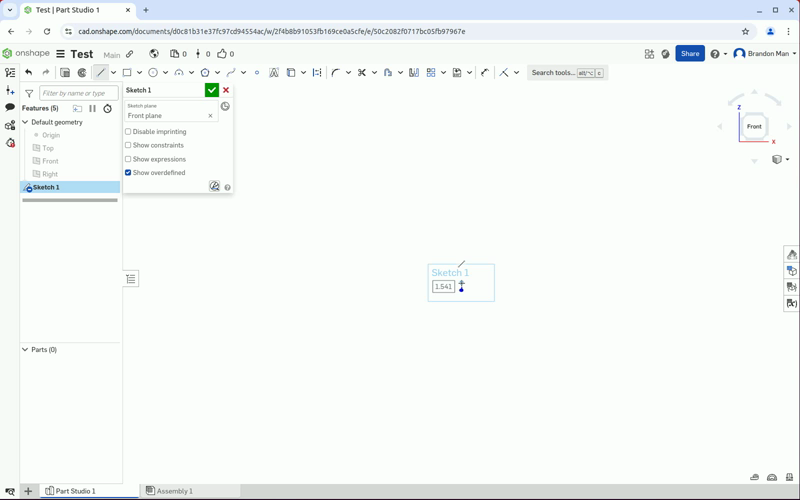
mouse_move(491, 282)
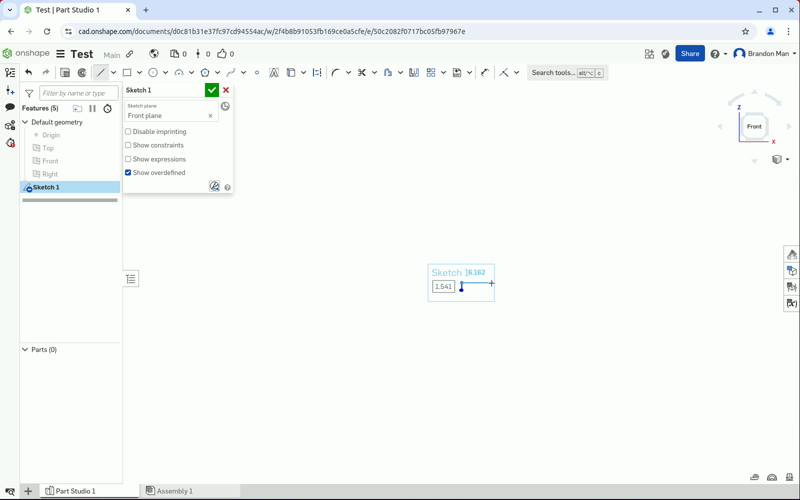
mouse_move(468, 282)
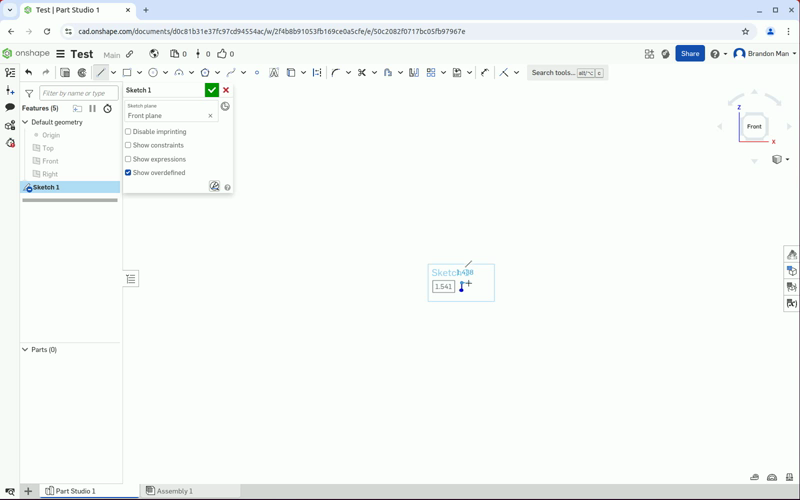
scroll(6)
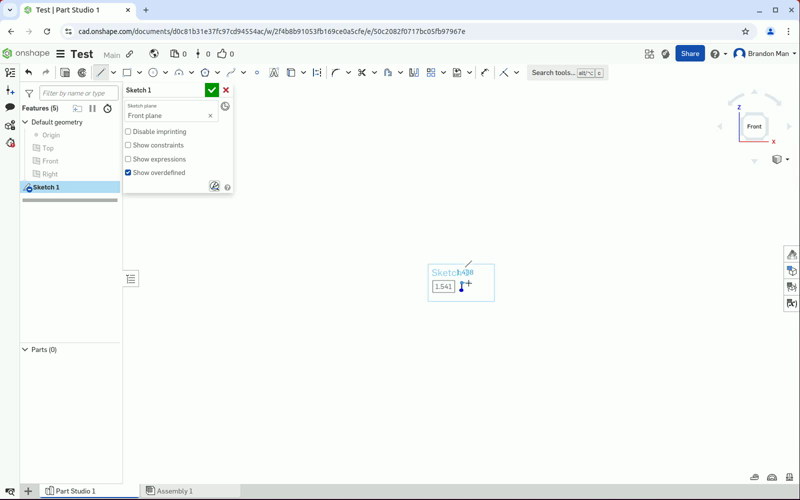
scroll(6)
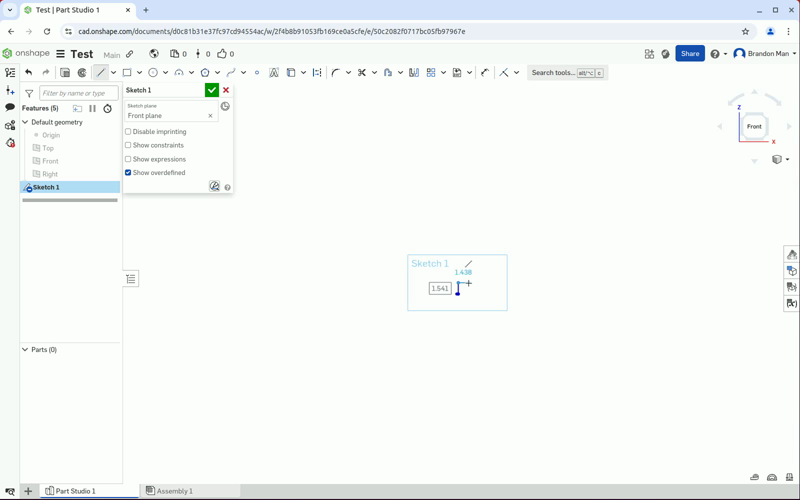
scroll(6)
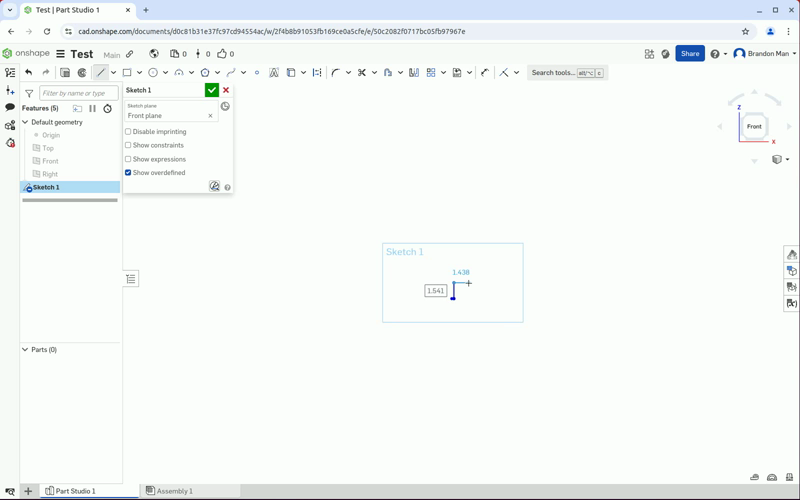
scroll(6)
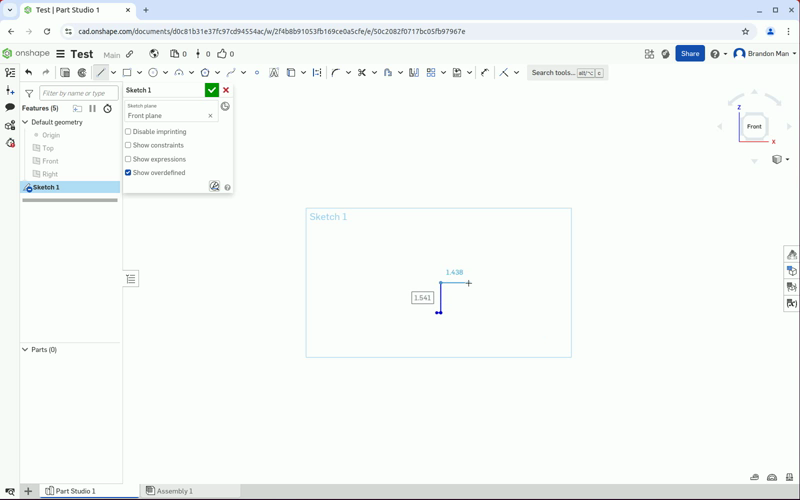
scroll(6)
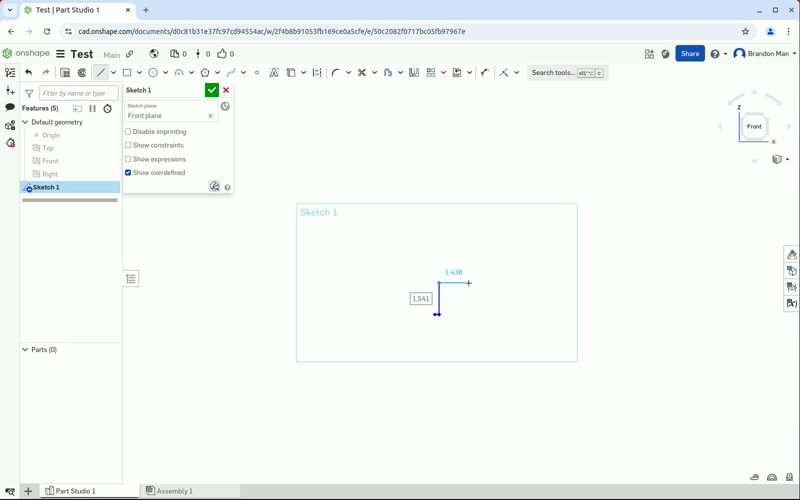
scroll(6)
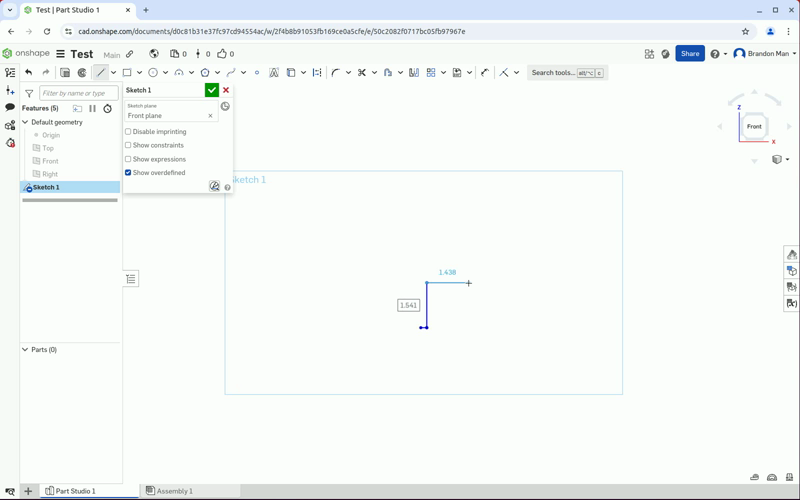
scroll(6)
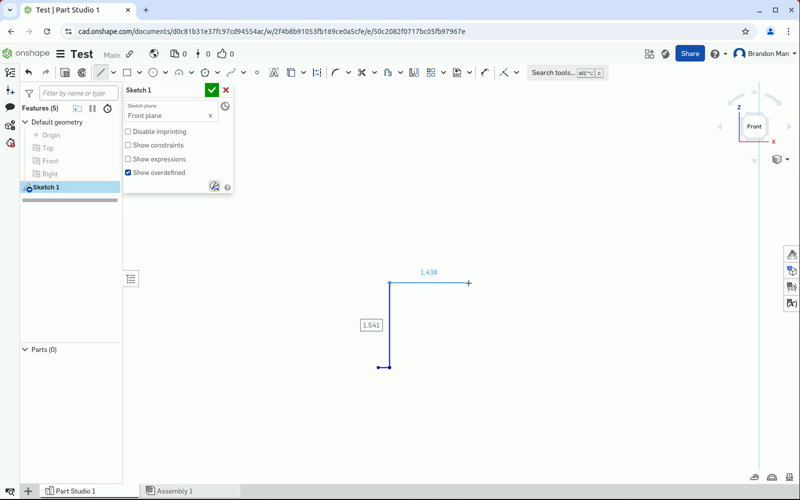
click(468, 282)
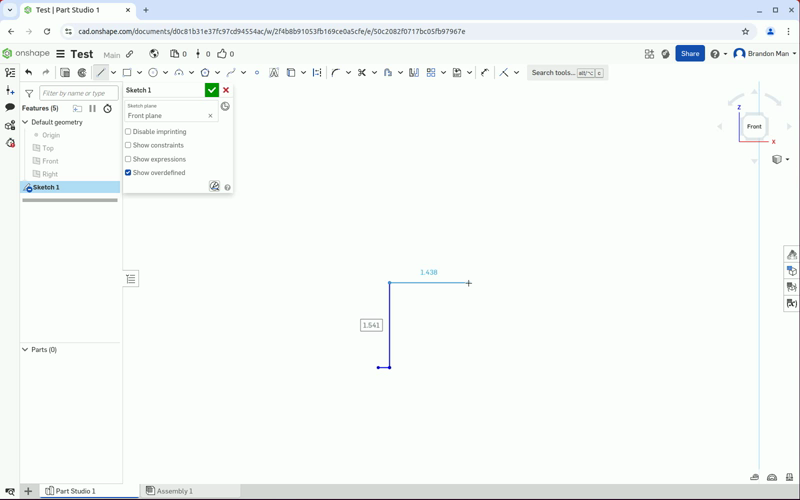
scroll(-6)
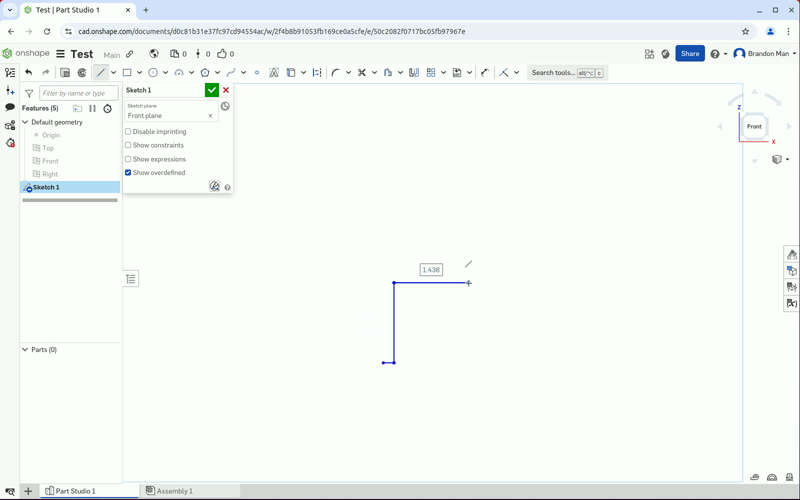
scroll(-6)
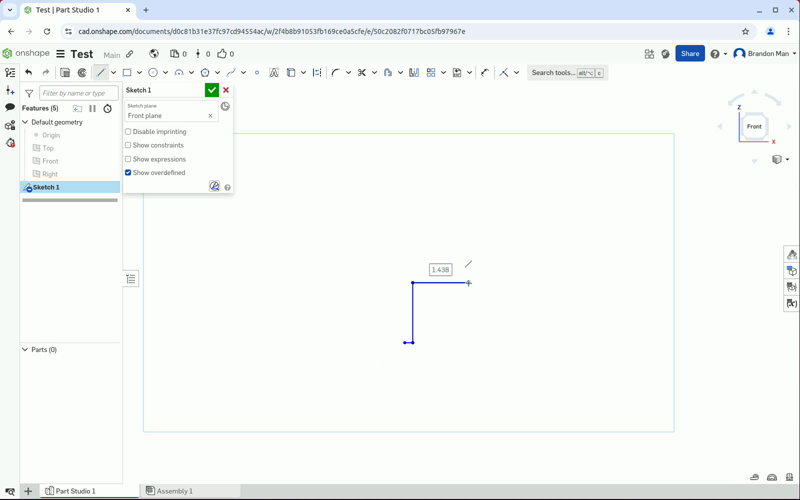
scroll(-6)
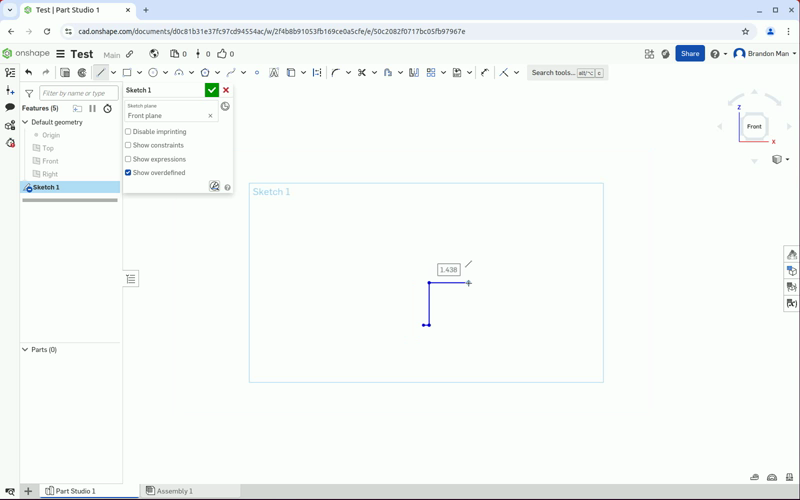
scroll(-6)
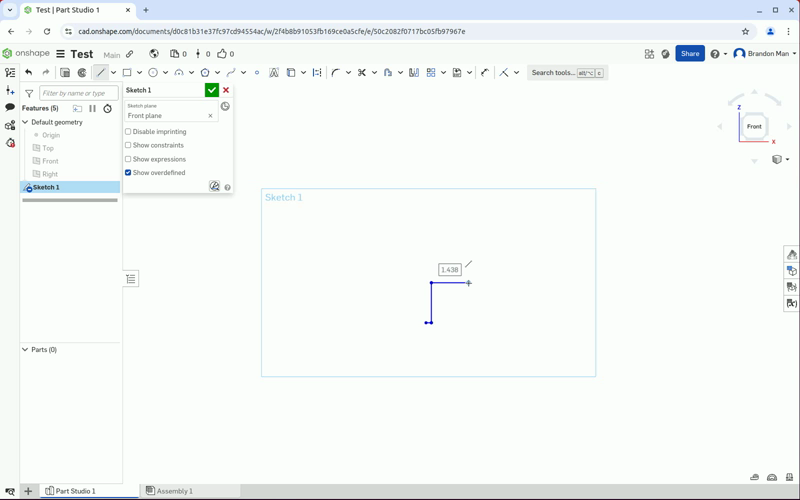
scroll(-6)
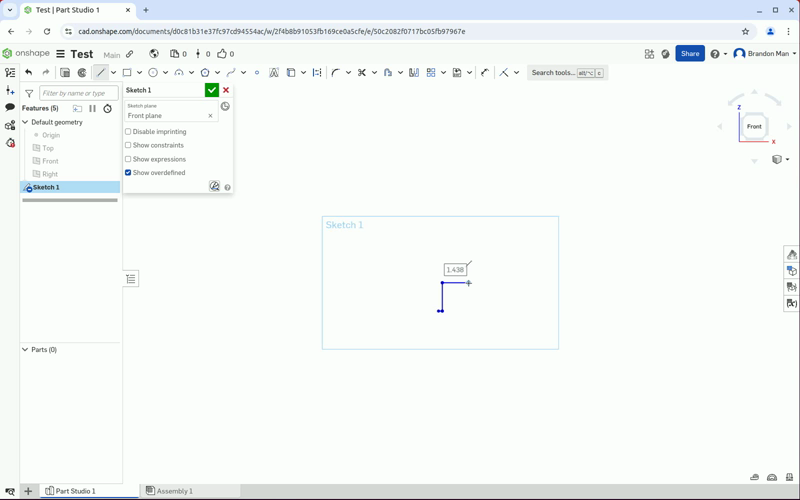
scroll(-6)
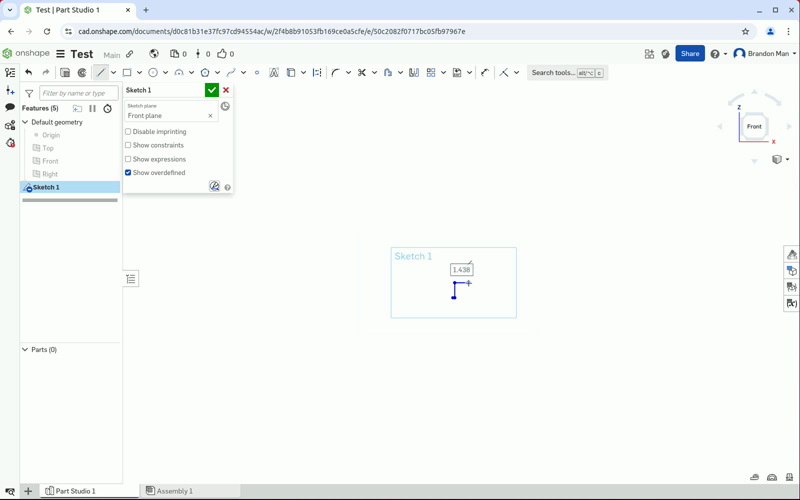
scroll(-6)
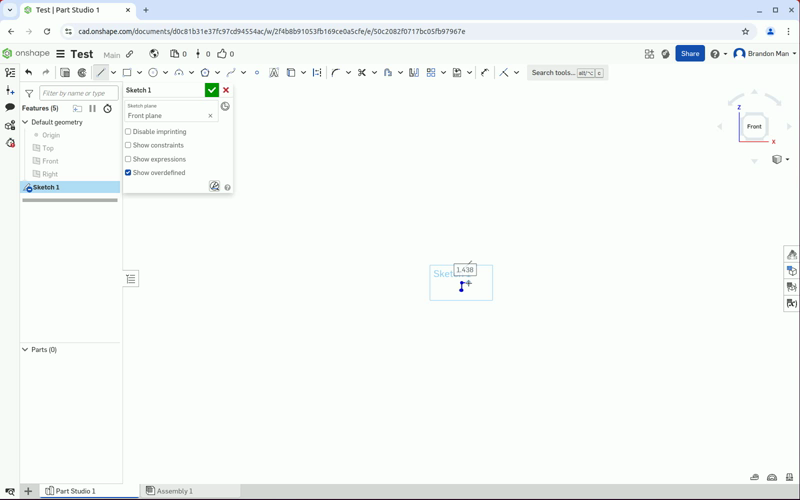
key_up(shift)
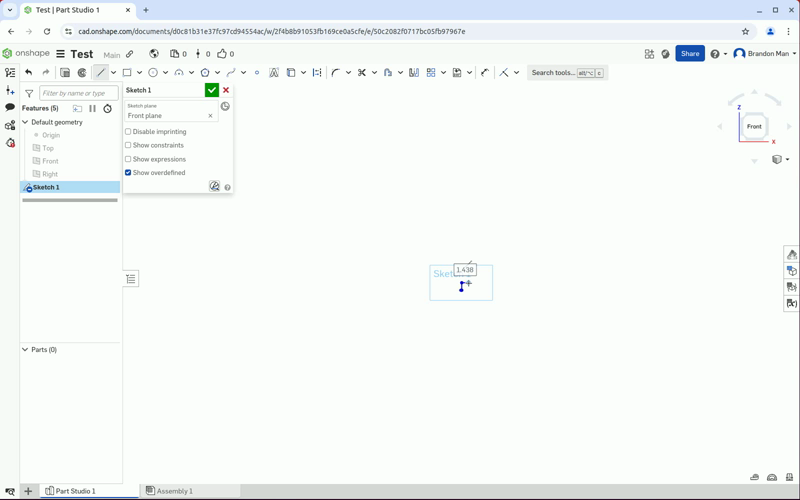
key_down(shift)
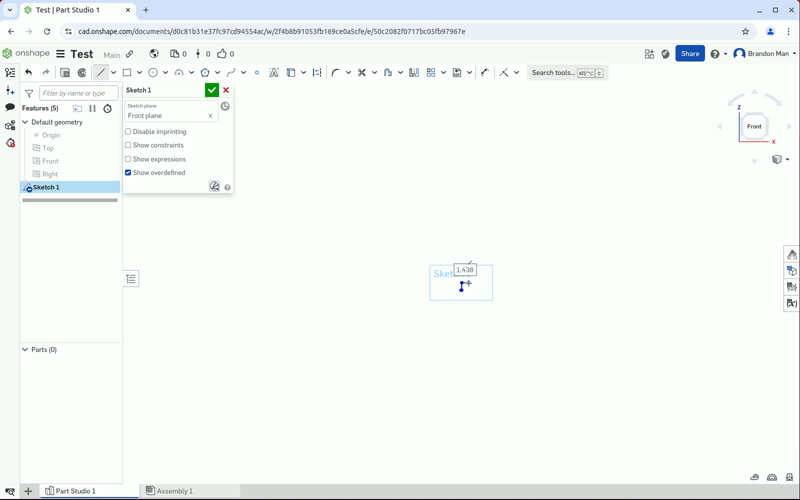
mouse_move(498, 282)
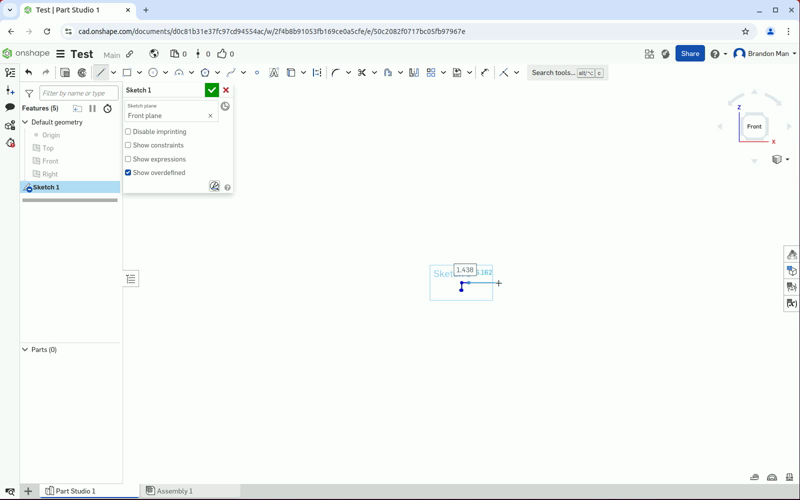
mouse_move(468, 281)
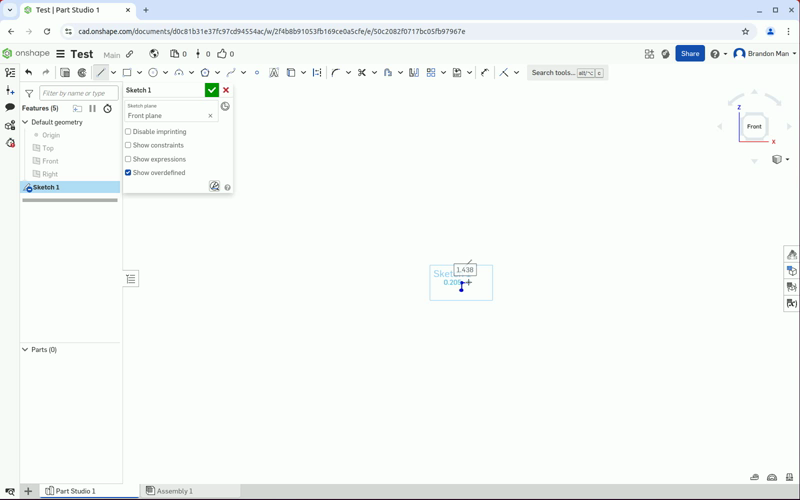
scroll(6)
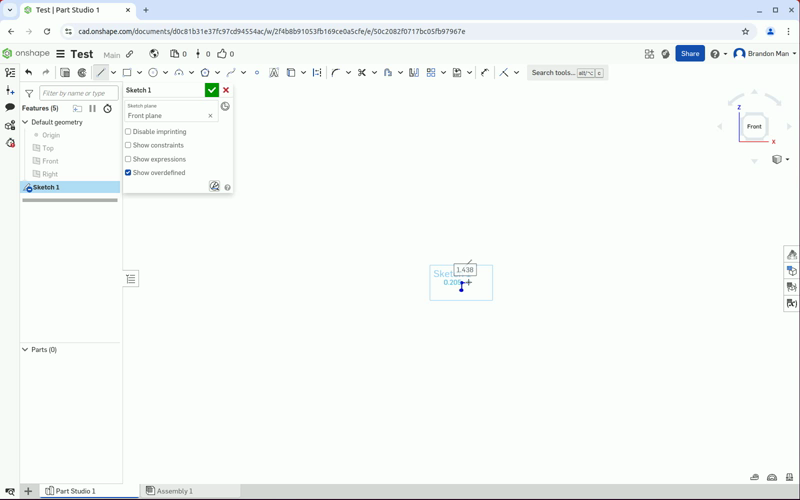
scroll(6)
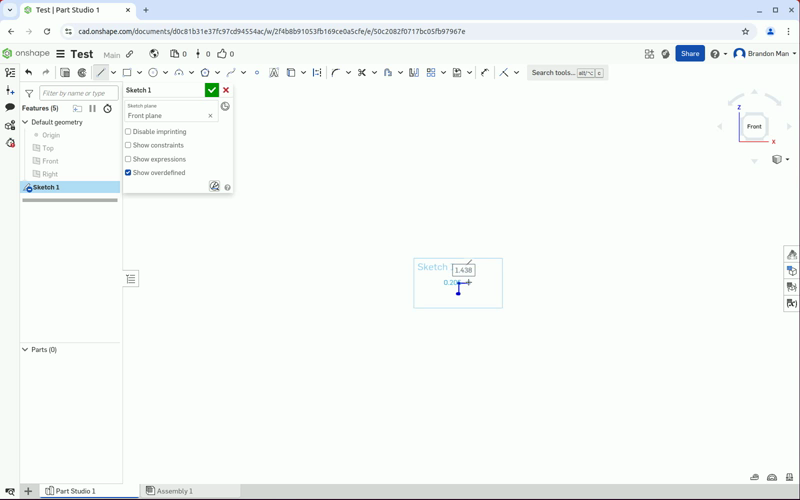
scroll(6)
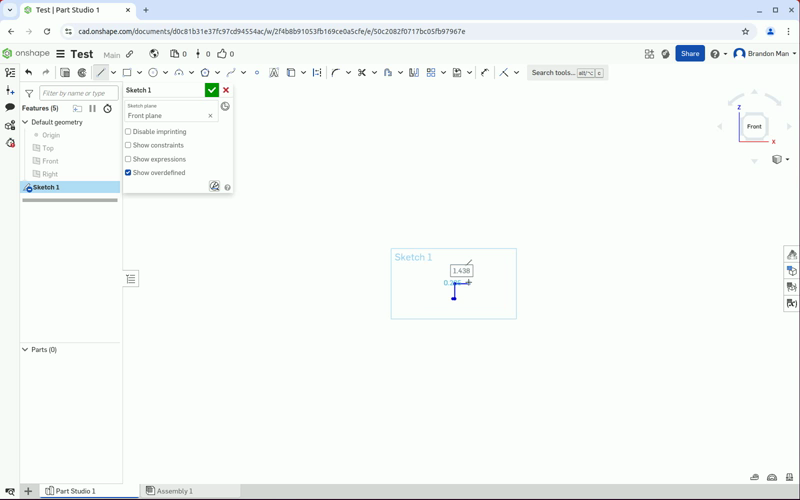
scroll(6)
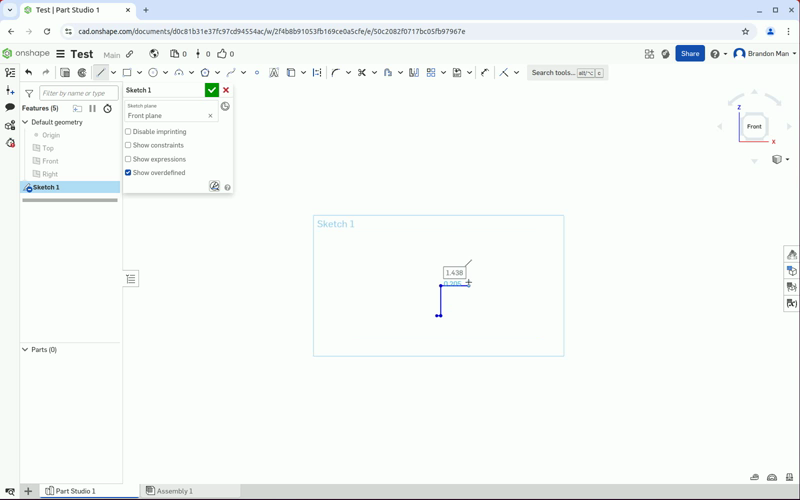
scroll(6)
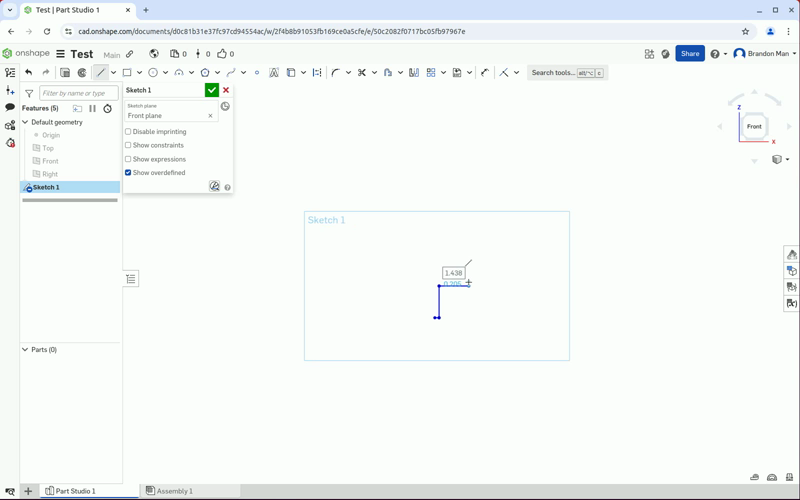
scroll(6)
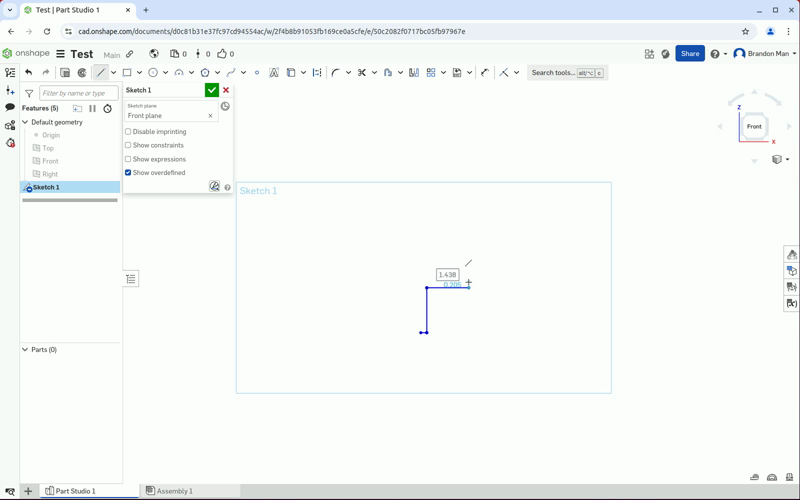
scroll(6)
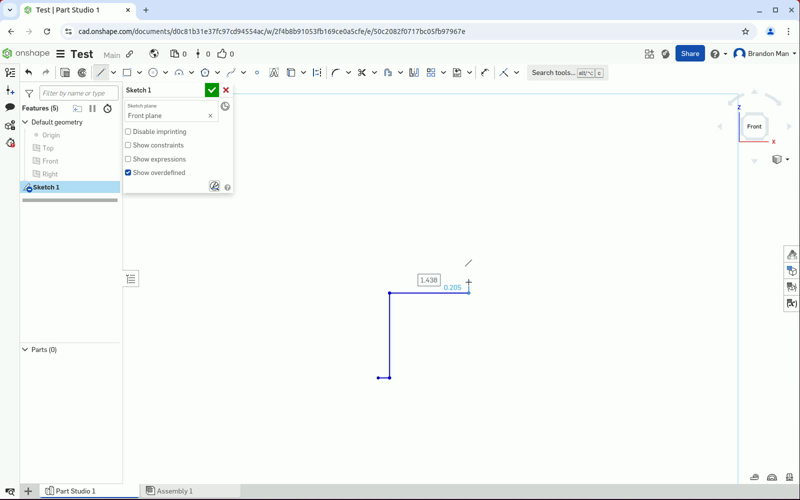
click(468, 281)
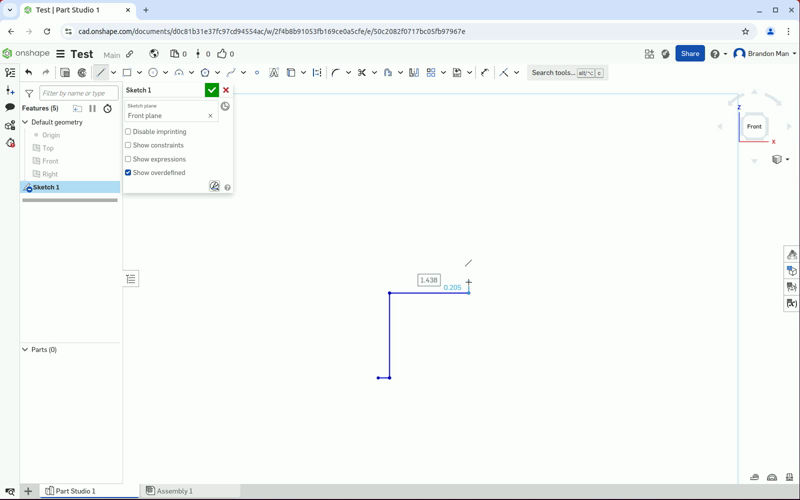
scroll(-6)
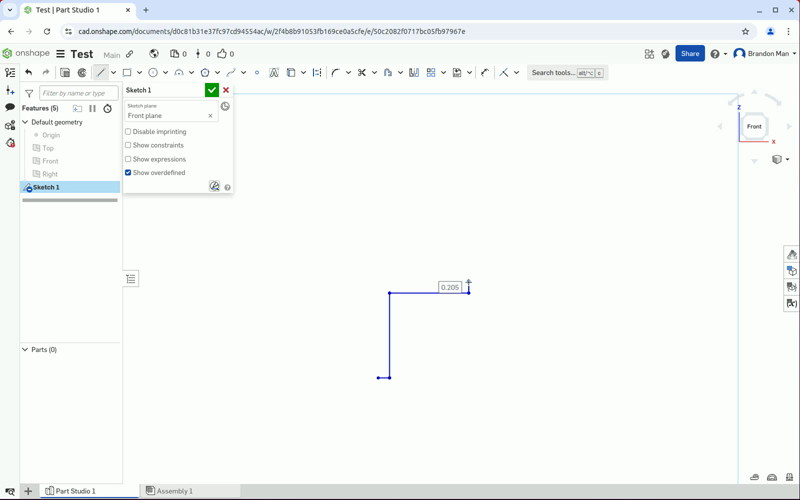
scroll(-6)
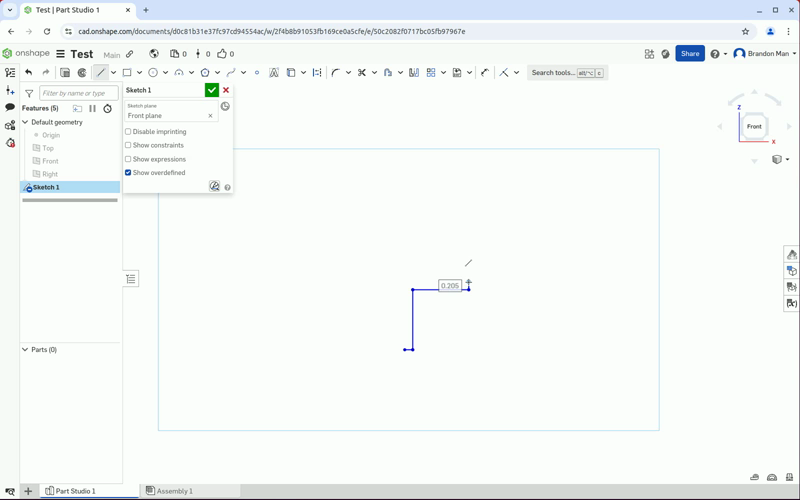
scroll(-6)
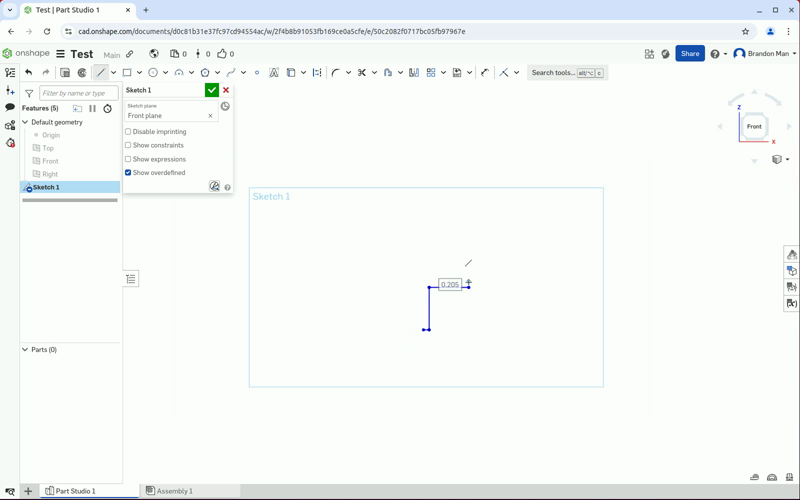
scroll(-6)
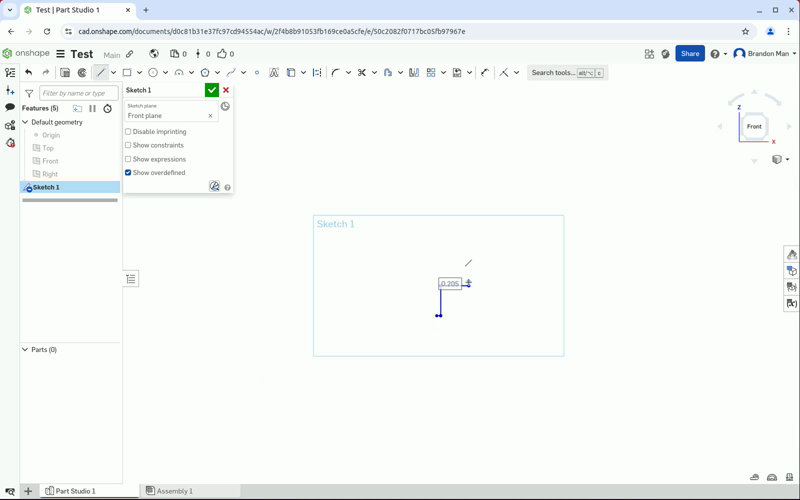
scroll(-6)
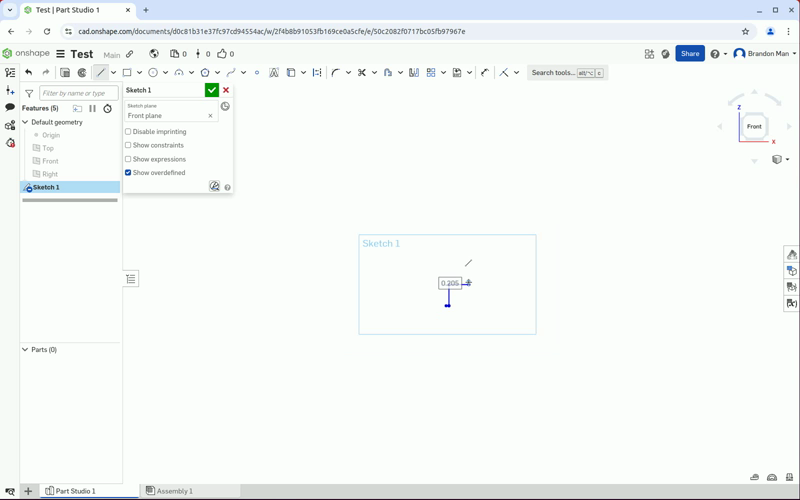
scroll(-6)
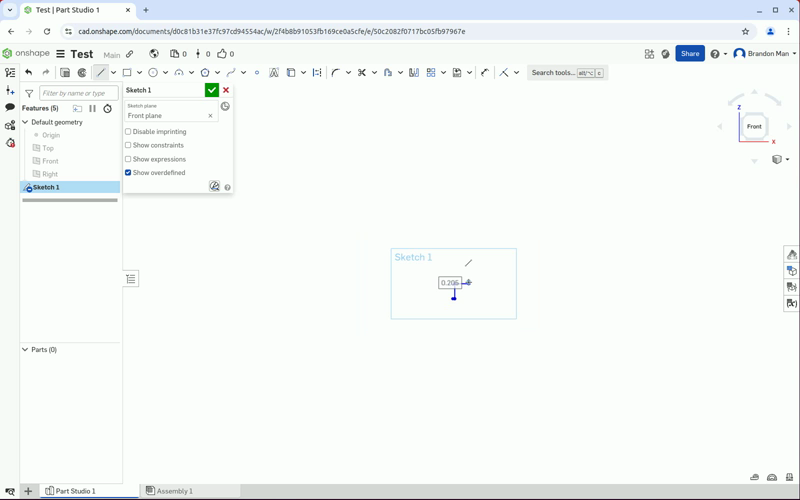
scroll(-6)
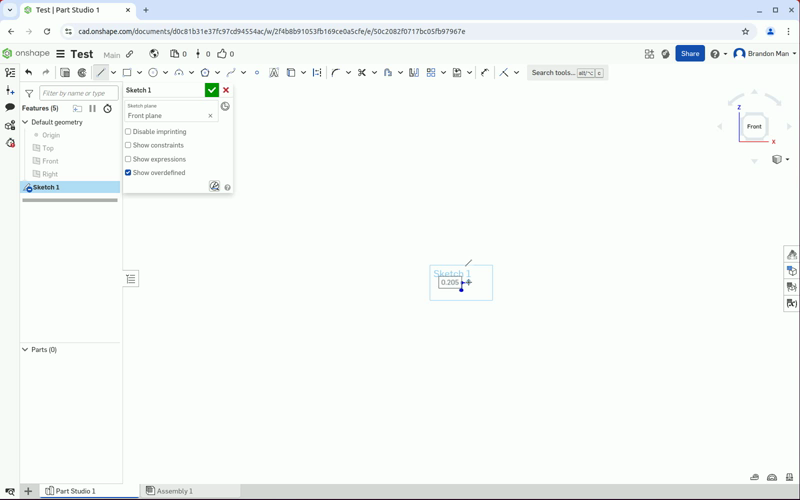
key_up(shift)
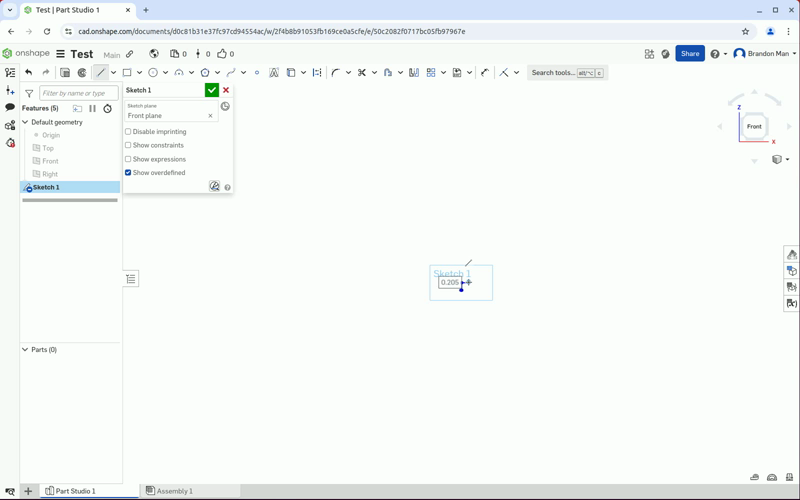
key_down(shift)
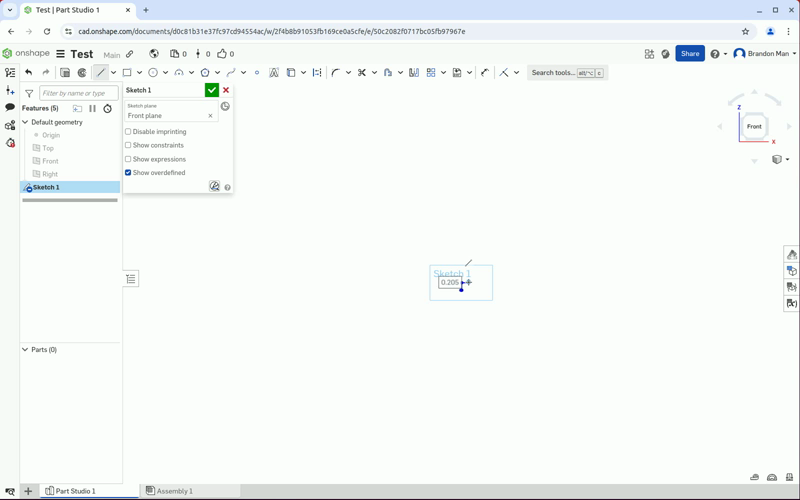
mouse_move(498, 281)
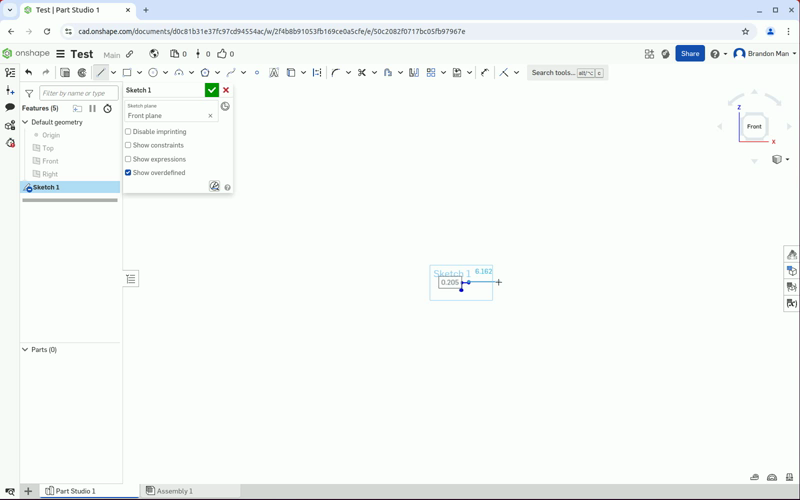
mouse_move(460, 281)
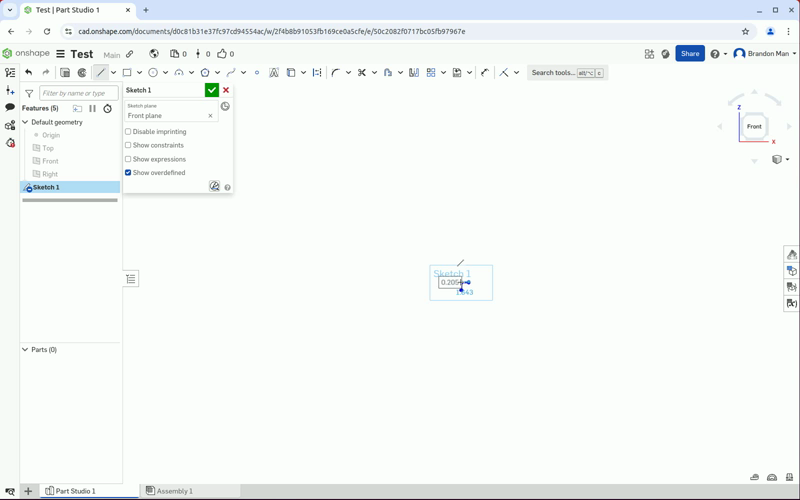
scroll(6)
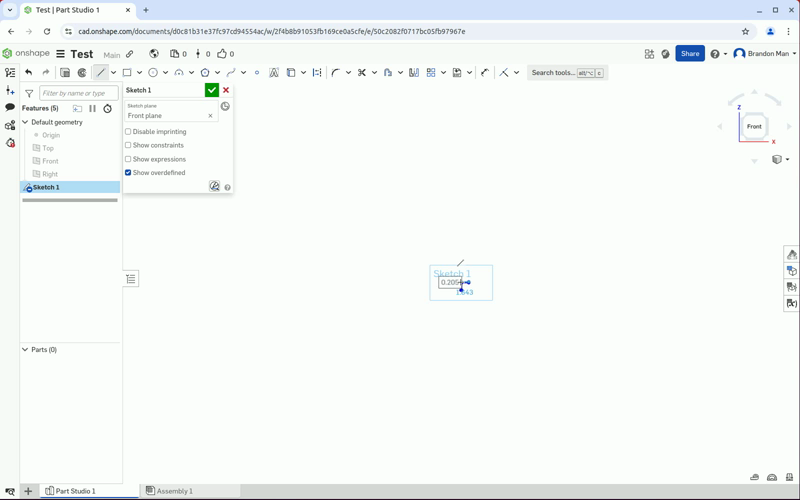
scroll(6)
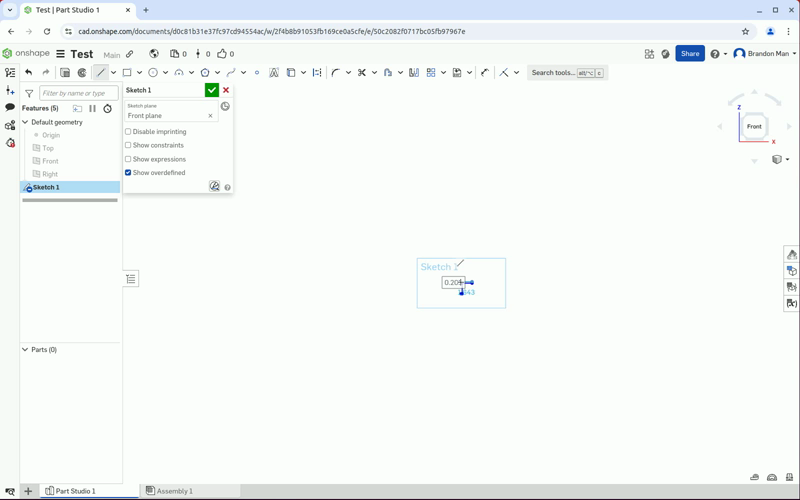
scroll(6)
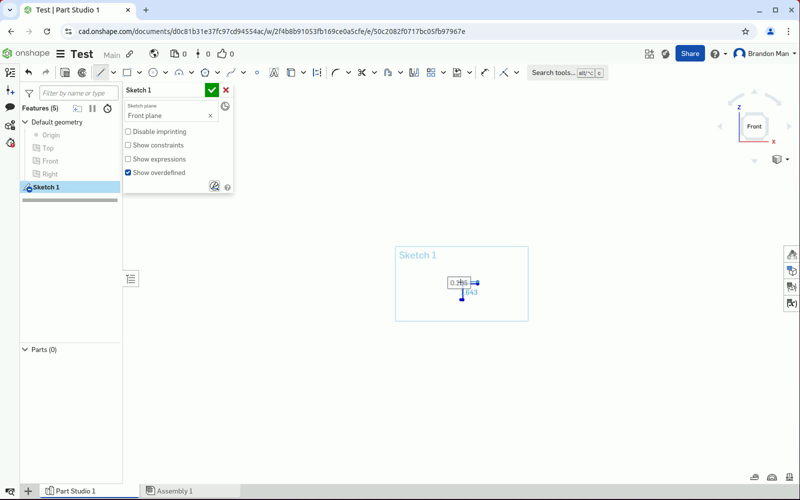
scroll(6)
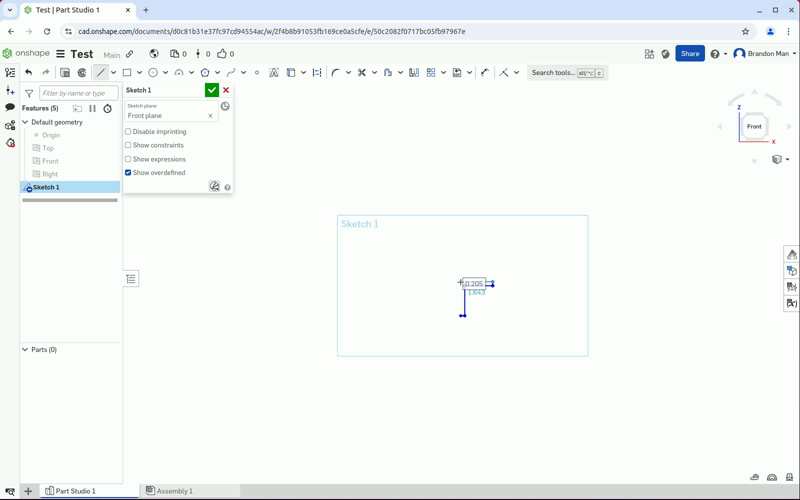
scroll(6)
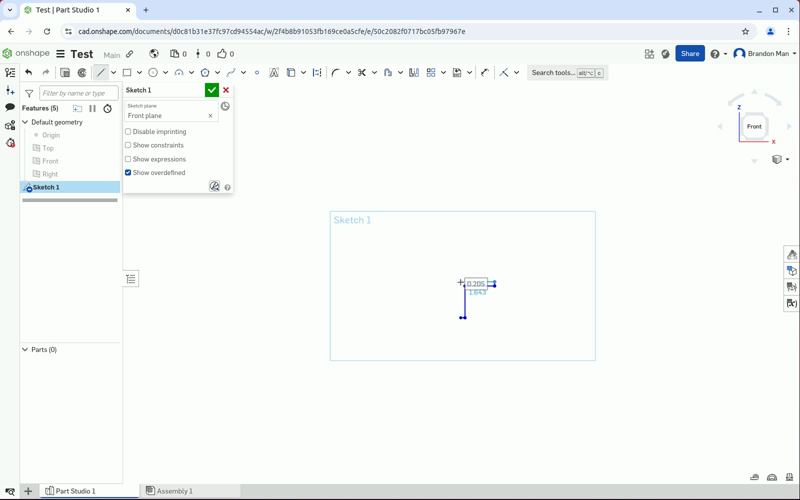
scroll(6)
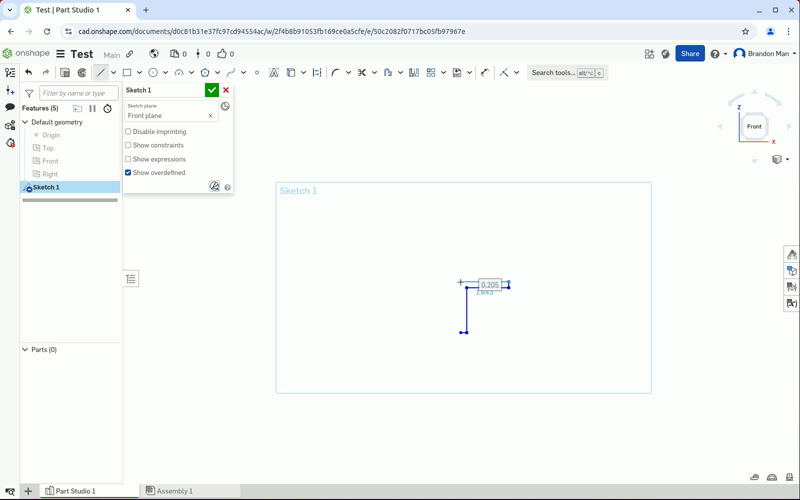
scroll(6)
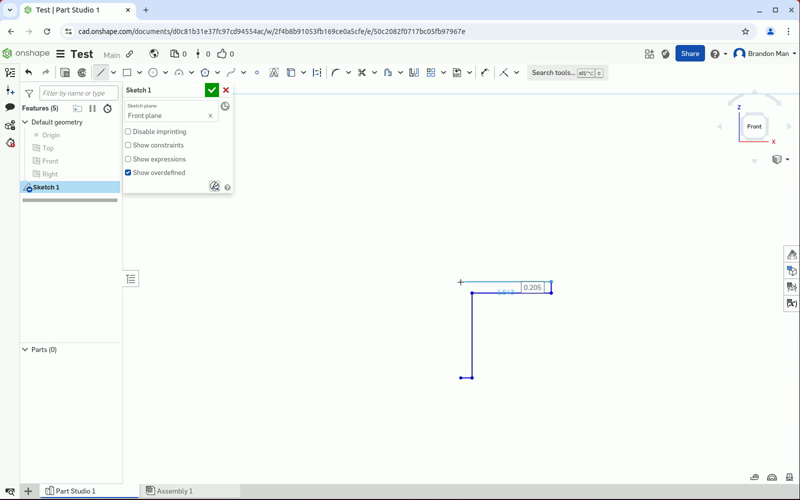
click(460, 281)
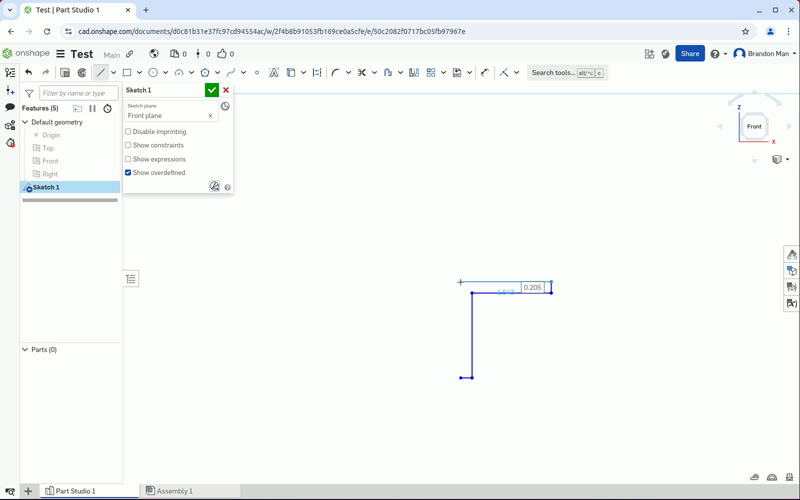
scroll(-6)
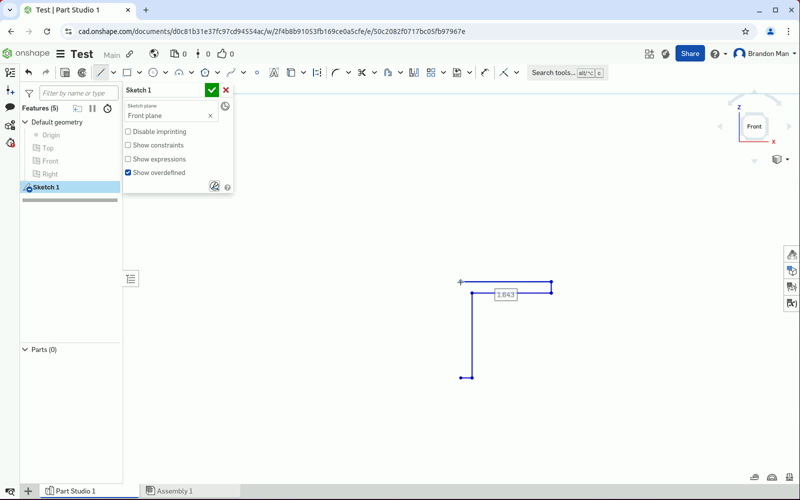
scroll(-6)
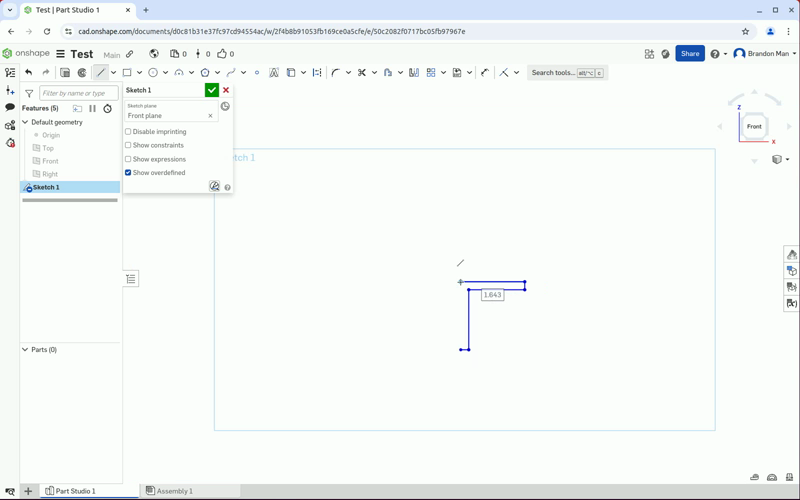
scroll(-6)
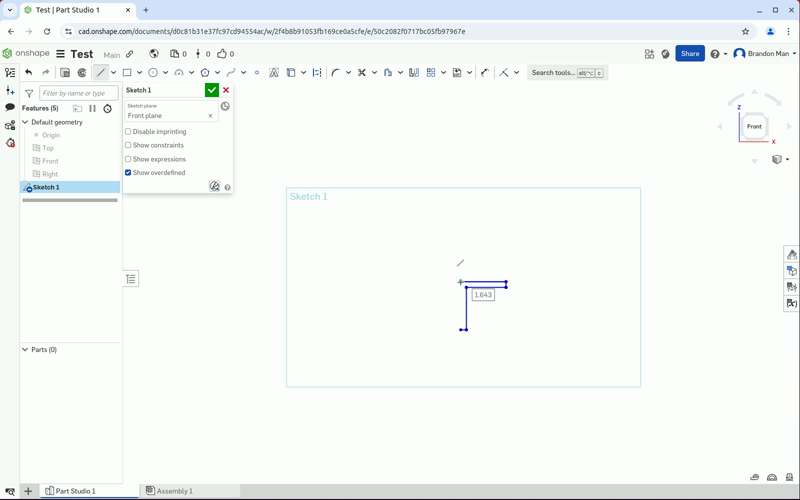
scroll(-6)
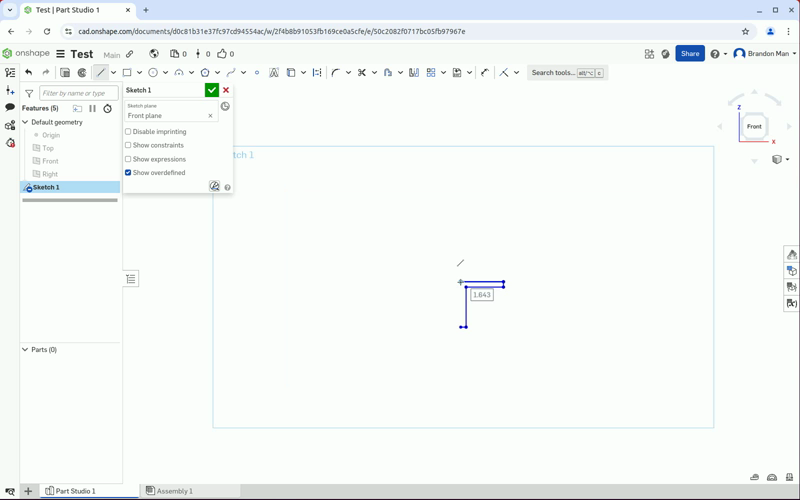
scroll(-6)
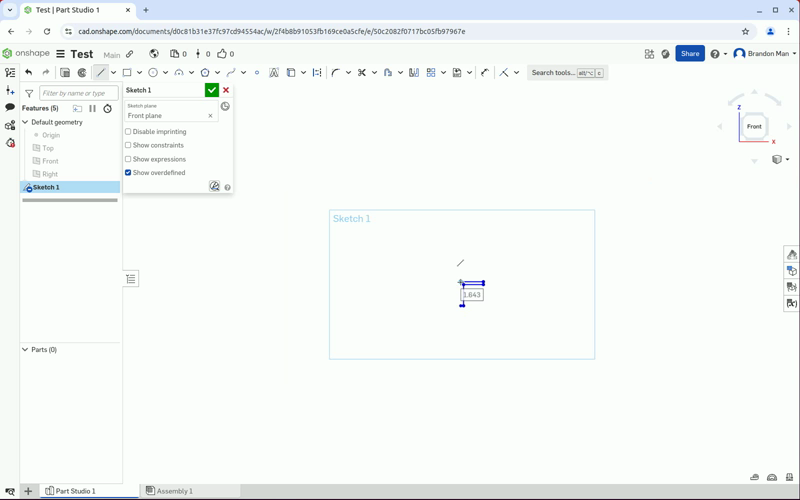
scroll(-6)
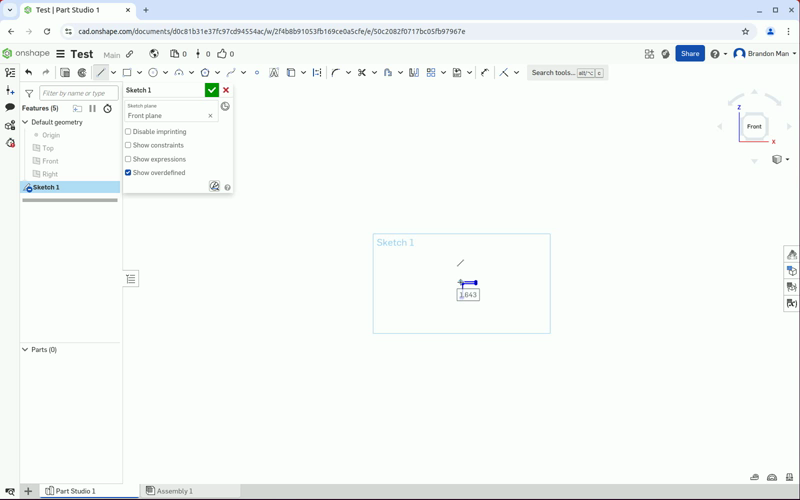
scroll(-6)
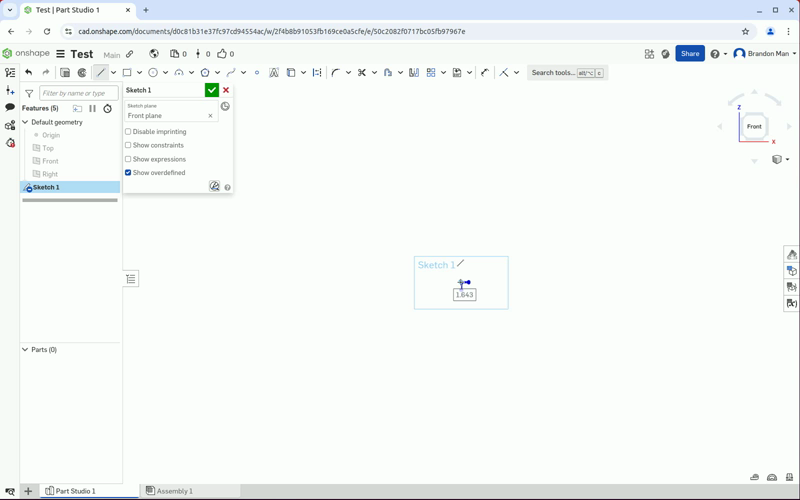
key_up(shift)
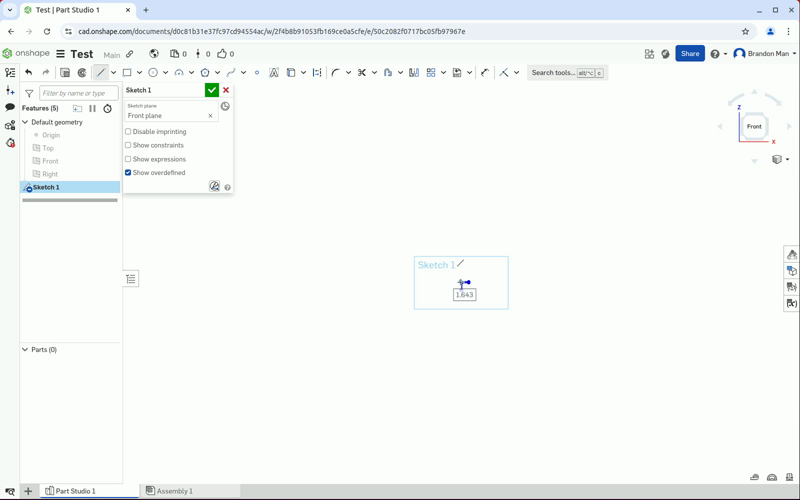
mouse_move(490, 281)
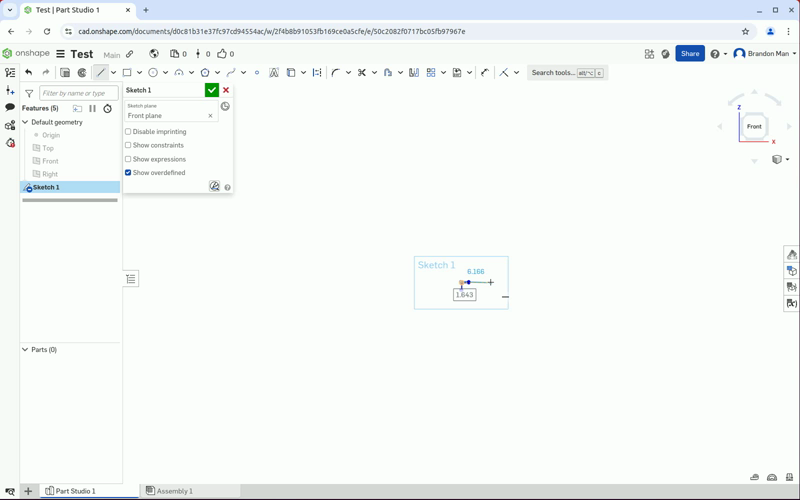
key_down(shift)
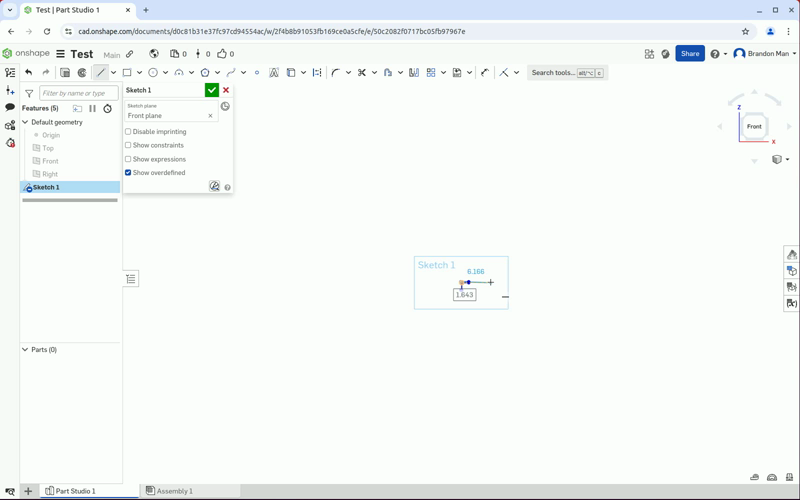
mouse_move(460, 290)
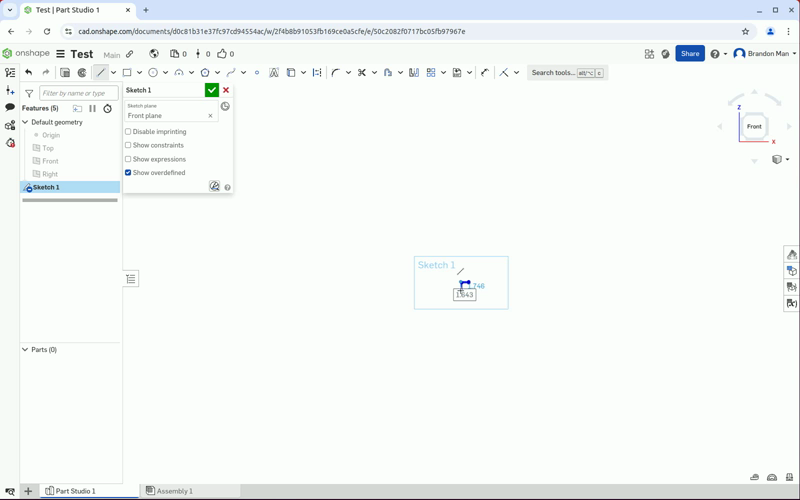
scroll(6)
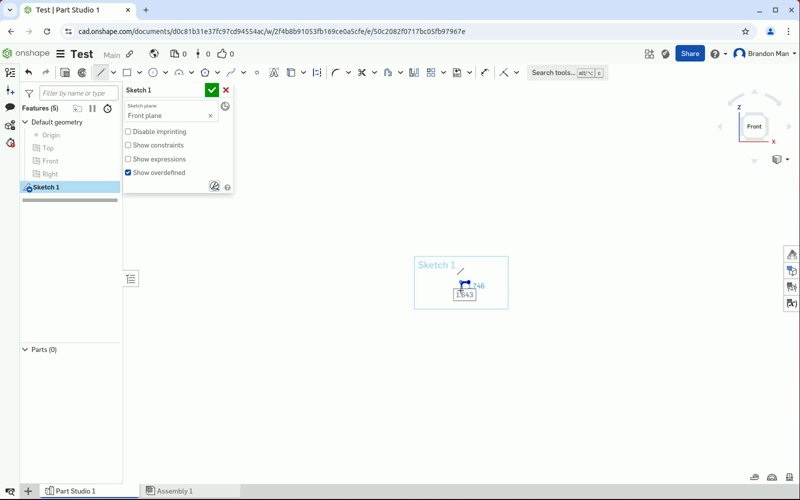
scroll(6)
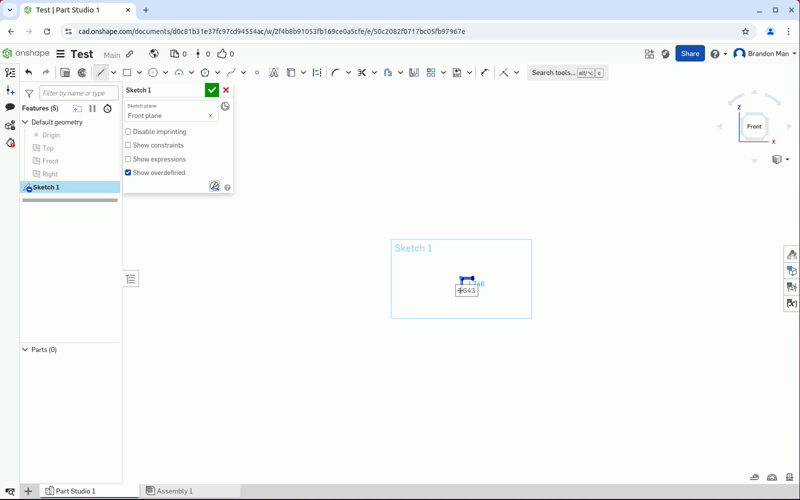
scroll(6)
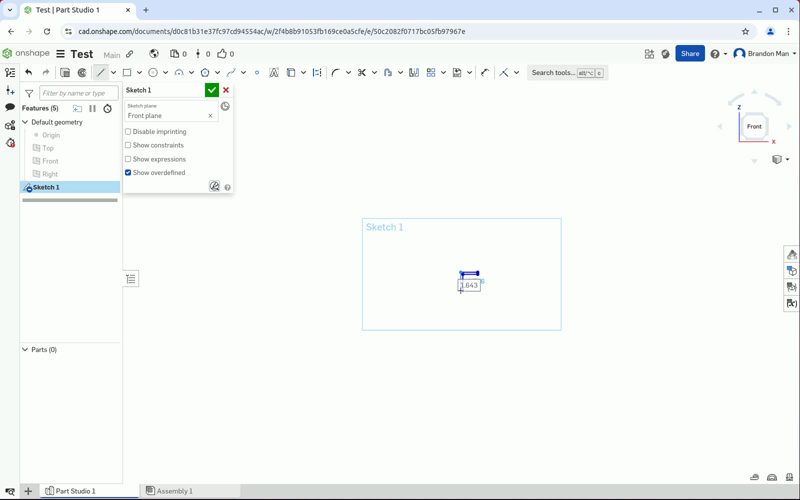
scroll(6)
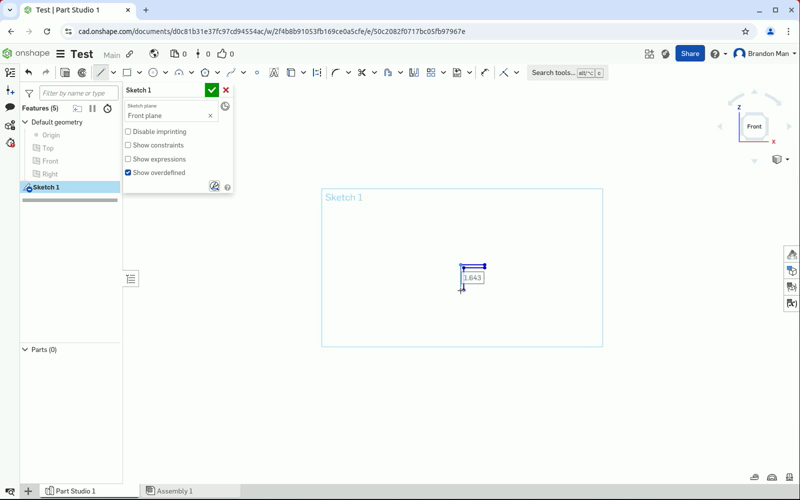
scroll(6)
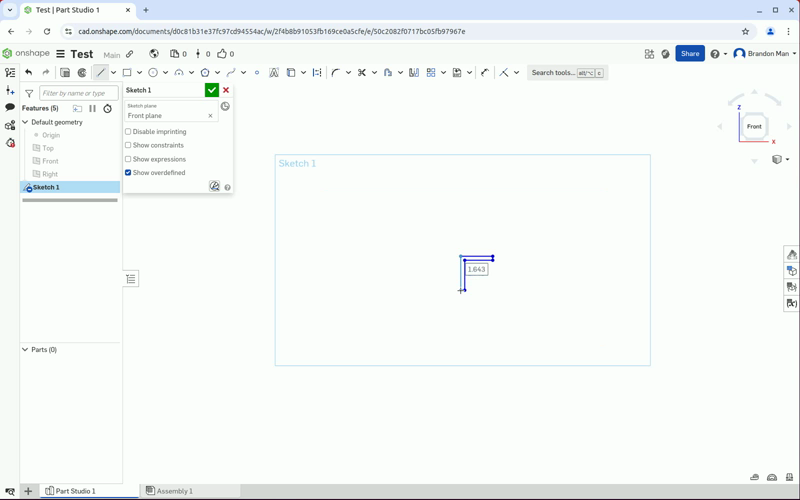
scroll(6)
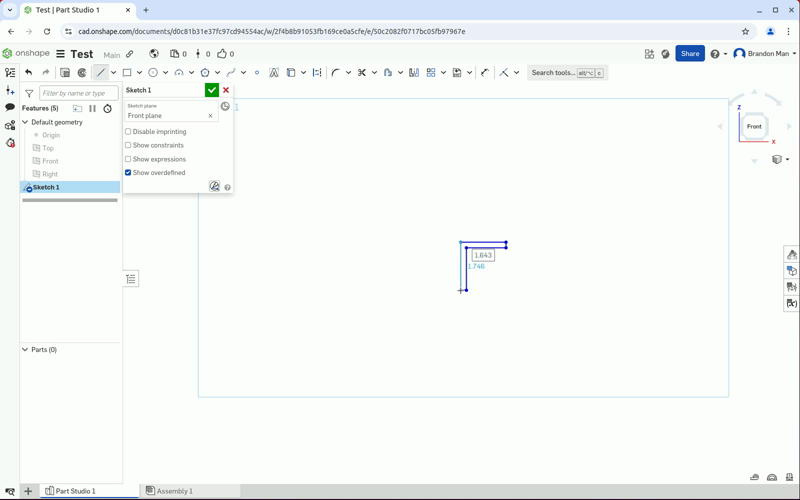
scroll(6)
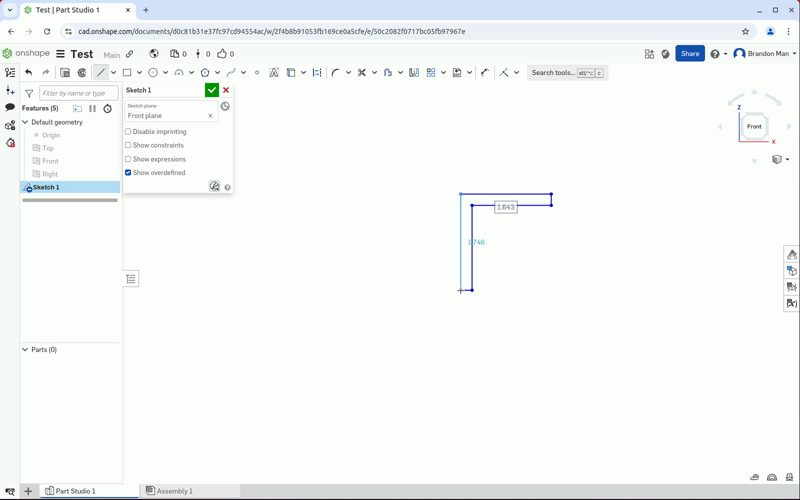
key_up(shift)
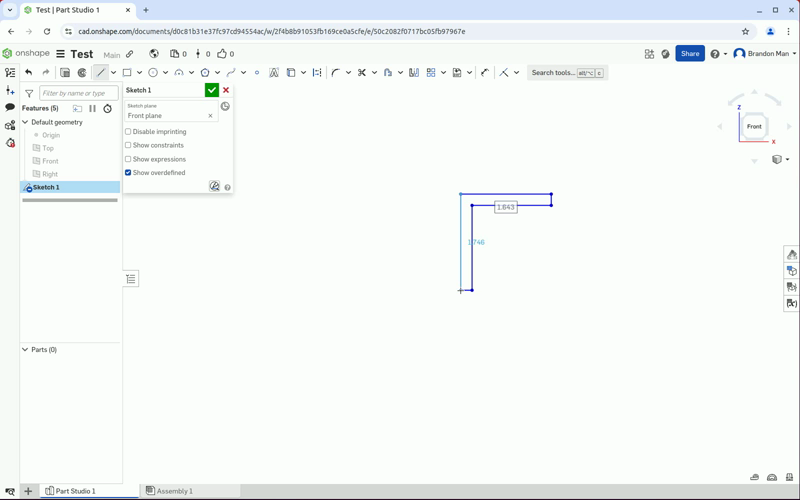
click(460, 290)
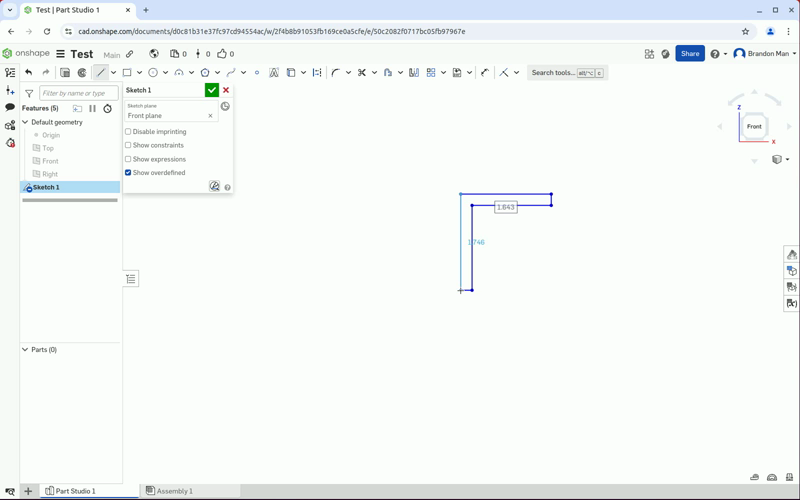
scroll(-6)
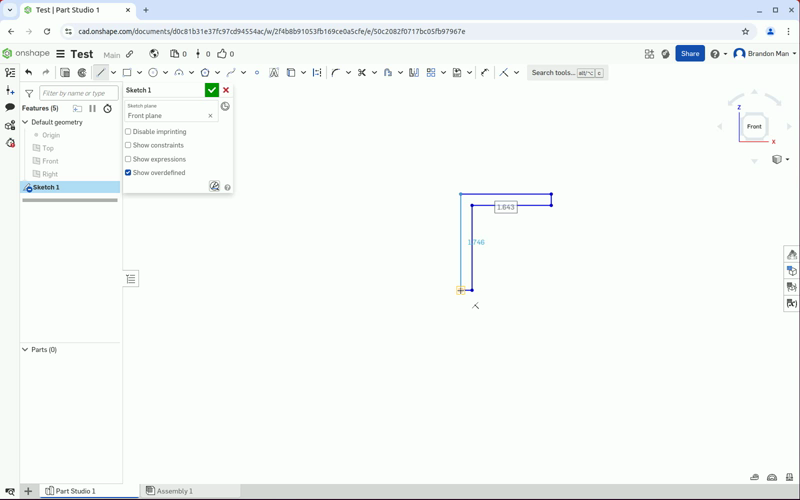
scroll(-6)
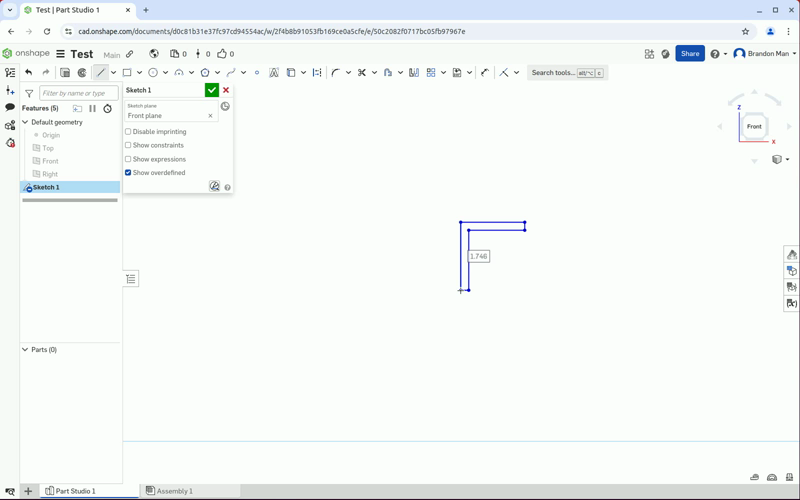
scroll(-6)
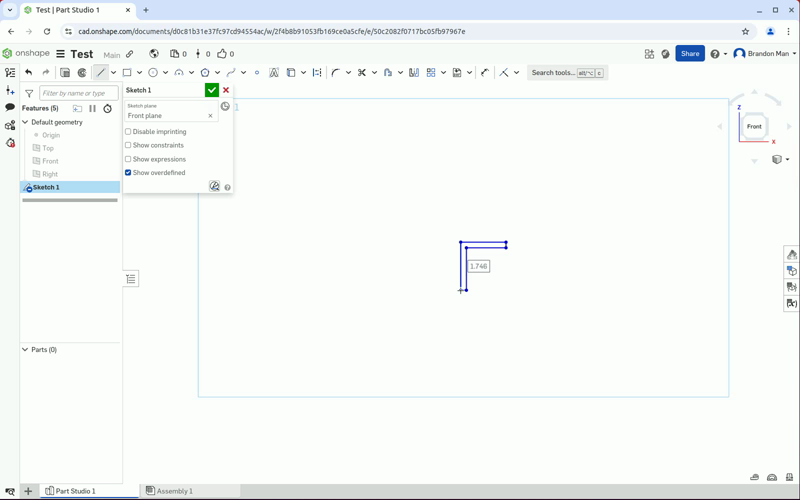
scroll(-6)
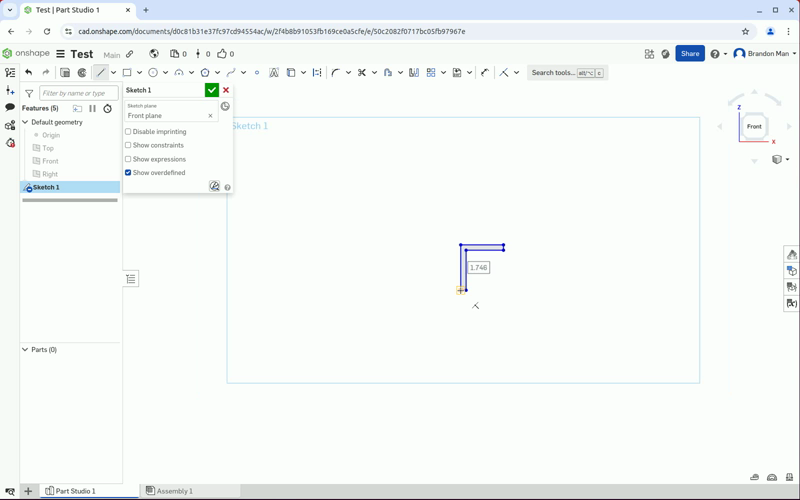
scroll(-6)
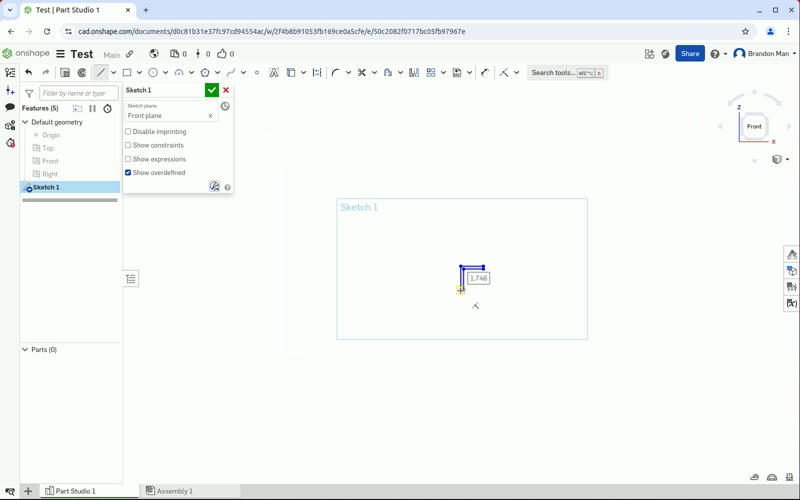
scroll(-6)
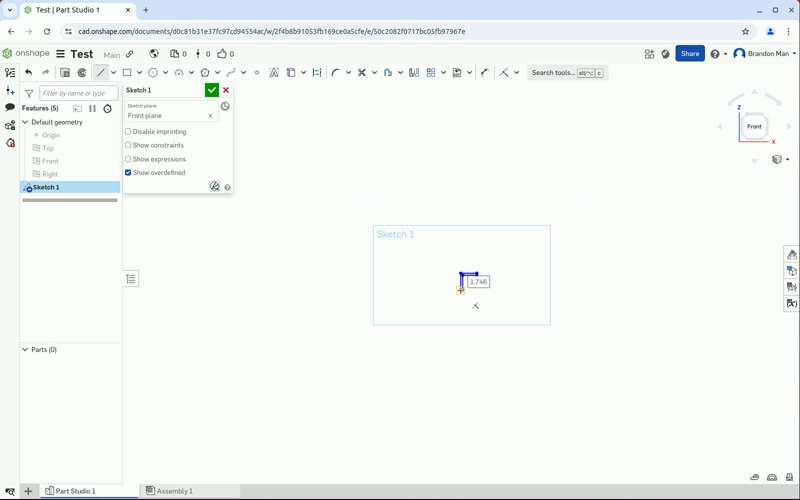
scroll(-6)
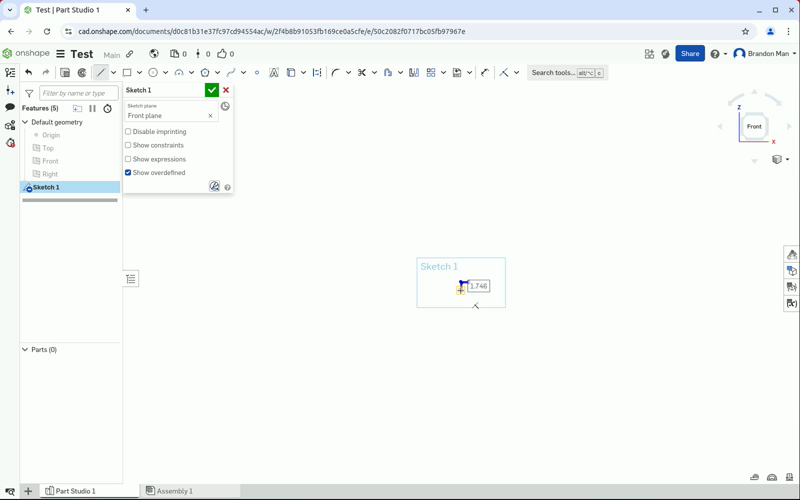
key(esc)
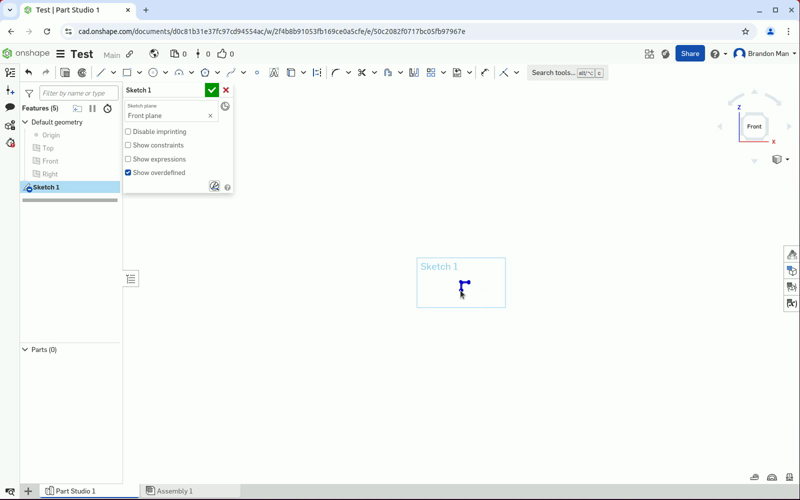
mouse_move(468, 281)
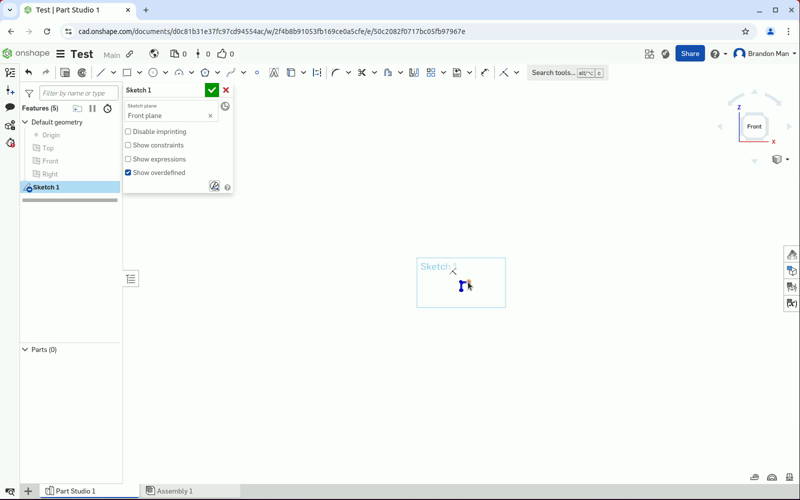
scroll(6)
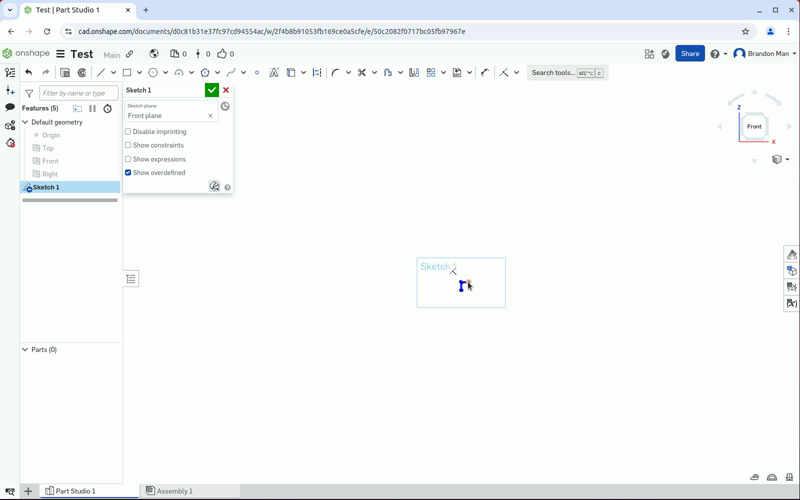
scroll(6)
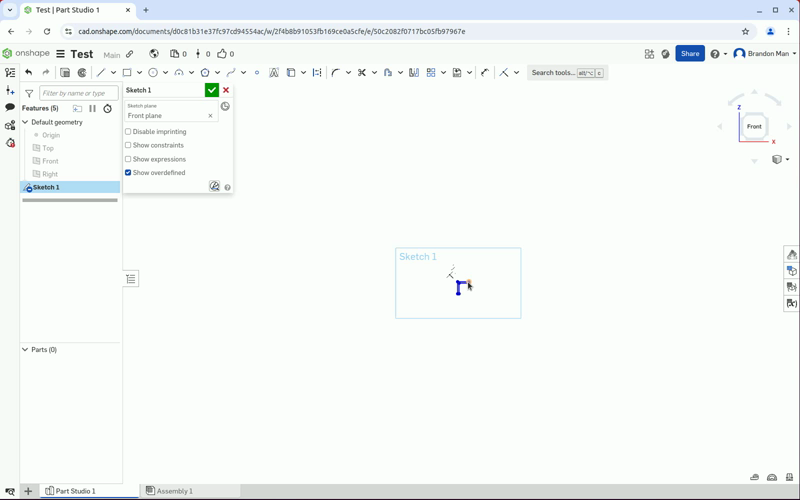
scroll(6)
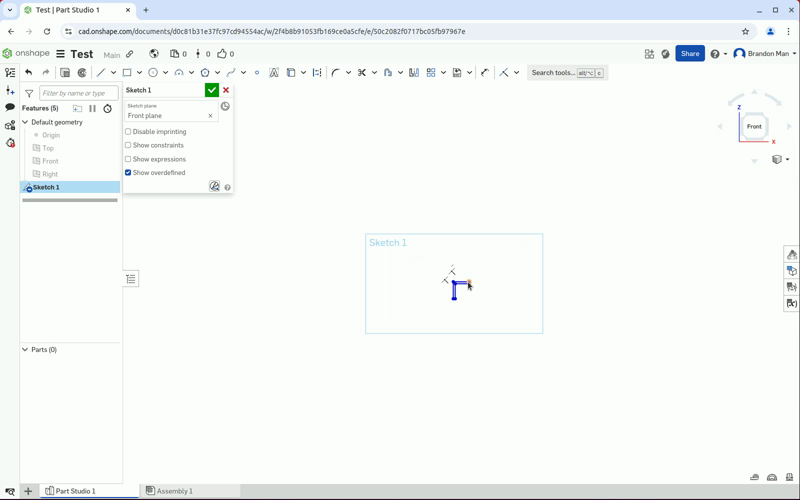
scroll(6)
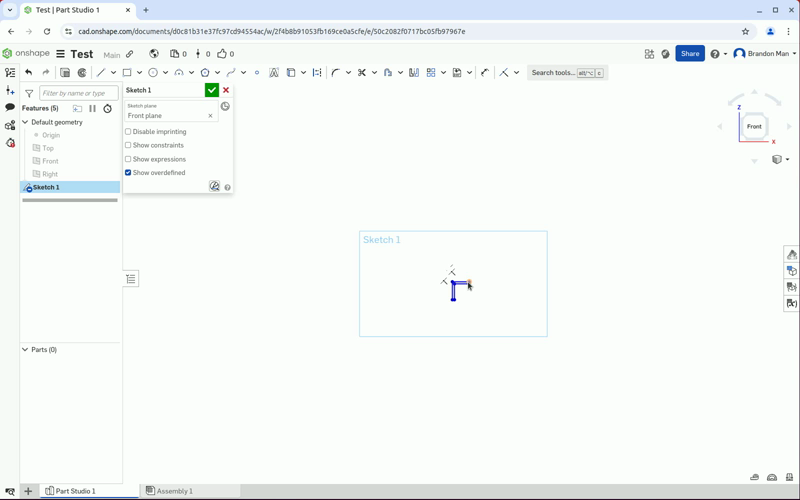
scroll(6)
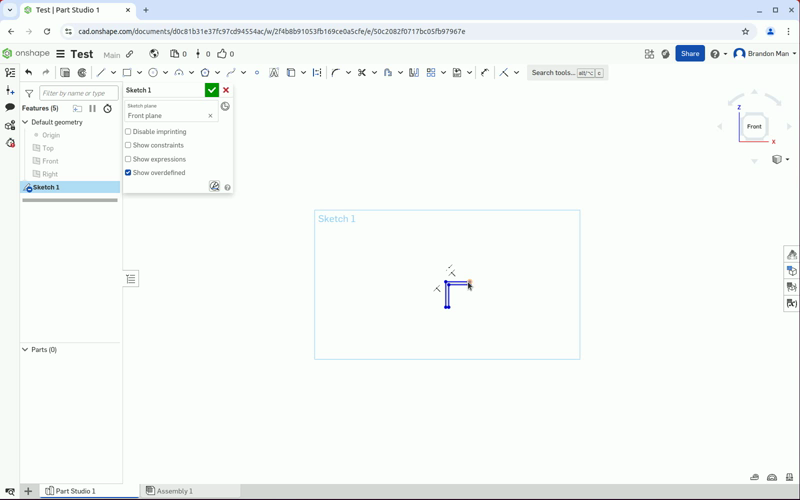
scroll(6)
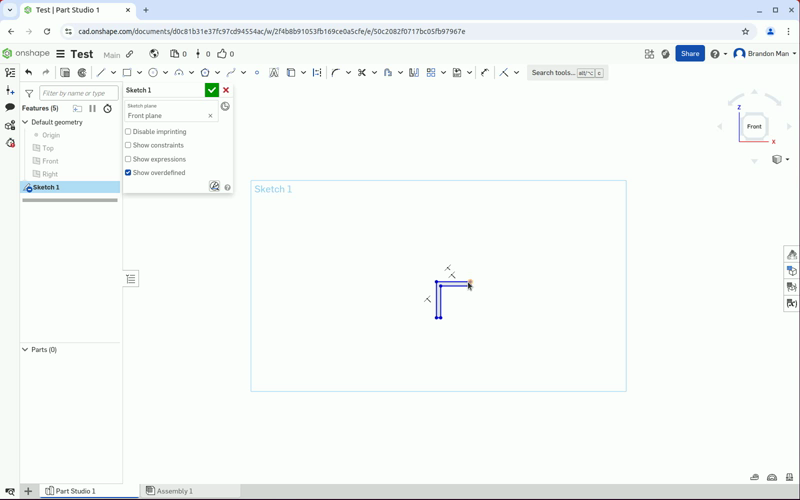
scroll(6)
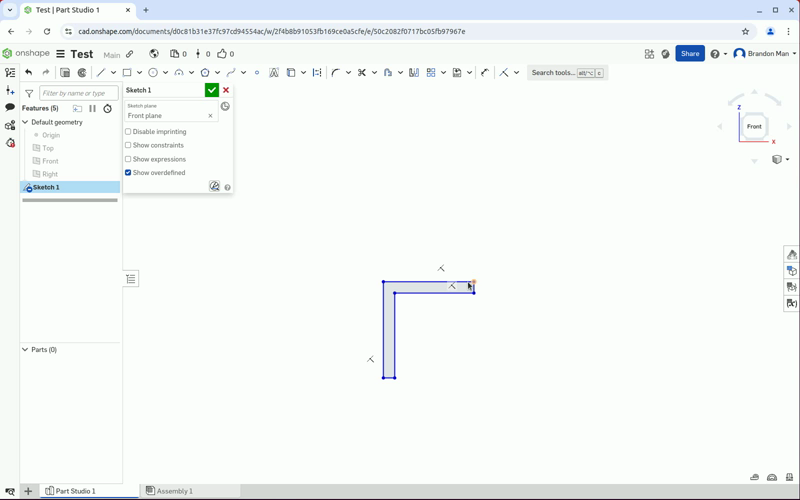
click(468, 281)
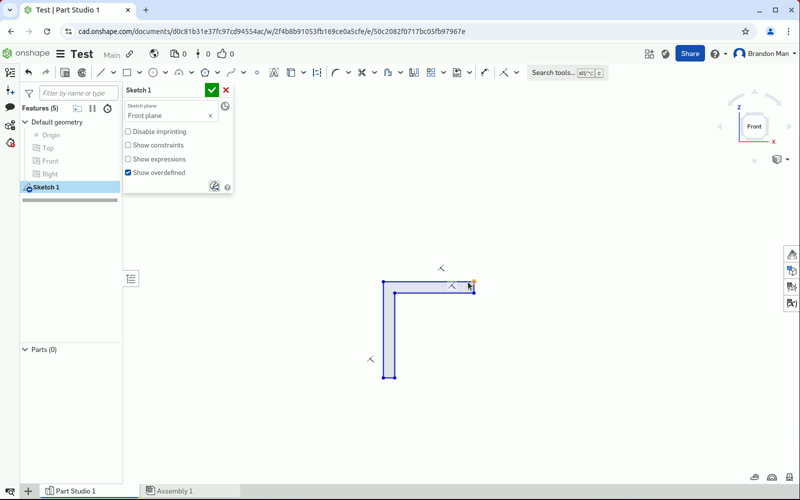
scroll(-6)
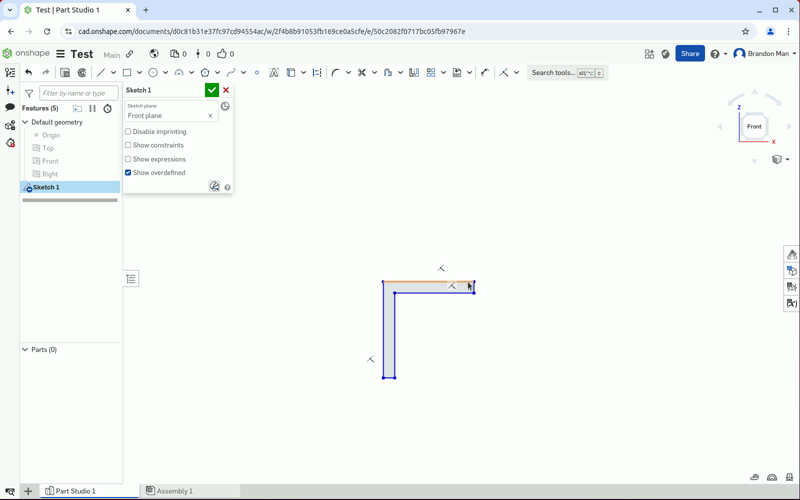
scroll(-6)
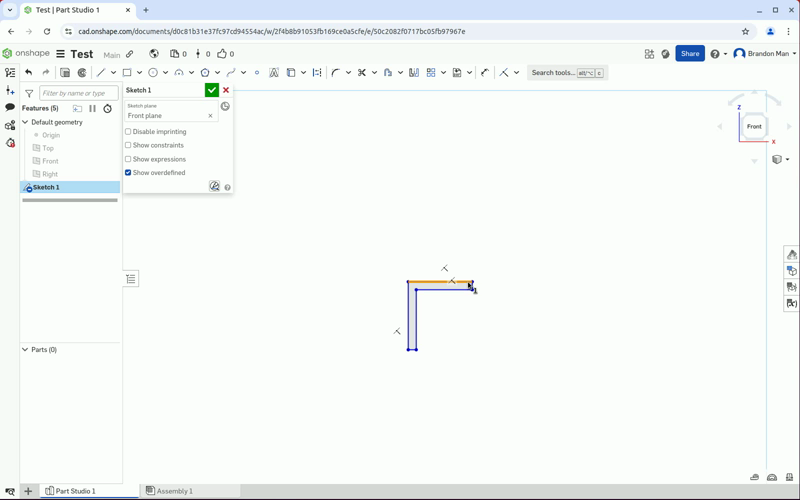
scroll(-6)
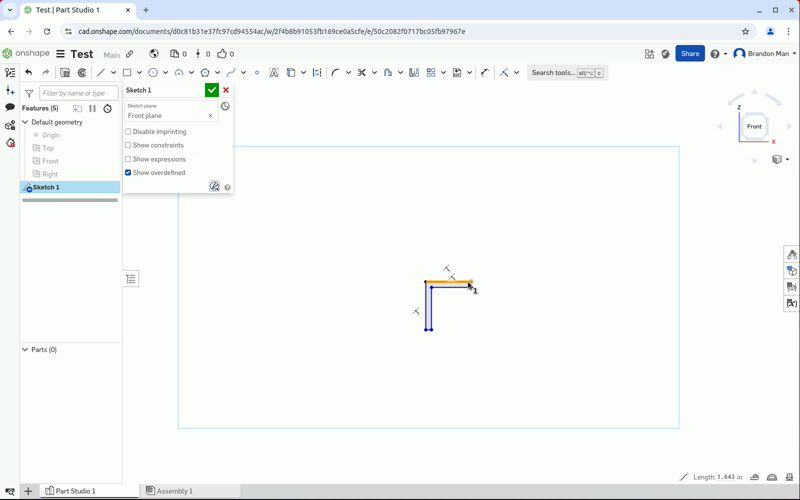
scroll(-6)
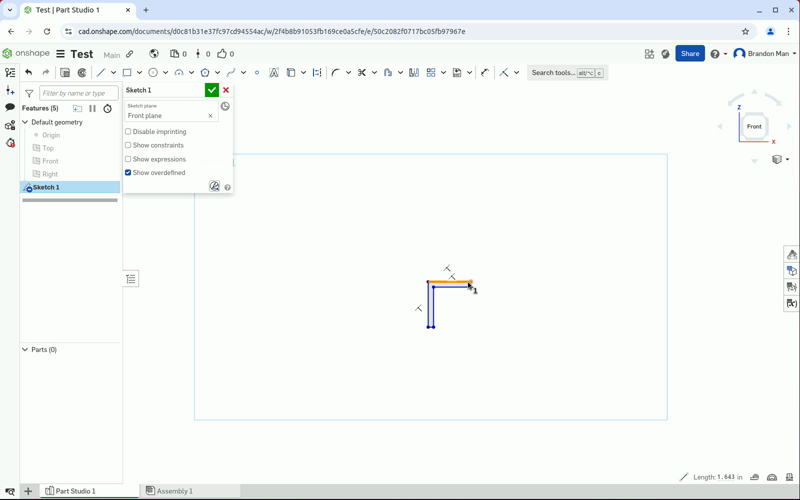
scroll(-6)
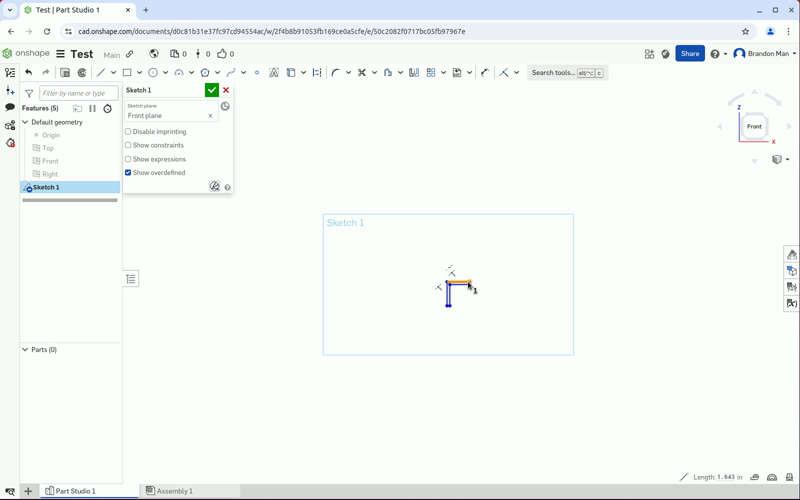
scroll(-6)
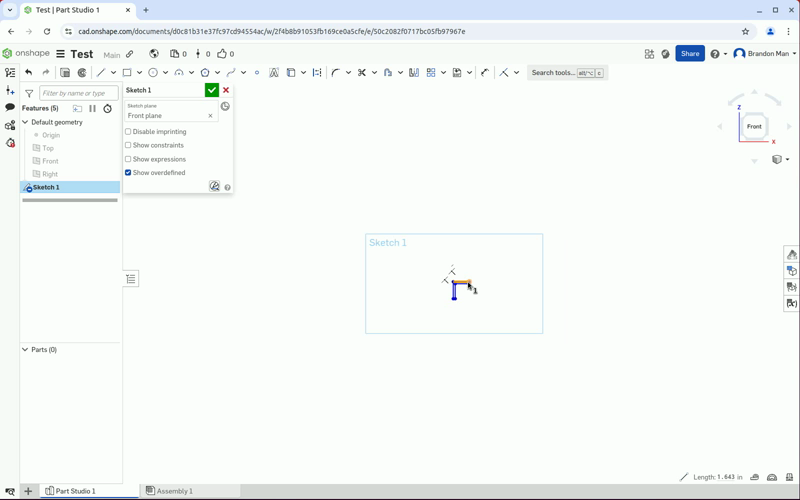
scroll(-6)
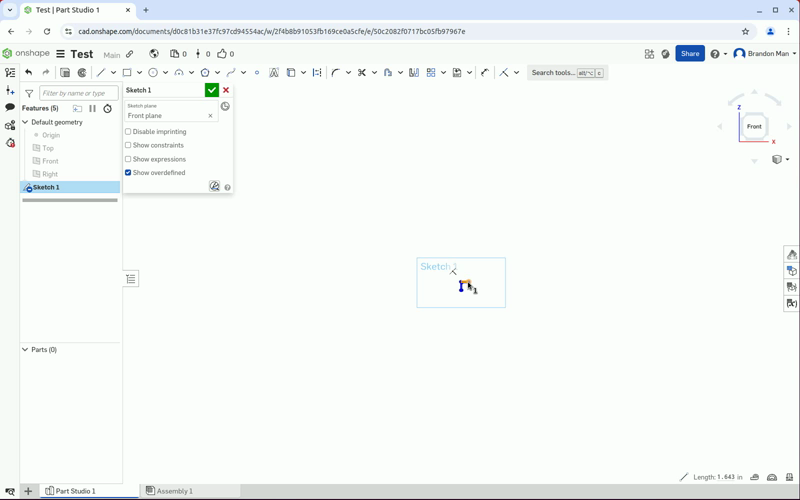
mouse_move(73, 352)
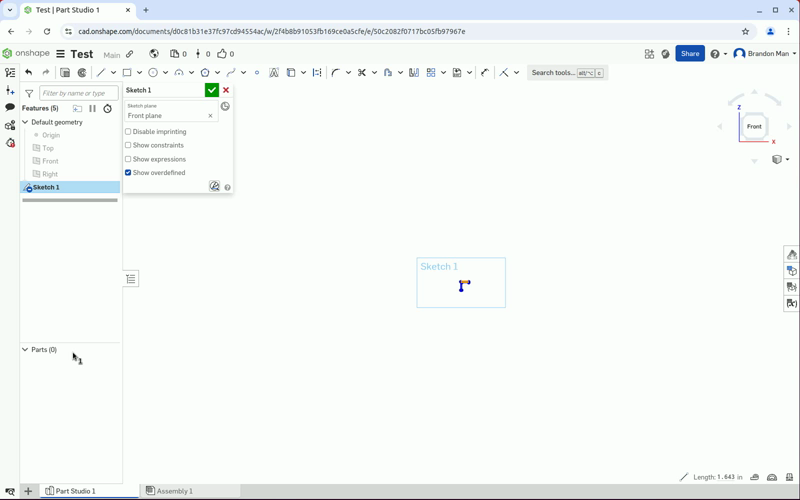
key(shift+y)
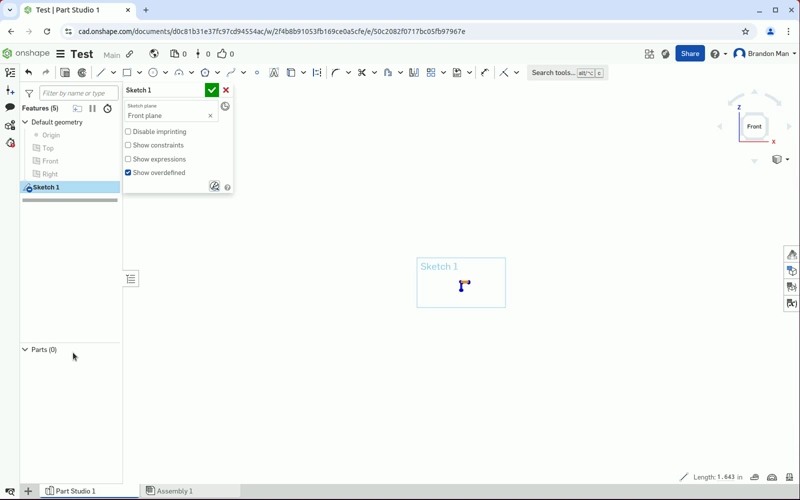
key(shift+e)
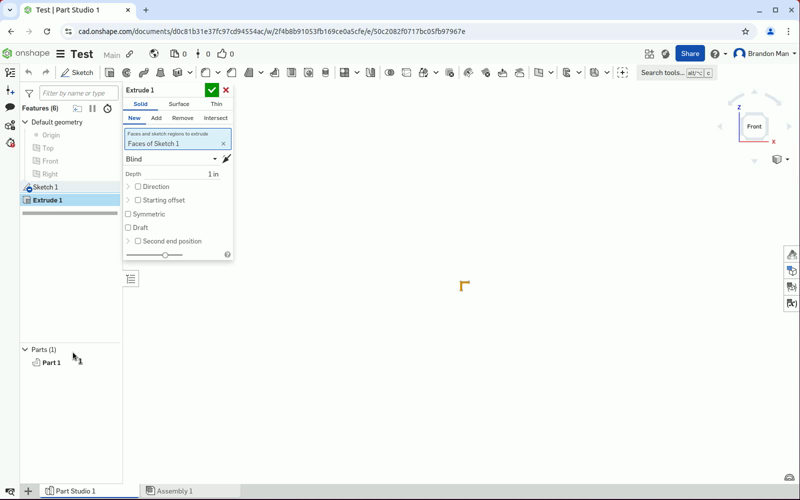
mouse_move(143, 106)
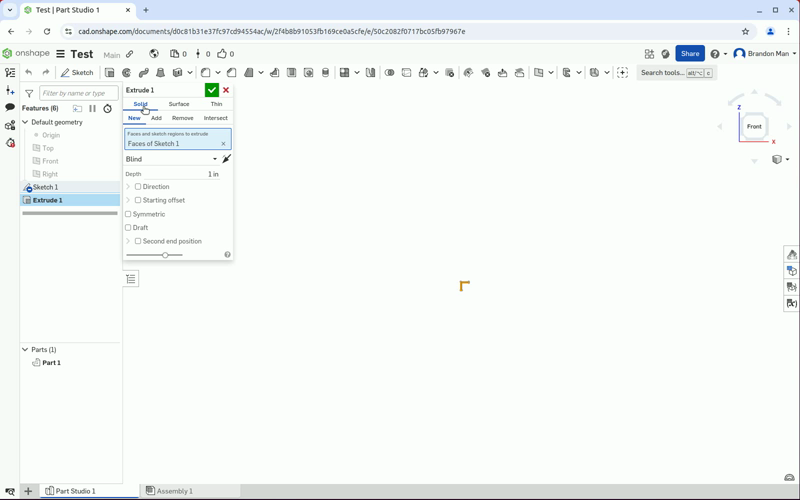
click(143, 106)
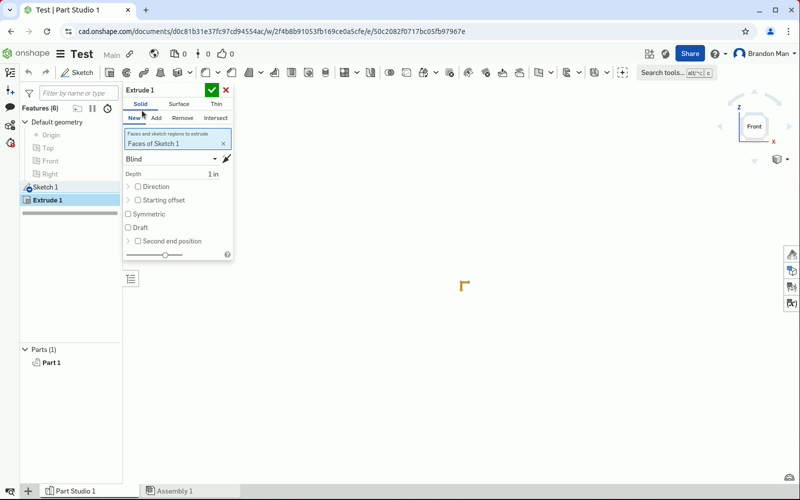
mouse_move(137, 120)
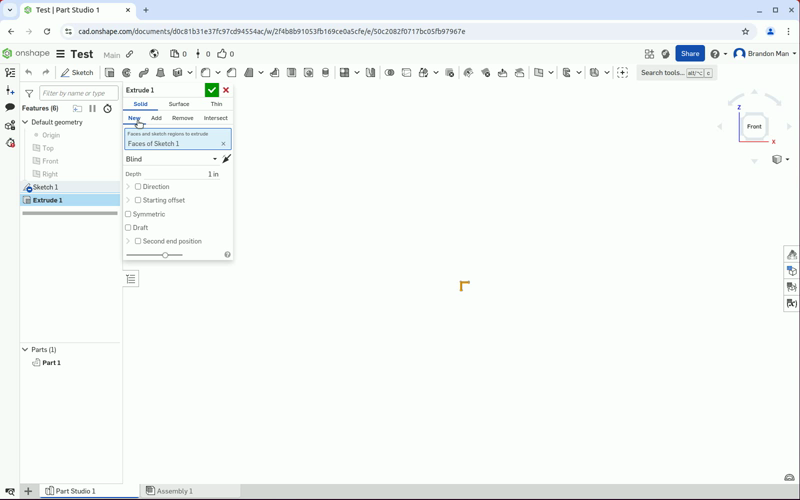
click(137, 120)
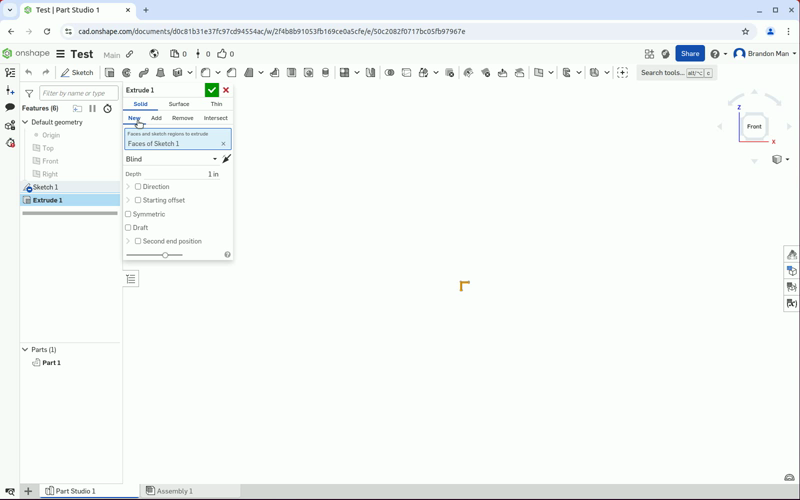
key(tab, 4)
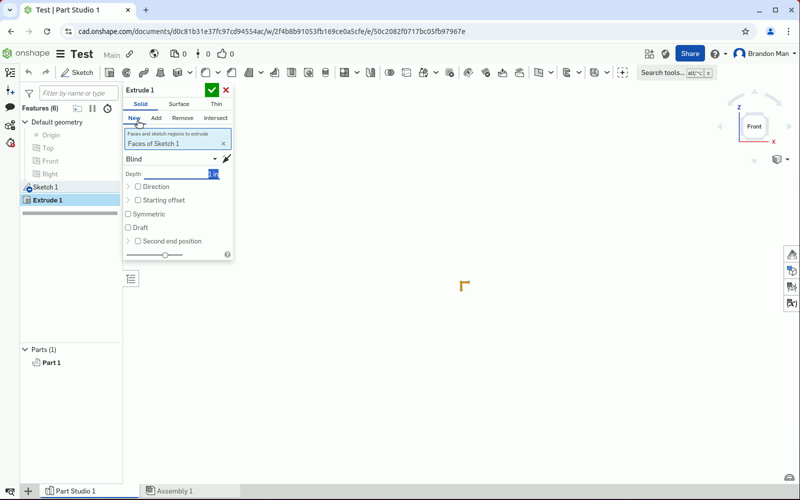
text(4.814)
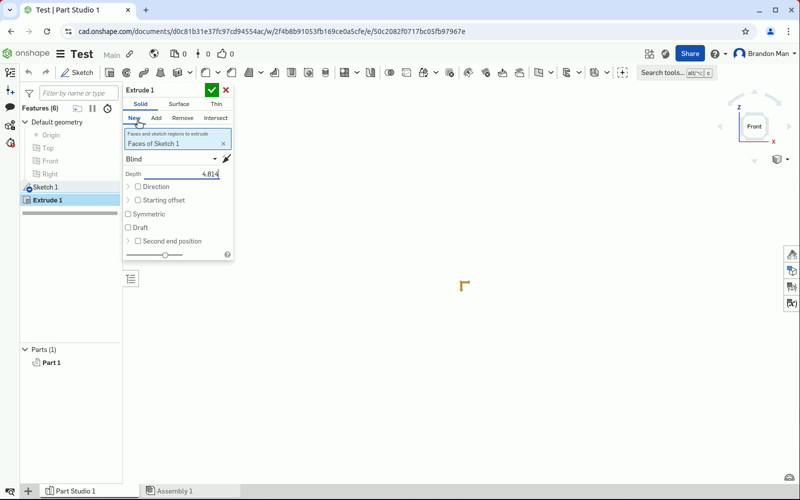
key(enter)
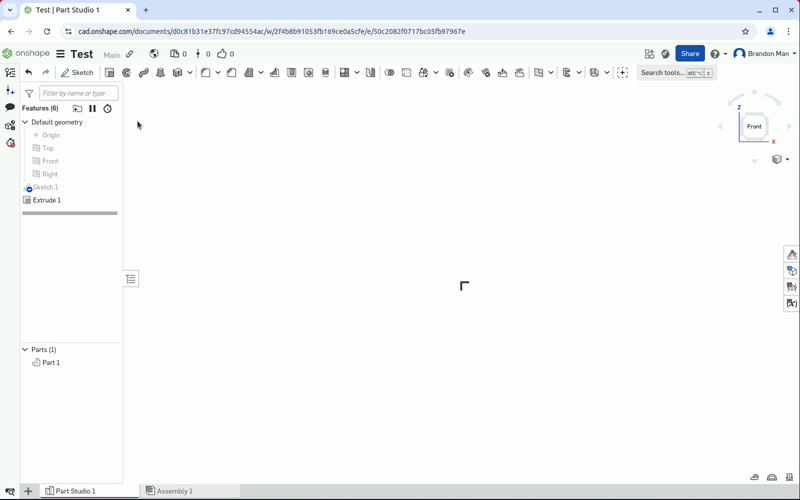
key(shift+h)
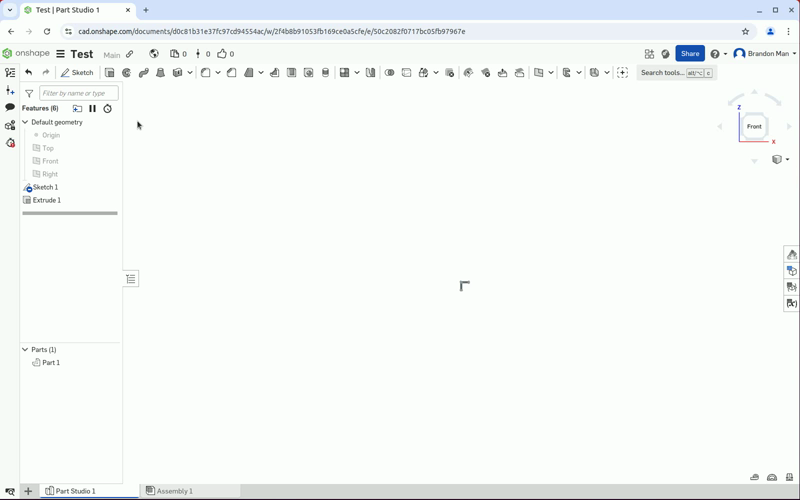
key(shift+h)
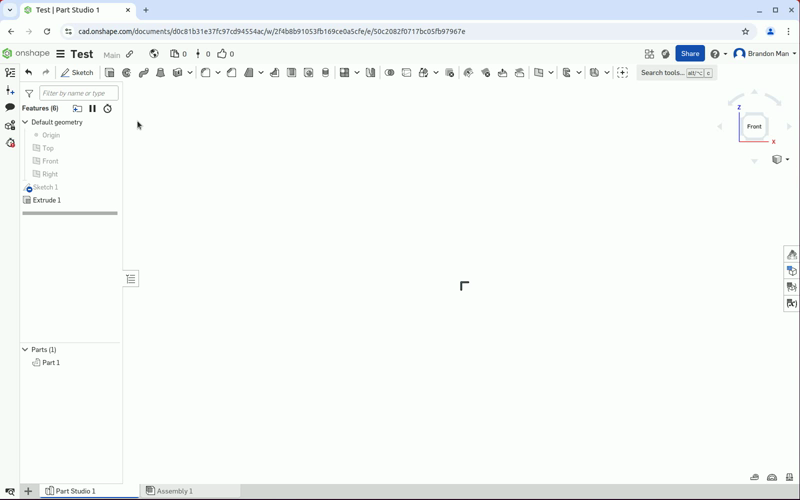
mouse_move(73, 189)
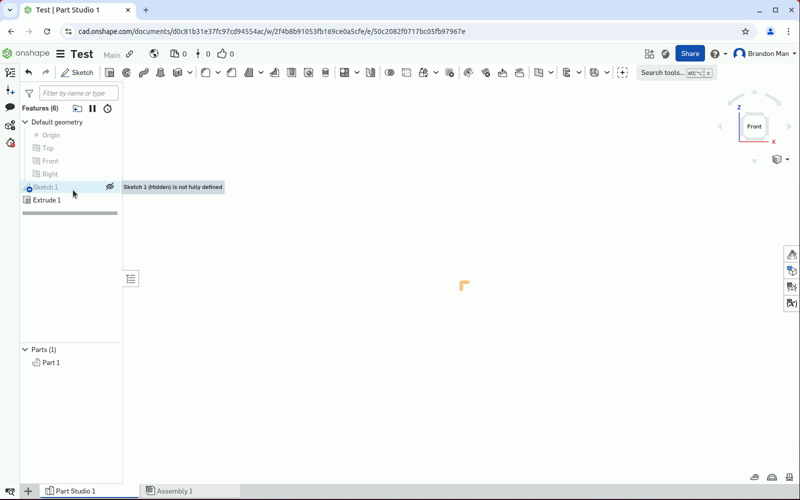
click(73, 189)
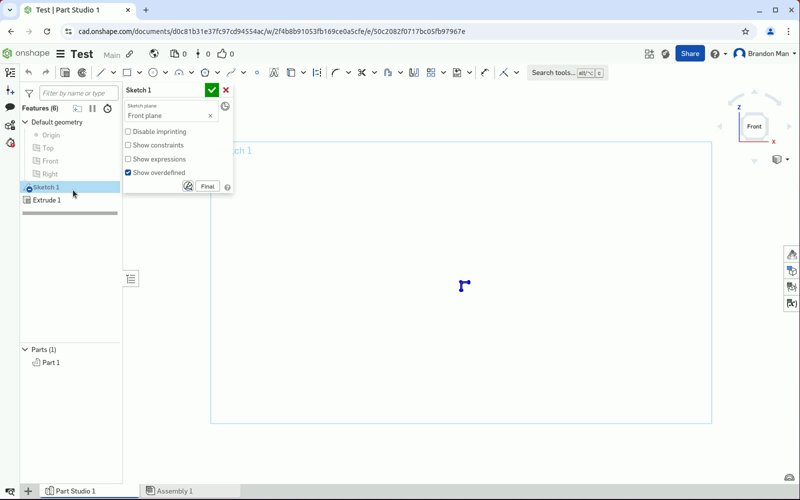
mouse_move(229, 92)
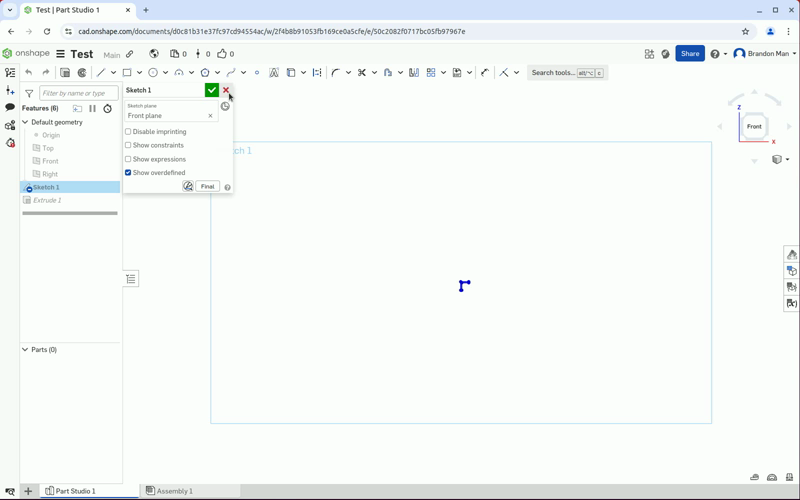
click(229, 92)
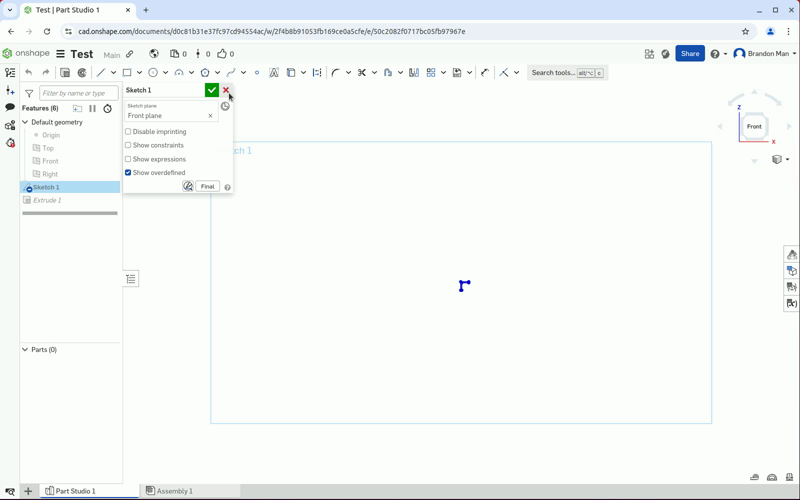
key(shift+s)
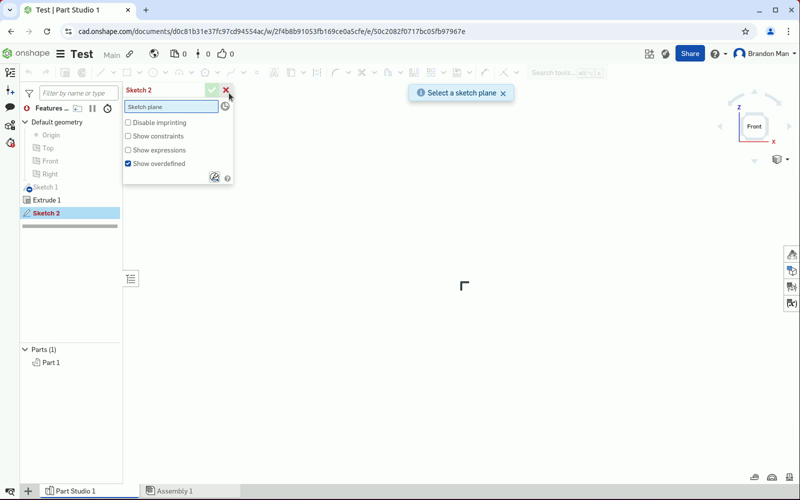
mouse_move(73, 163)
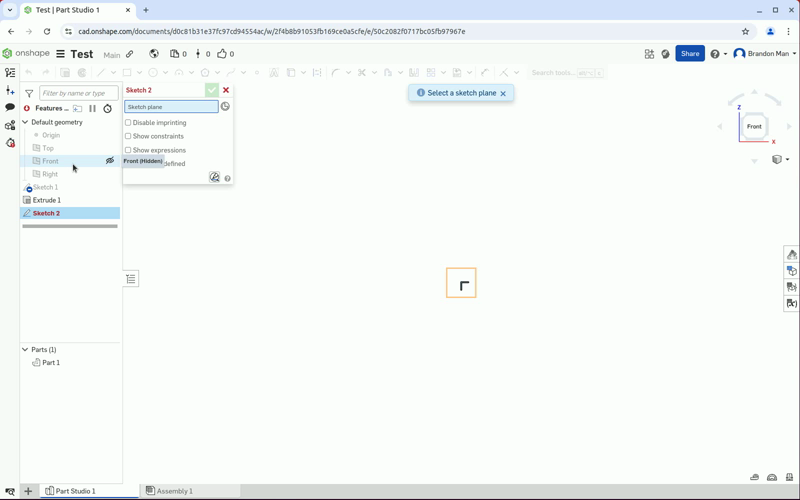
click(73, 163)
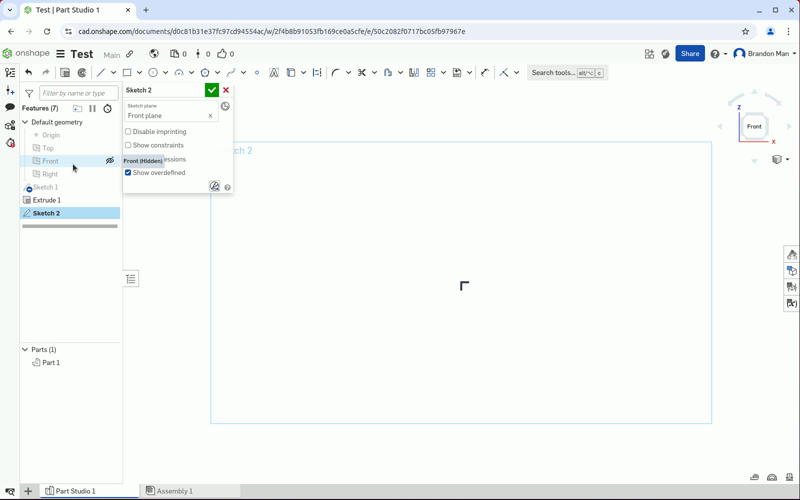
mouse_move(73, 352)
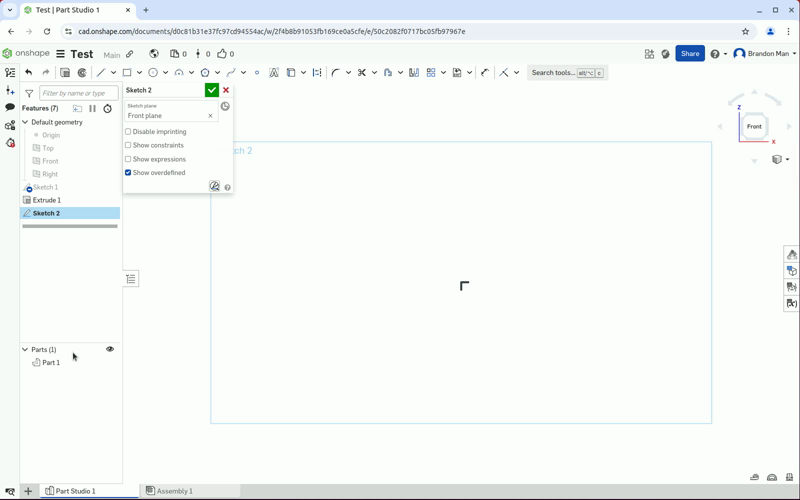
key(y)
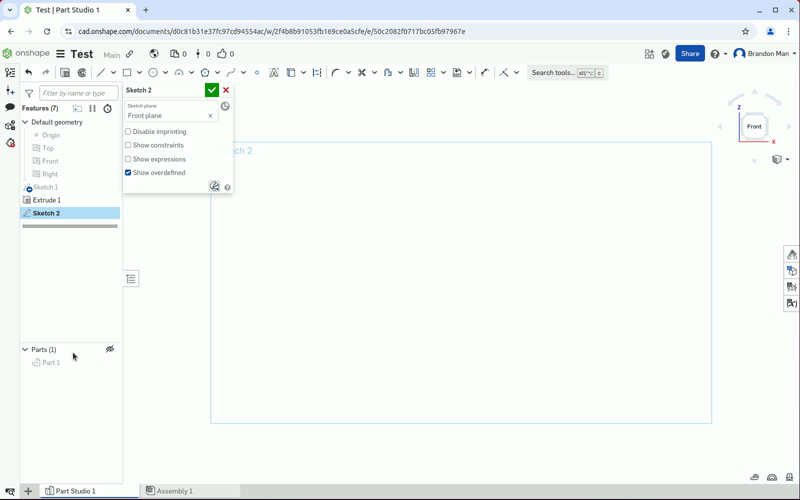
key(l)
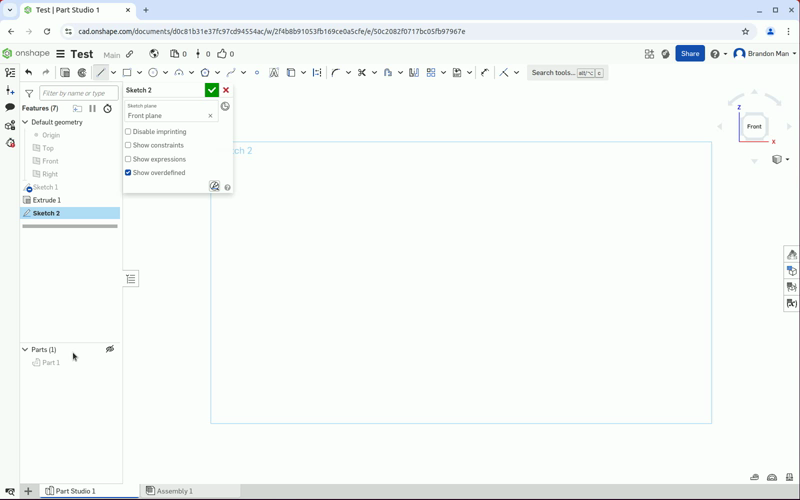
key_down(shift)
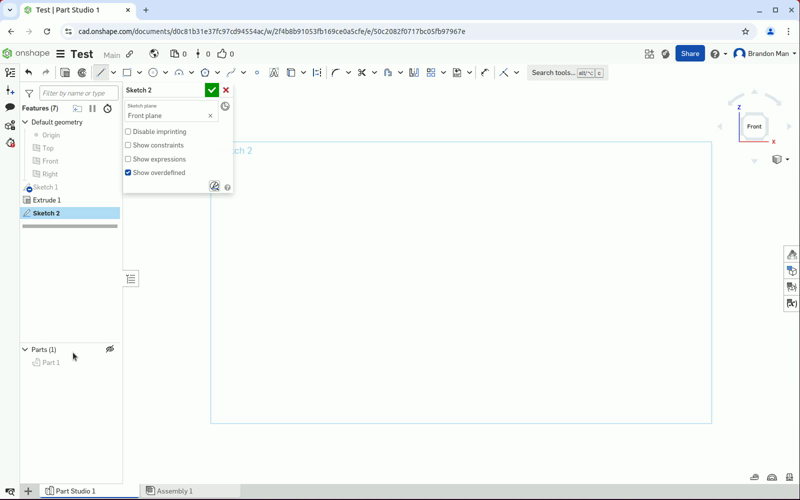
mouse_move(566, 284)
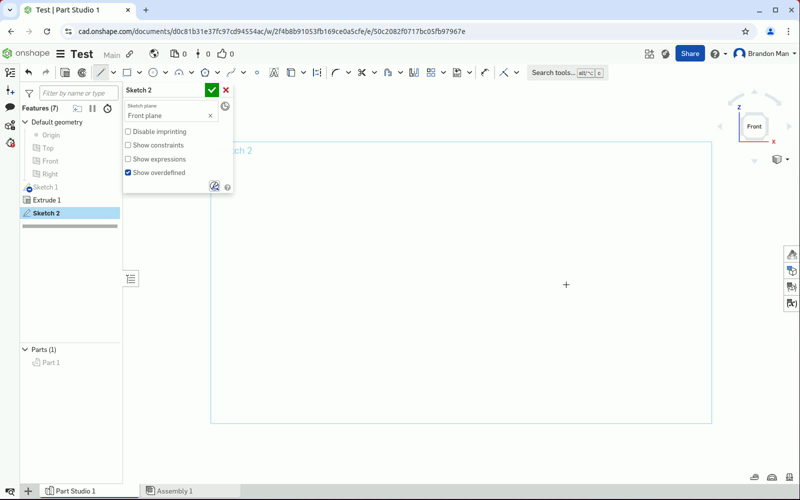
click(566, 284)
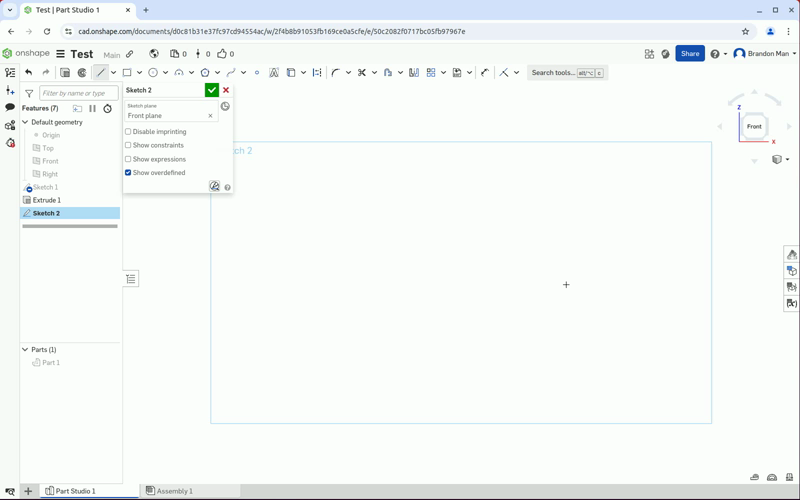
key_up(shift)
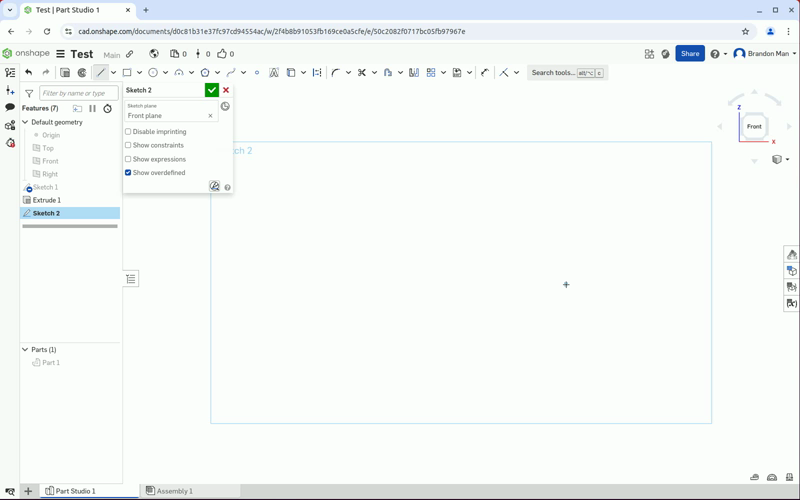
key_down(shift)
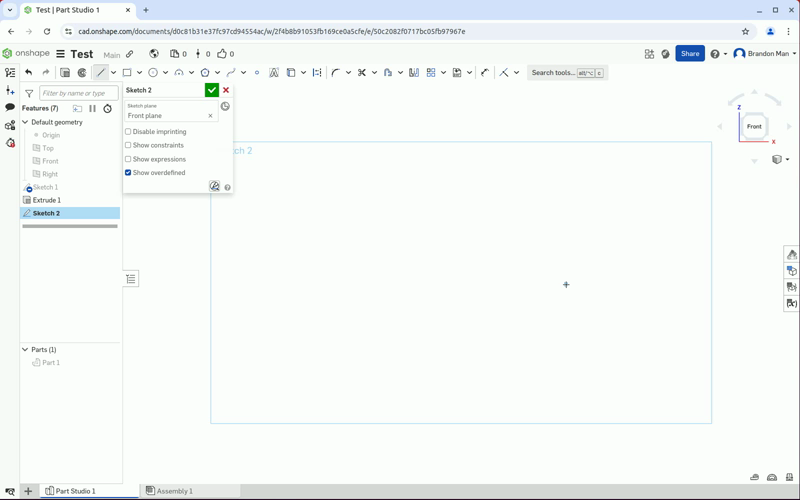
mouse_move(589, 284)
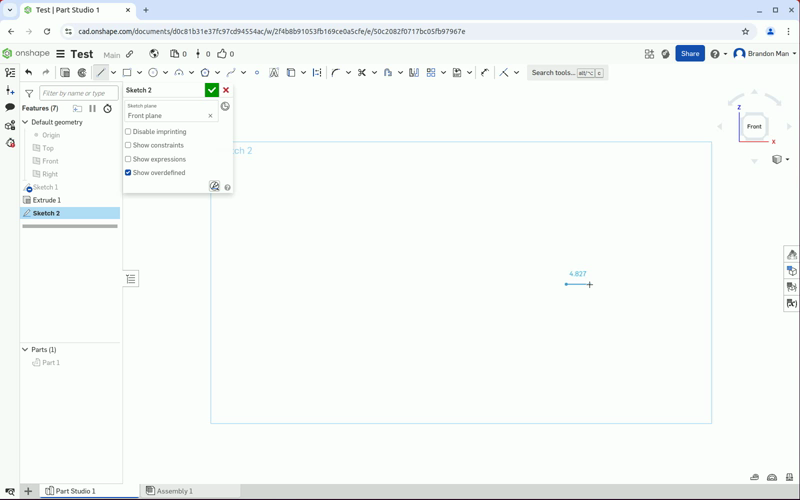
mouse_move(573, 284)
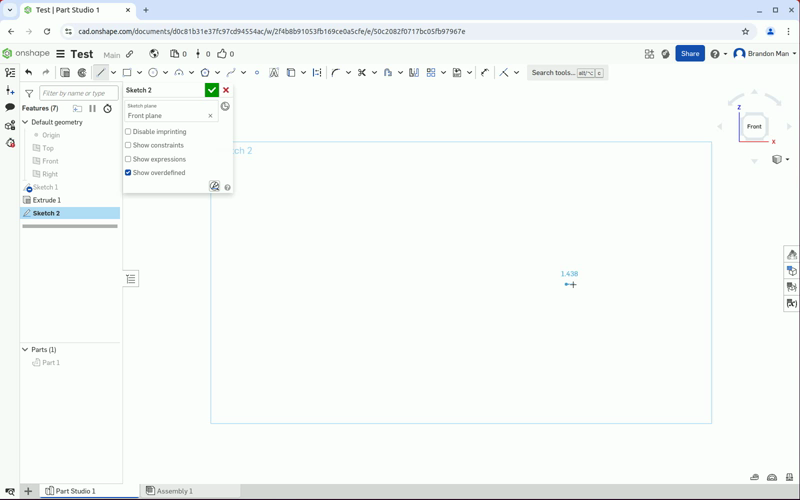
scroll(6)
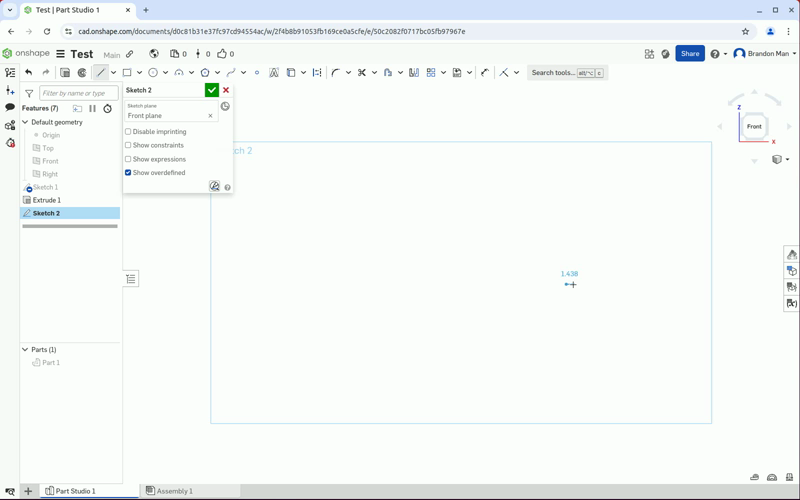
scroll(6)
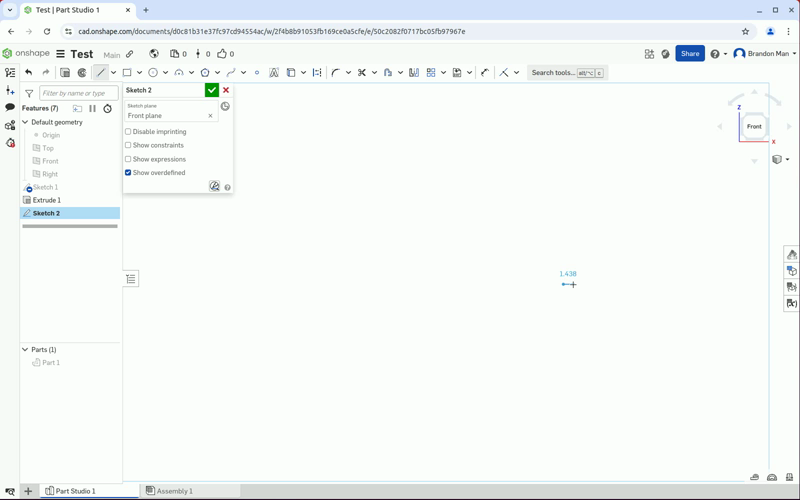
scroll(6)
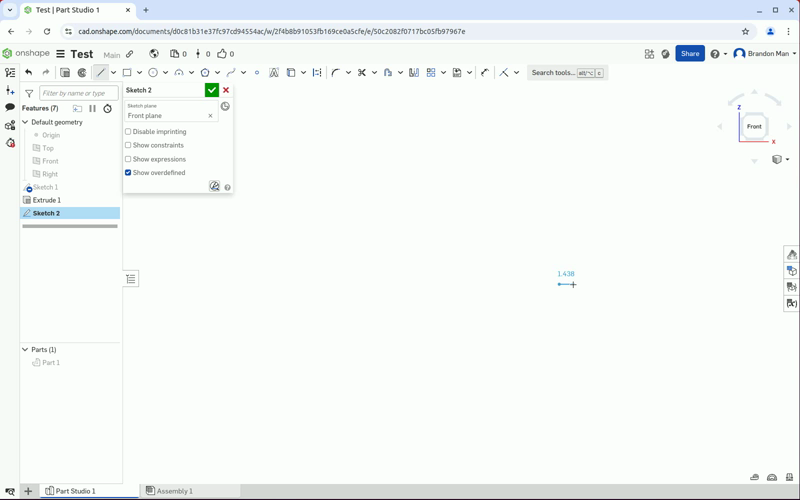
scroll(6)
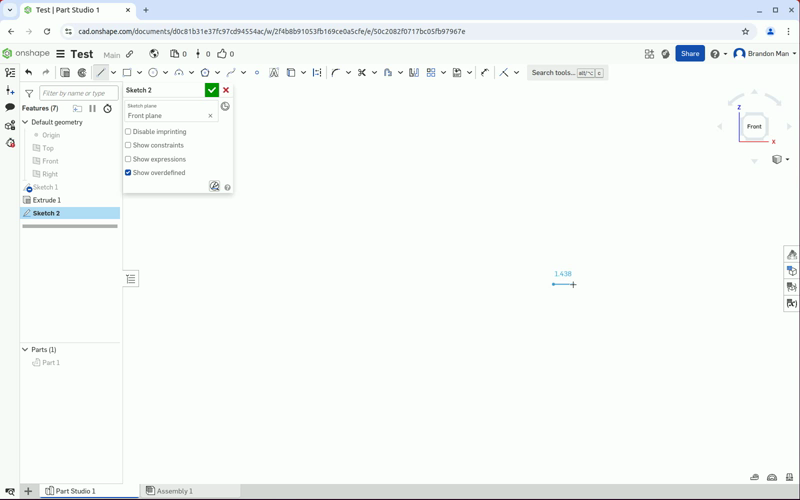
scroll(6)
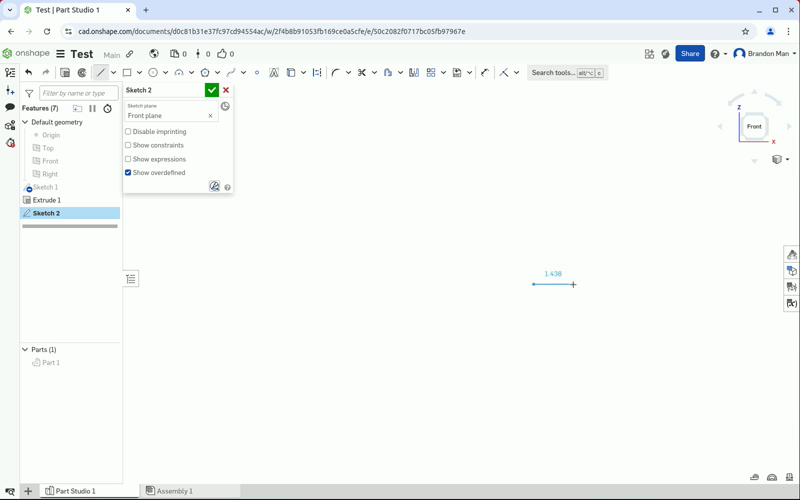
scroll(6)
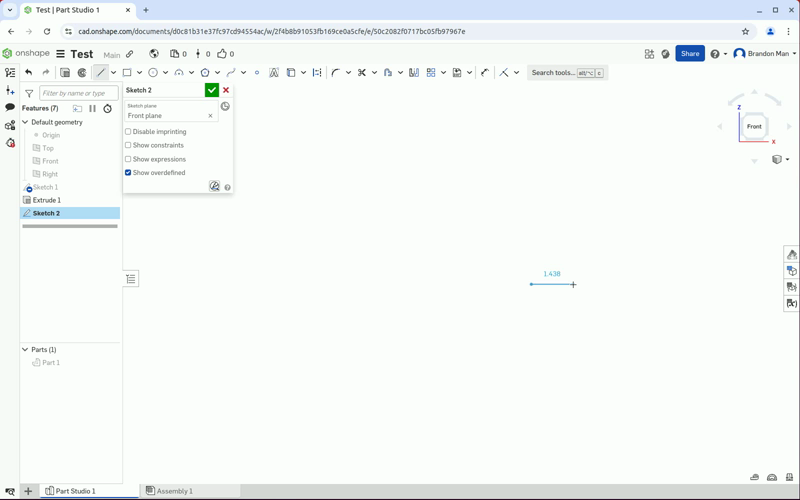
scroll(6)
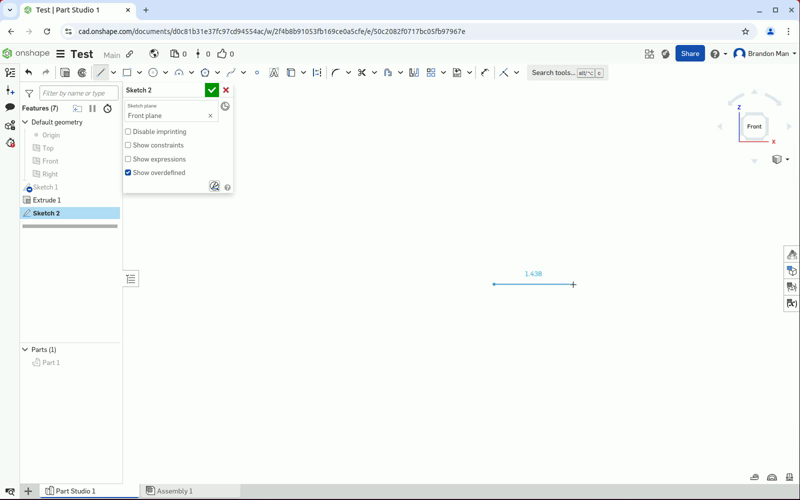
click(573, 284)
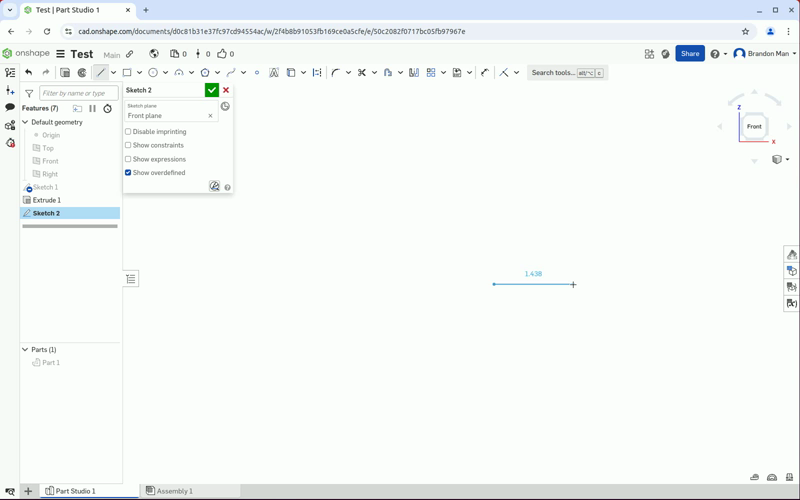
scroll(-6)
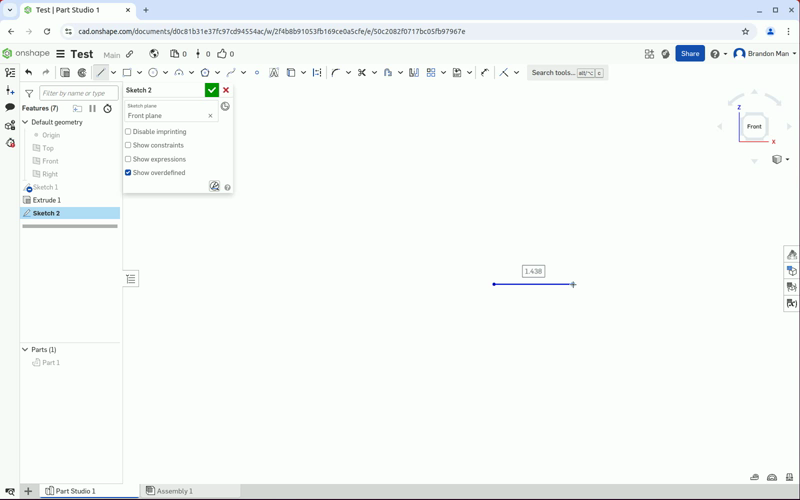
scroll(-6)
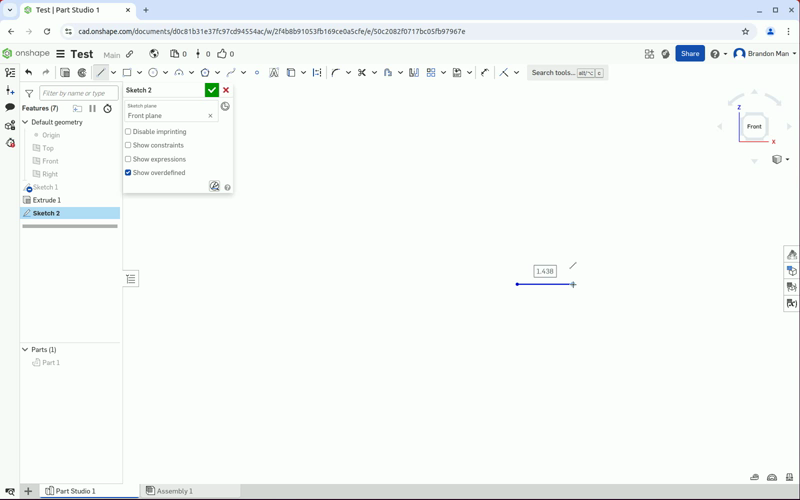
scroll(-6)
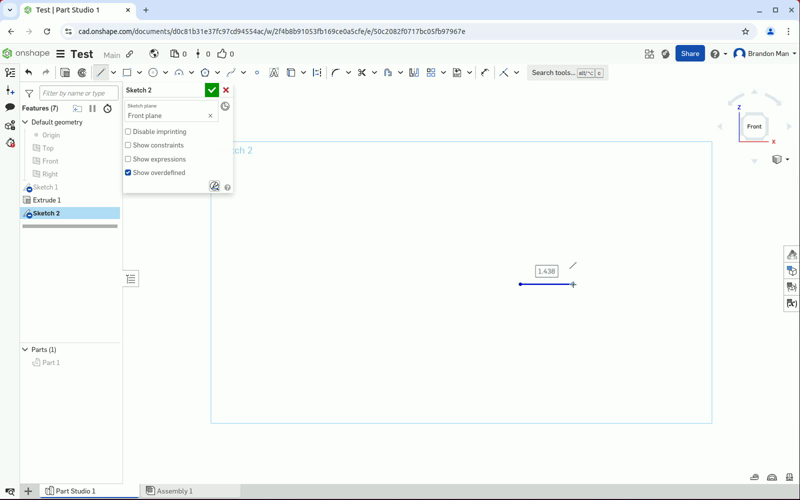
scroll(-6)
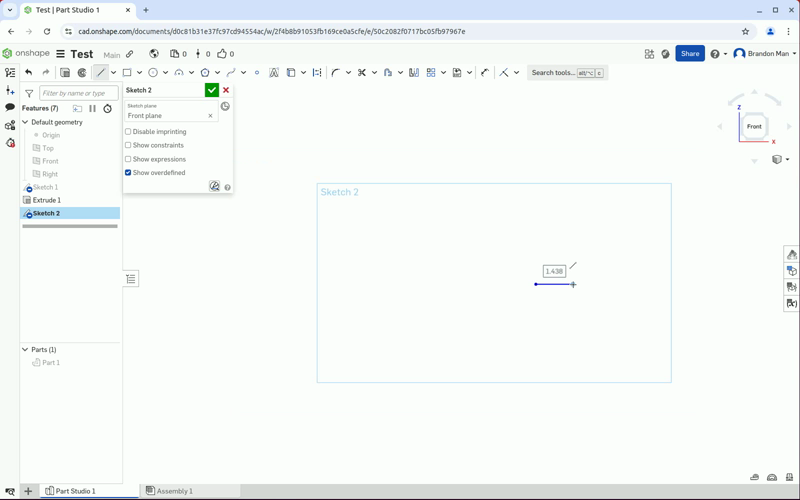
scroll(-6)
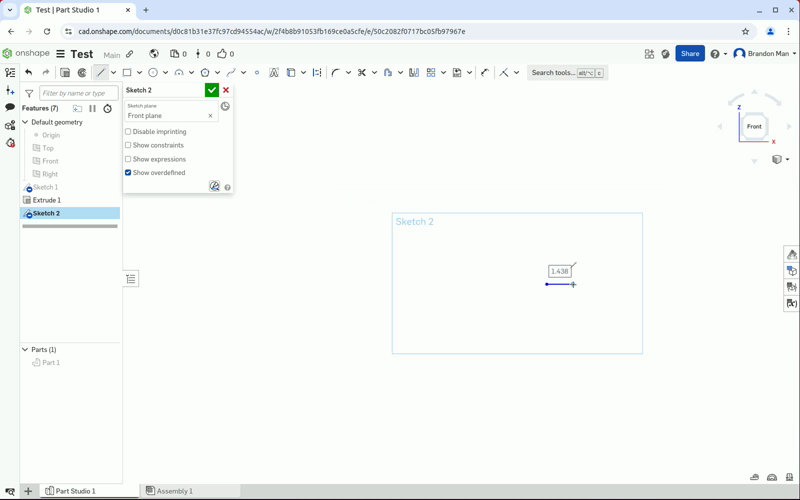
scroll(-6)
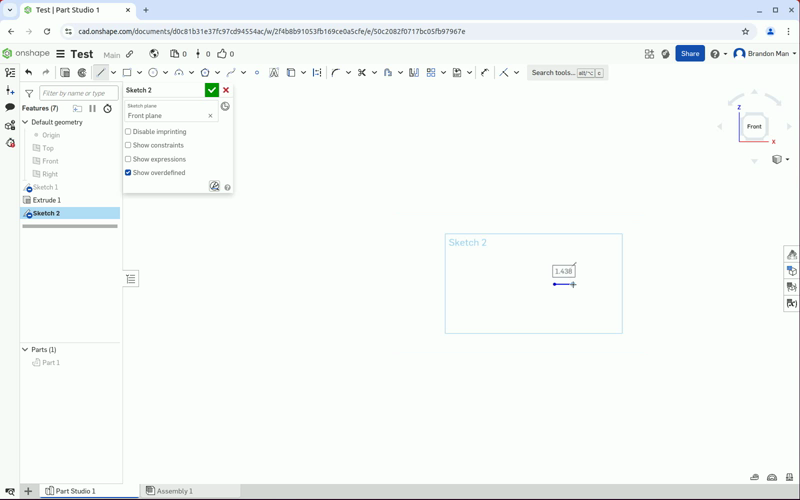
scroll(-6)
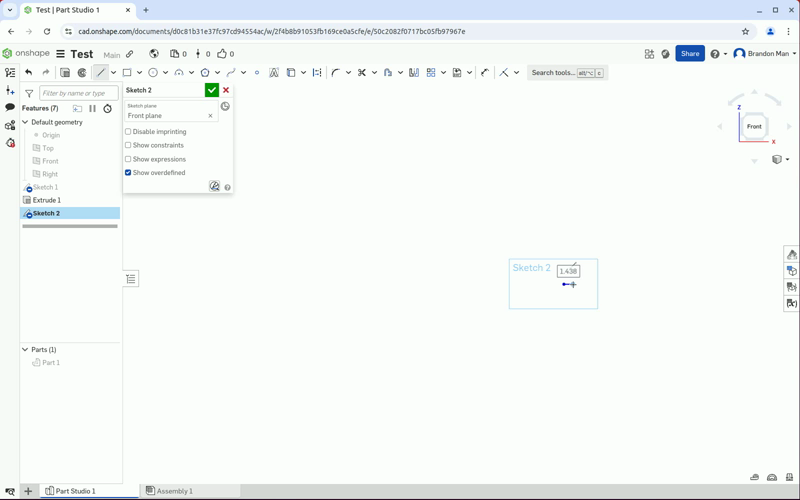
key_up(shift)
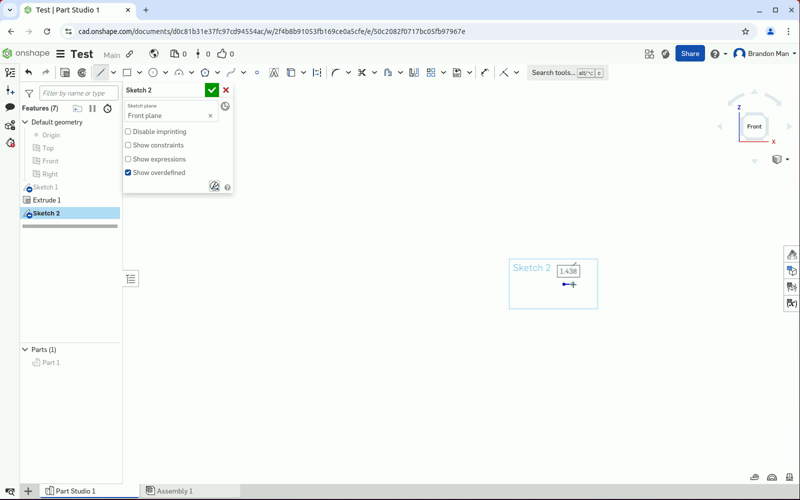
key_down(shift)
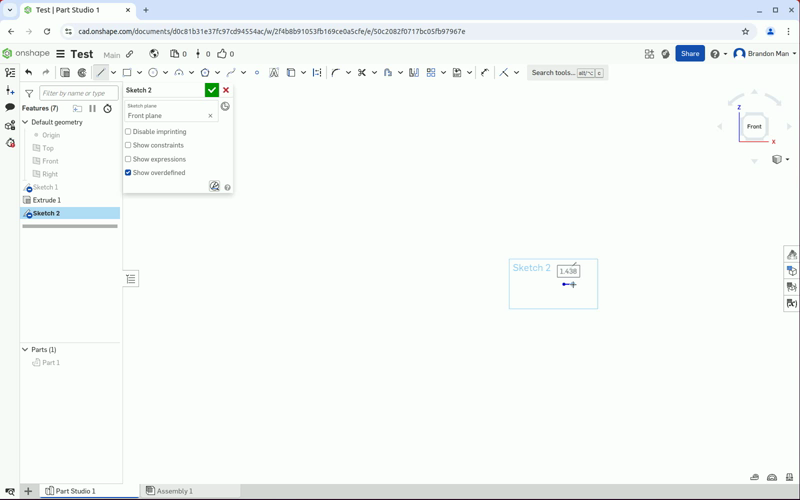
mouse_move(589, 284)
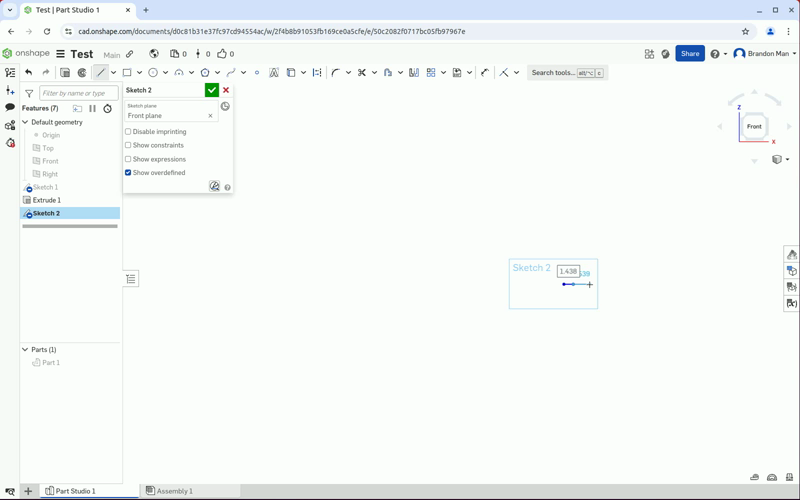
mouse_move(573, 291)
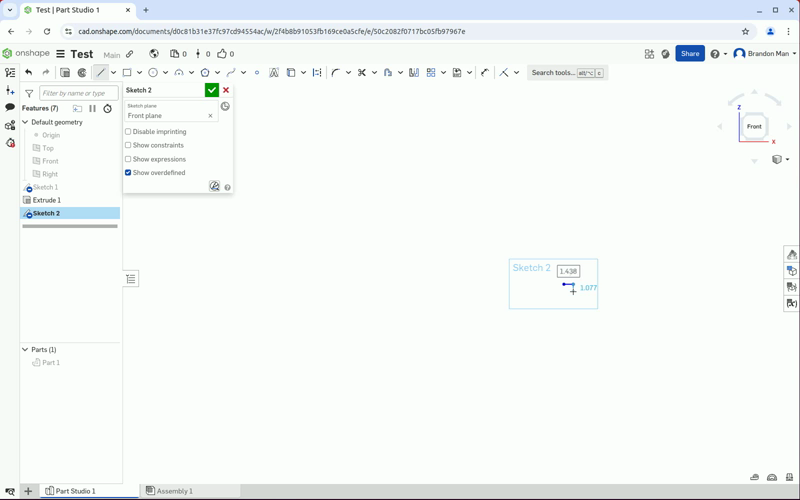
scroll(6)
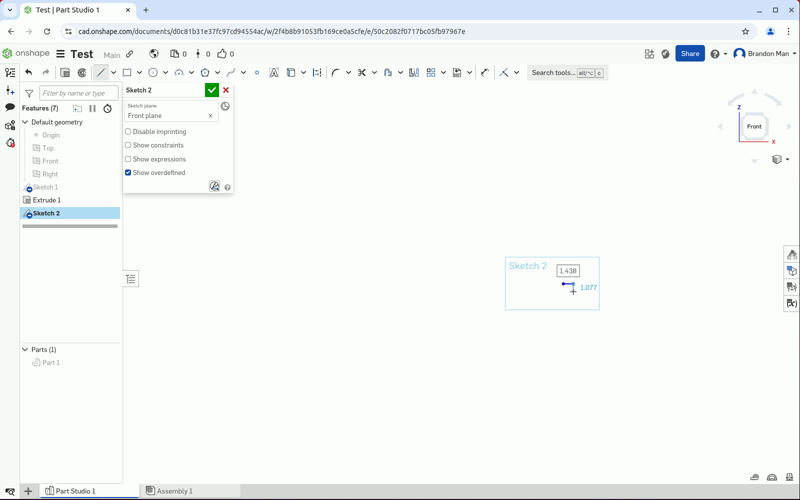
scroll(6)
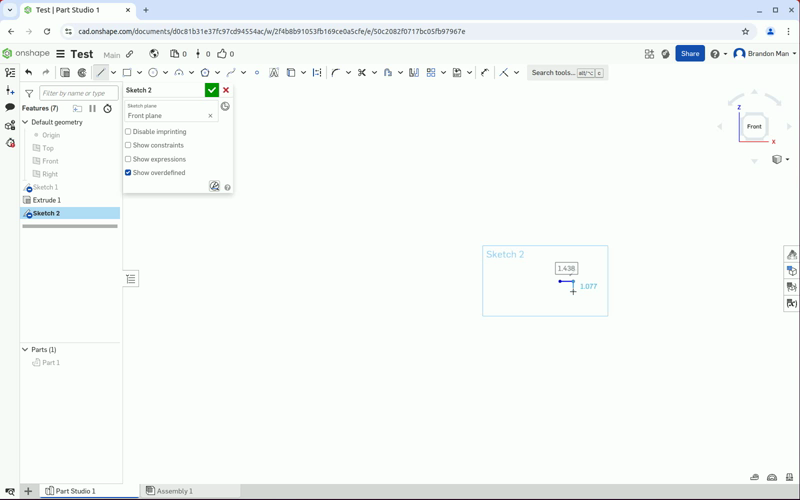
scroll(6)
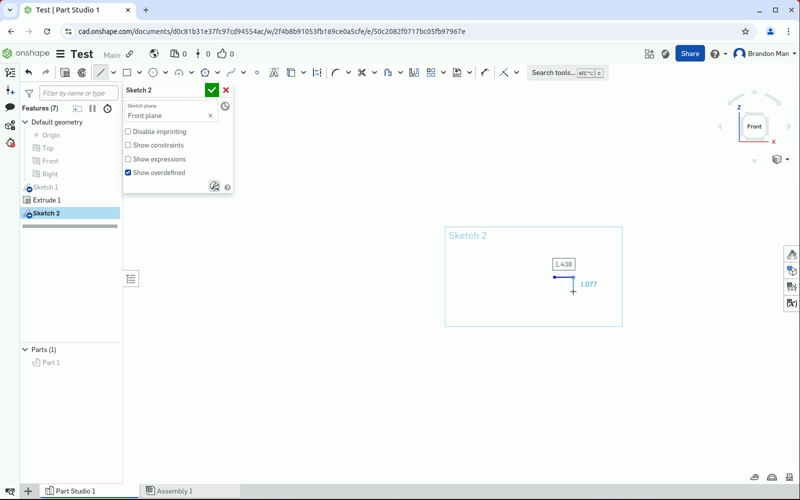
scroll(6)
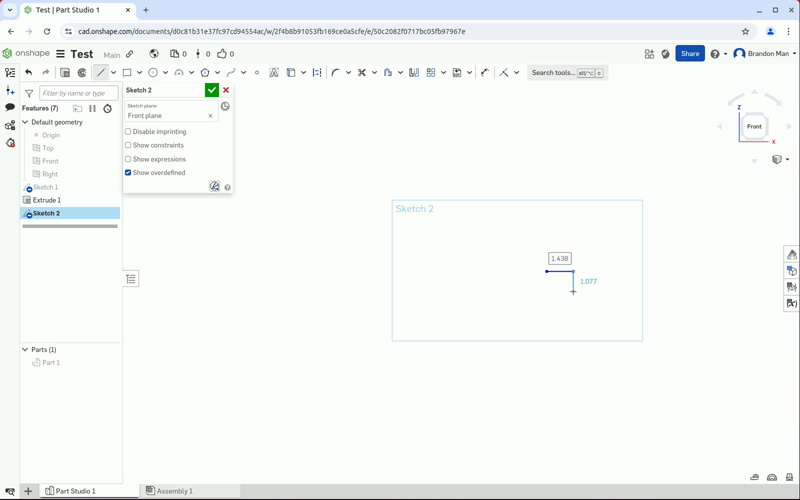
scroll(6)
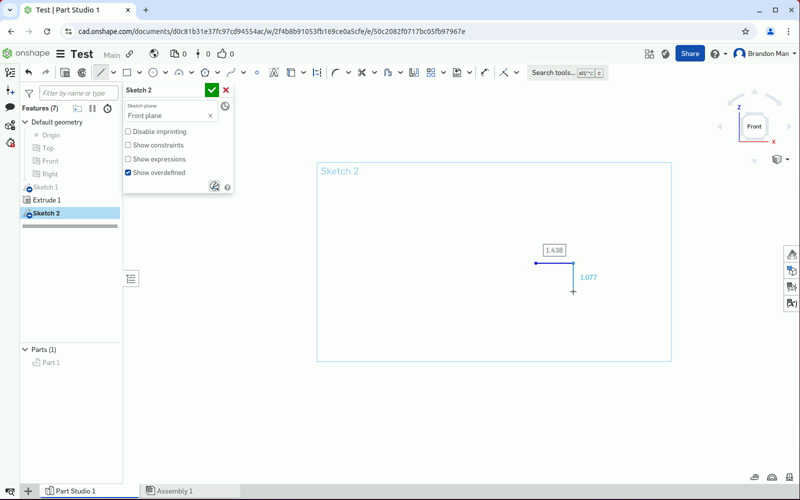
scroll(6)
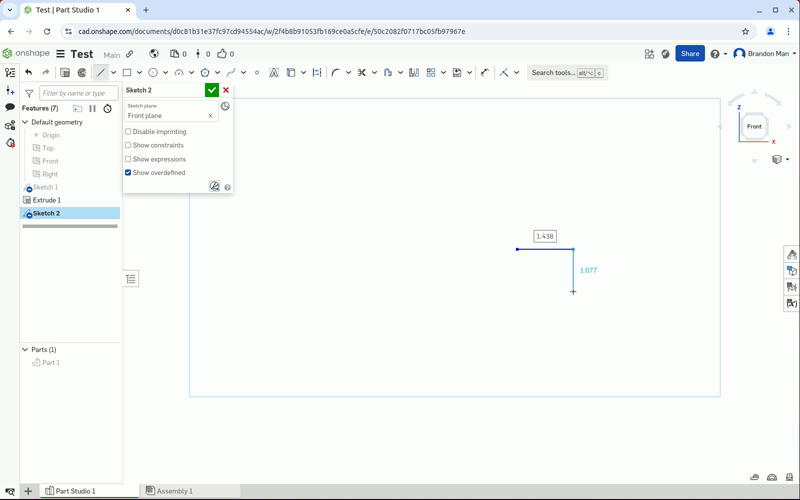
scroll(6)
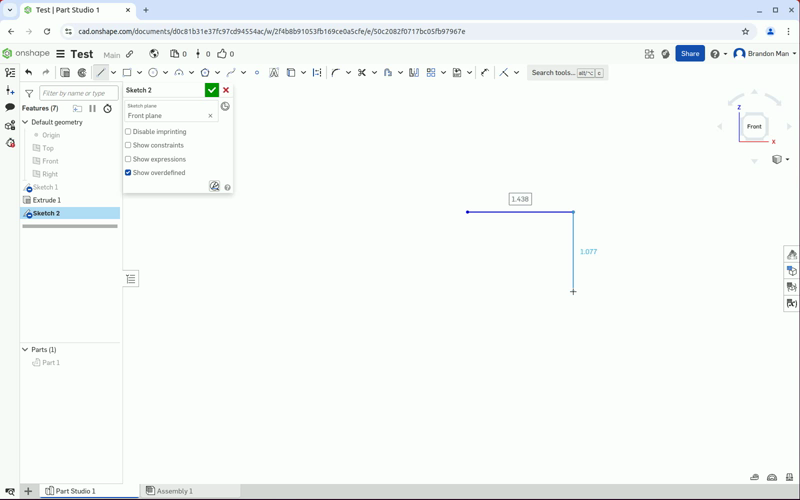
click(573, 291)
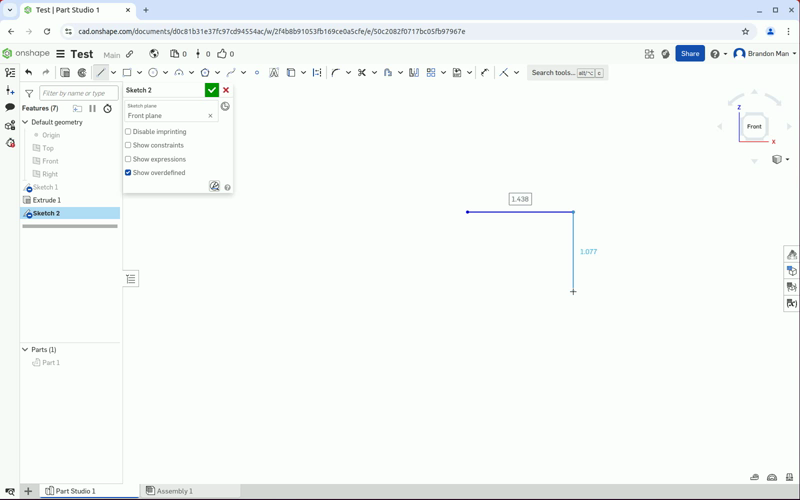
scroll(-6)
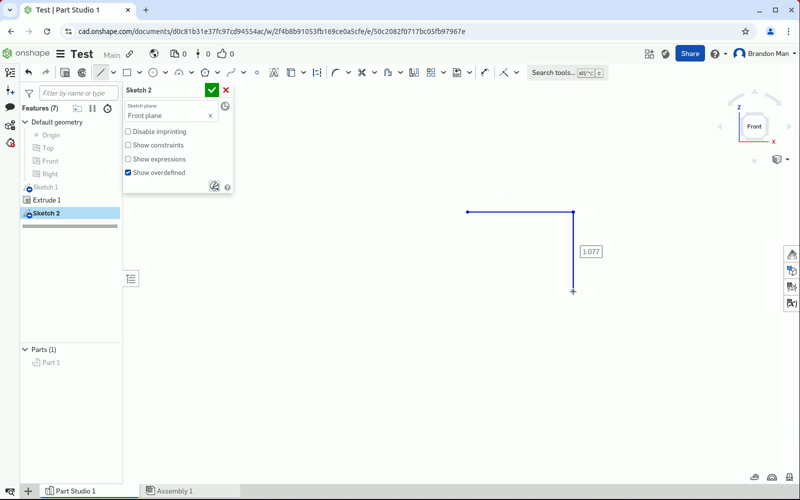
scroll(-6)
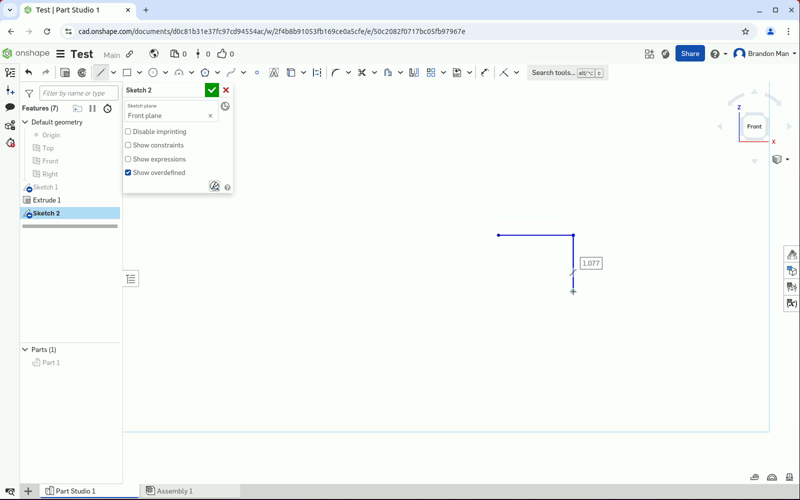
scroll(-6)
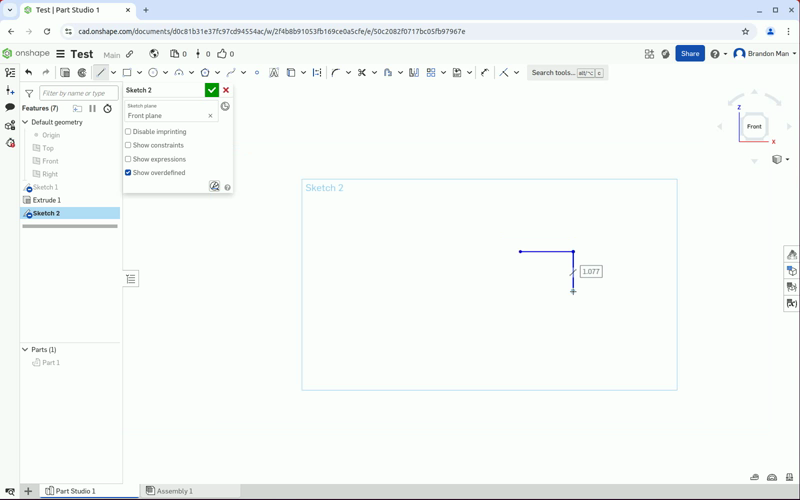
scroll(-6)
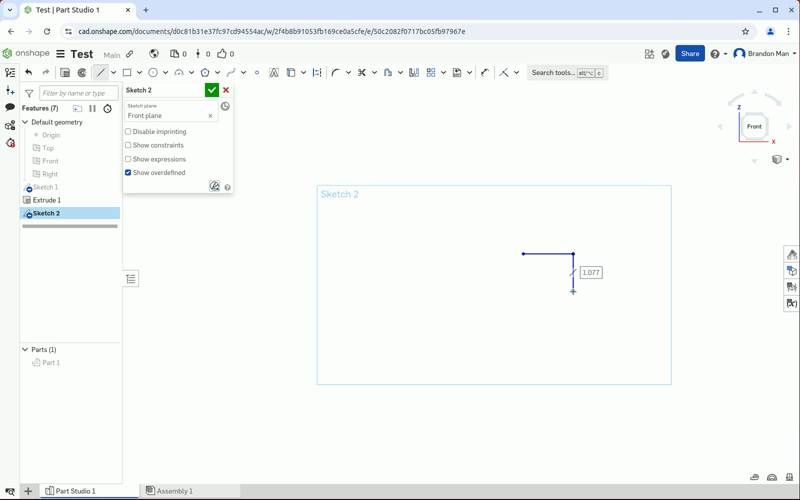
scroll(-6)
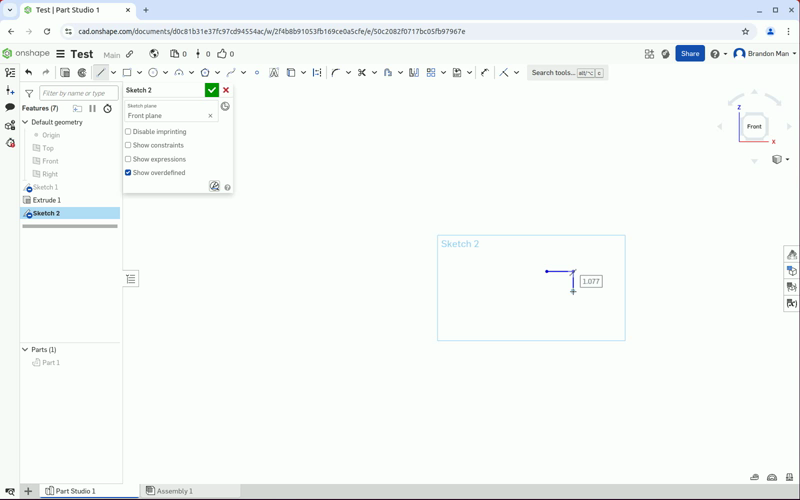
scroll(-6)
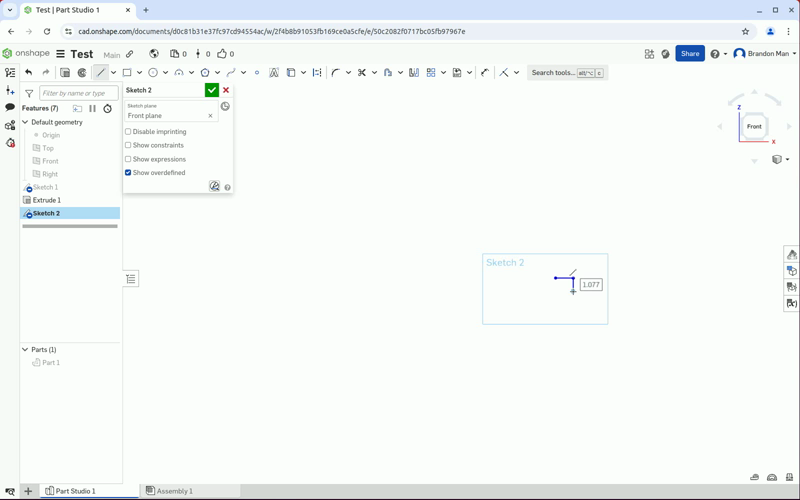
scroll(-6)
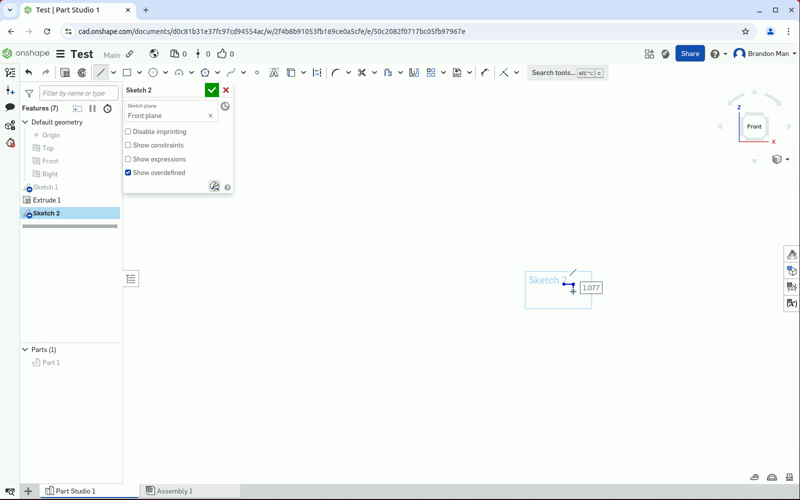
key_up(shift)
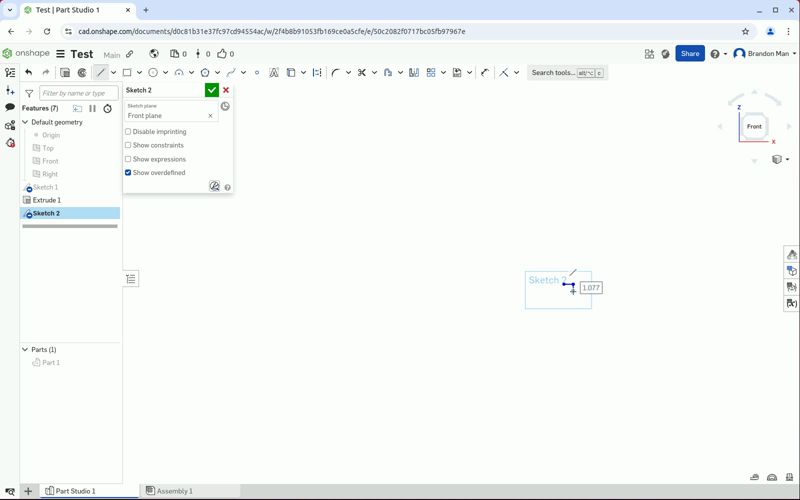
key_down(shift)
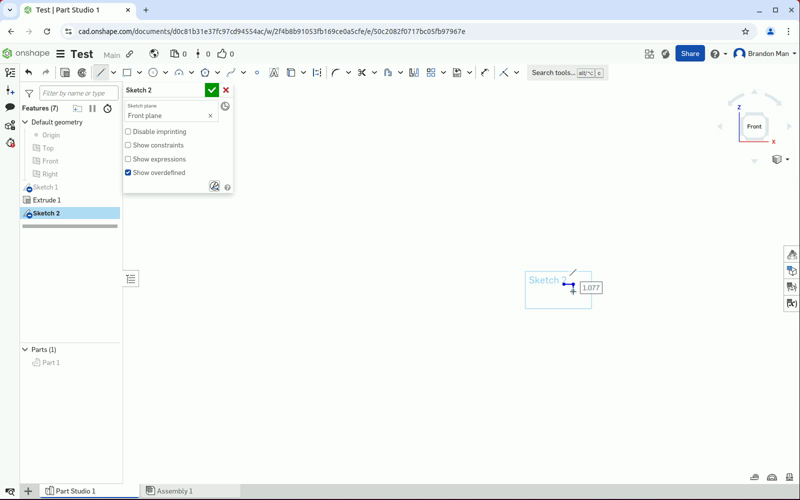
mouse_move(589, 291)
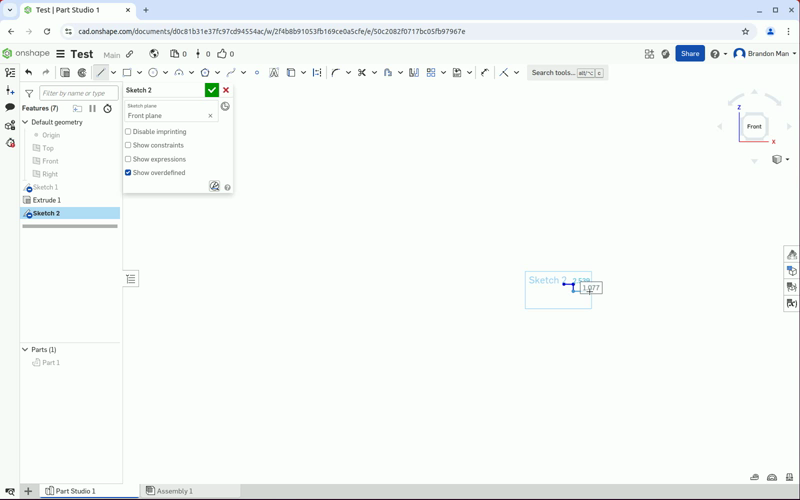
mouse_move(574, 291)
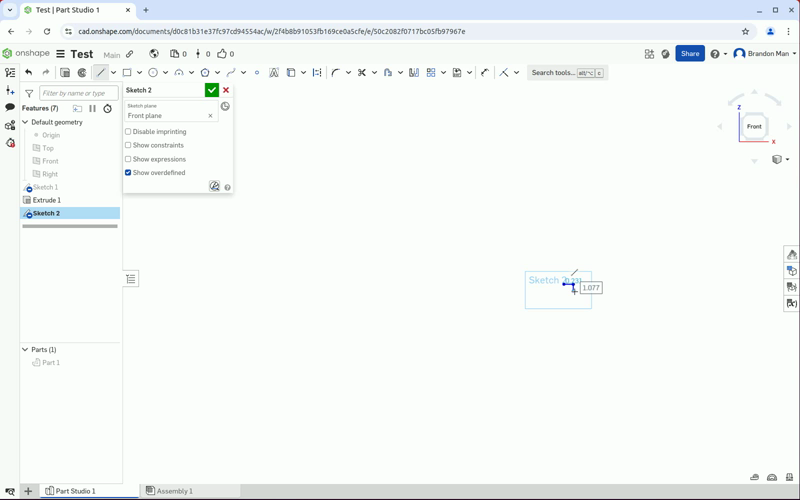
scroll(6)
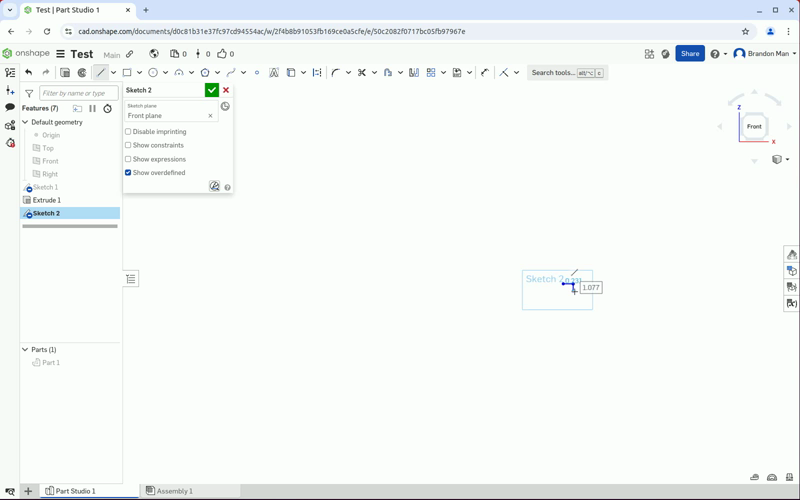
scroll(6)
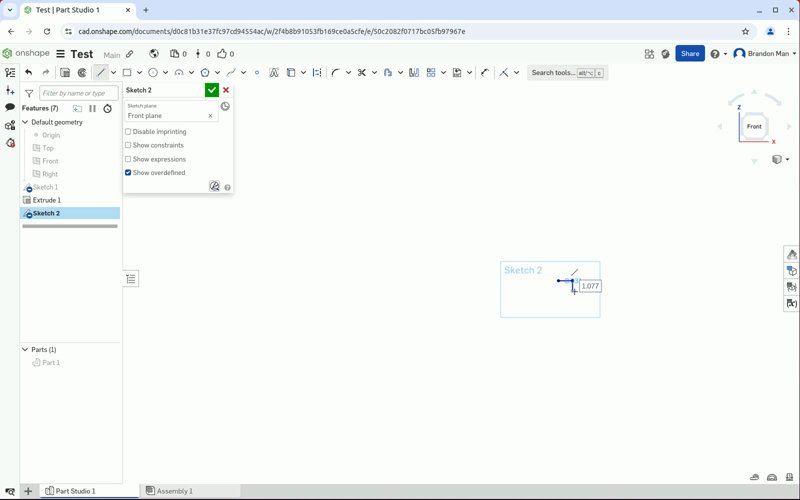
scroll(6)
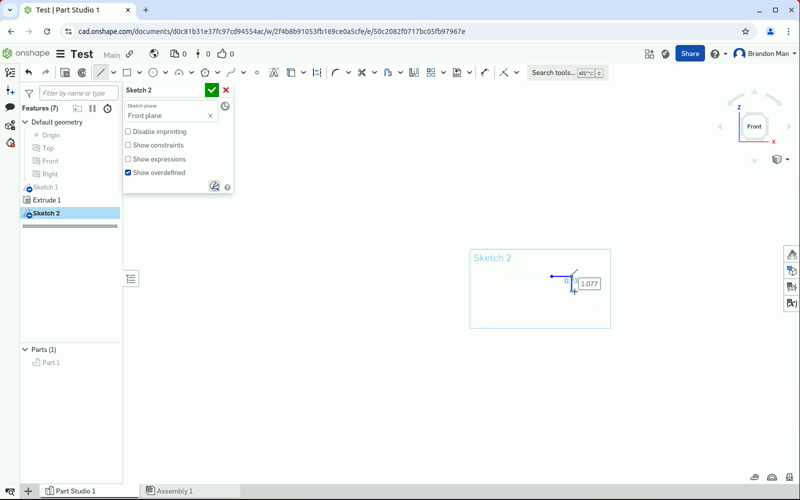
scroll(6)
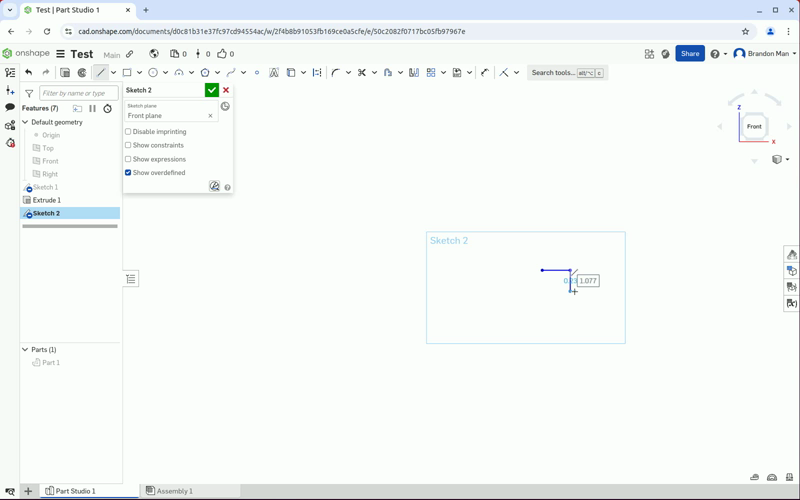
scroll(6)
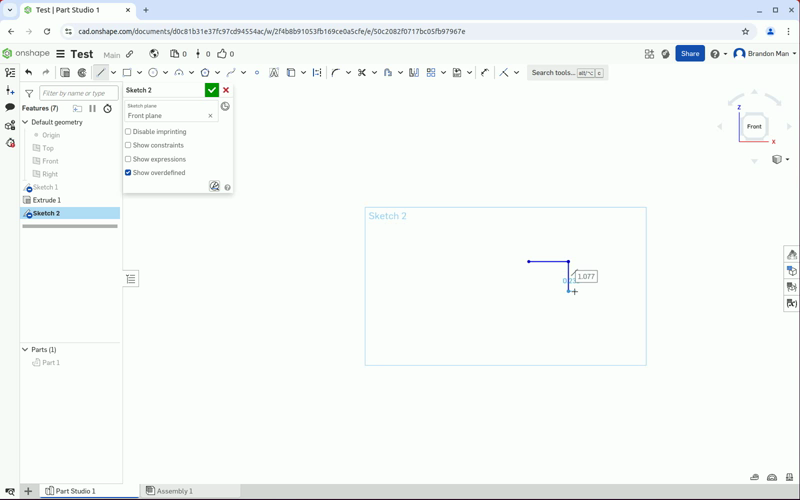
scroll(6)
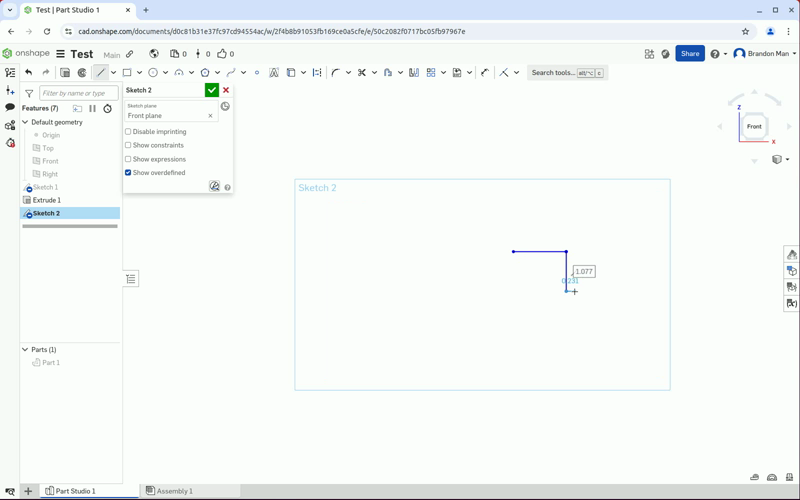
scroll(6)
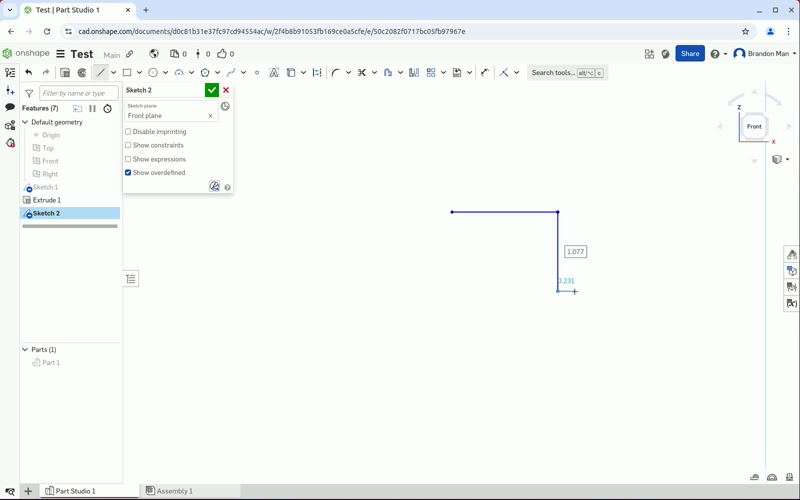
click(574, 291)
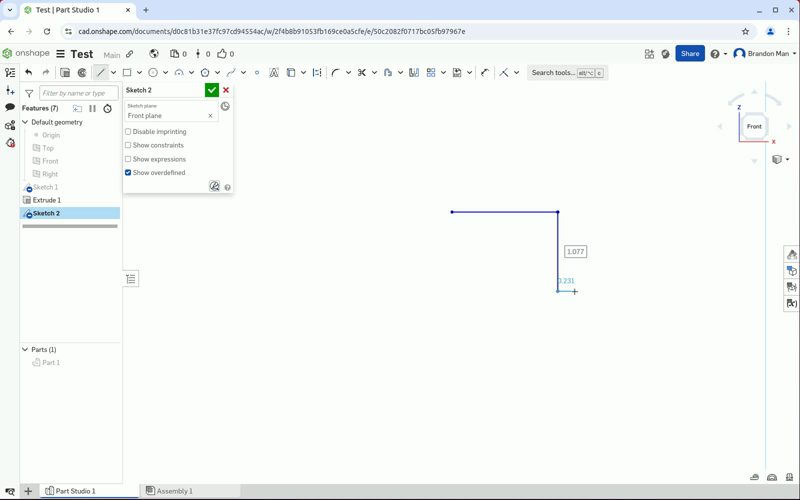
scroll(-6)
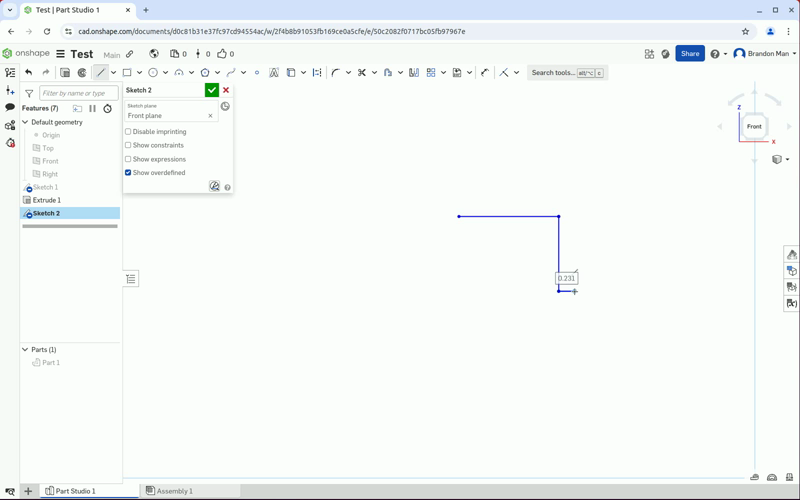
scroll(-6)
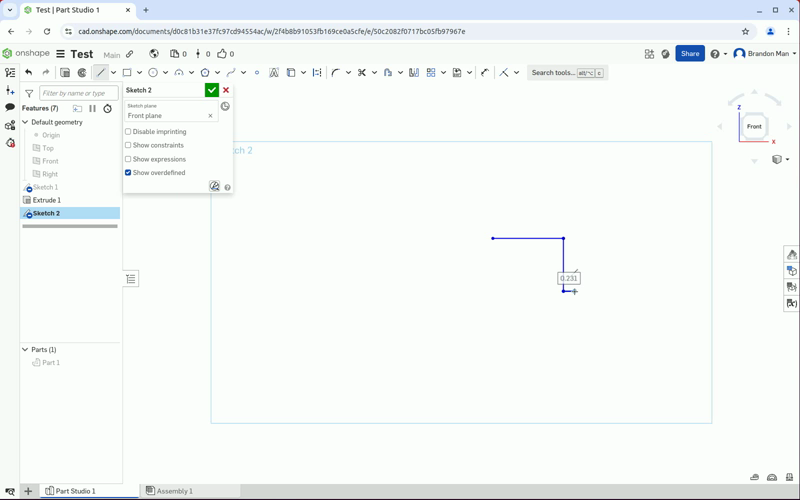
scroll(-6)
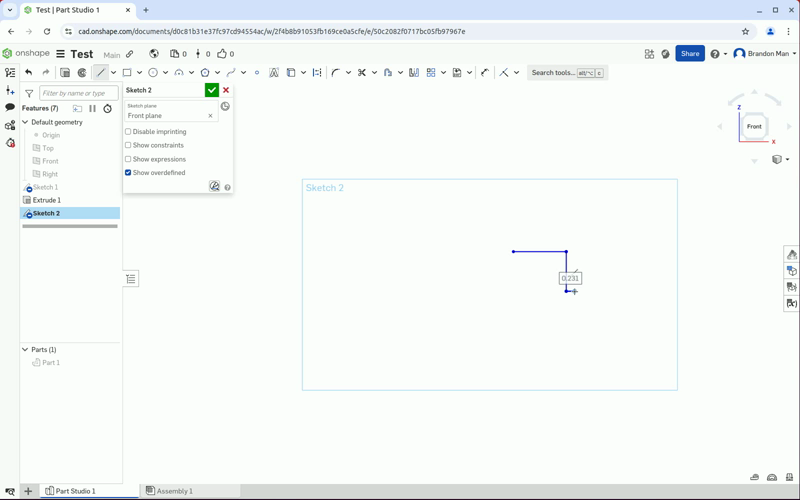
scroll(-6)
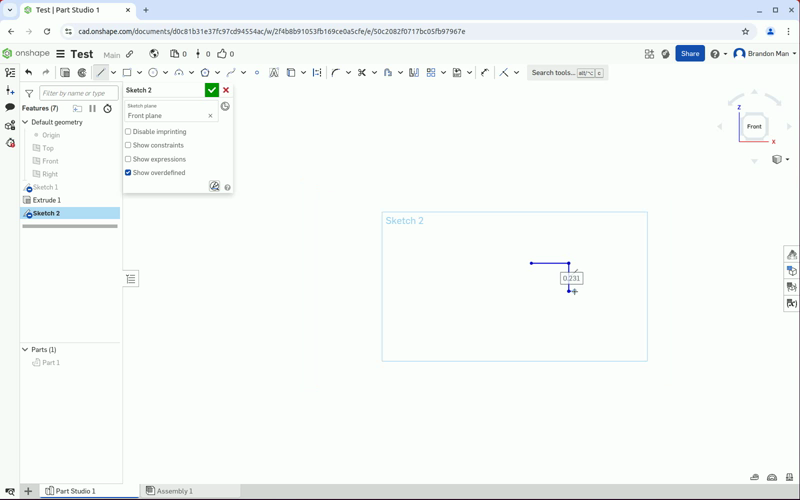
scroll(-6)
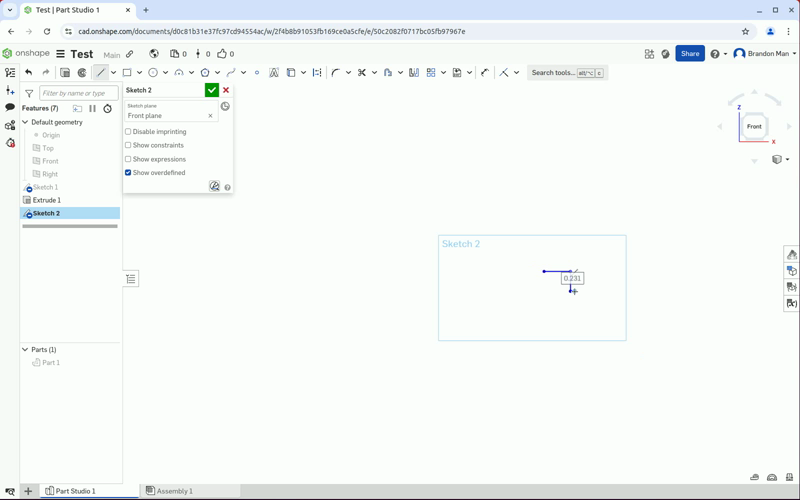
scroll(-6)
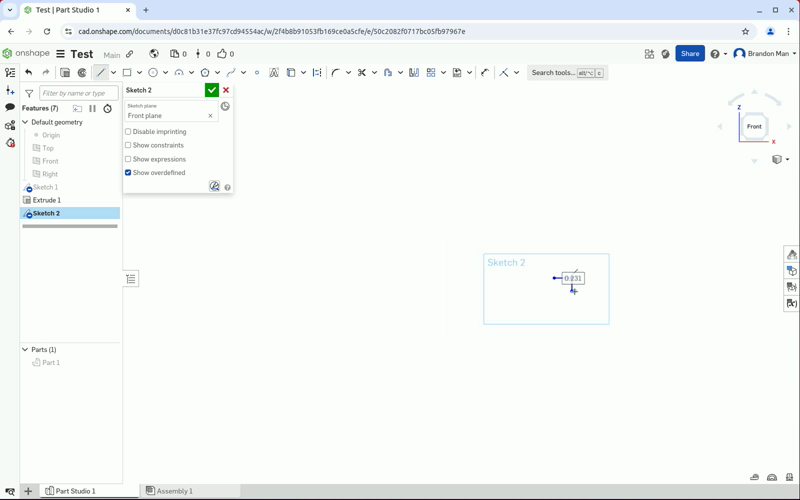
scroll(-6)
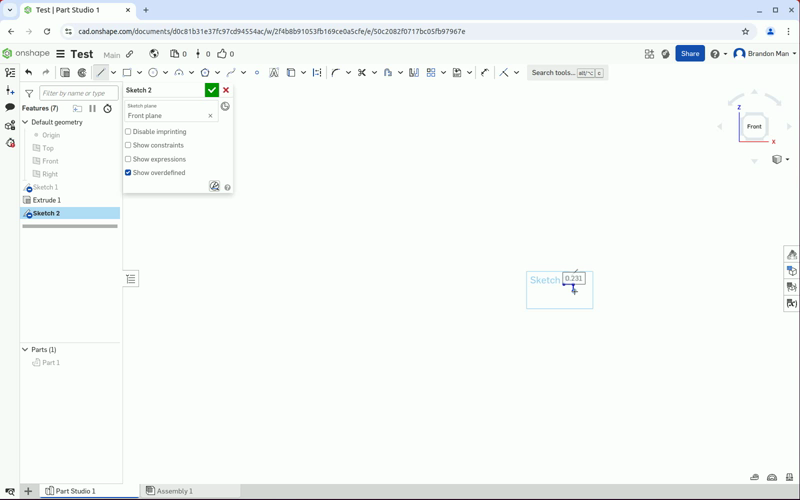
key_up(shift)
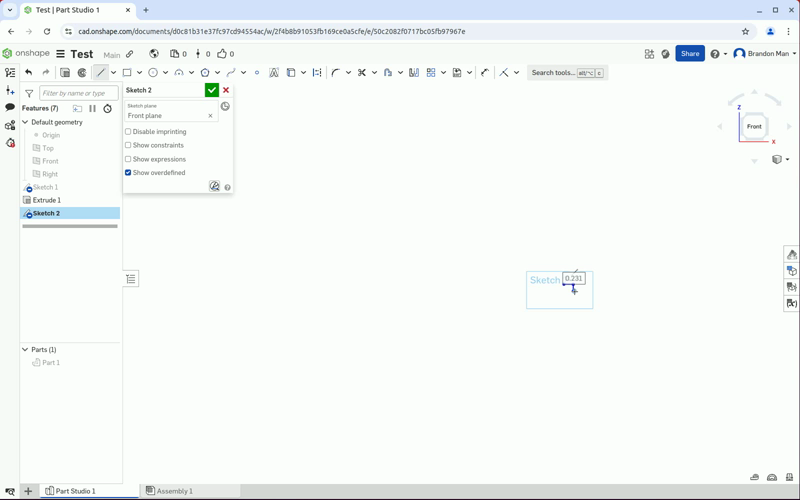
key_down(shift)
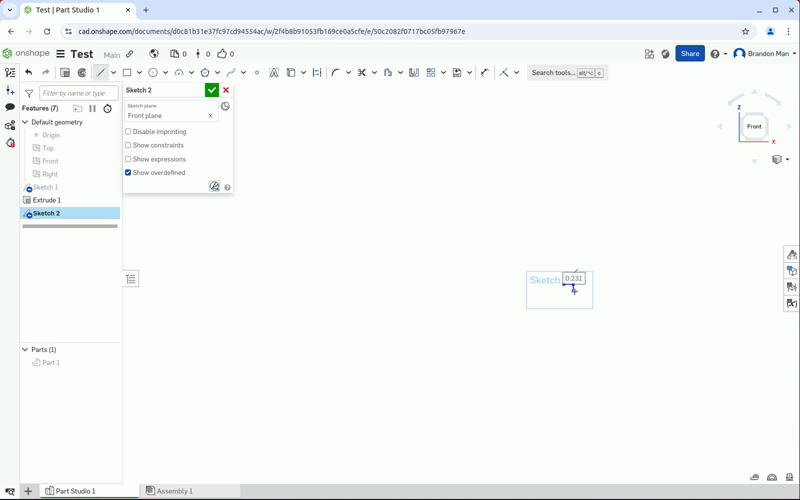
mouse_move(589, 291)
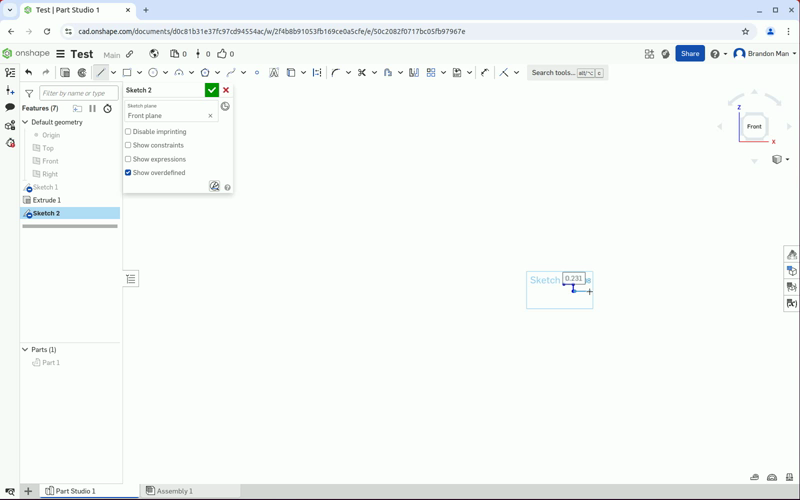
mouse_move(574, 283)
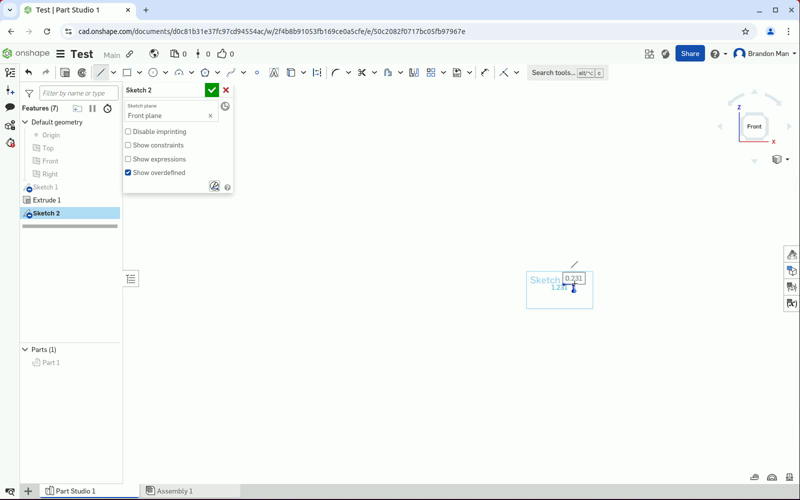
scroll(6)
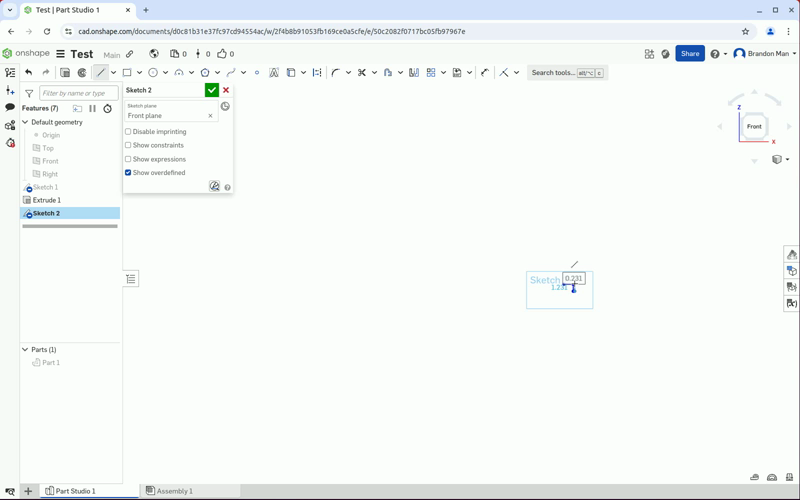
scroll(6)
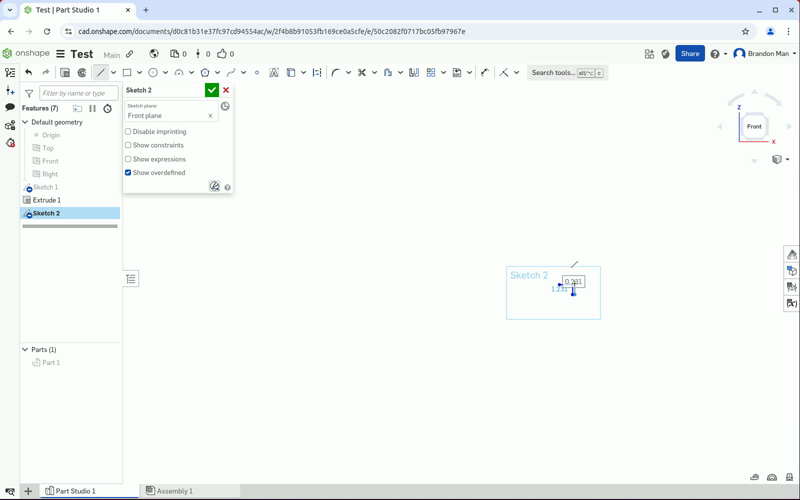
scroll(6)
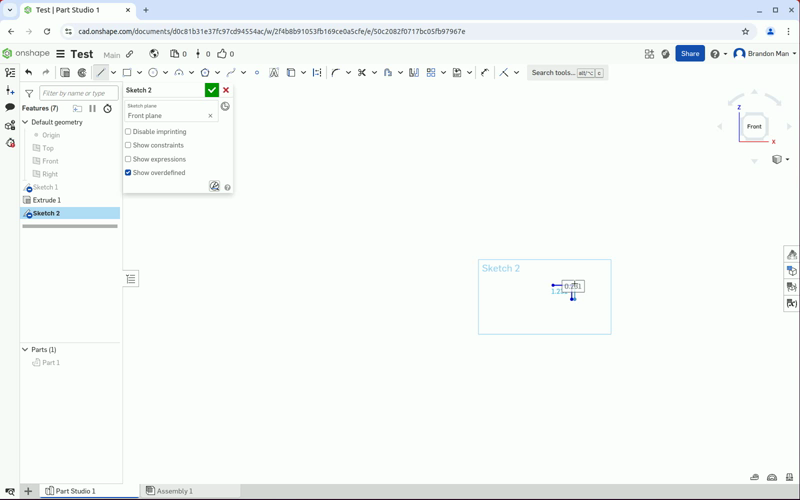
scroll(6)
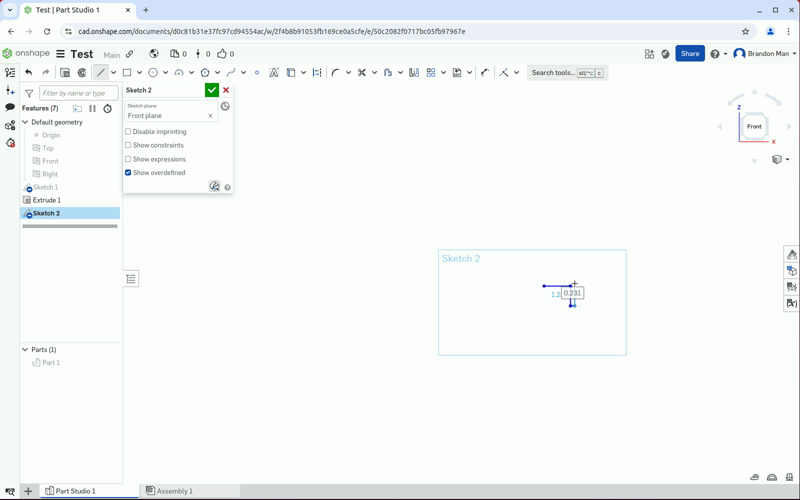
scroll(6)
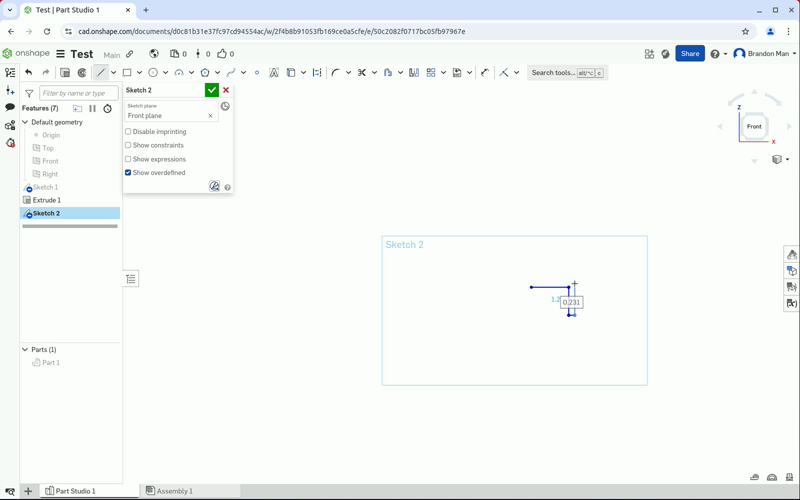
scroll(6)
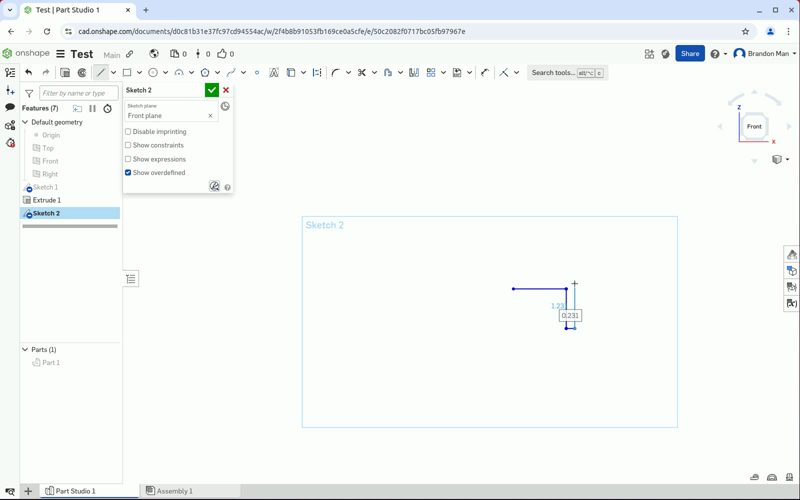
scroll(6)
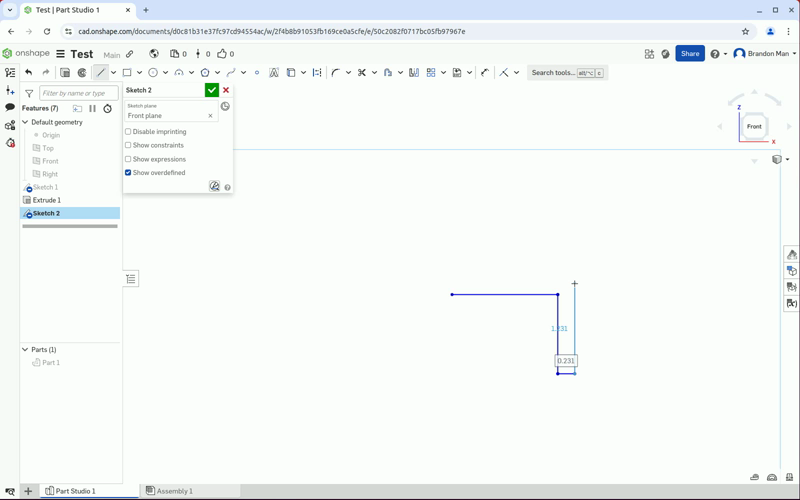
click(574, 283)
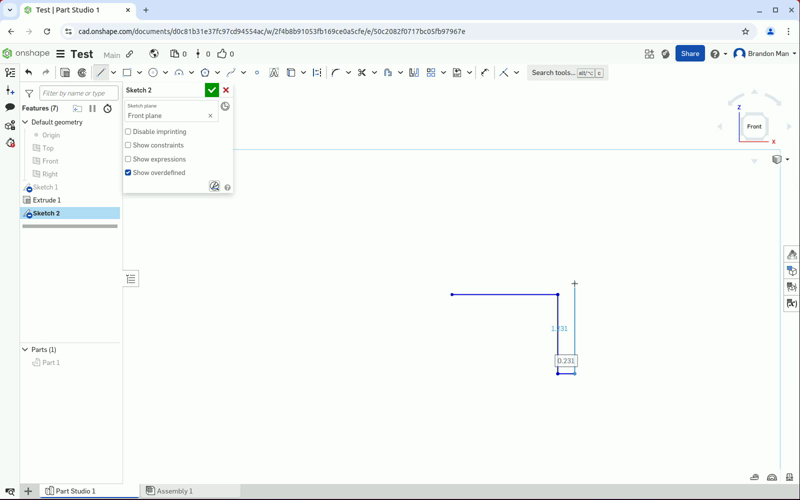
scroll(-6)
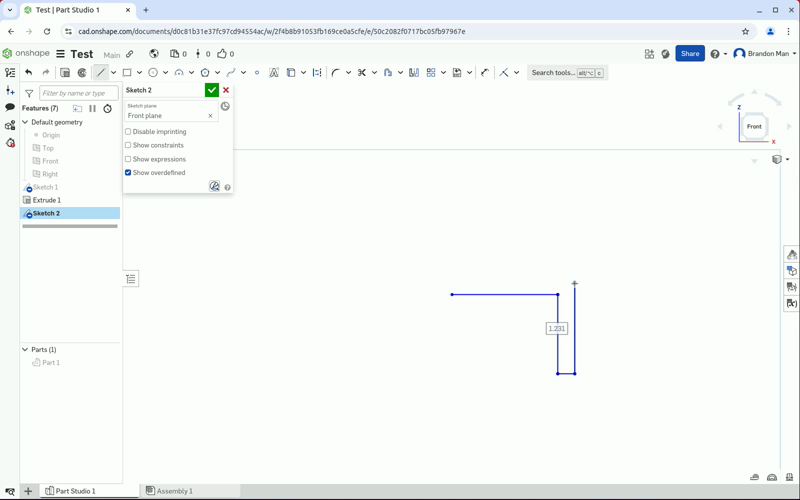
scroll(-6)
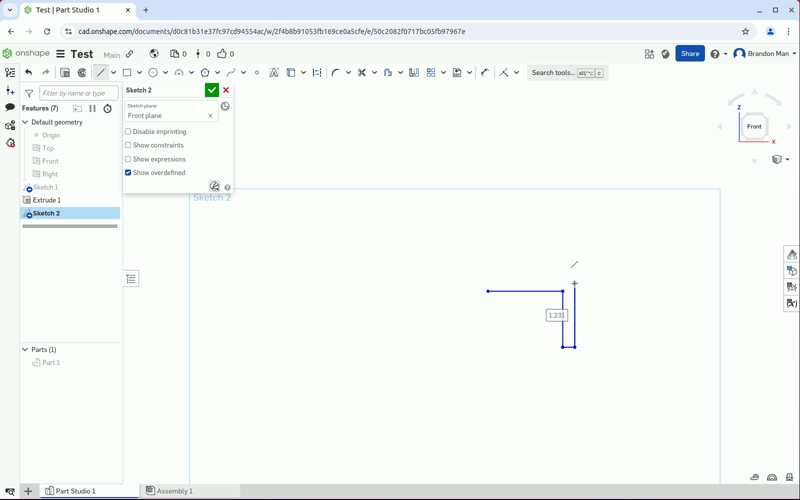
scroll(-6)
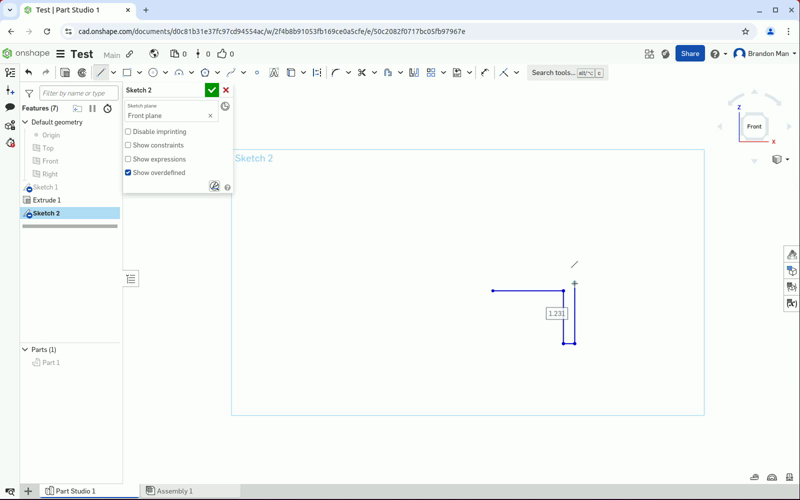
scroll(-6)
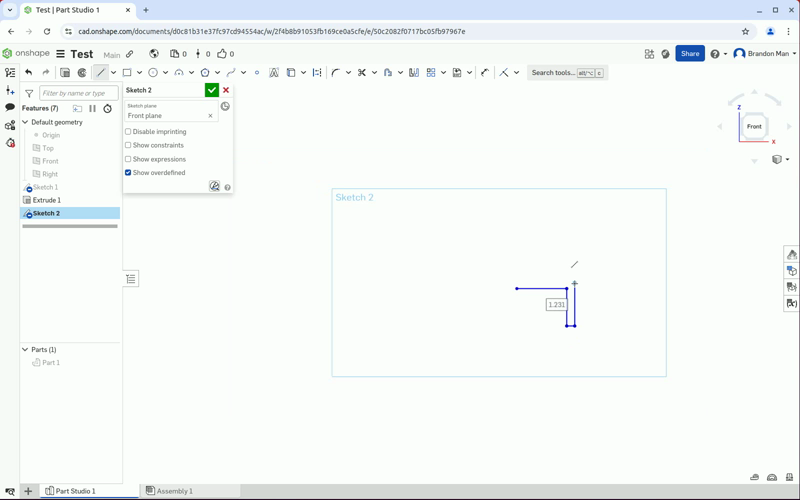
scroll(-6)
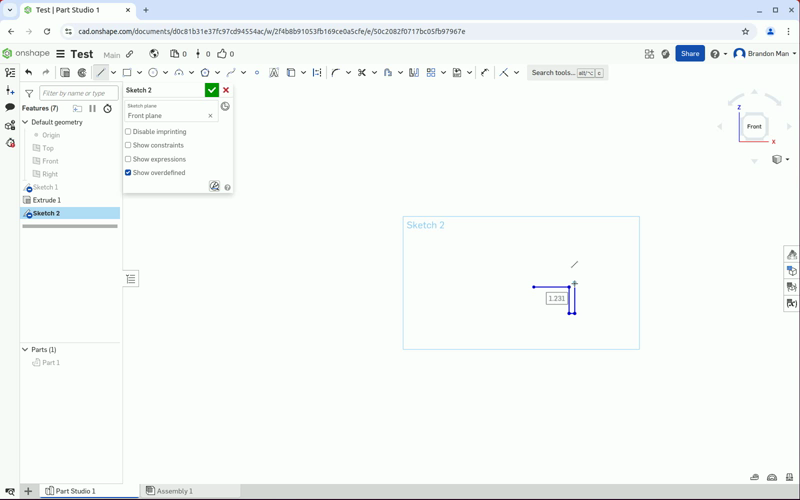
scroll(-6)
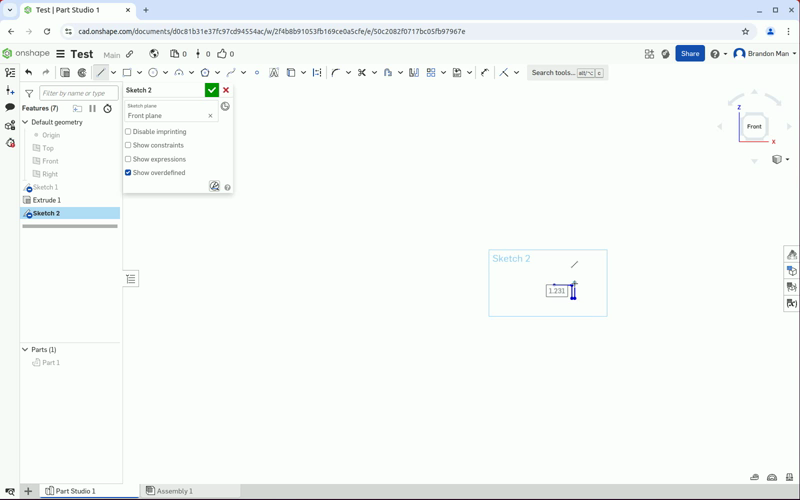
scroll(-6)
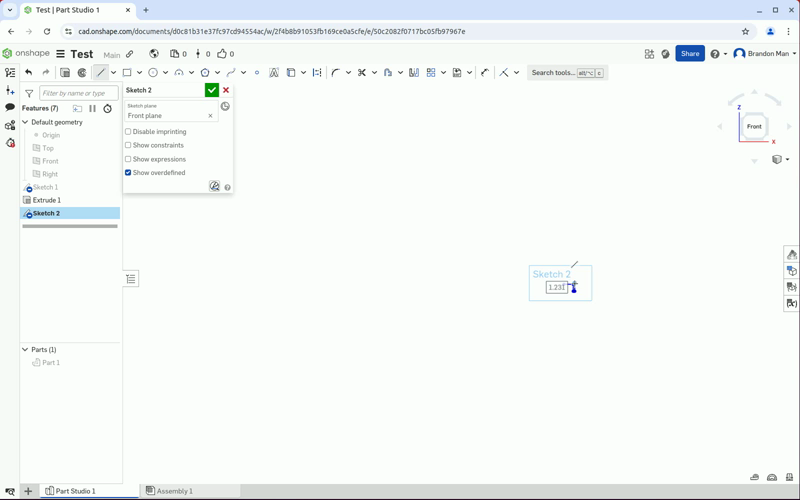
key_up(shift)
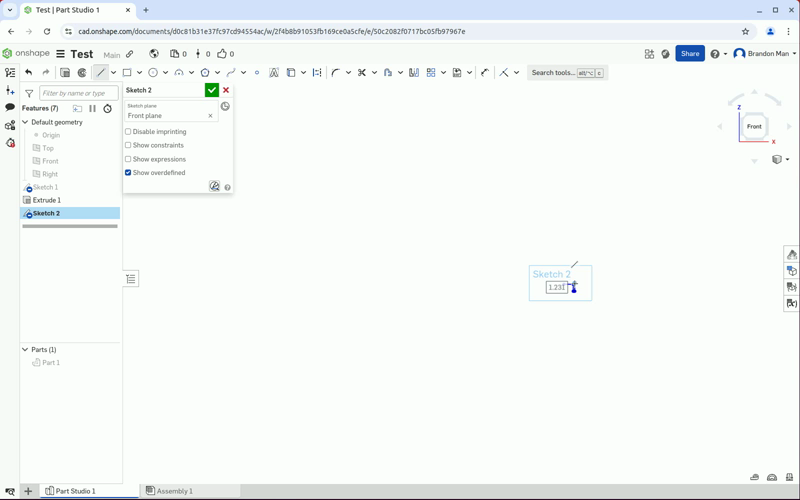
key_down(shift)
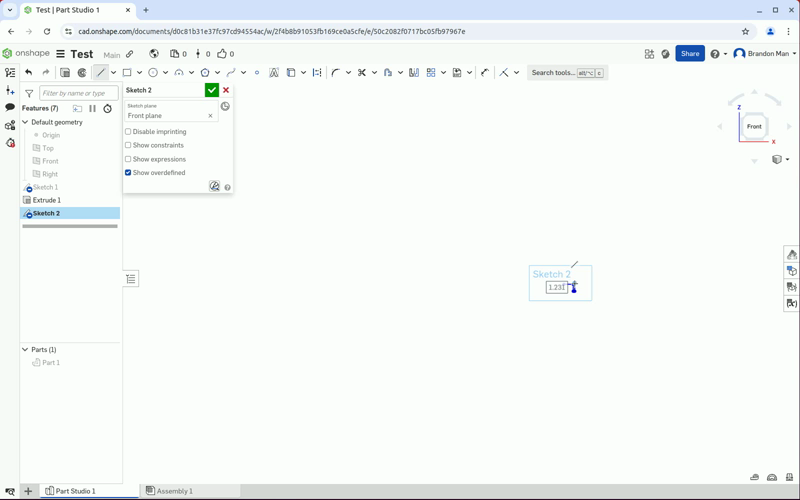
mouse_move(589, 283)
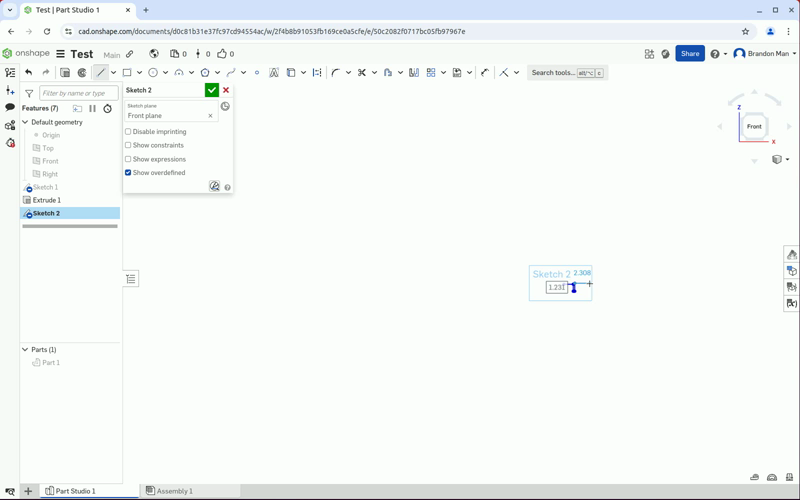
mouse_move(566, 283)
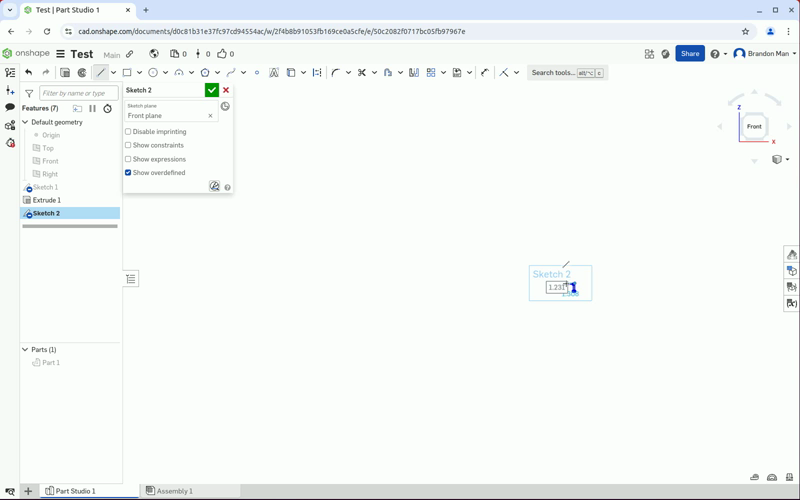
scroll(6)
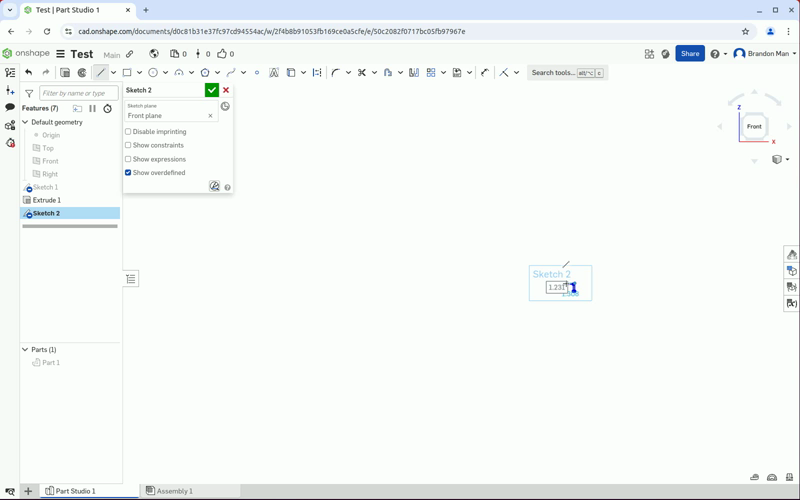
scroll(6)
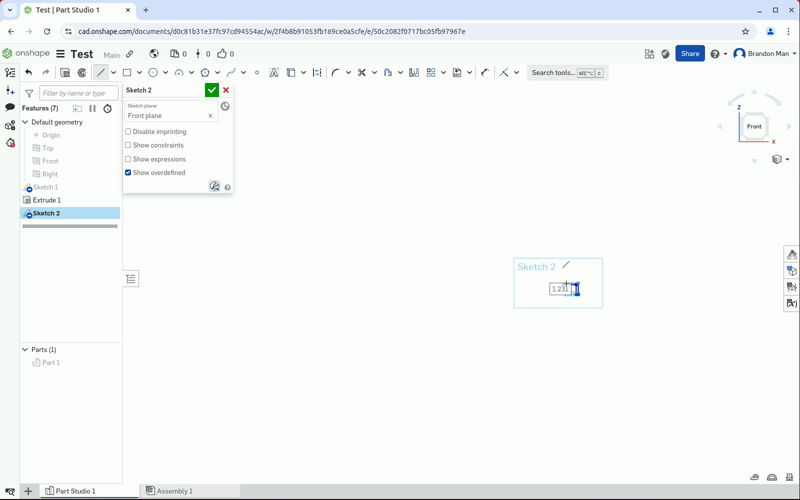
scroll(6)
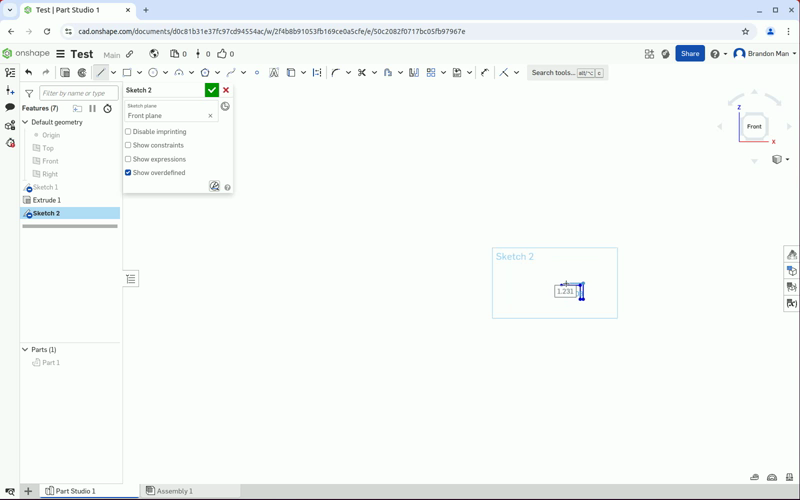
scroll(6)
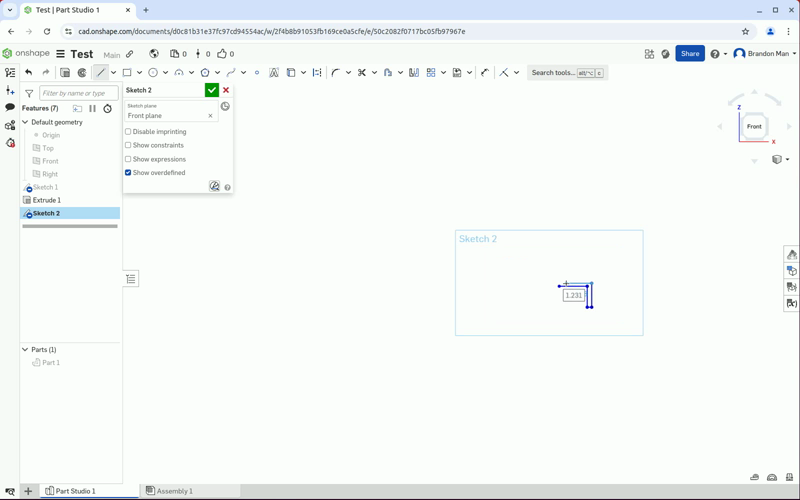
scroll(6)
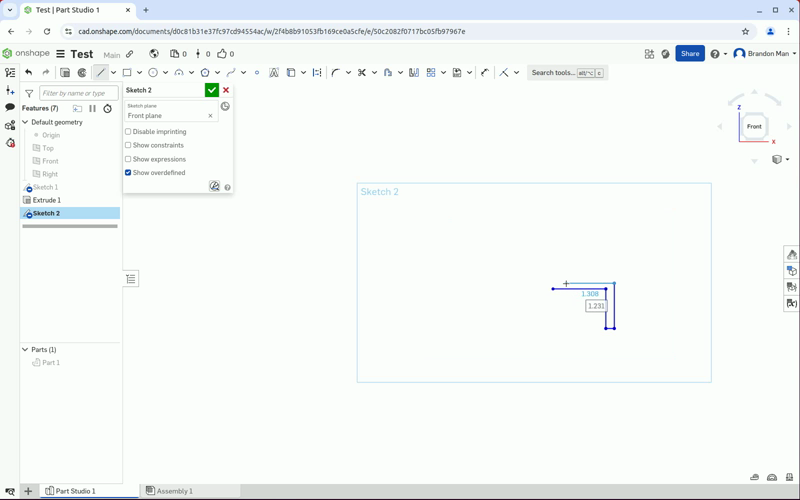
scroll(6)
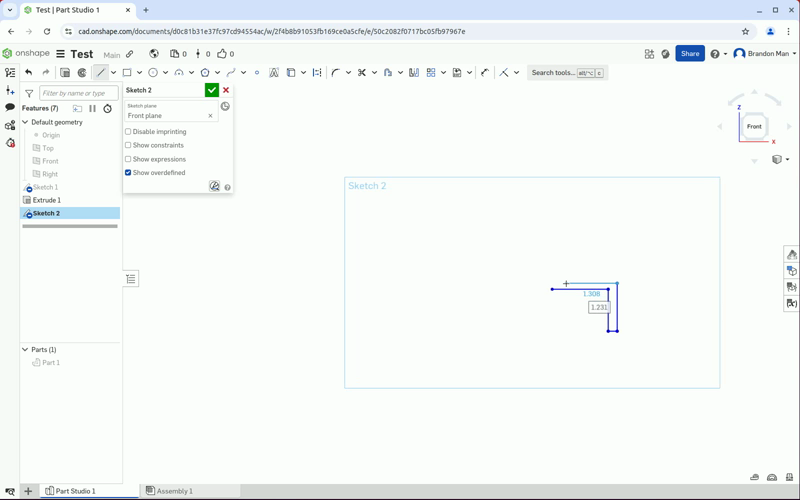
scroll(6)
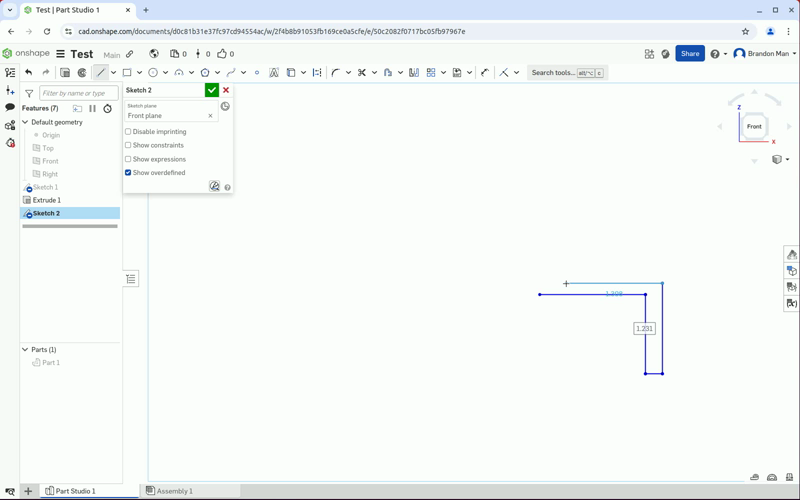
click(566, 283)
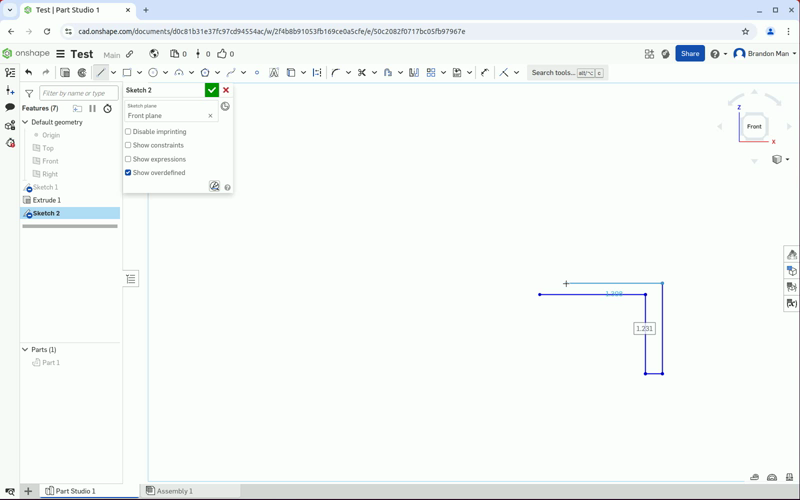
scroll(-6)
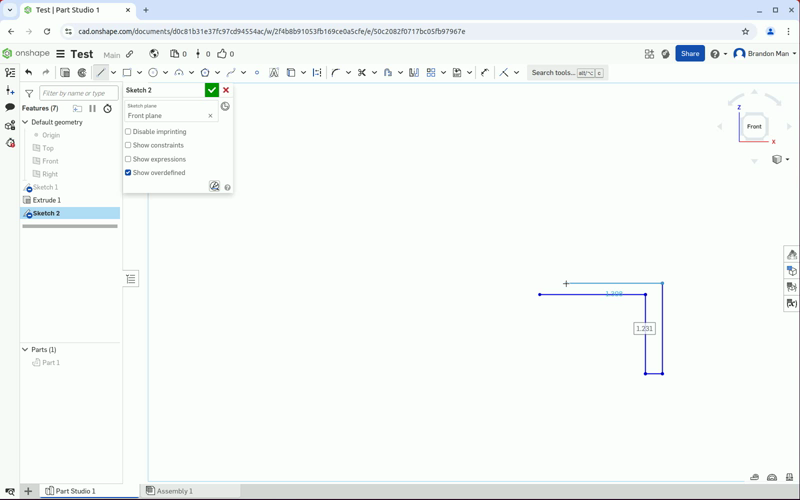
scroll(-6)
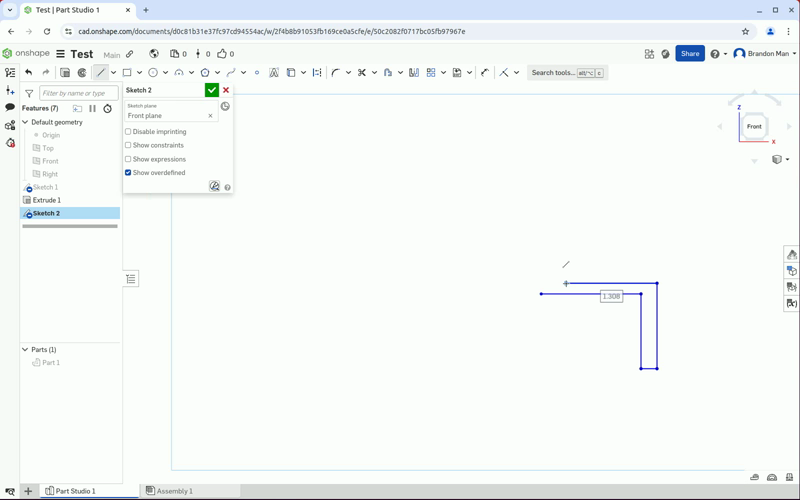
scroll(-6)
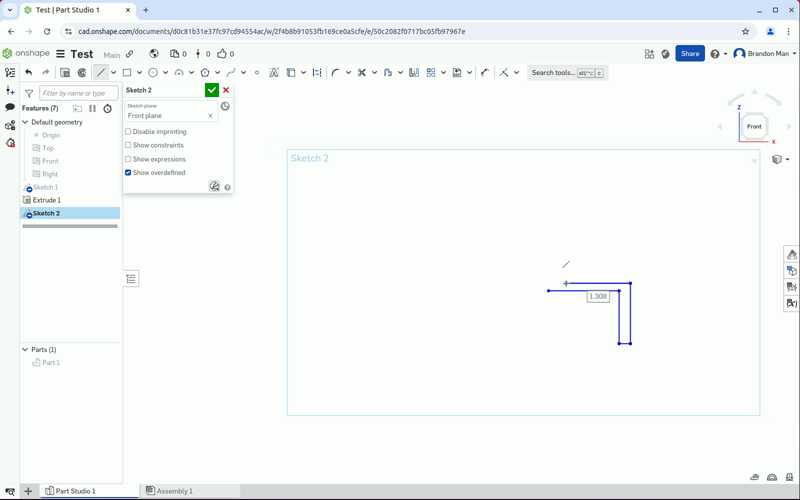
scroll(-6)
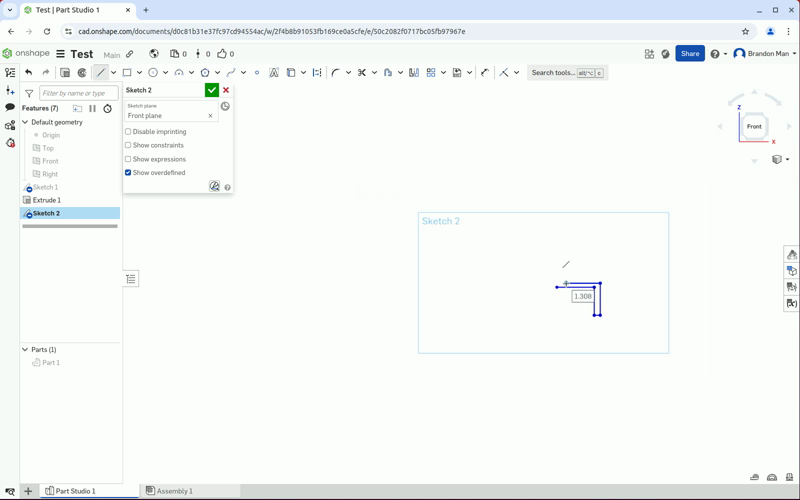
scroll(-6)
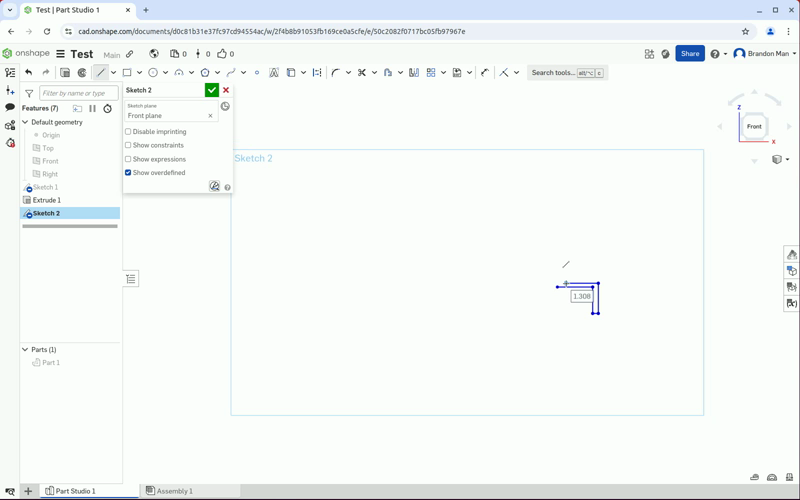
scroll(-6)
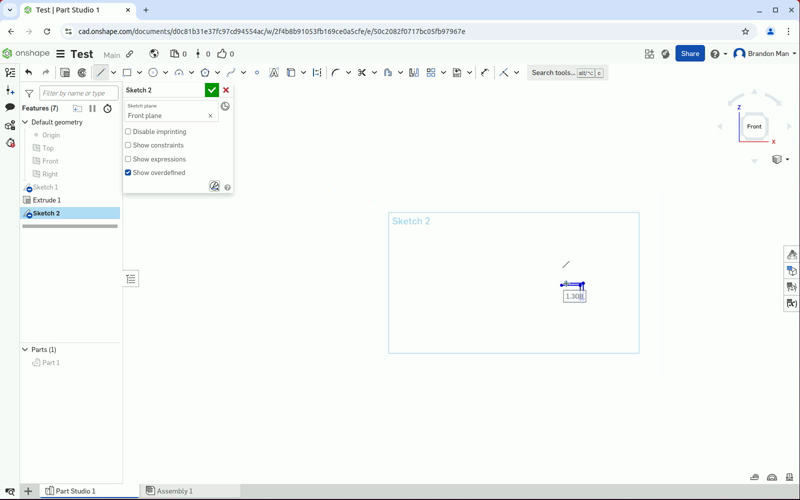
scroll(-6)
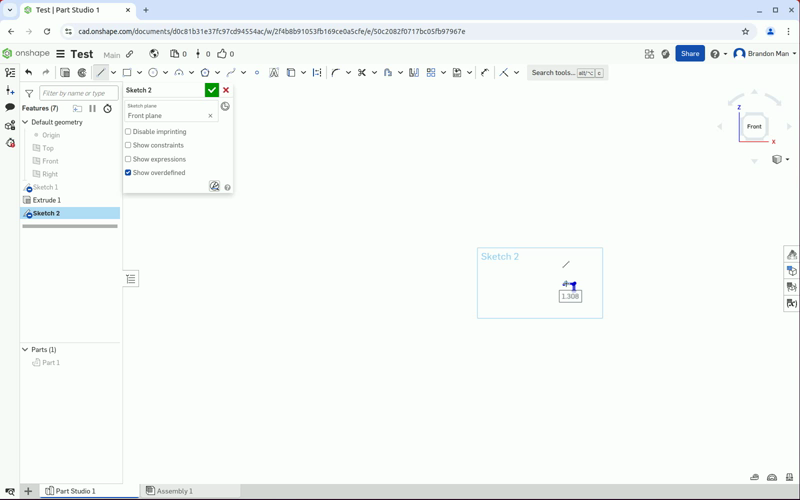
key_up(shift)
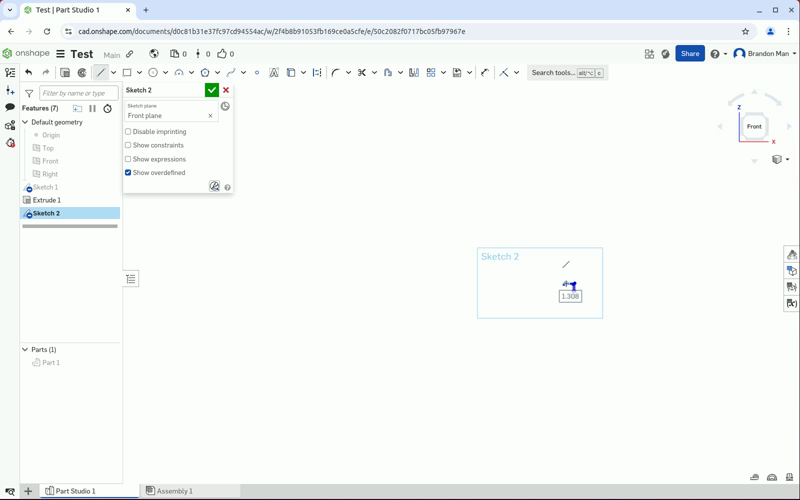
mouse_move(589, 283)
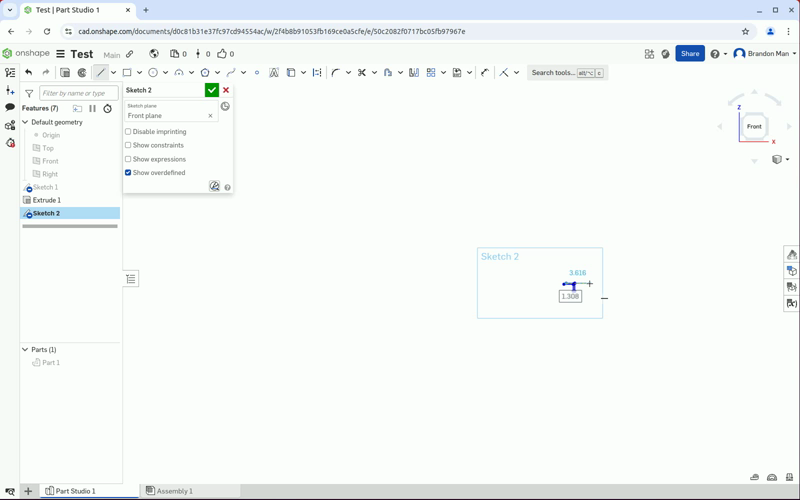
key_down(shift)
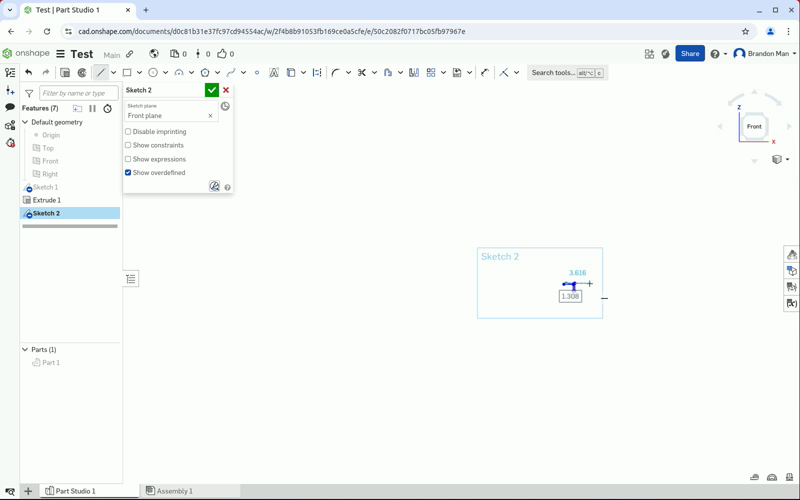
mouse_move(566, 284)
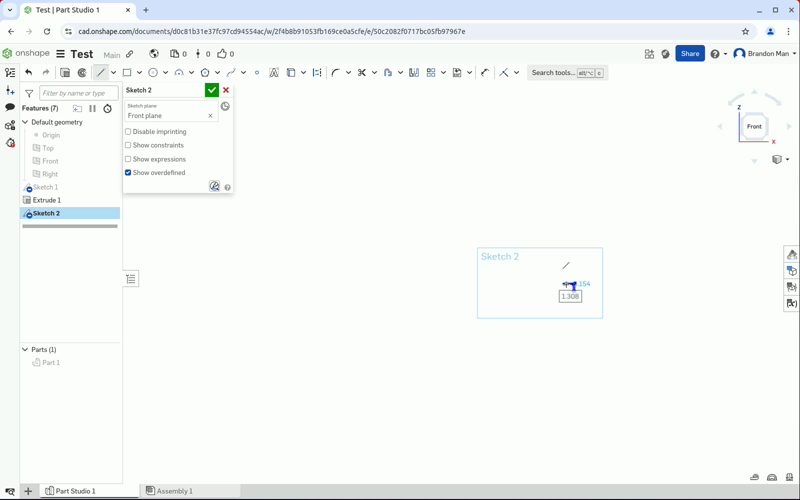
scroll(6)
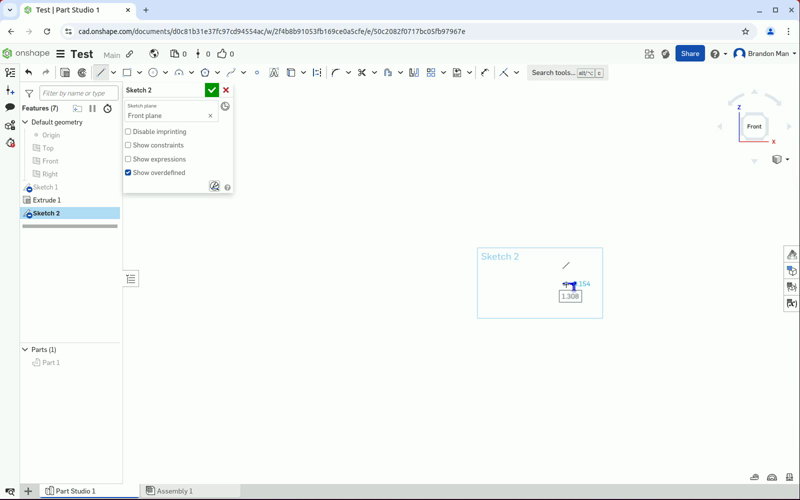
scroll(6)
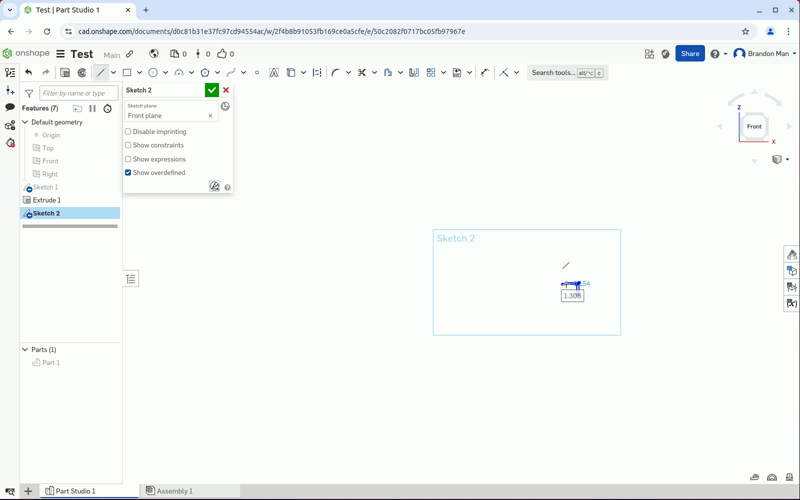
scroll(6)
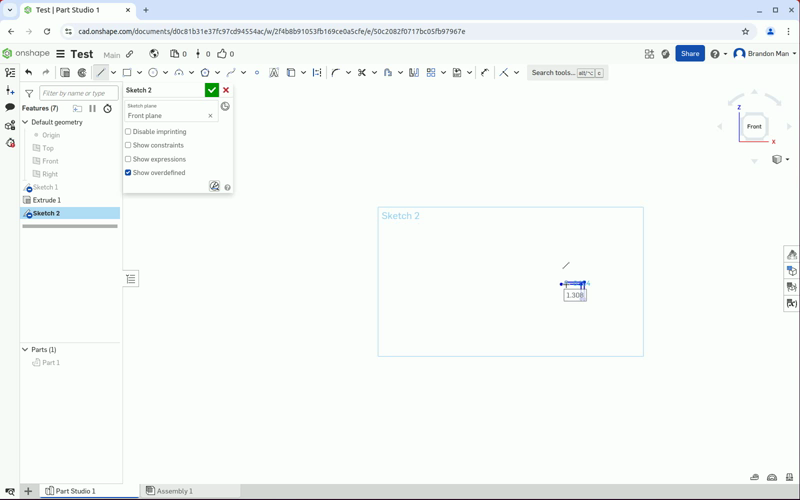
scroll(6)
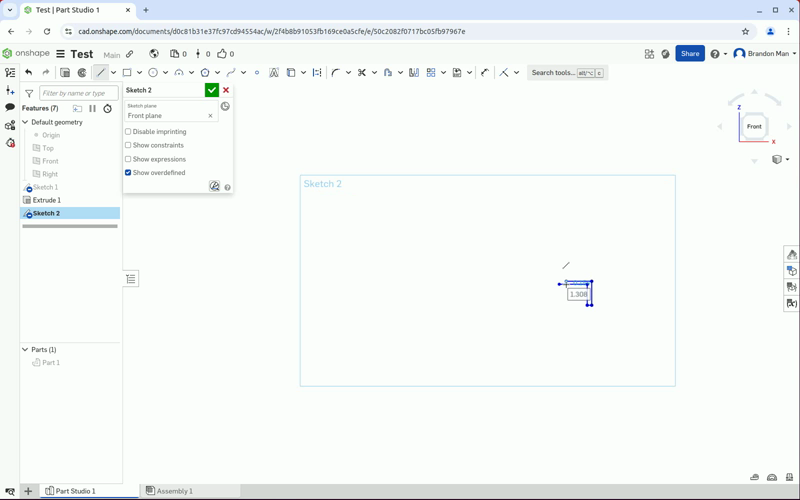
scroll(6)
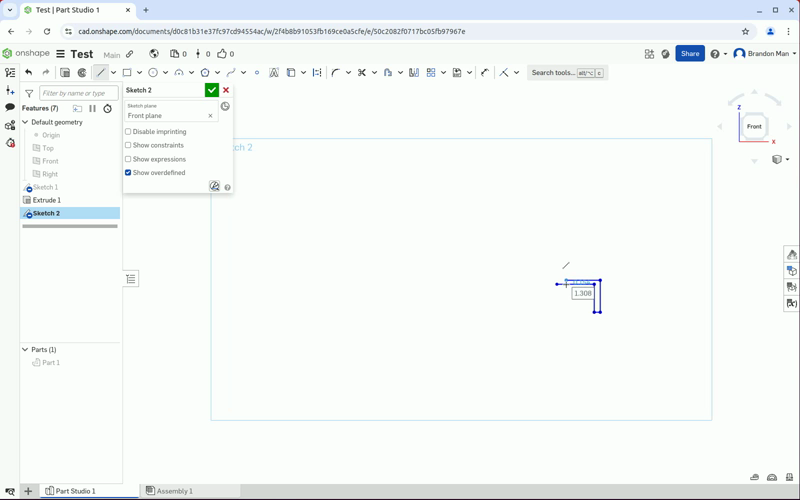
scroll(6)
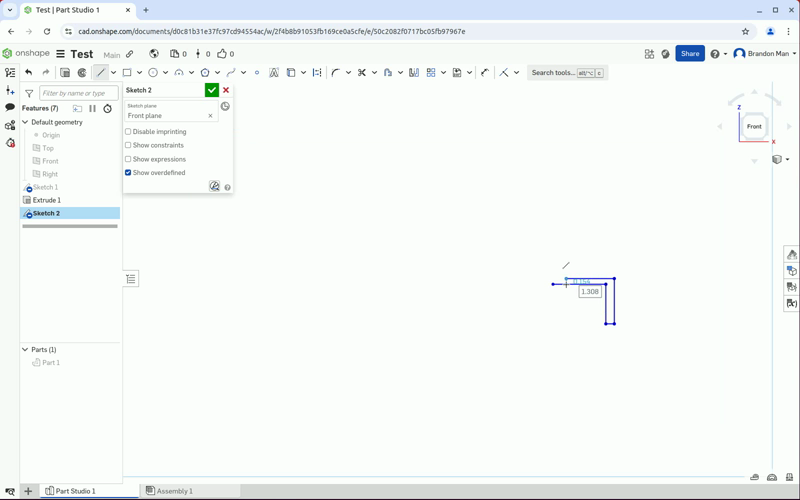
scroll(6)
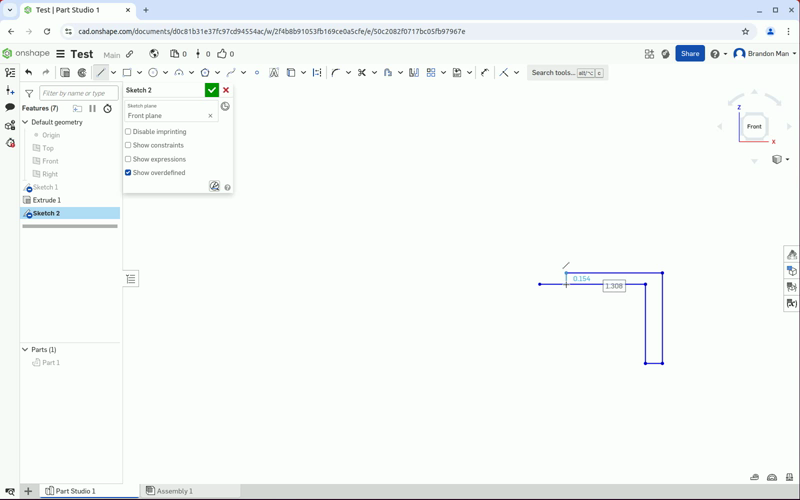
key_up(shift)
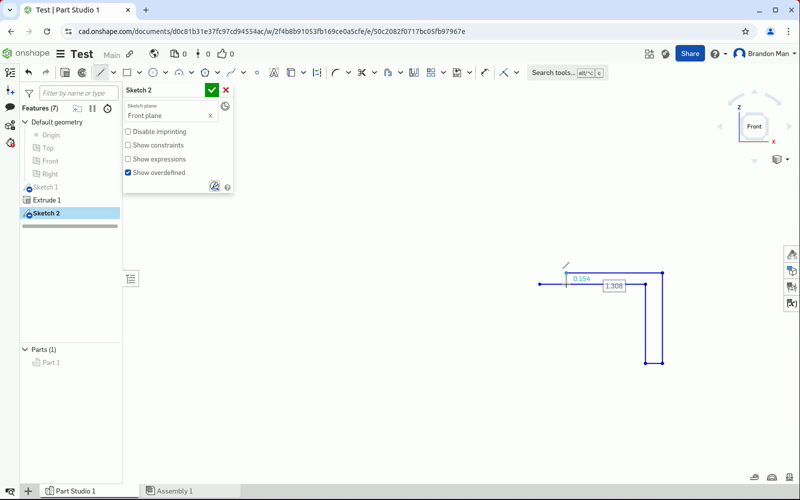
click(566, 284)
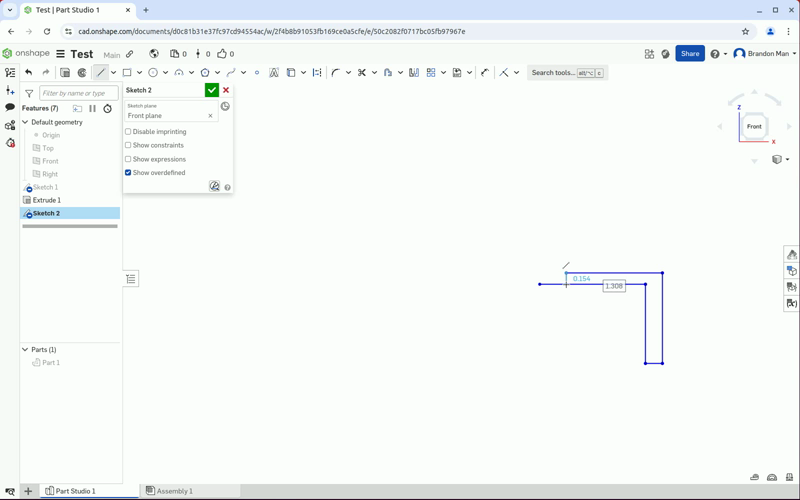
scroll(-6)
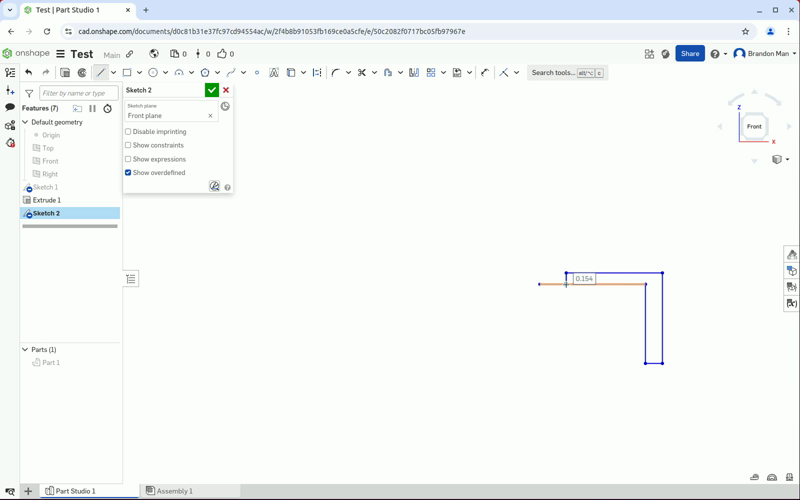
scroll(-6)
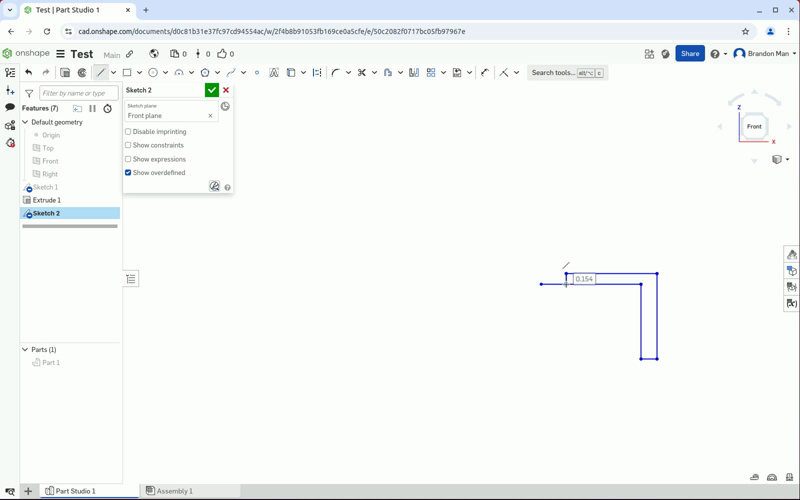
scroll(-6)
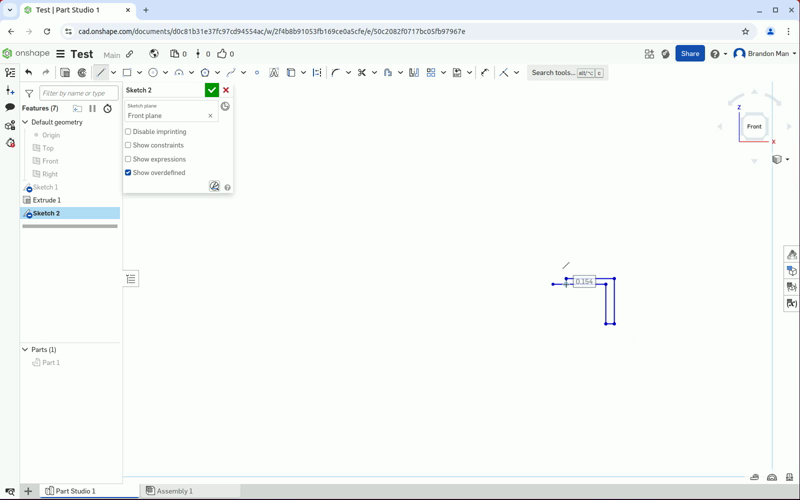
scroll(-6)
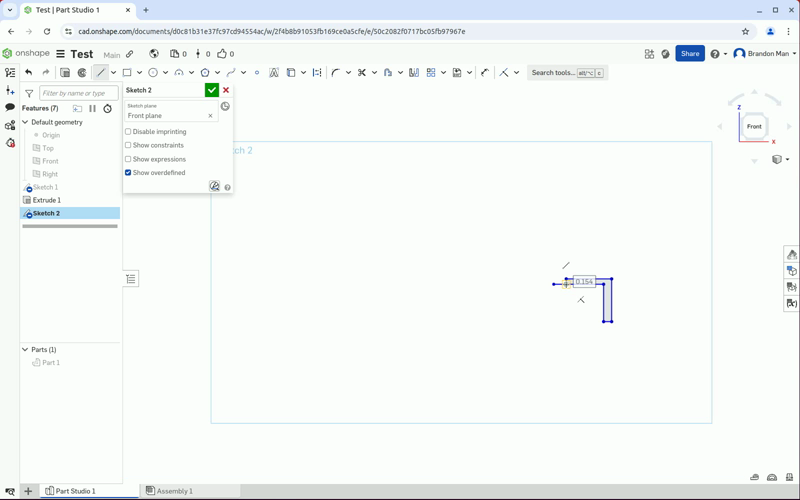
scroll(-6)
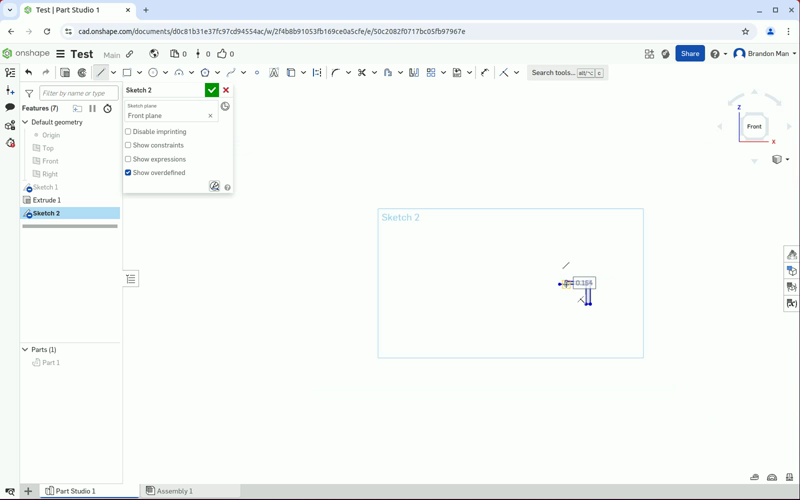
scroll(-6)
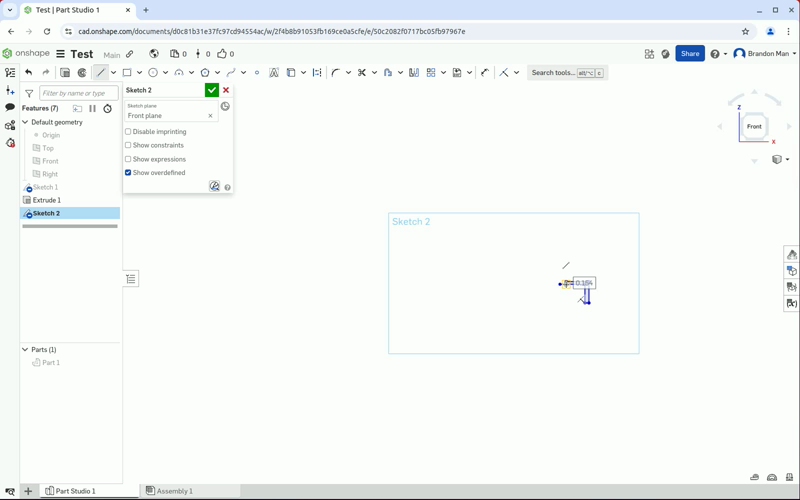
scroll(-6)
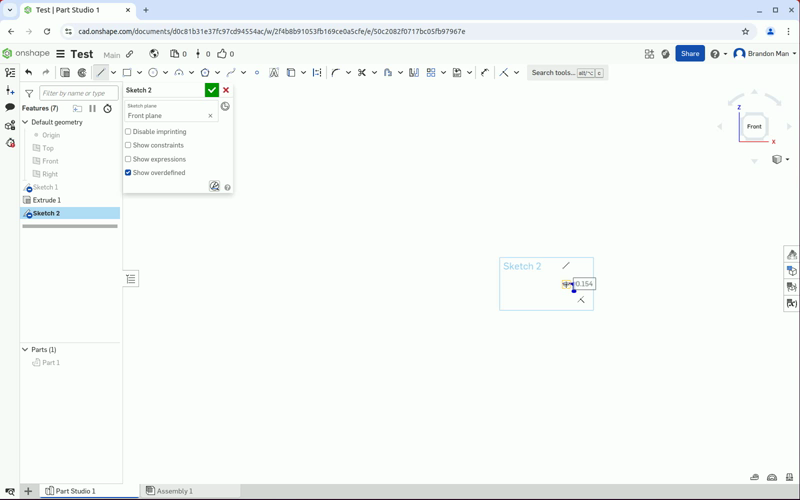
key(esc)
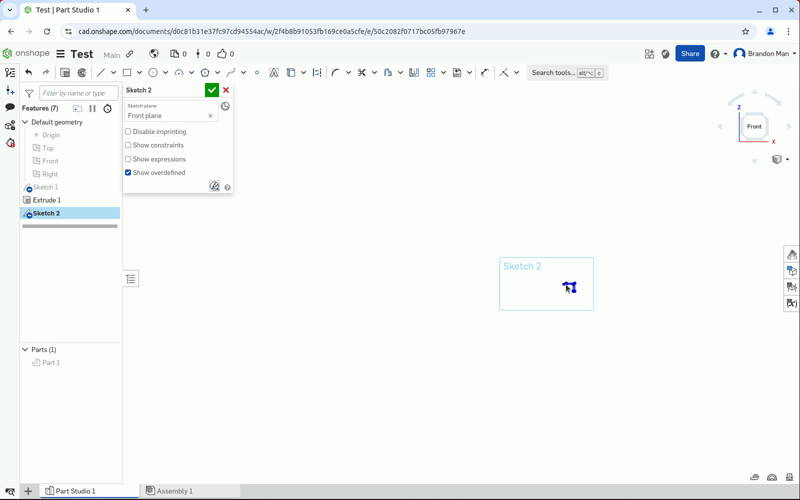
mouse_move(568, 283)
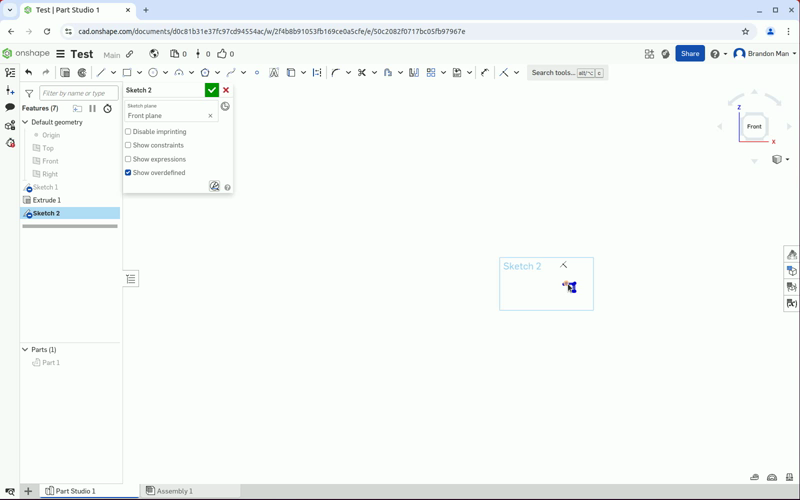
scroll(6)
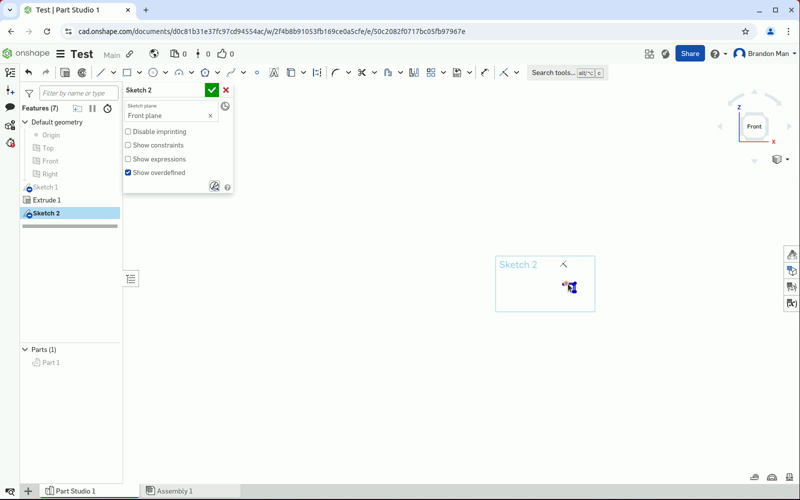
scroll(6)
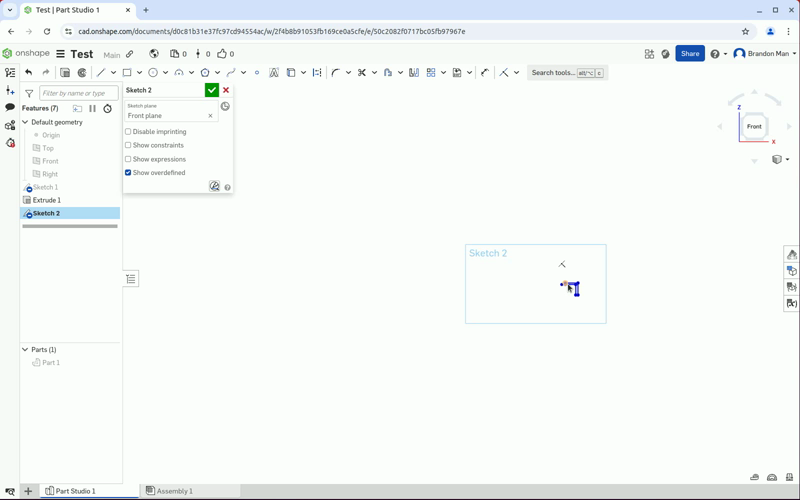
scroll(6)
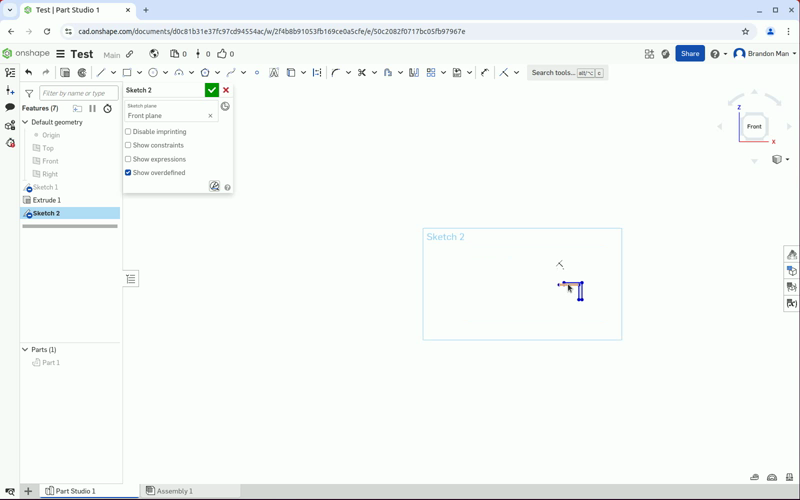
scroll(6)
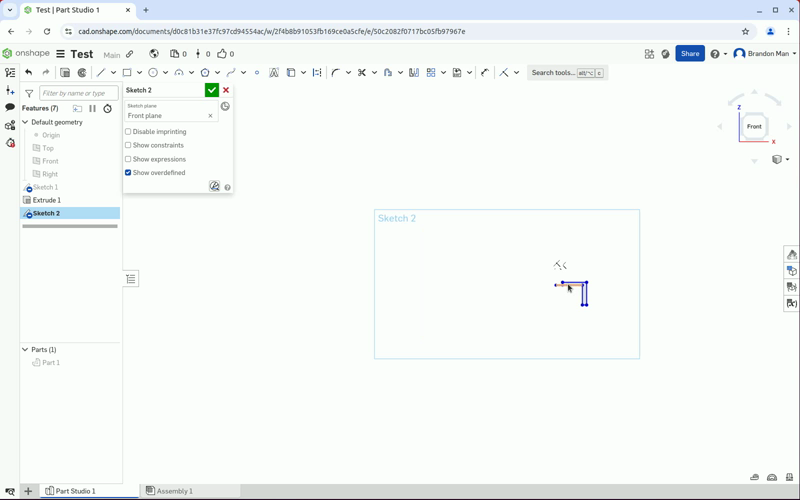
scroll(6)
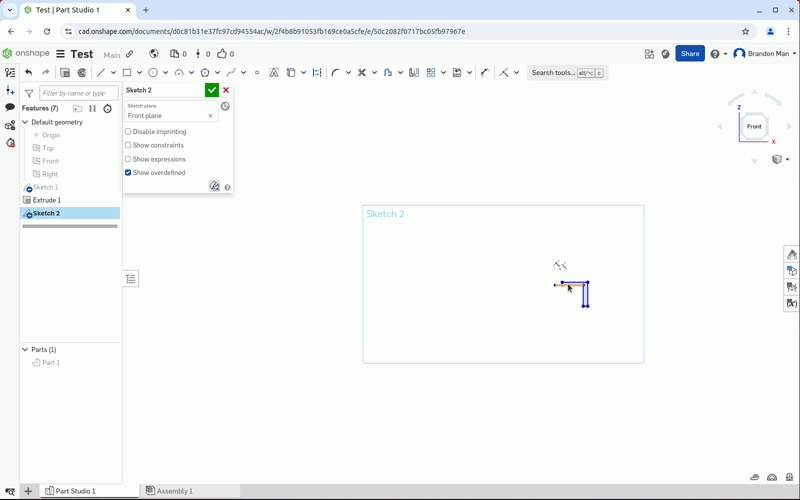
scroll(6)
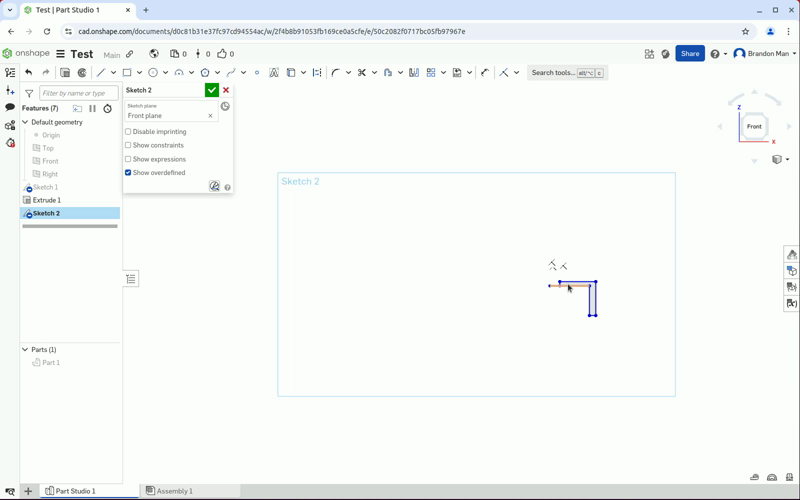
scroll(6)
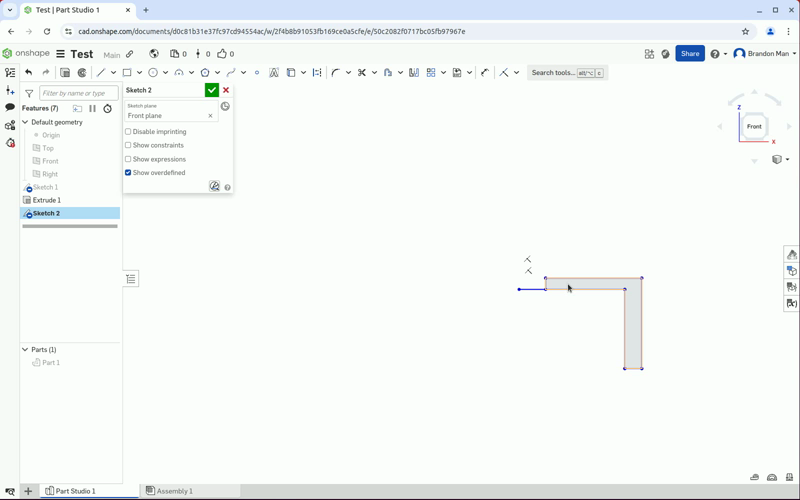
click(568, 283)
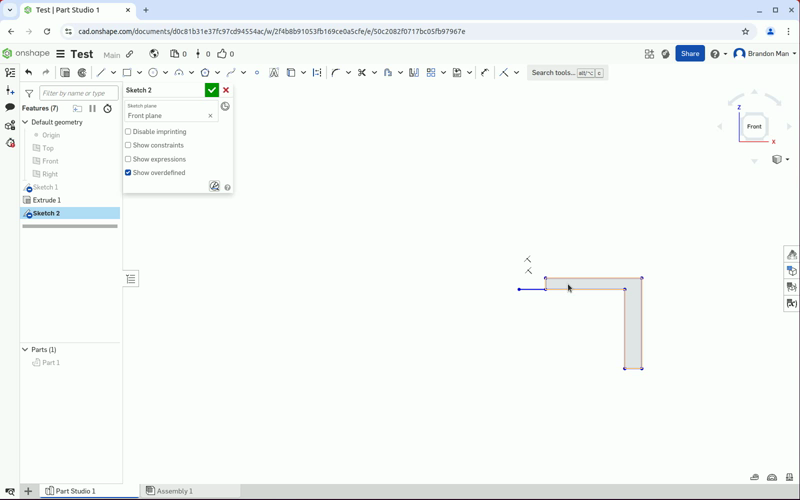
scroll(-6)
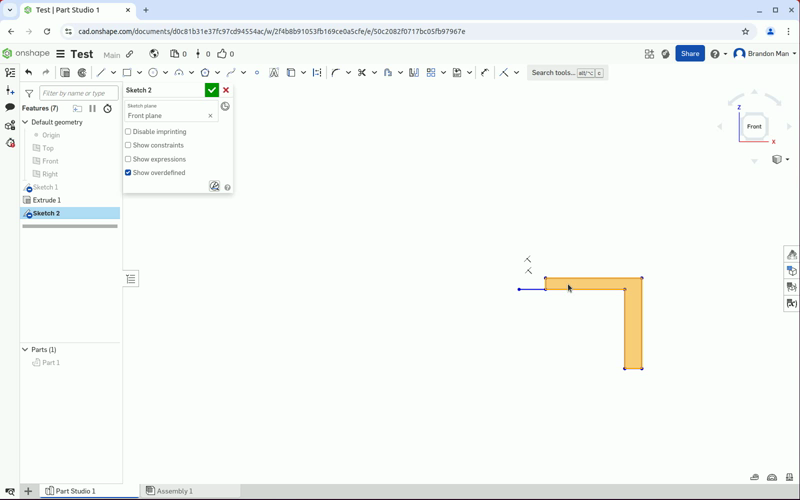
scroll(-6)
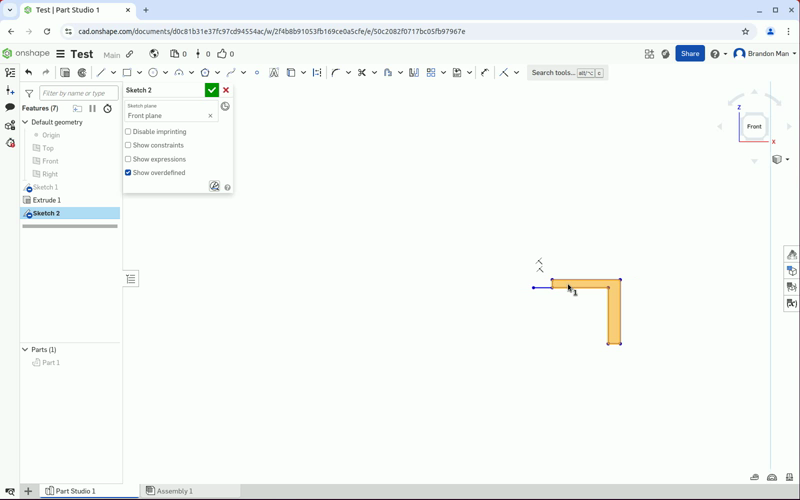
scroll(-6)
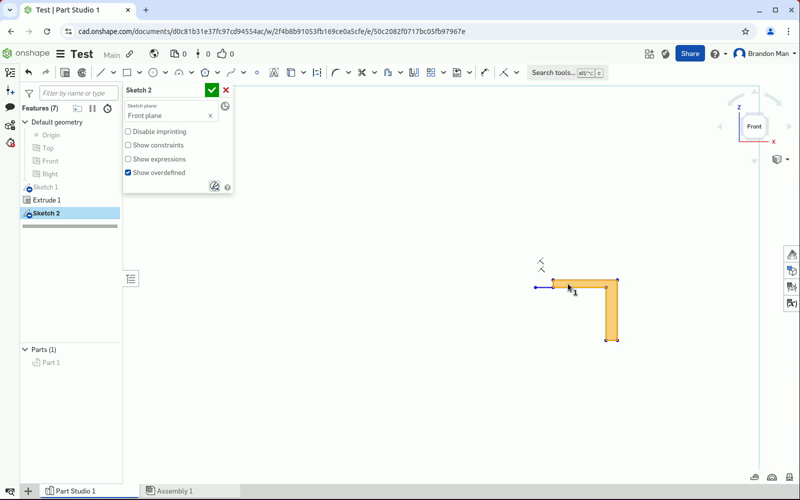
scroll(-6)
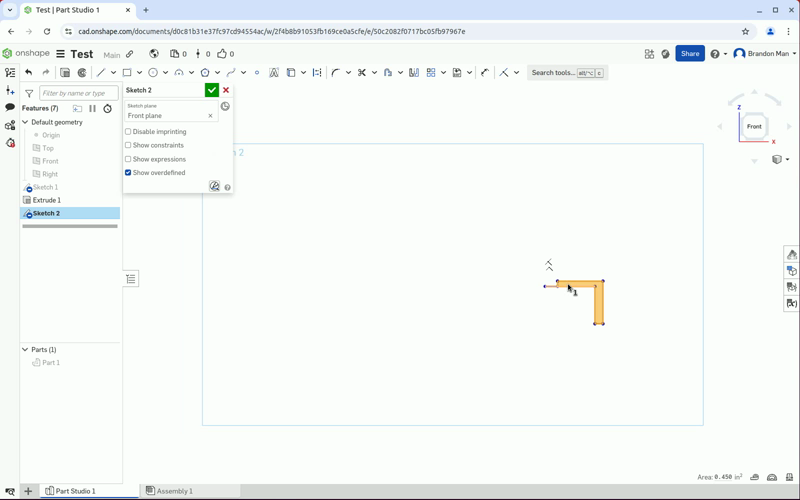
scroll(-6)
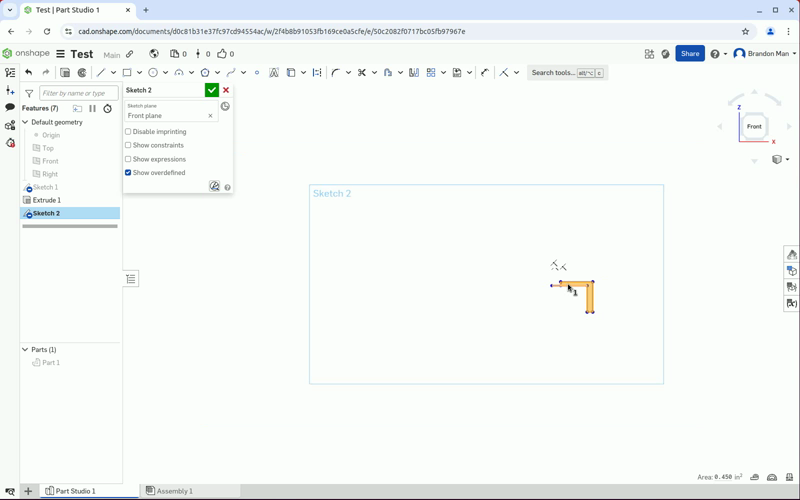
scroll(-6)
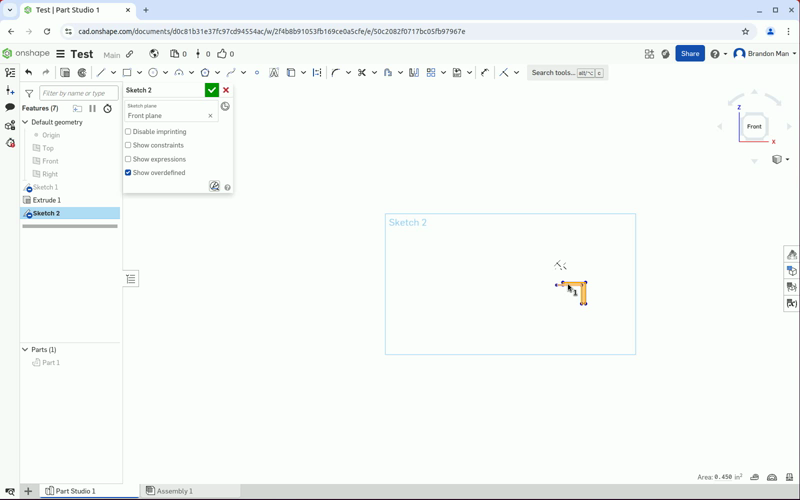
scroll(-6)
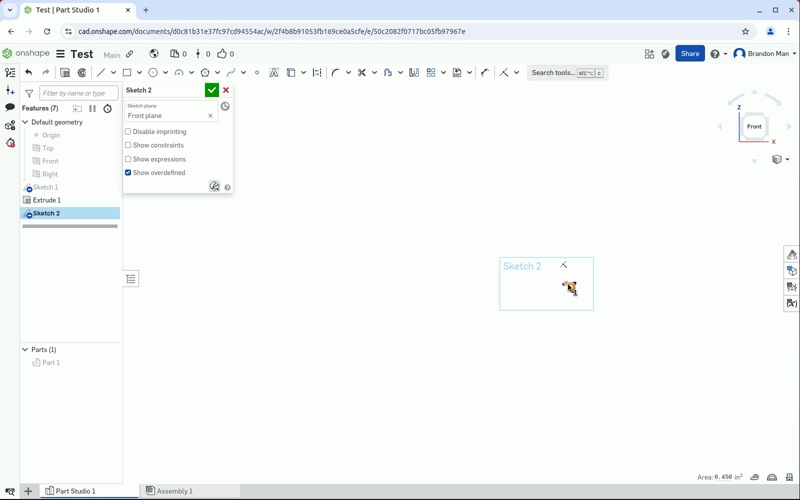
mouse_move(73, 352)
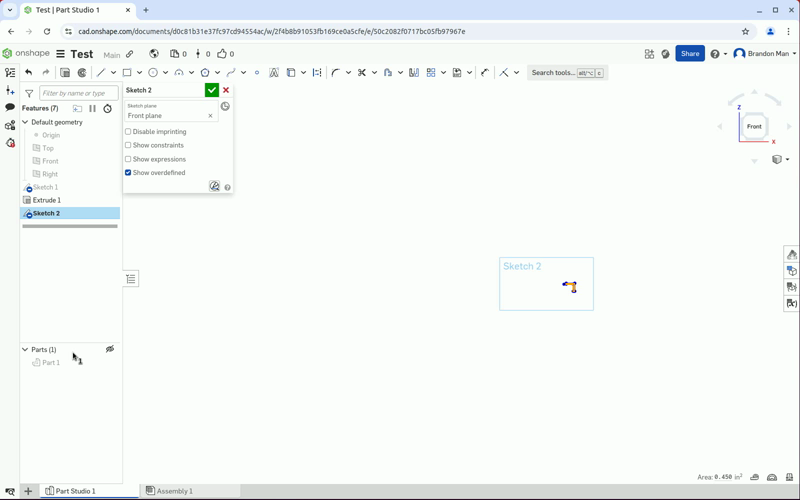
key(shift+y)
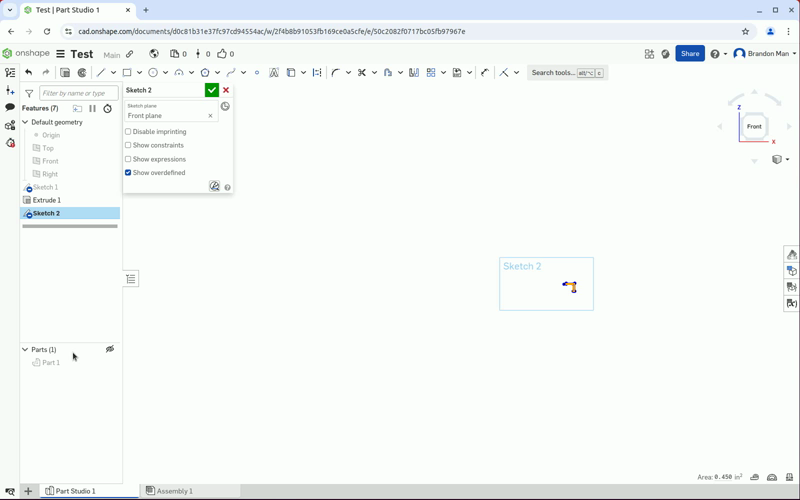
key(shift+e)
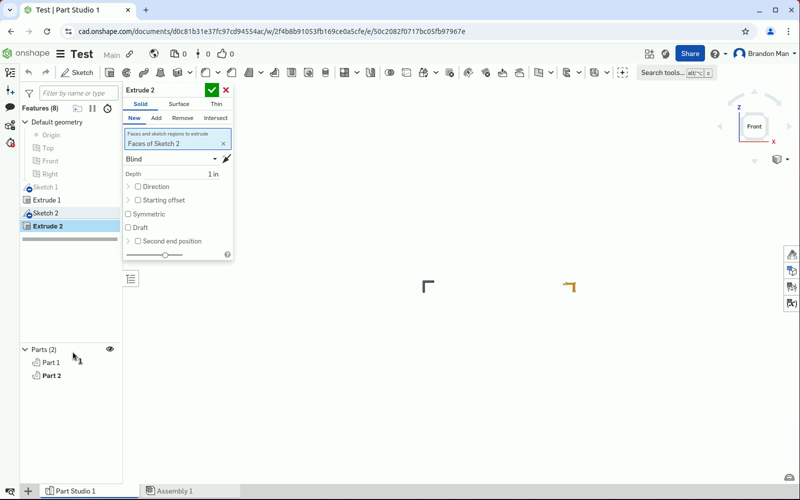
mouse_move(143, 106)
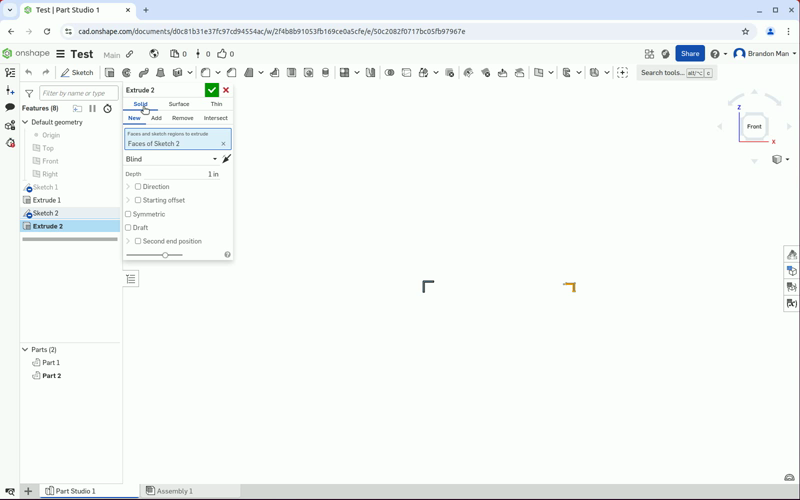
click(143, 106)
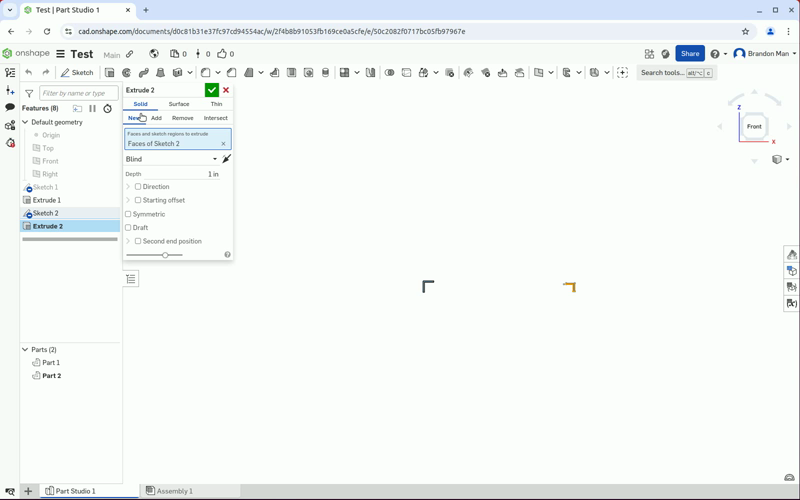
mouse_move(137, 120)
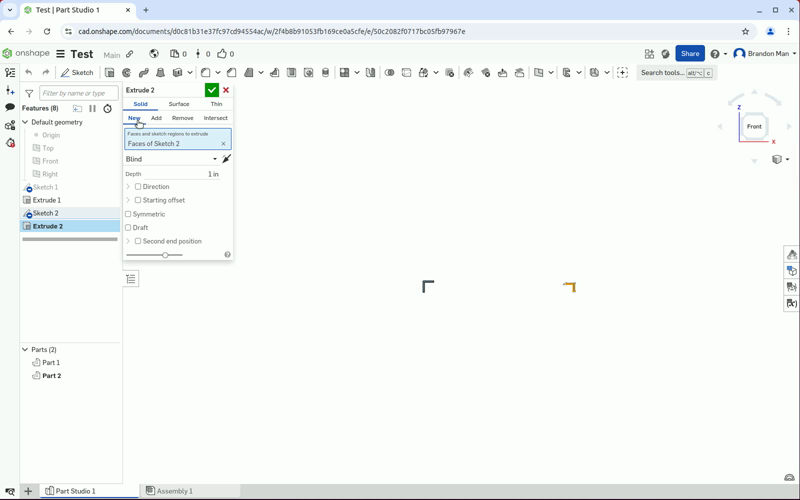
click(137, 120)
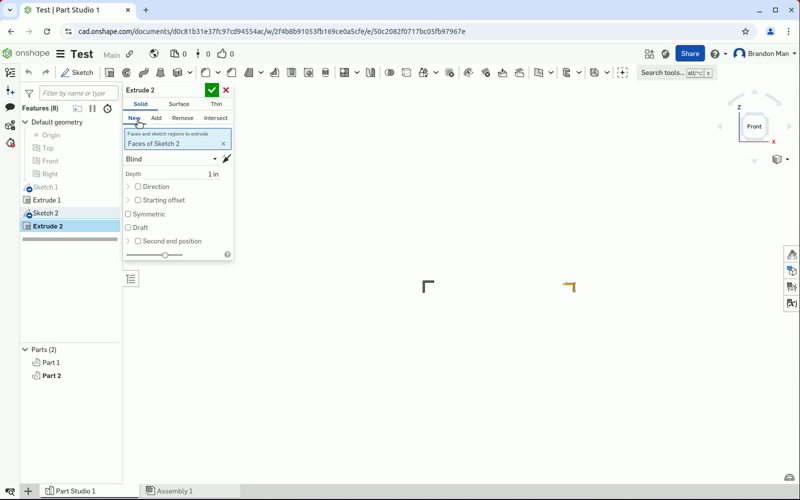
key(tab, 4)
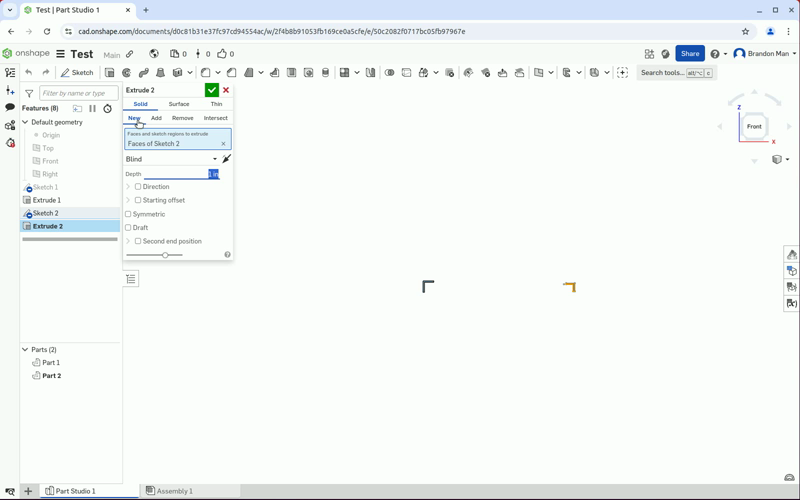
text(4.814)
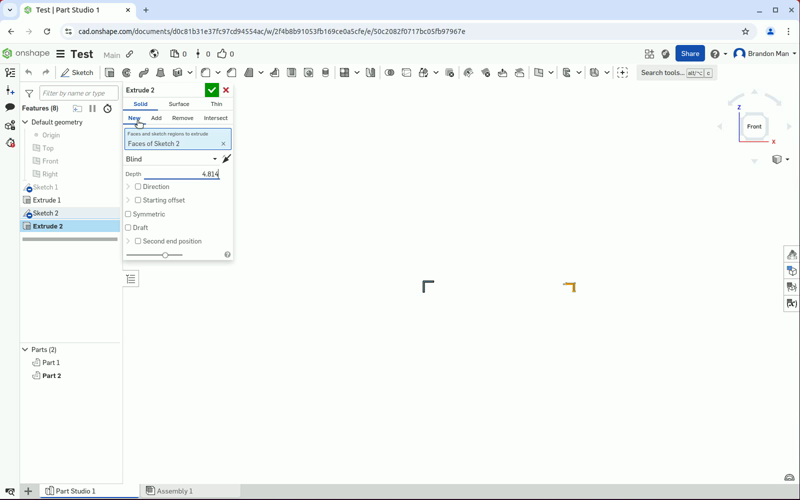
key(enter)
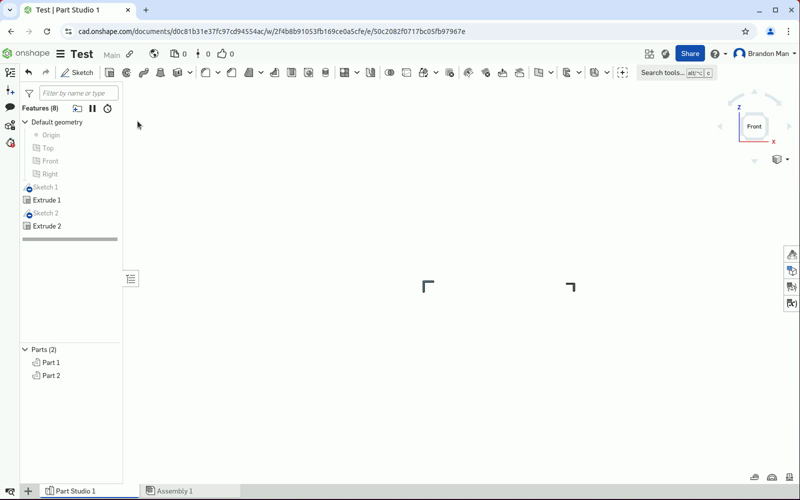
key(shift+h)
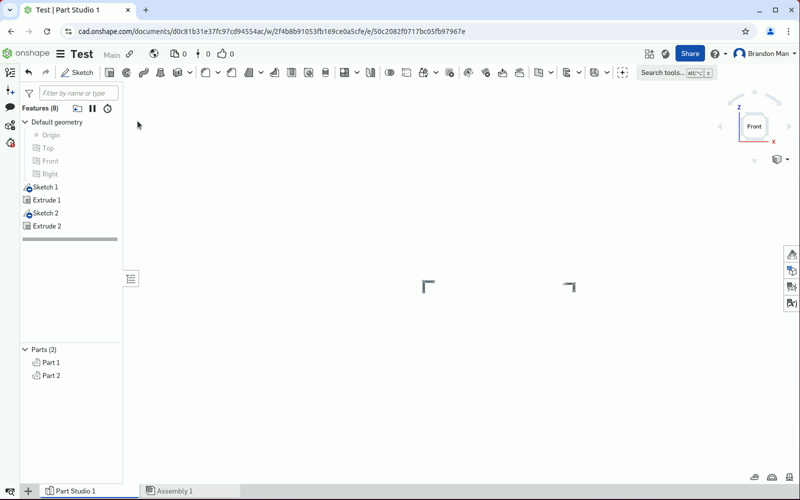
key(shift+h)
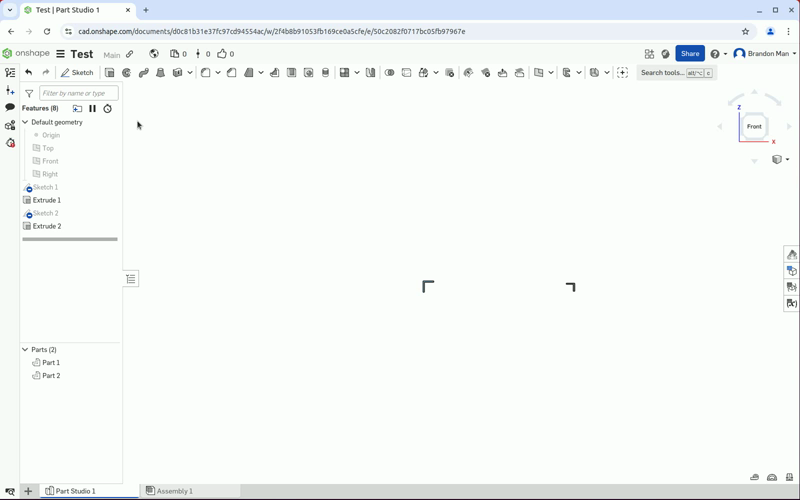
mouse_move(73, 189)
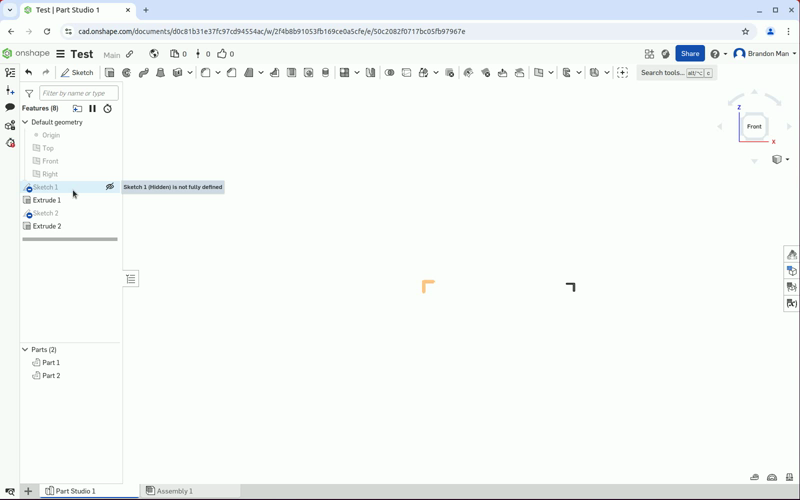
click(73, 189)
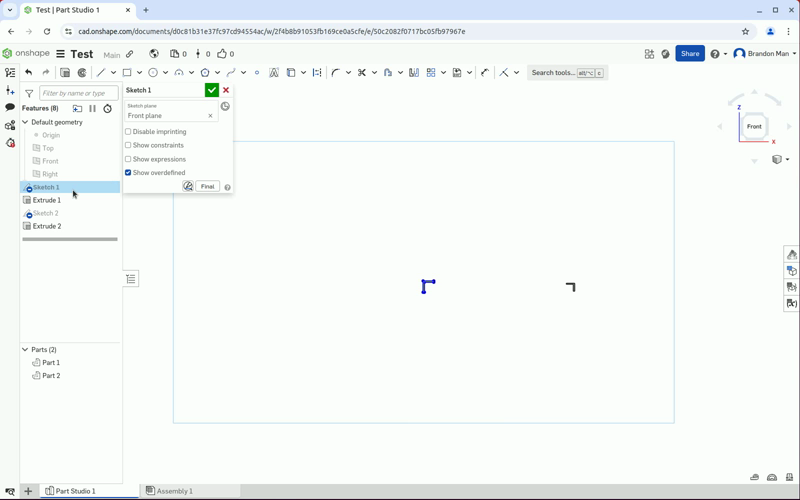
mouse_move(229, 92)
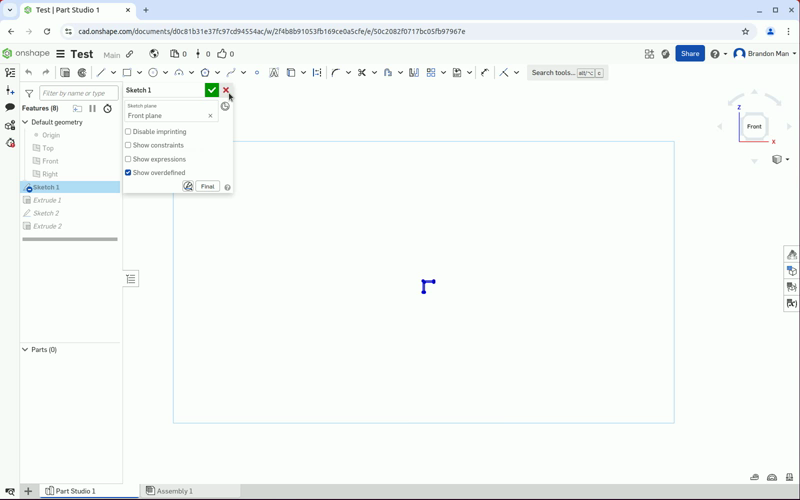
click(229, 92)
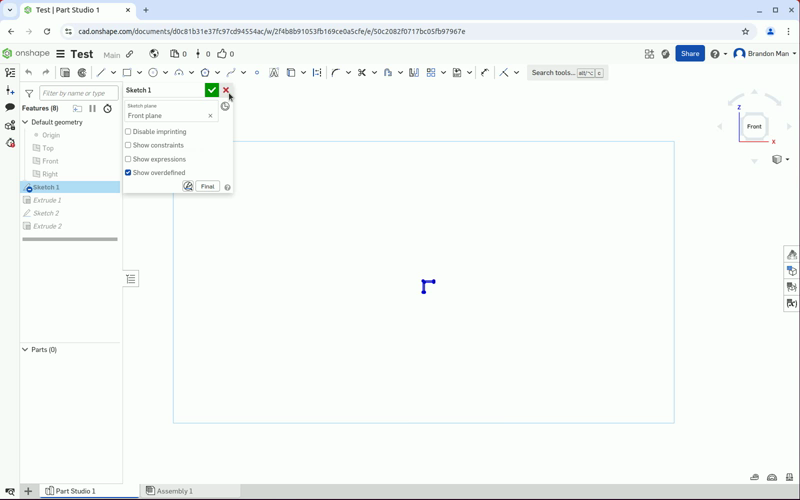
key(shift+s)
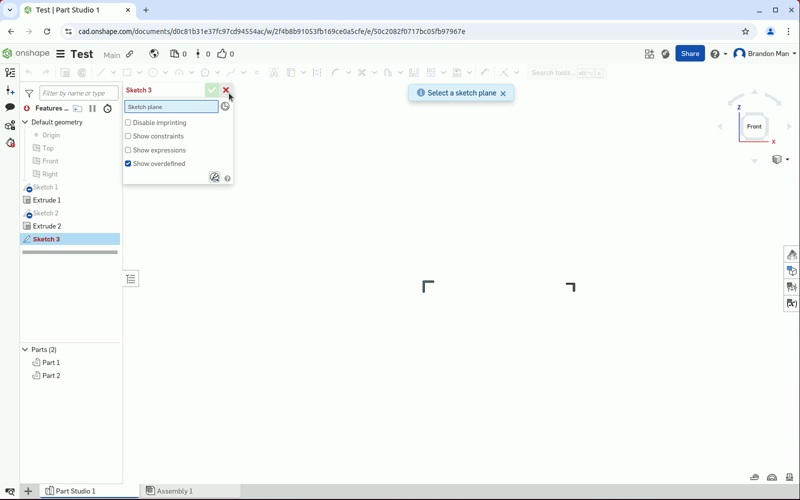
mouse_move(73, 163)
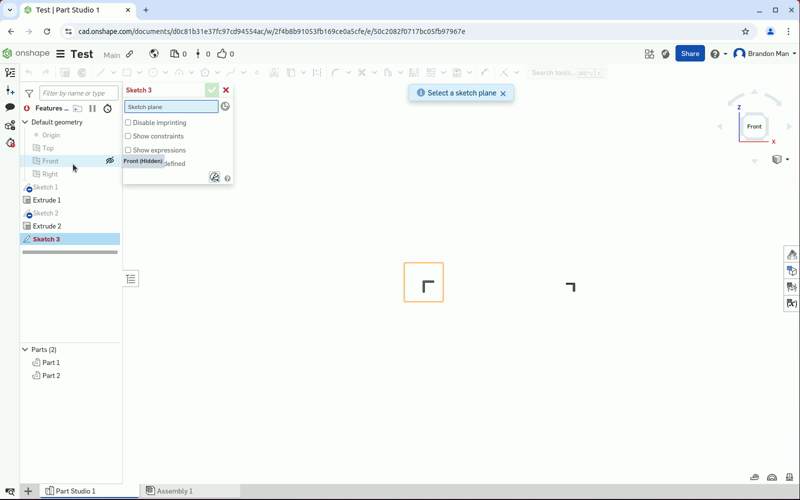
click(73, 163)
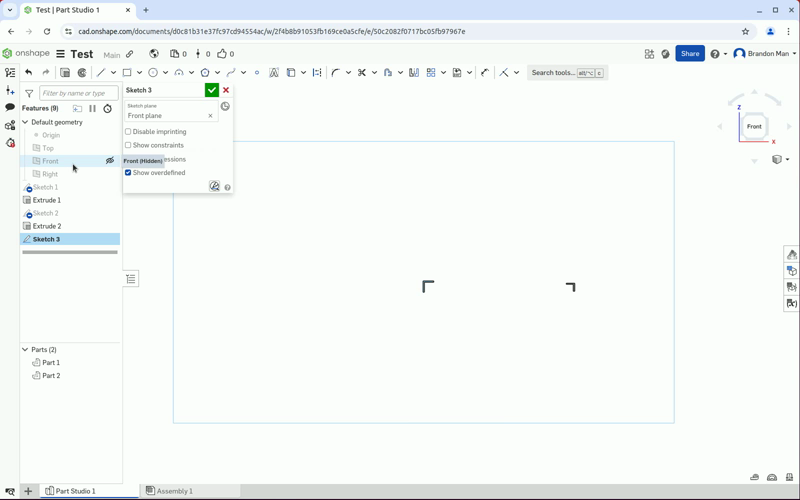
mouse_move(73, 352)
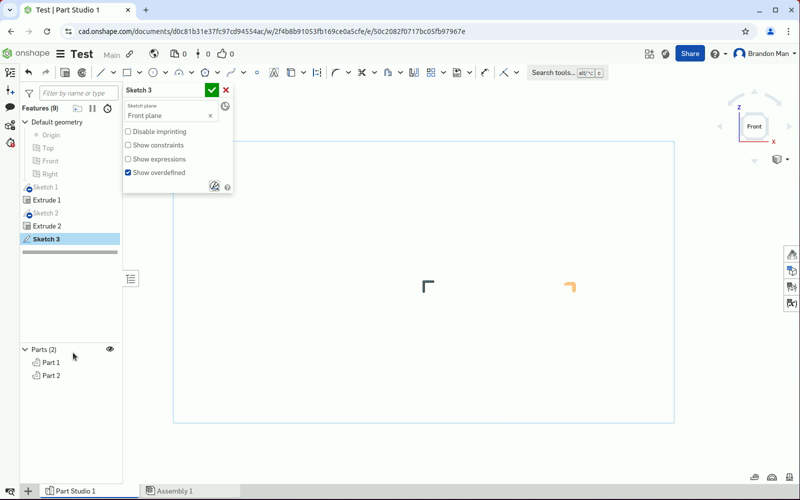
key(y)
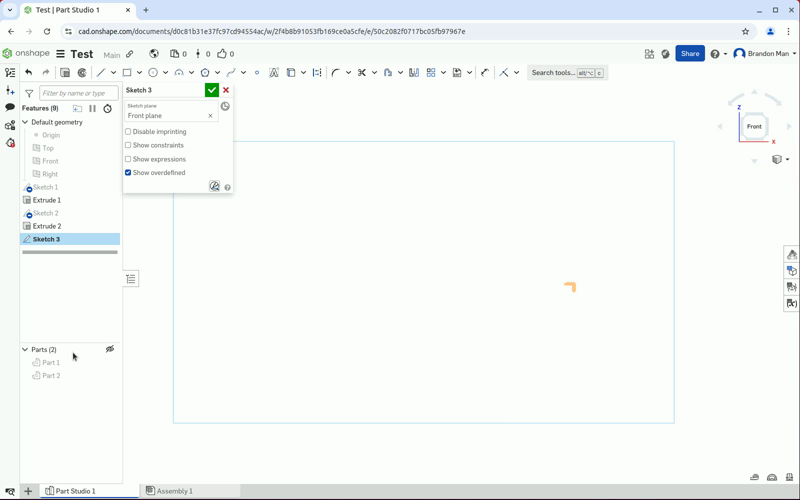
key(l)
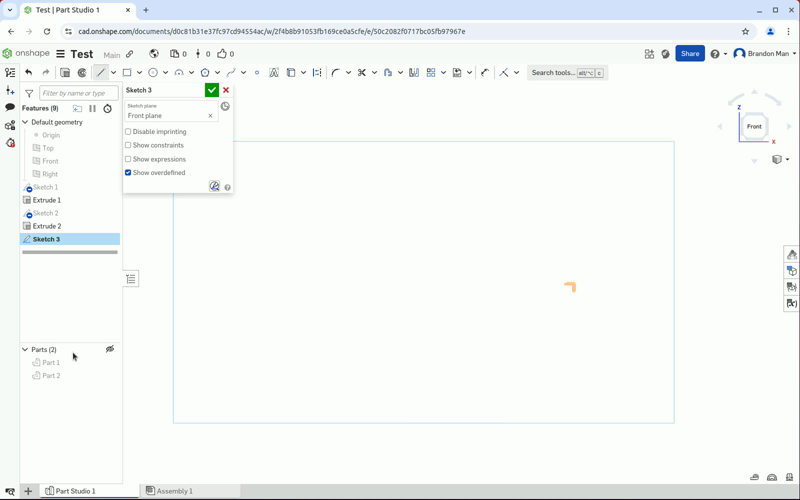
key_down(shift)
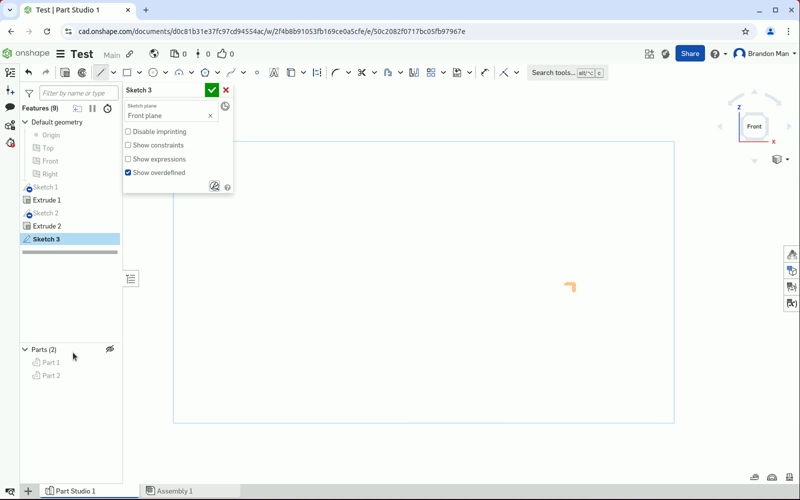
mouse_move(460, 290)
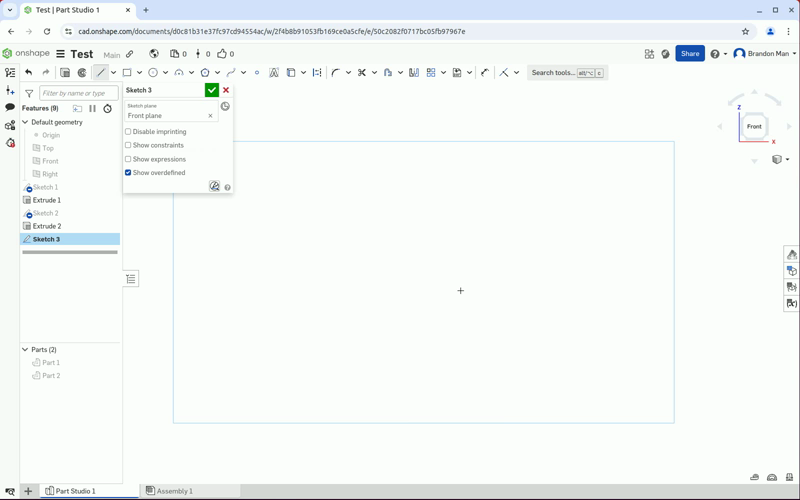
click(460, 290)
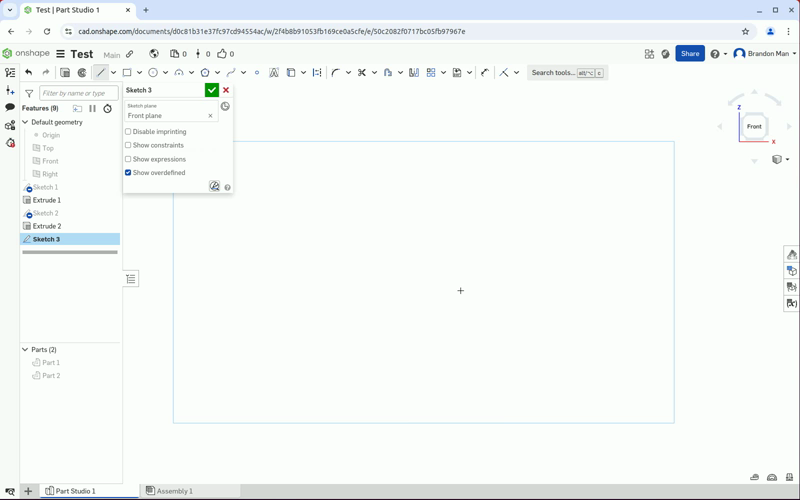
key_up(shift)
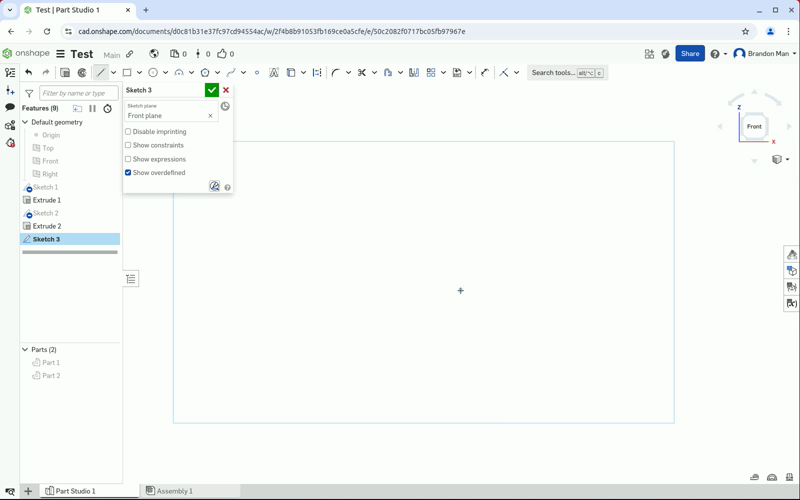
key_down(shift)
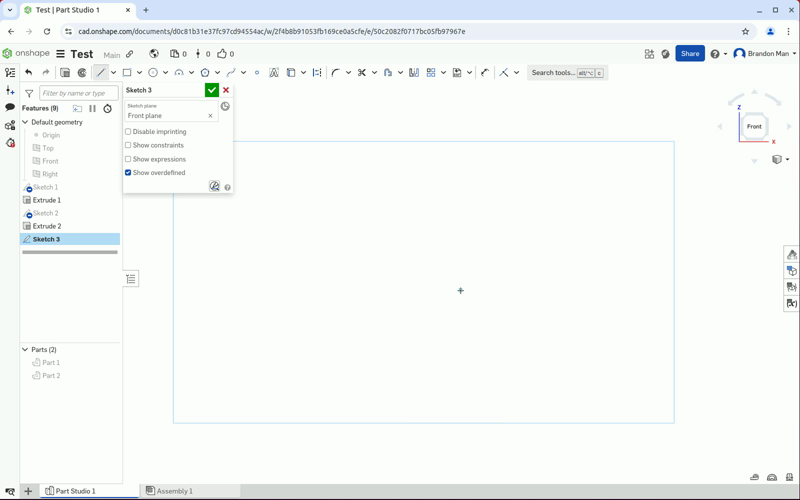
mouse_move(490, 290)
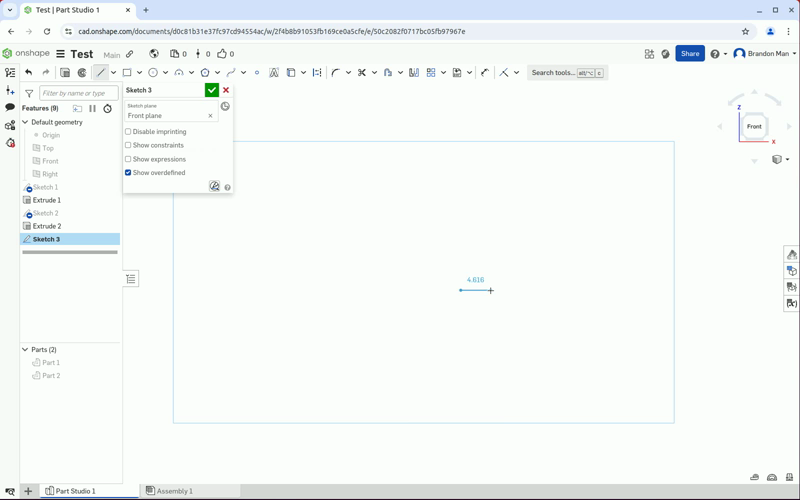
mouse_move(461, 290)
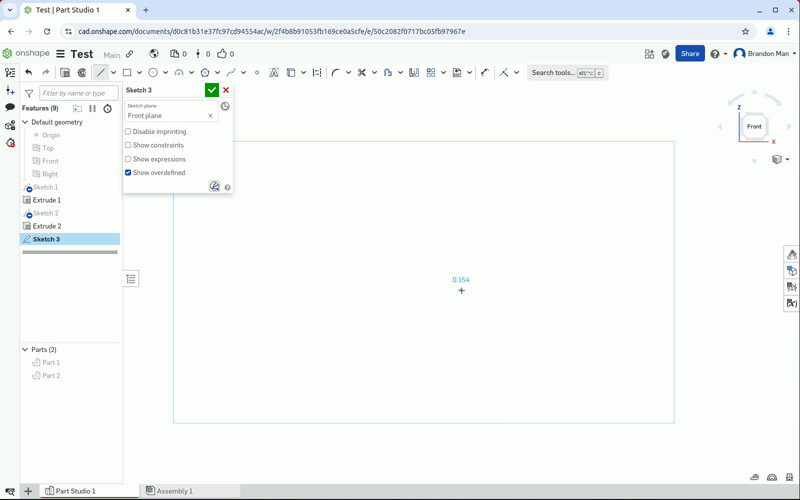
scroll(6)
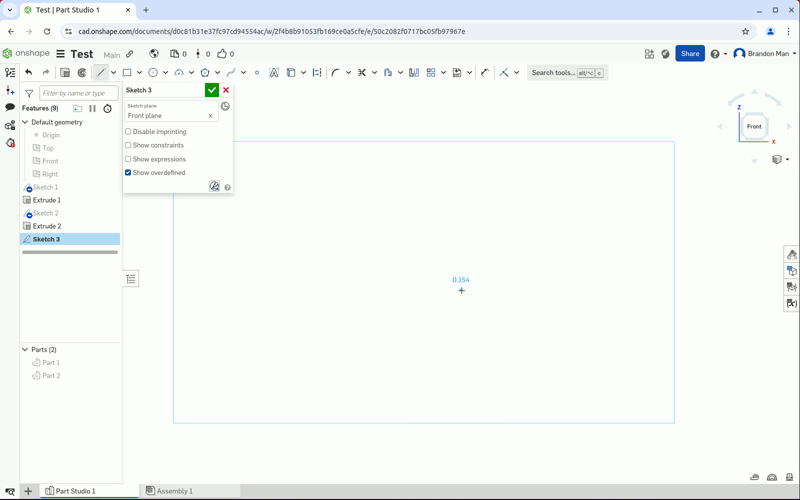
scroll(6)
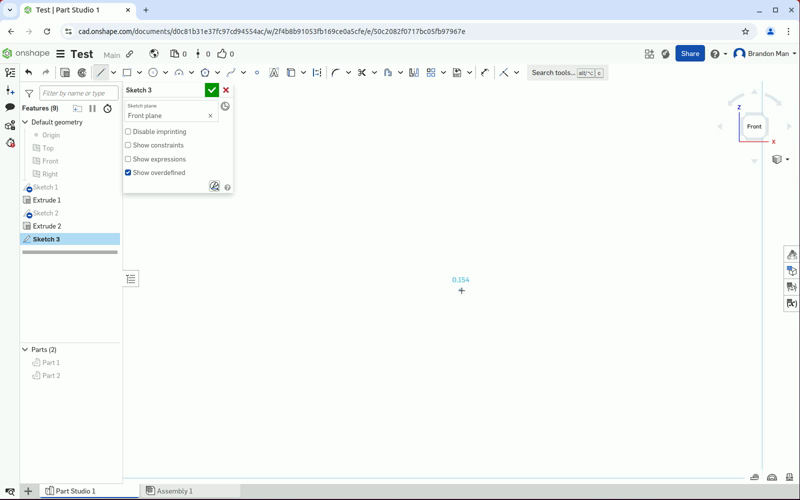
scroll(6)
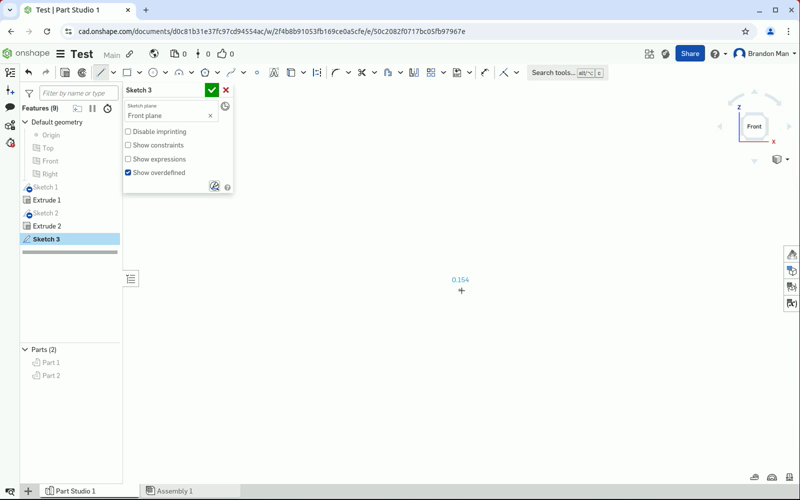
scroll(6)
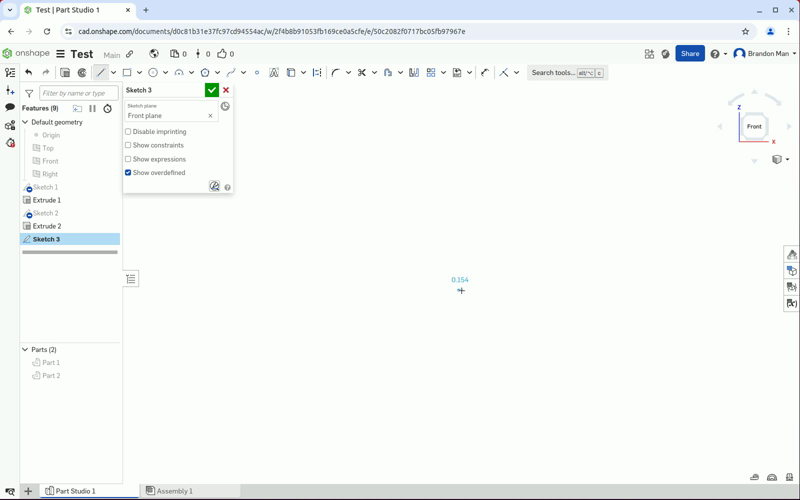
scroll(6)
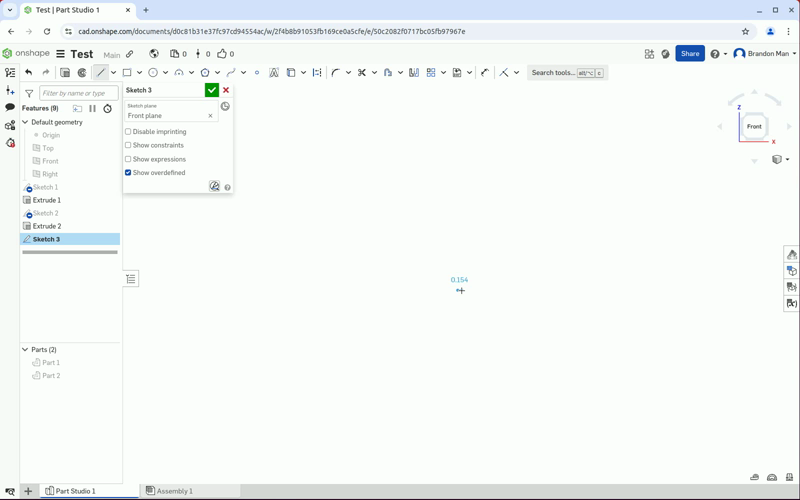
scroll(6)
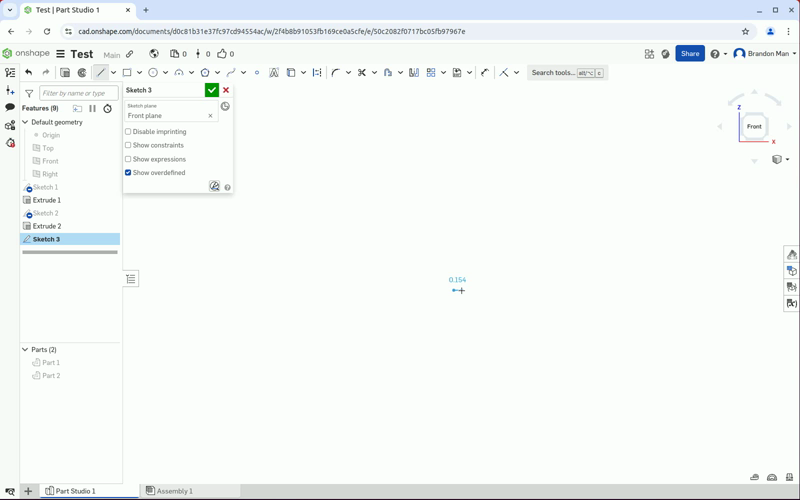
scroll(6)
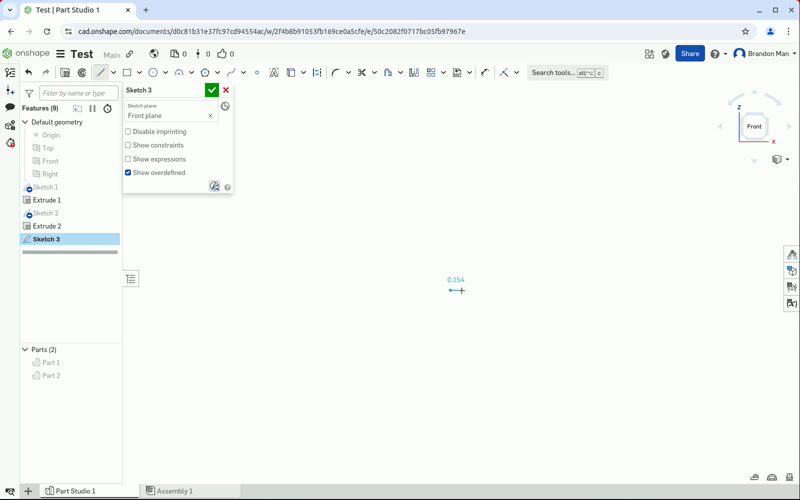
click(461, 290)
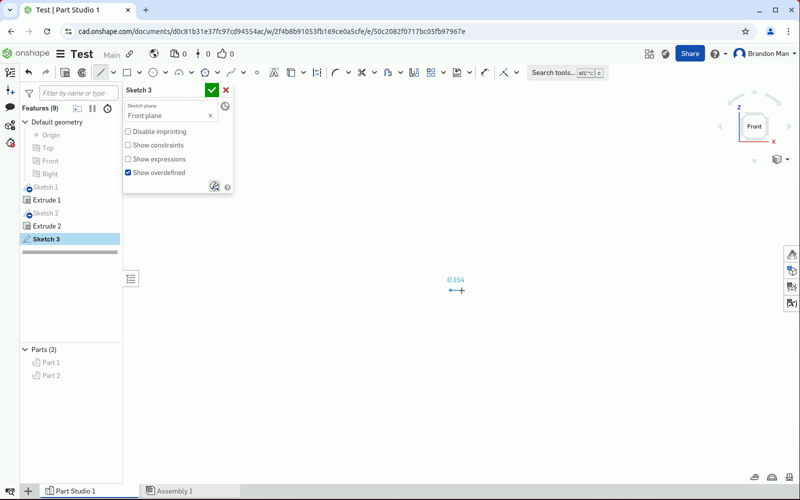
scroll(-6)
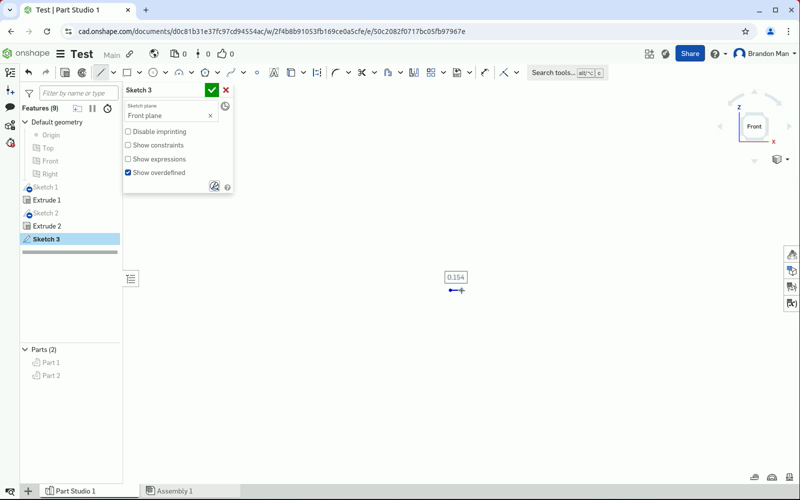
scroll(-6)
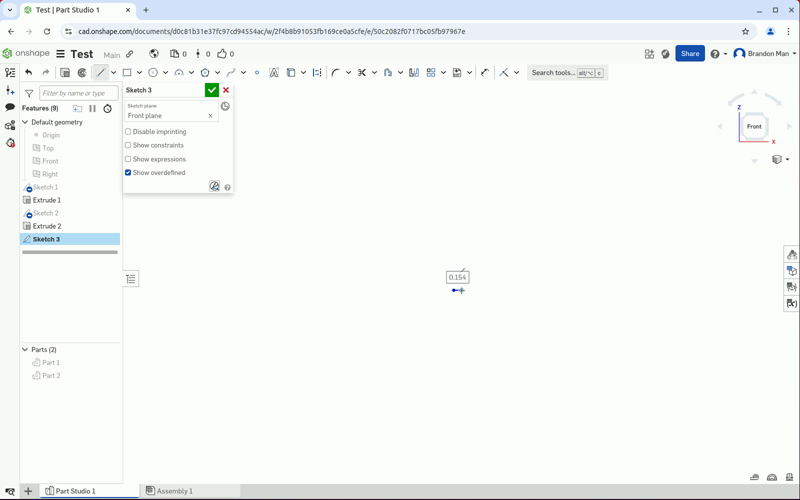
scroll(-6)
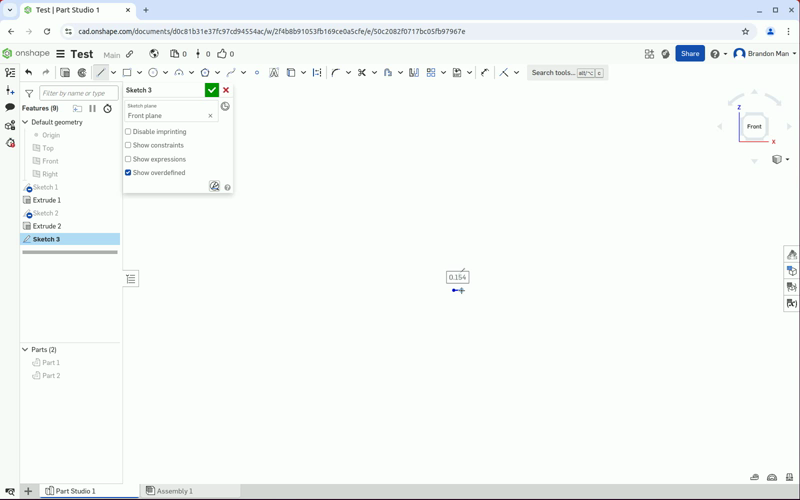
scroll(-6)
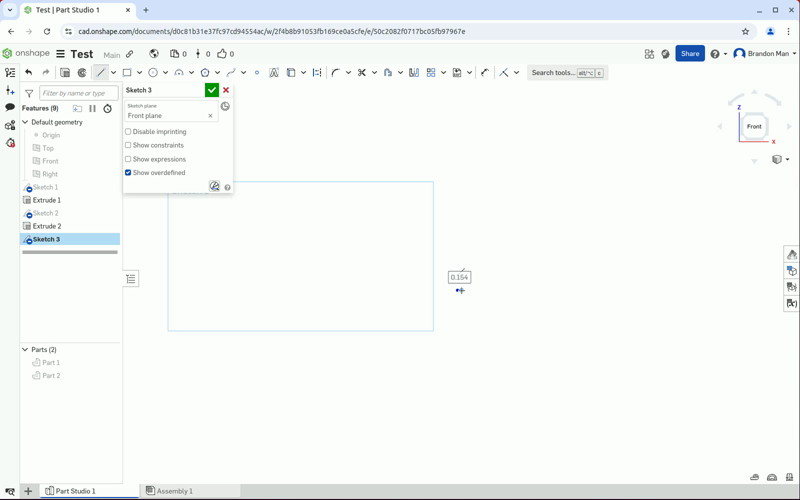
scroll(-6)
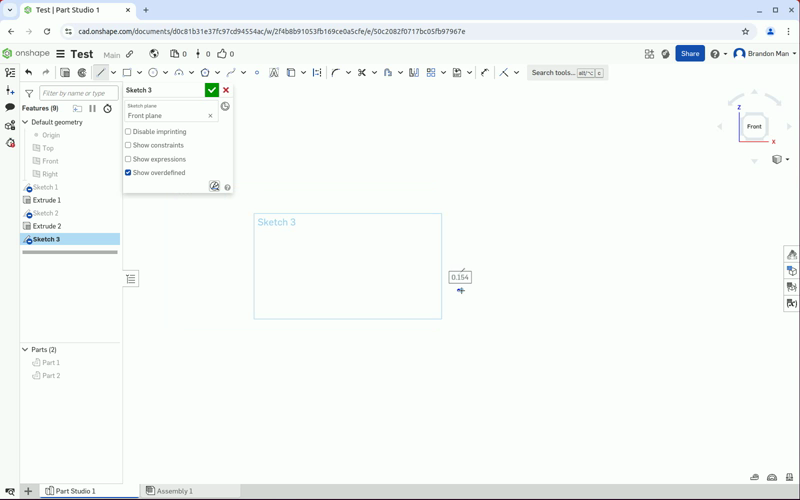
scroll(-6)
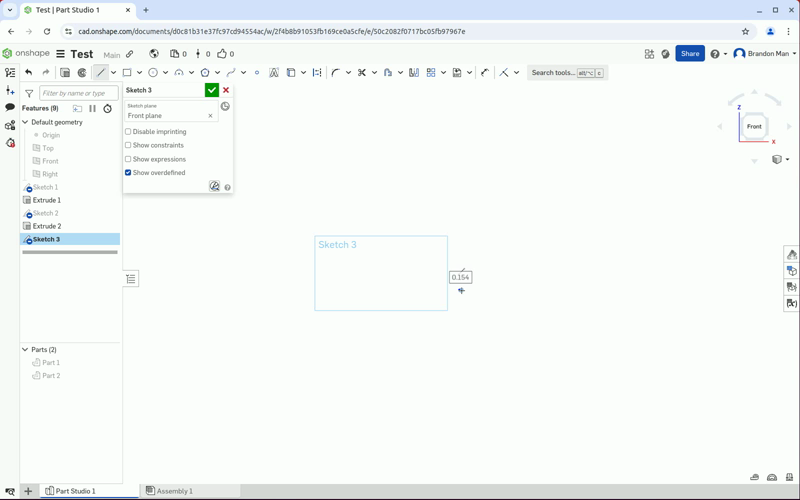
scroll(-6)
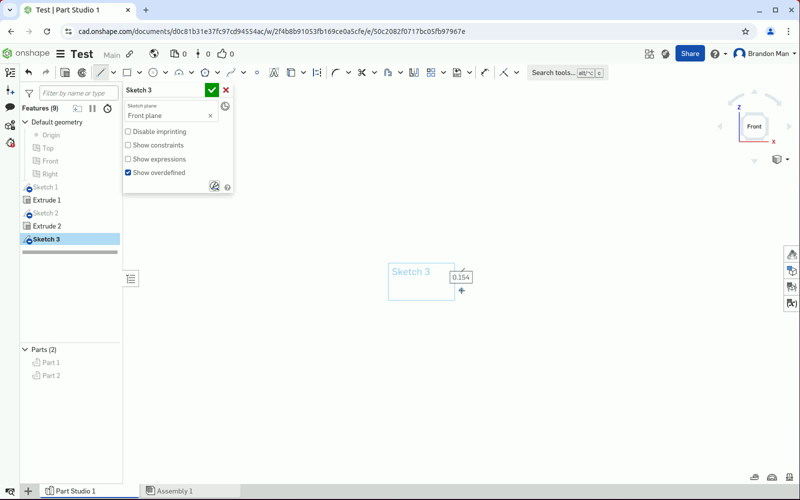
key_up(shift)
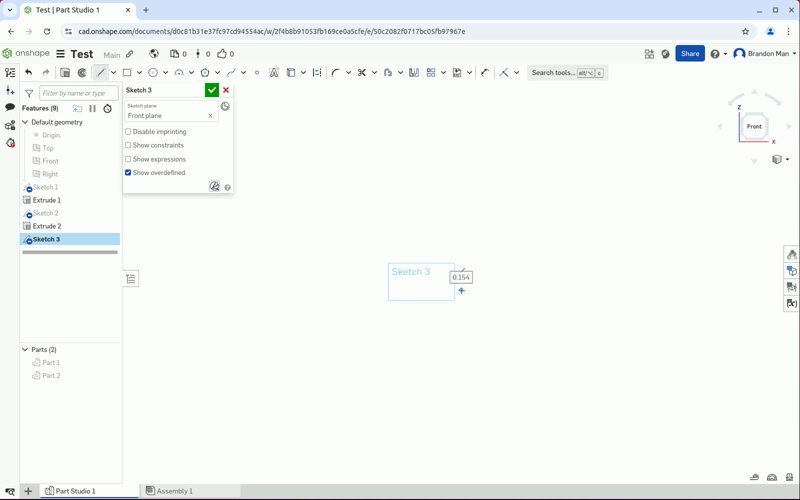
key_down(shift)
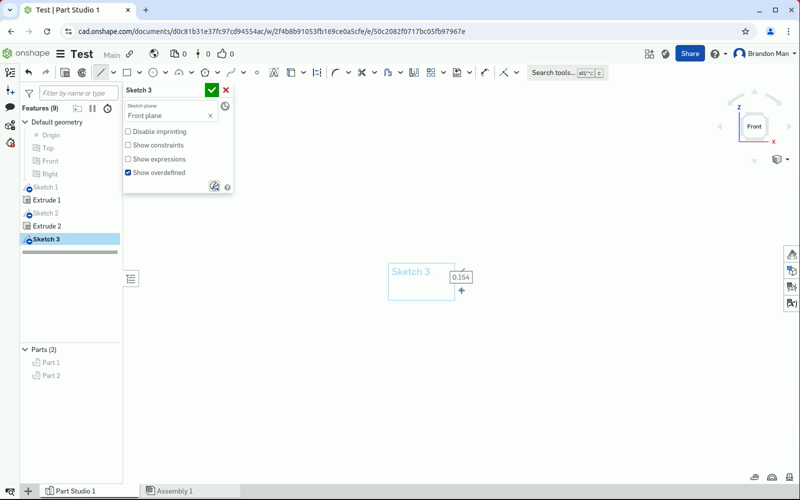
mouse_move(491, 290)
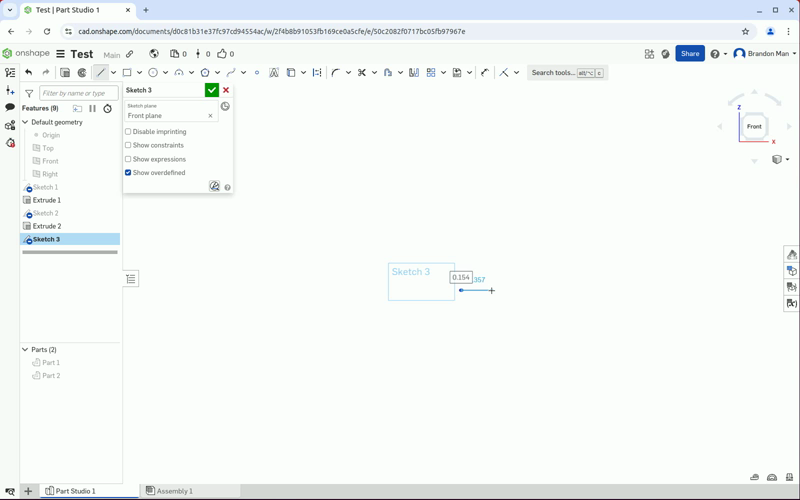
mouse_move(461, 282)
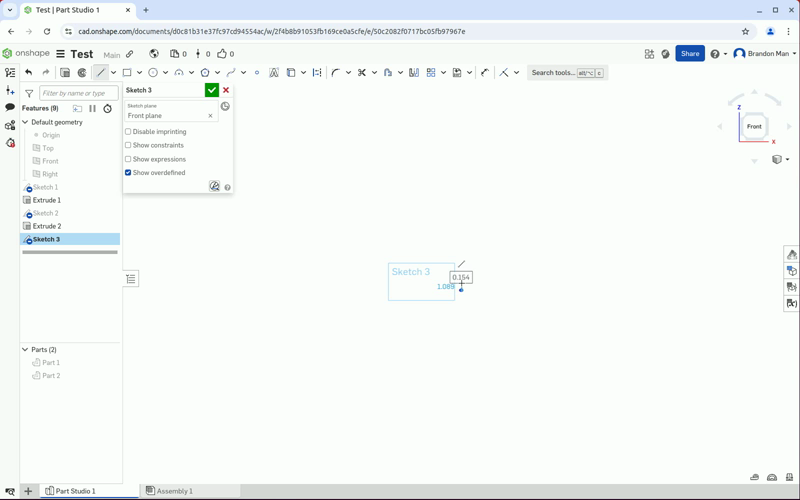
scroll(6)
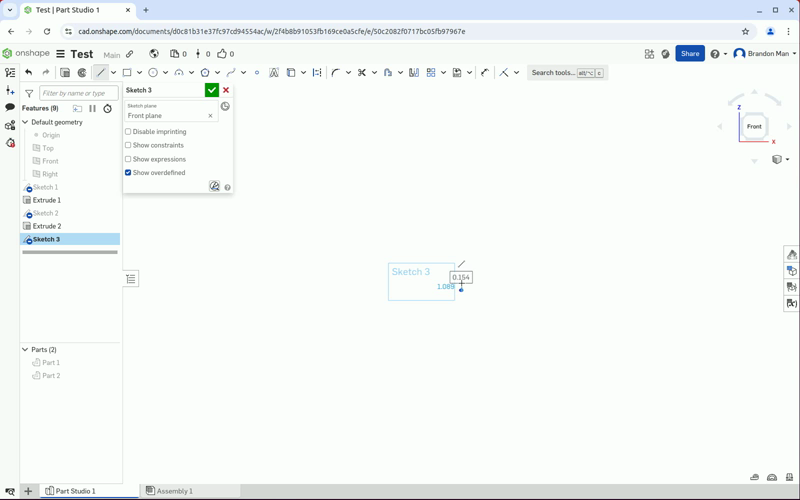
scroll(6)
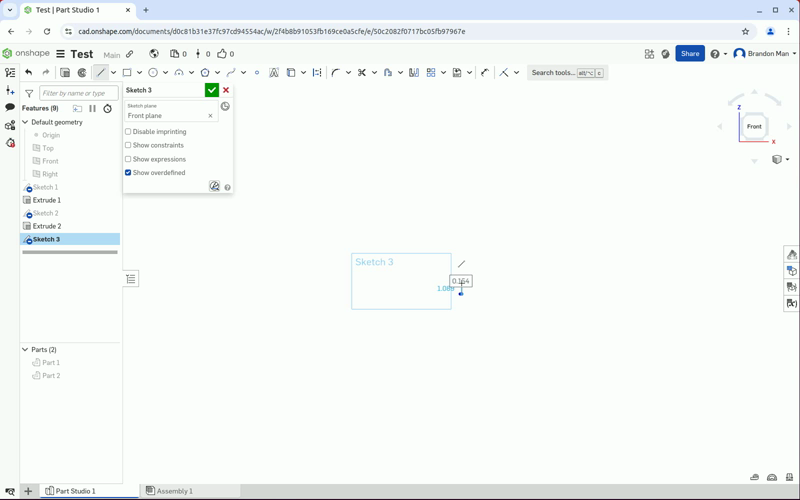
scroll(6)
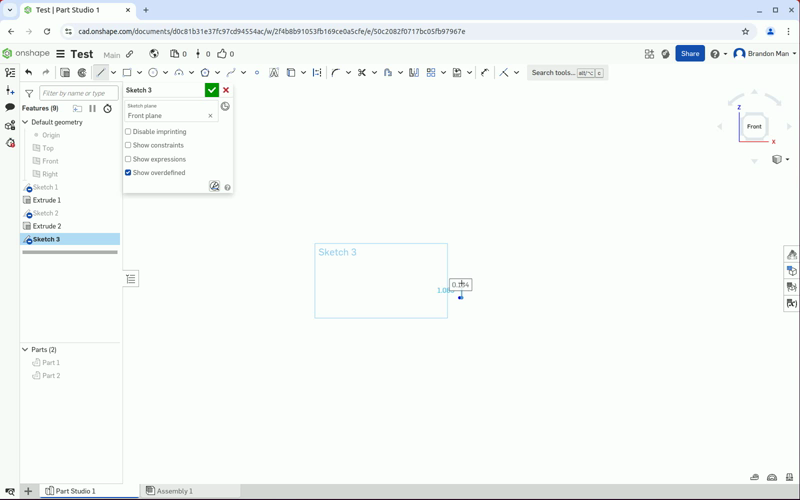
scroll(6)
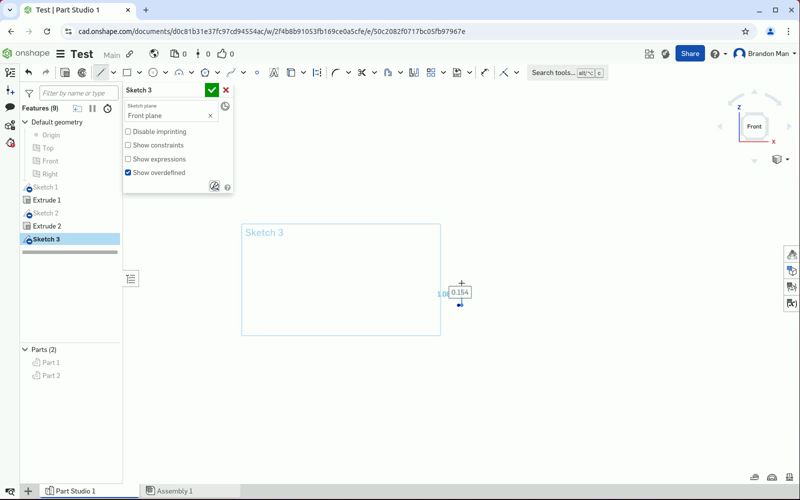
scroll(6)
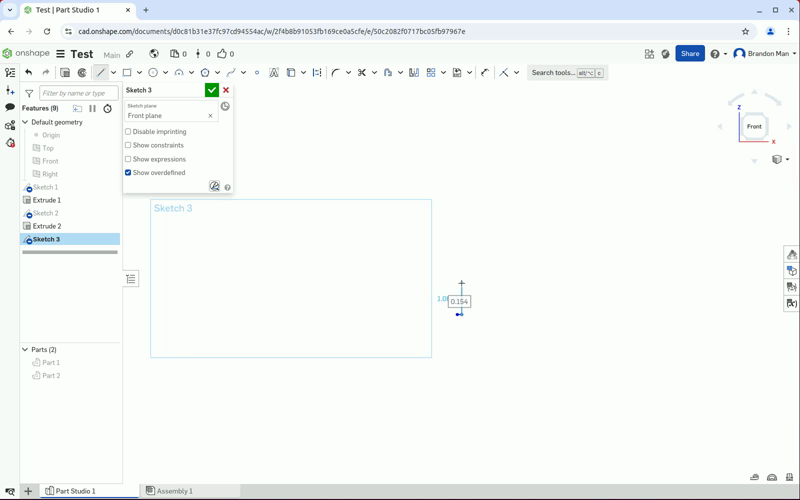
scroll(6)
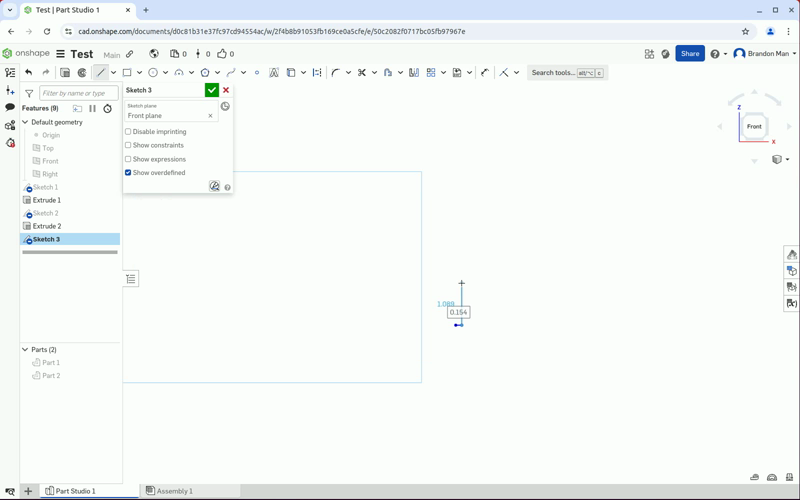
scroll(6)
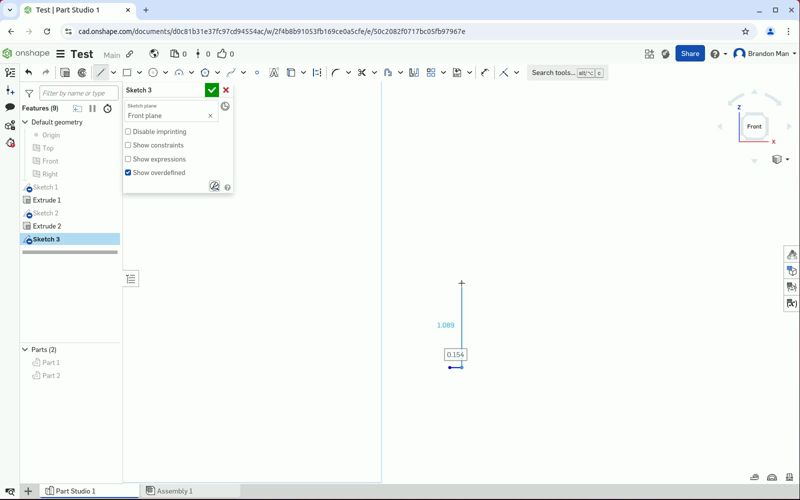
click(461, 282)
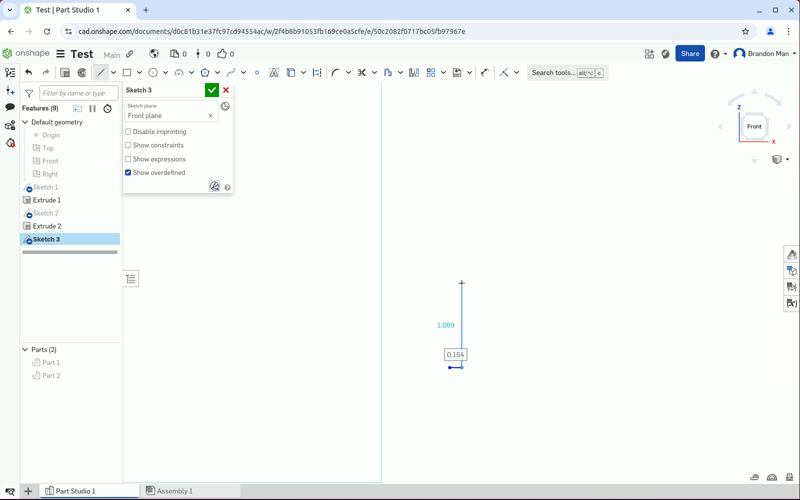
scroll(-6)
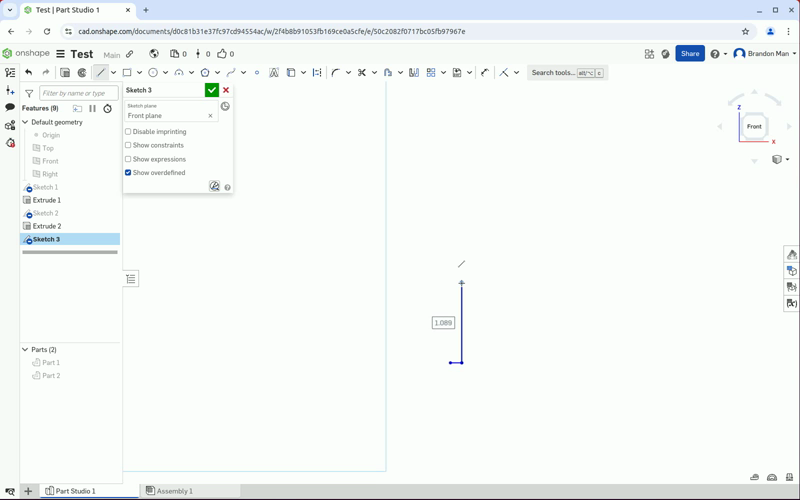
scroll(-6)
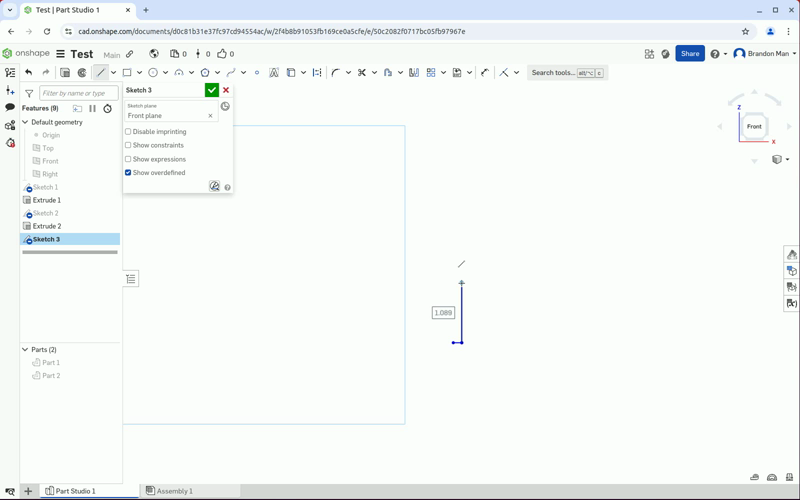
scroll(-6)
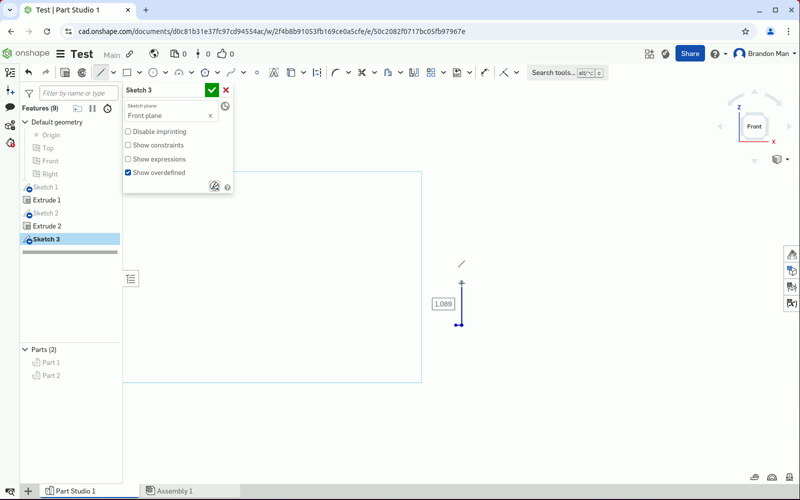
scroll(-6)
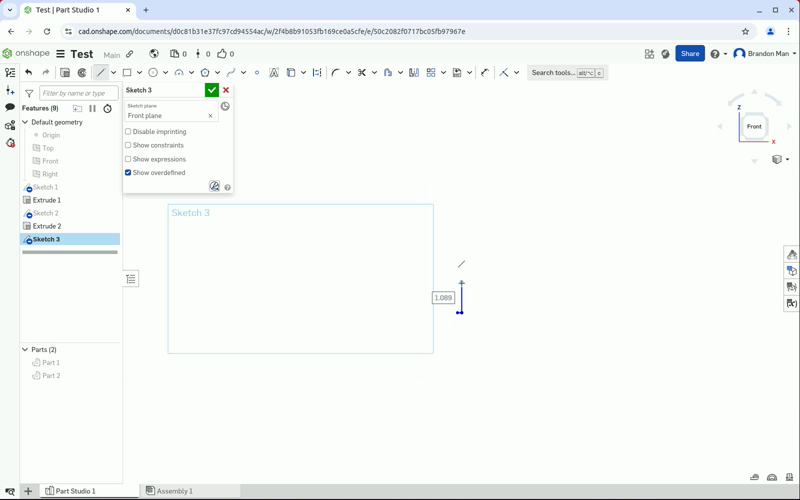
scroll(-6)
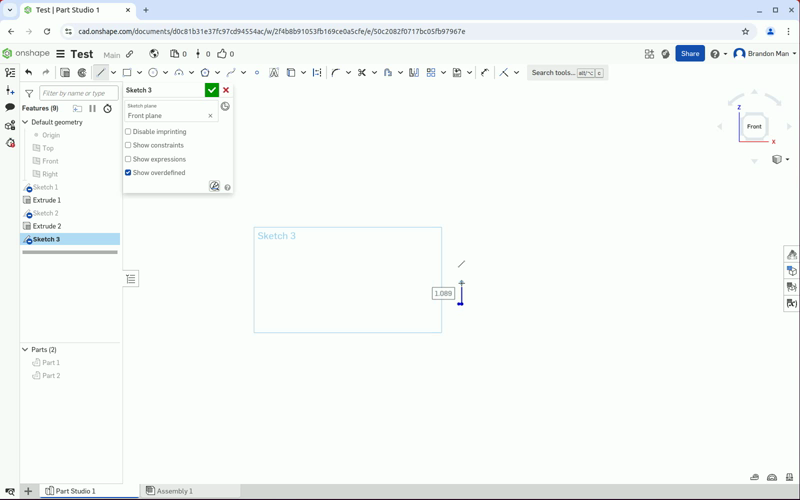
scroll(-6)
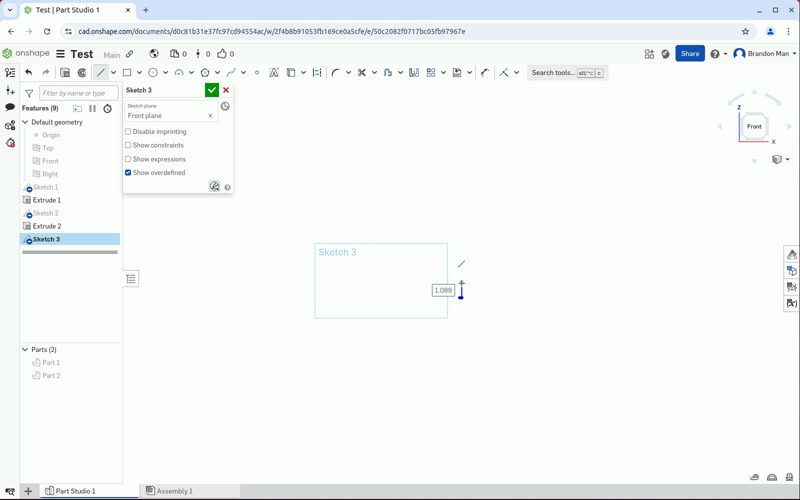
scroll(-6)
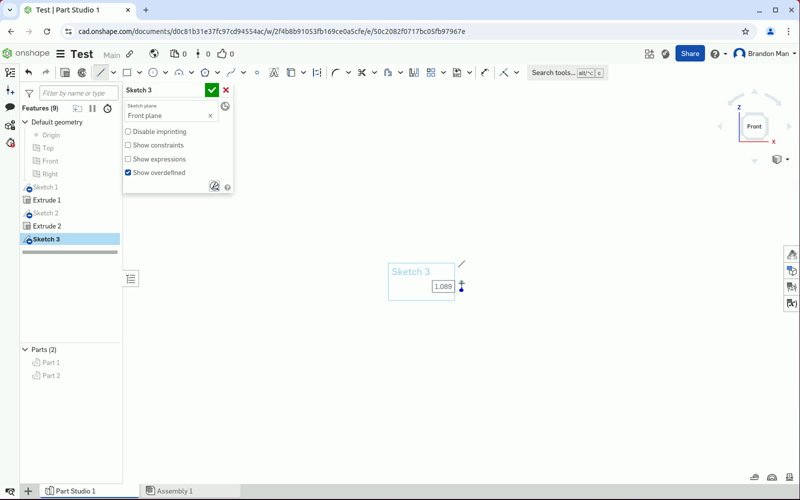
key_up(shift)
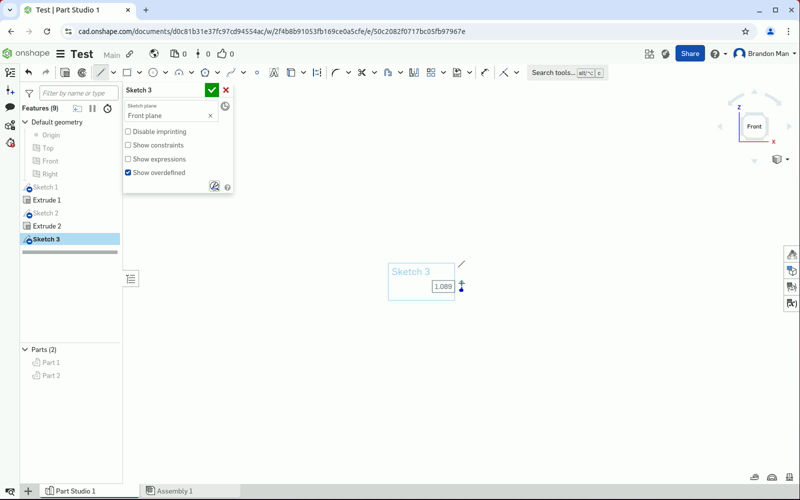
key_down(shift)
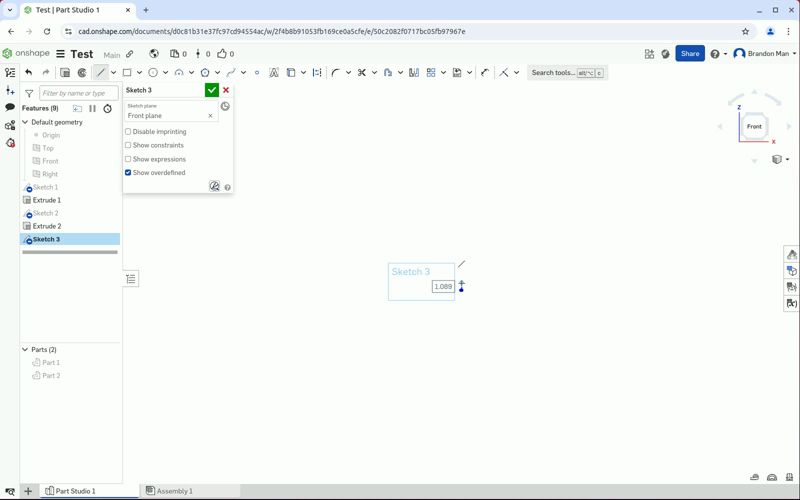
mouse_move(491, 282)
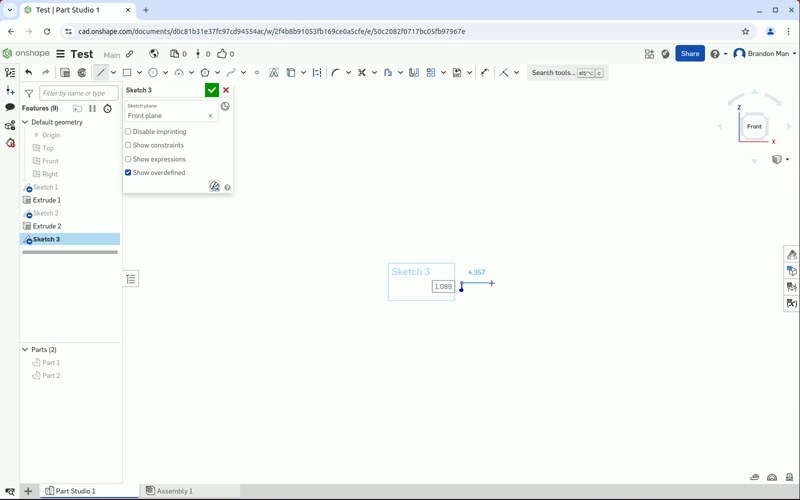
mouse_move(468, 282)
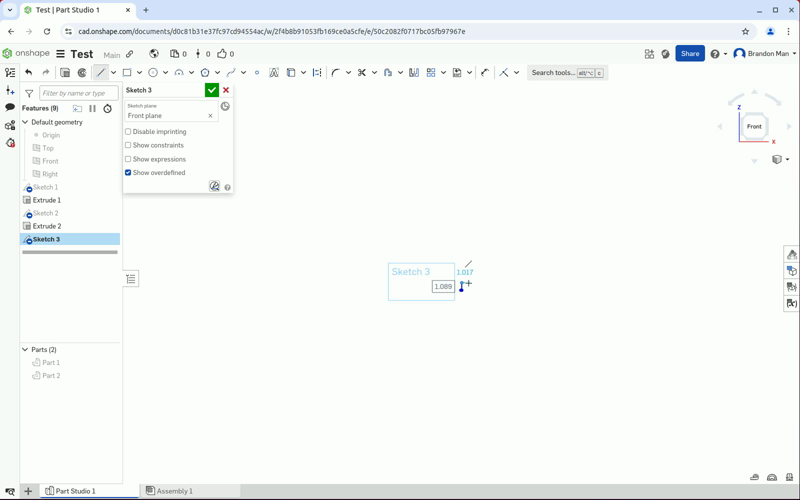
scroll(6)
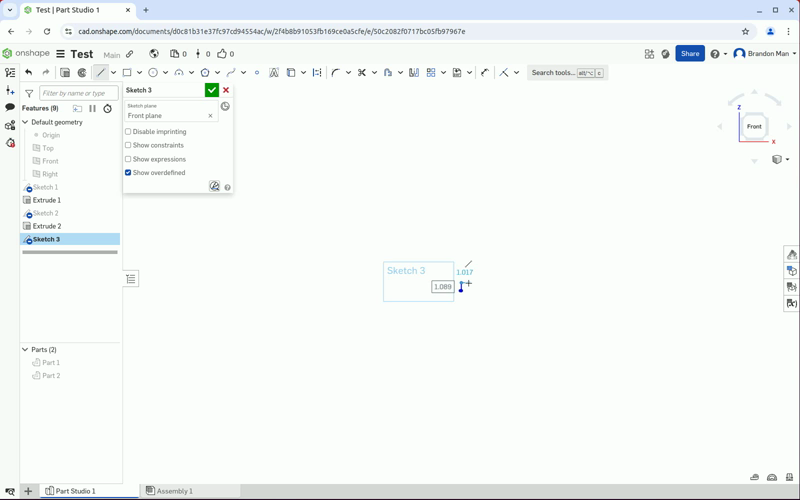
scroll(6)
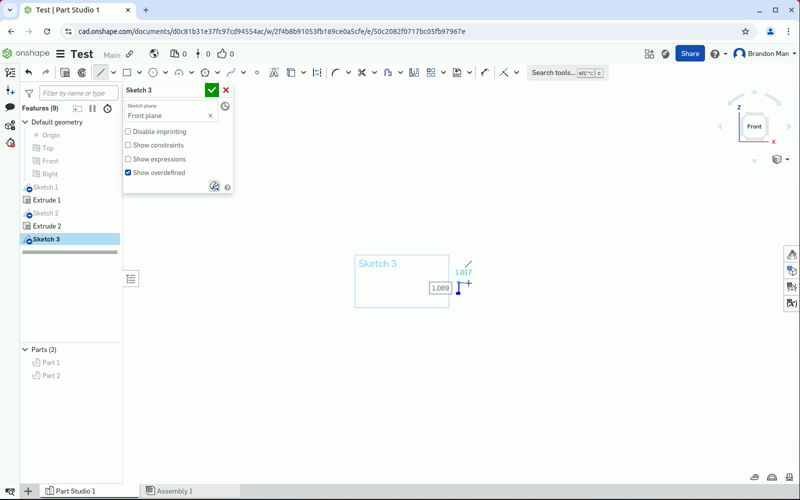
scroll(6)
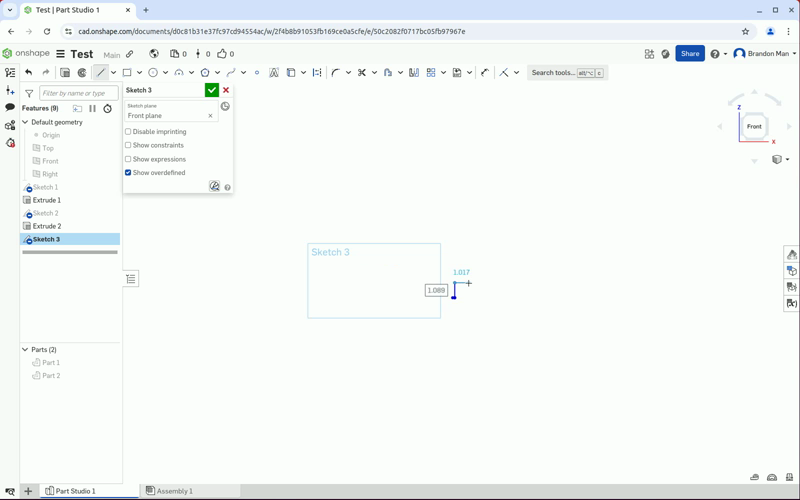
scroll(6)
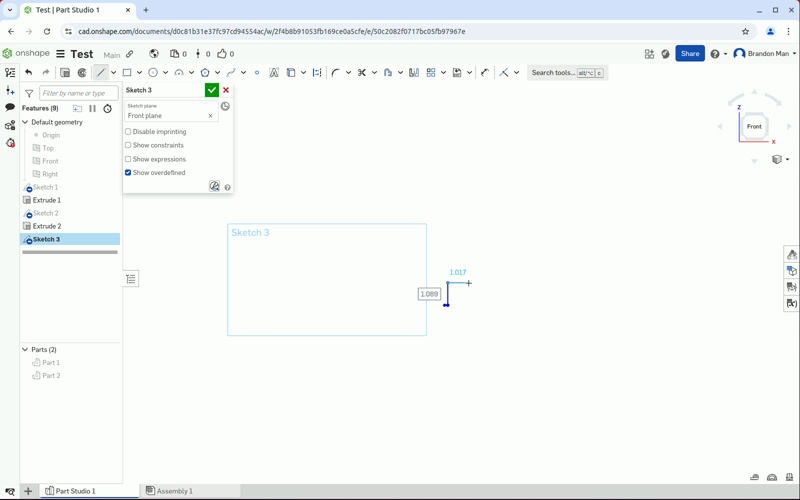
scroll(6)
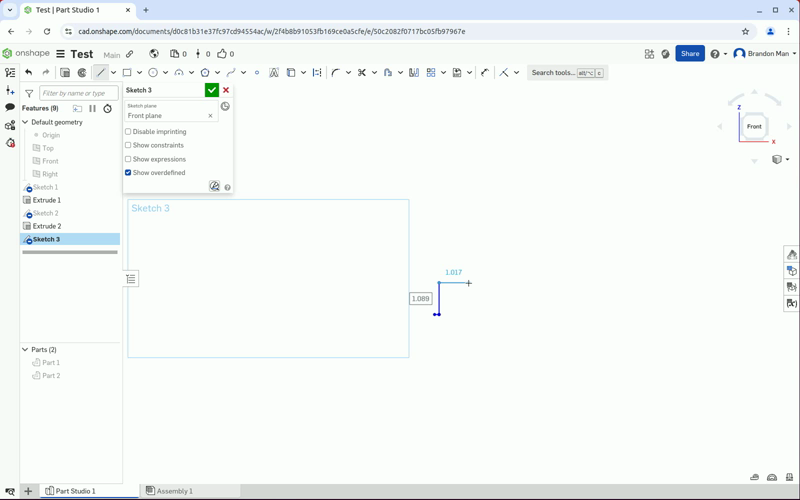
scroll(6)
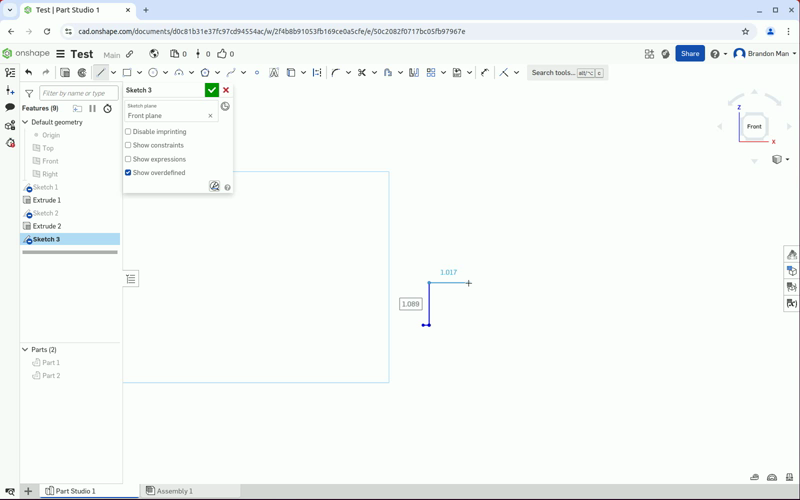
scroll(6)
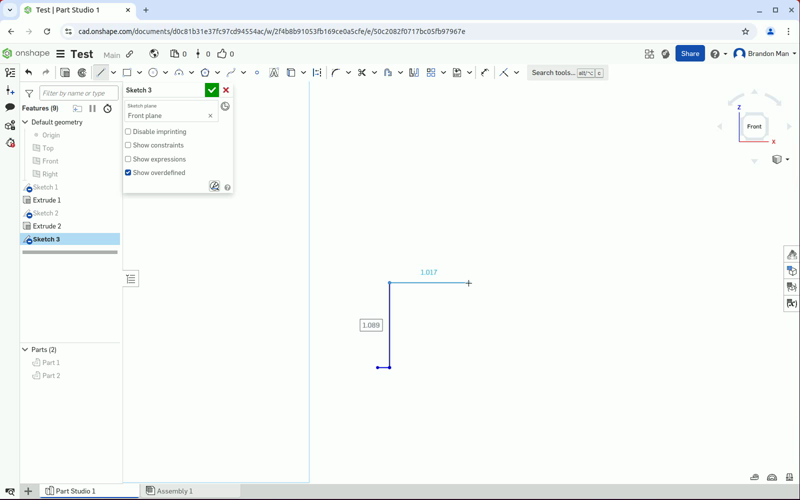
click(468, 282)
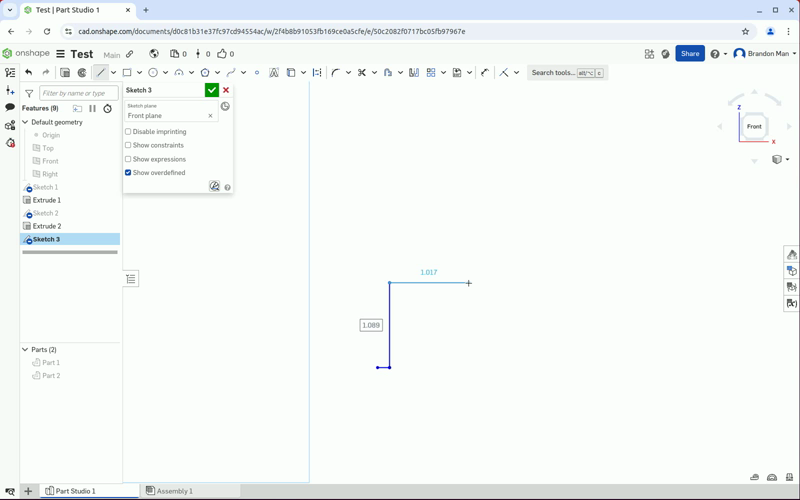
scroll(-6)
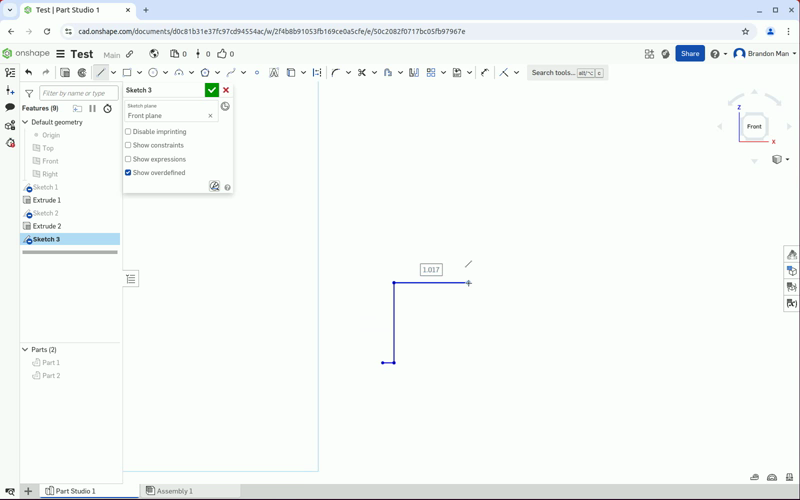
scroll(-6)
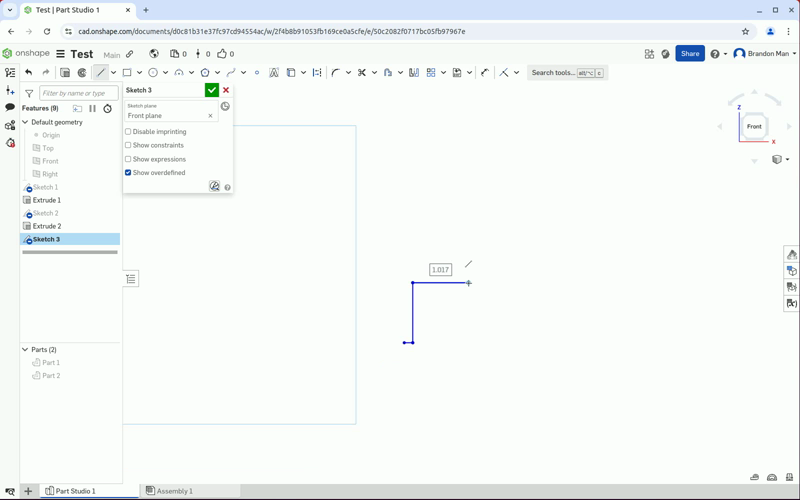
scroll(-6)
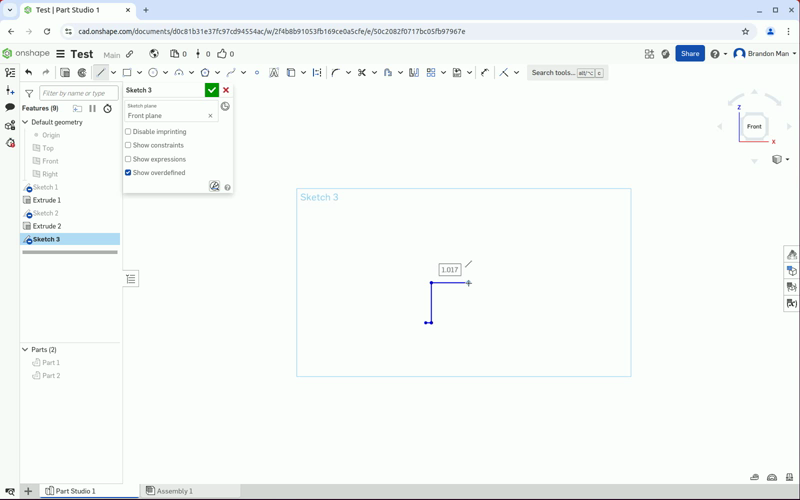
scroll(-6)
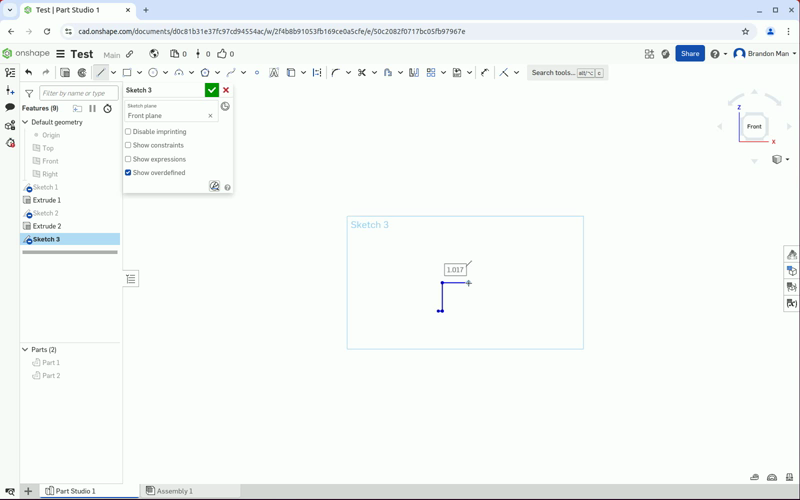
scroll(-6)
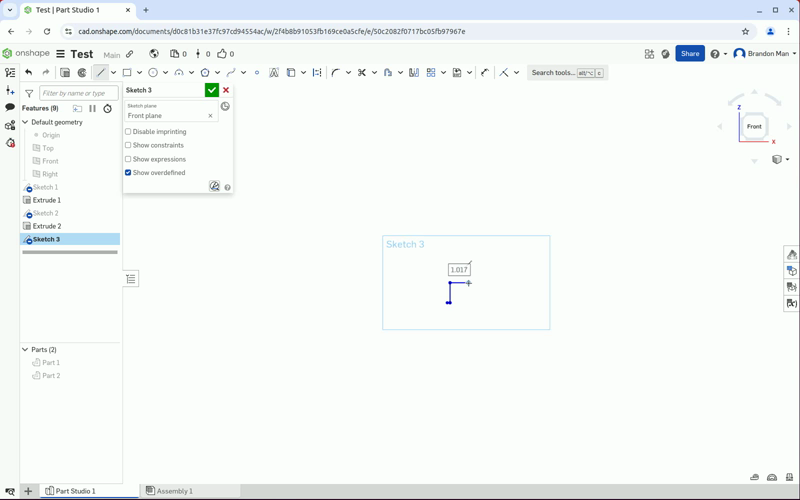
scroll(-6)
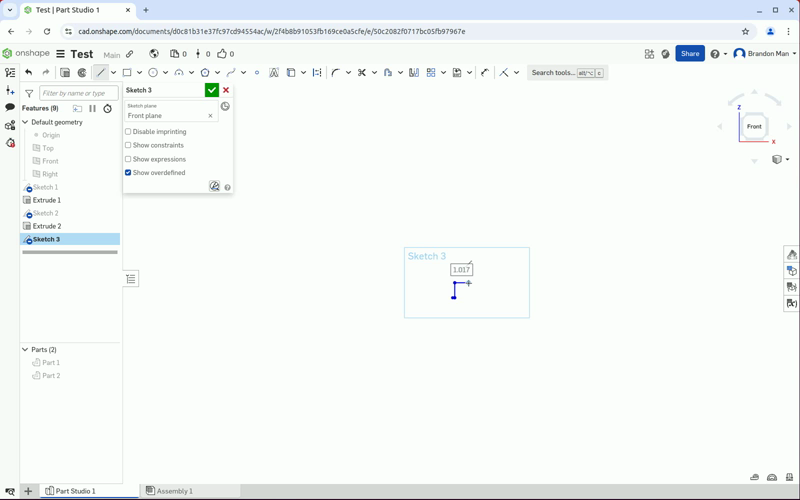
scroll(-6)
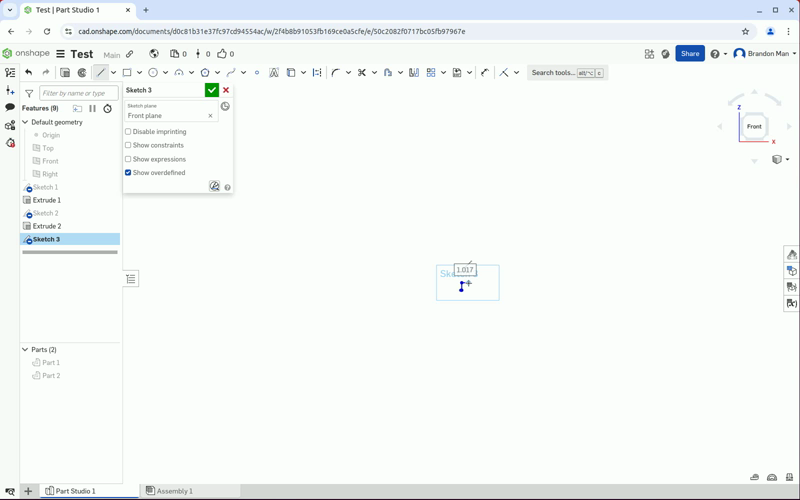
key_up(shift)
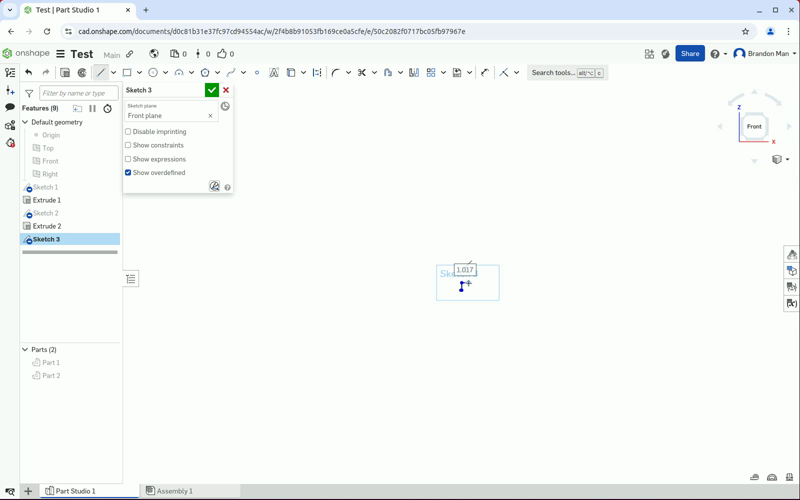
key_down(shift)
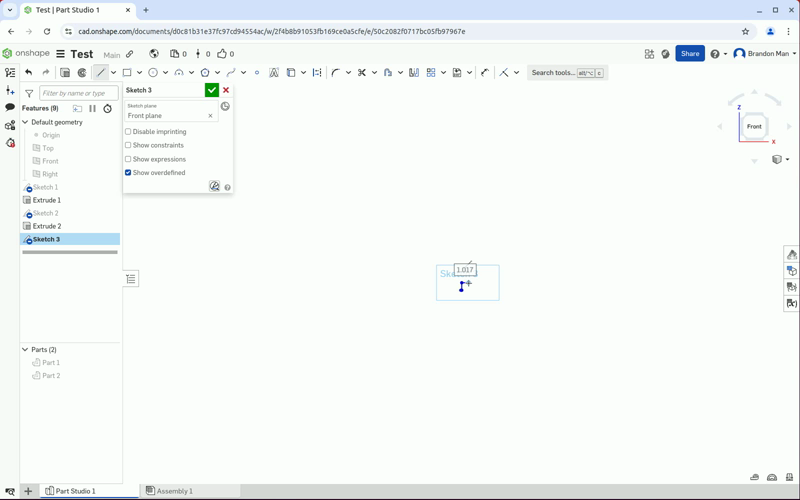
mouse_move(498, 282)
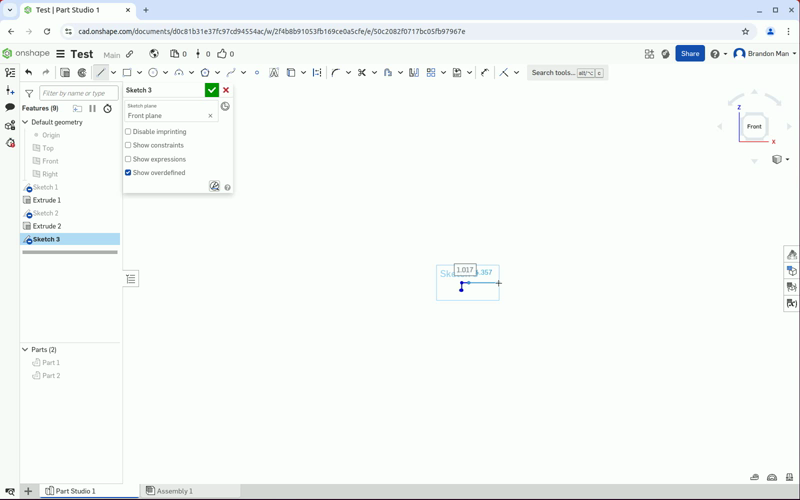
mouse_move(468, 281)
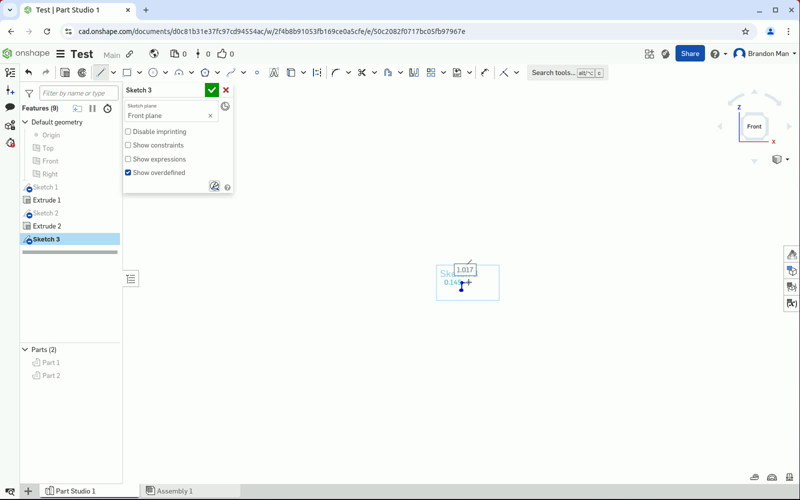
scroll(6)
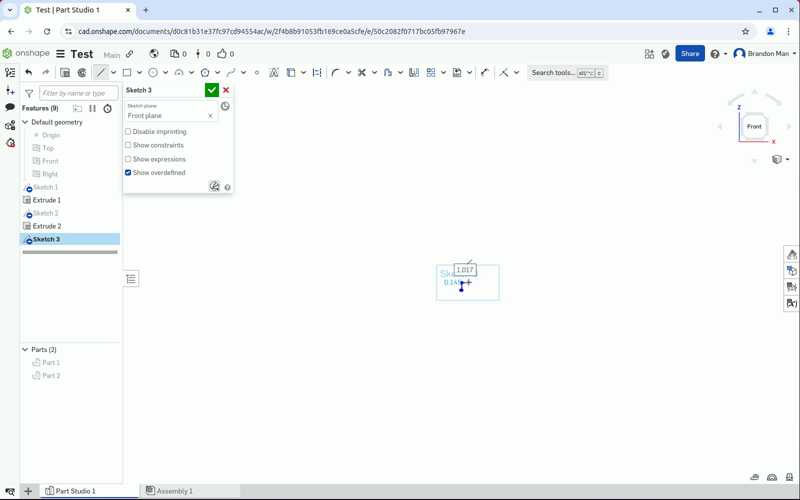
scroll(6)
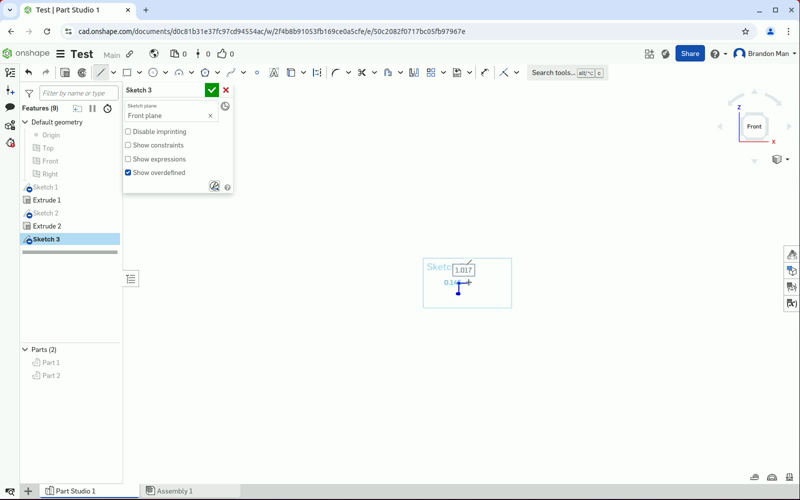
scroll(6)
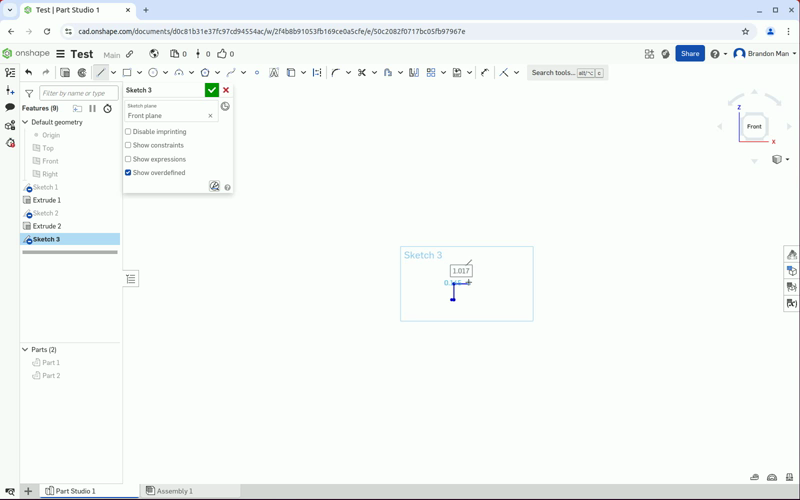
scroll(6)
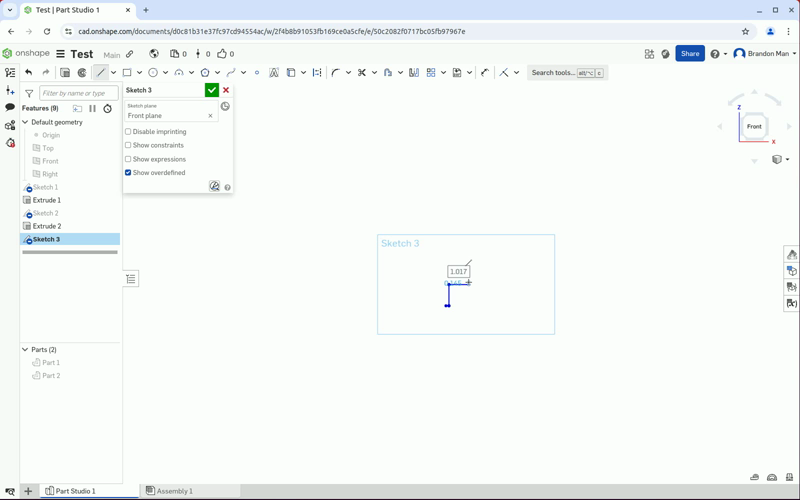
scroll(6)
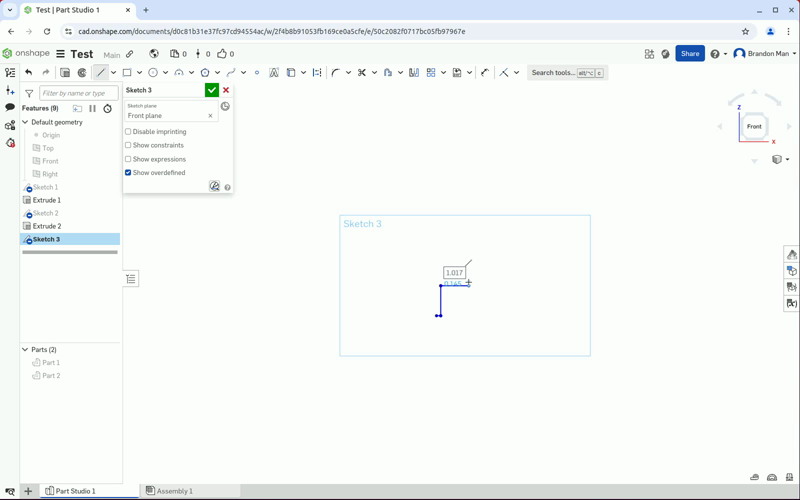
scroll(6)
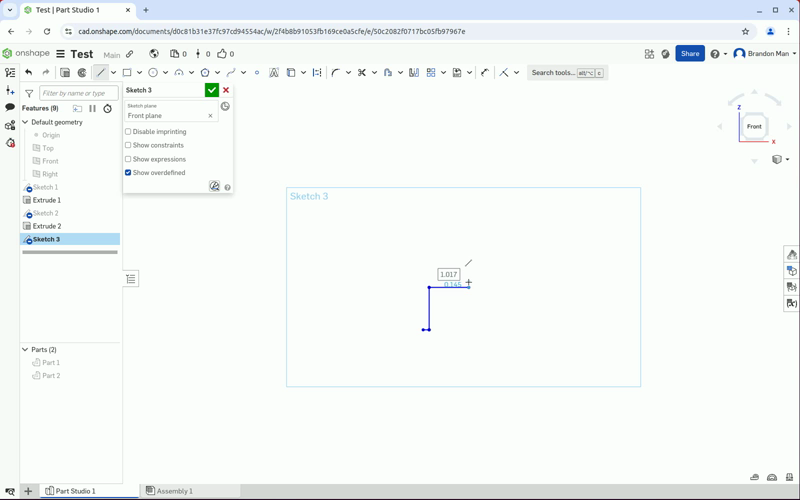
scroll(6)
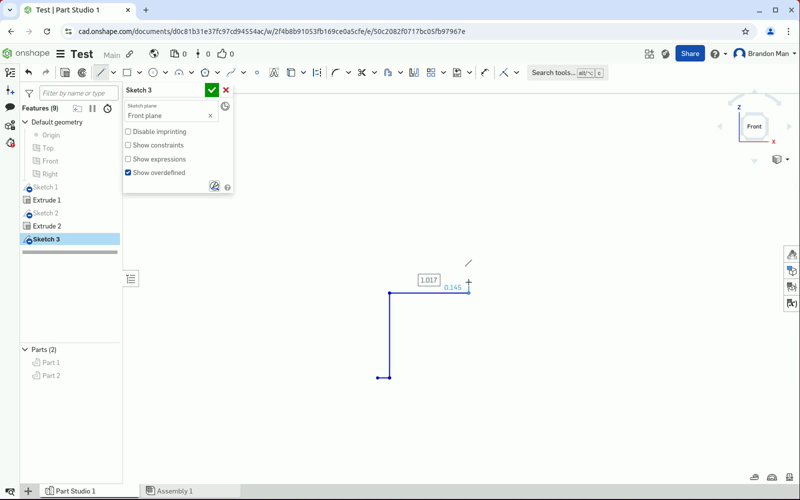
click(468, 281)
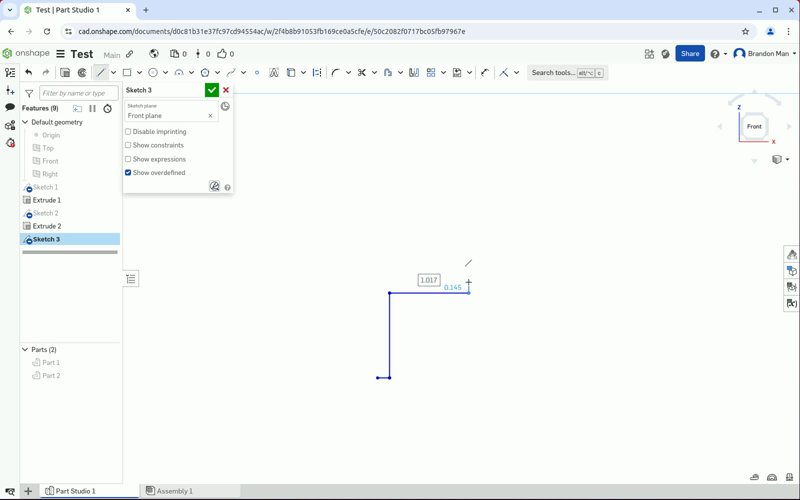
scroll(-6)
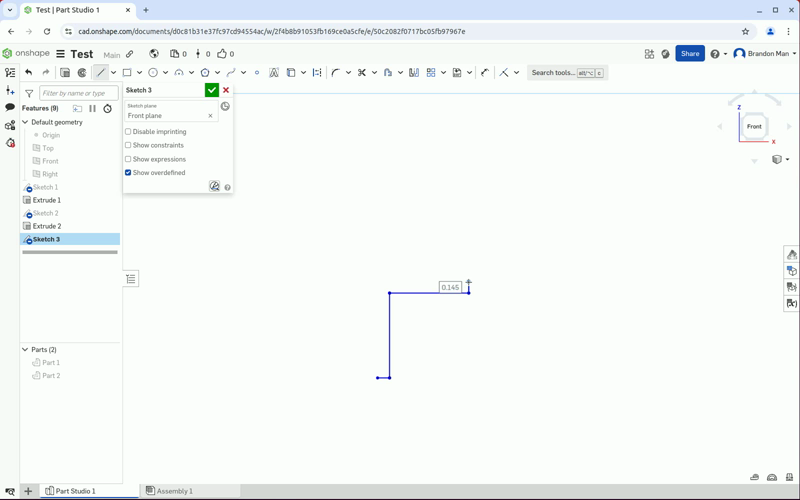
scroll(-6)
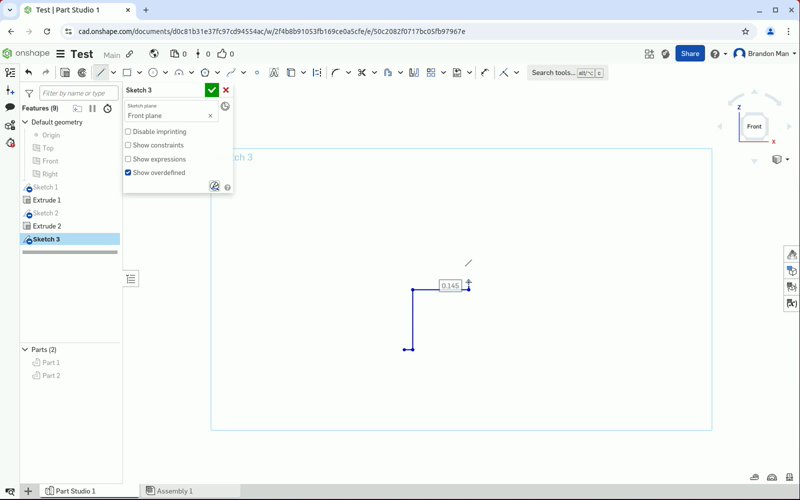
scroll(-6)
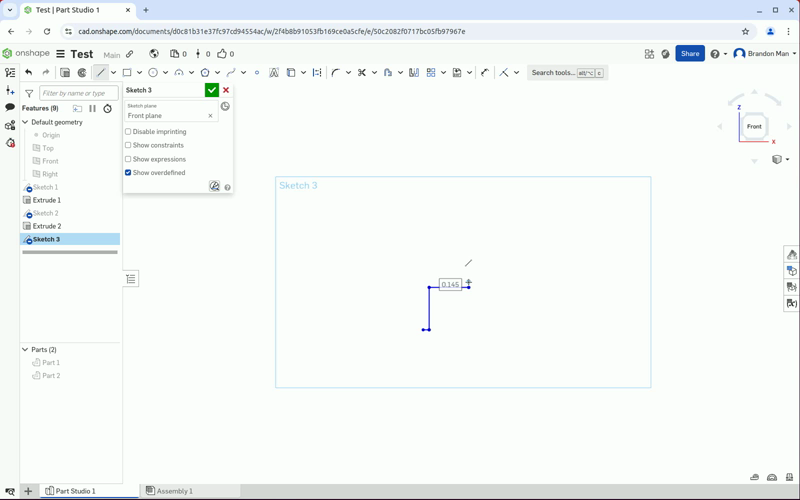
scroll(-6)
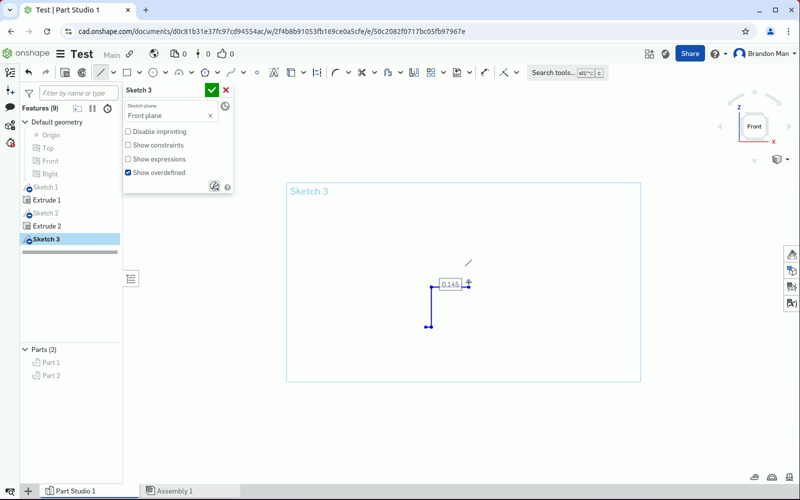
scroll(-6)
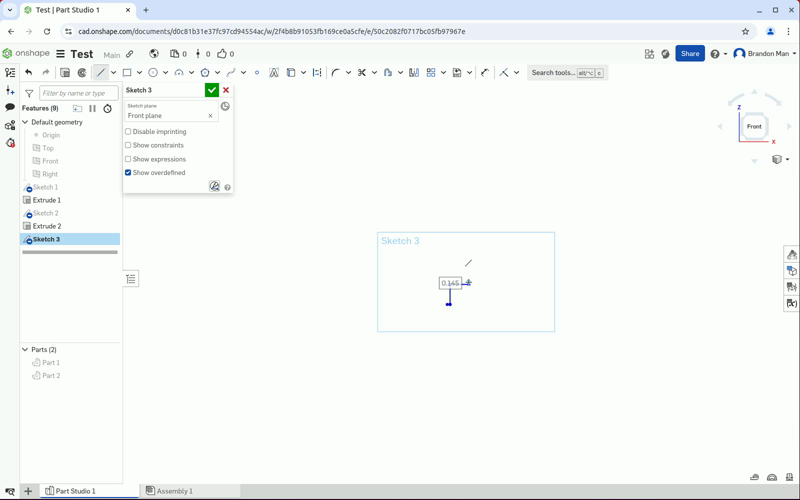
scroll(-6)
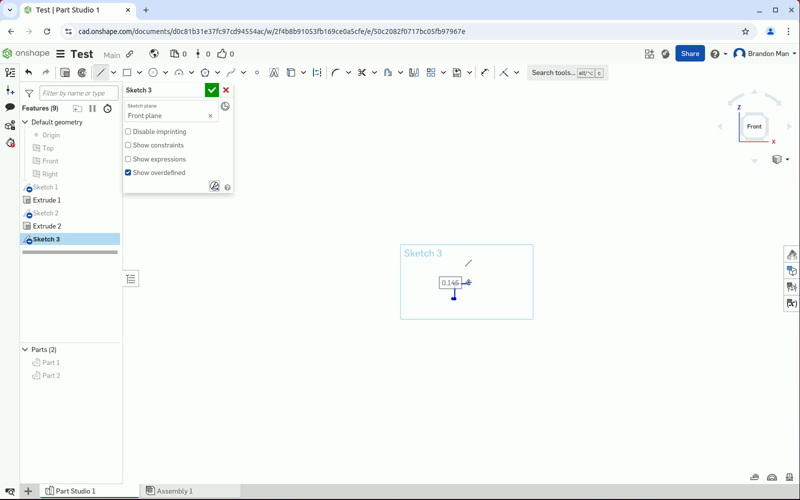
scroll(-6)
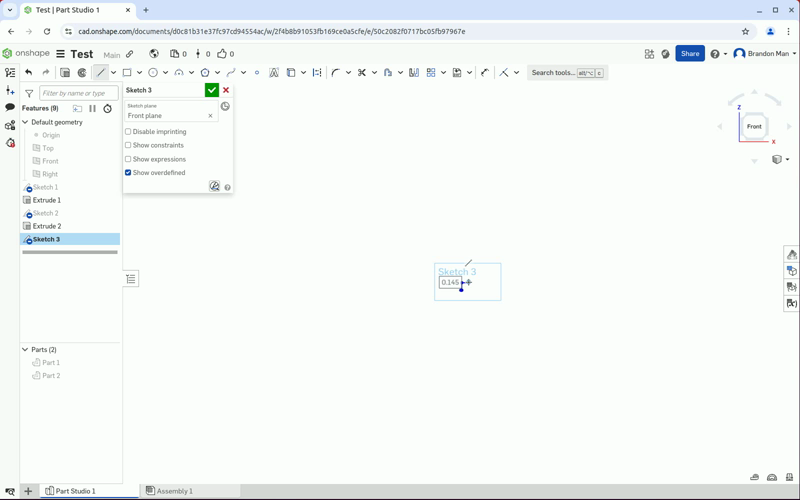
key_up(shift)
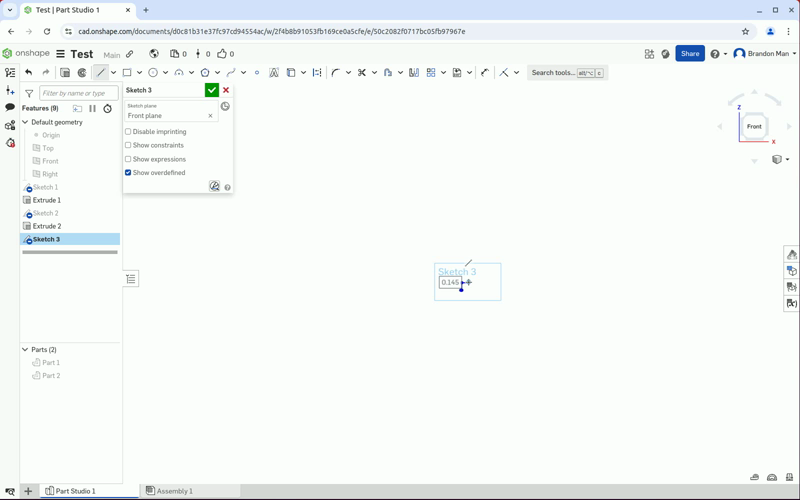
key_down(shift)
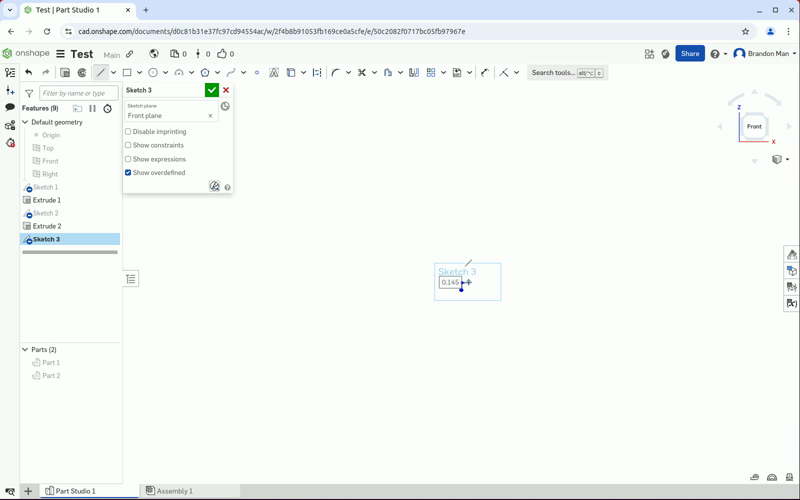
mouse_move(498, 281)
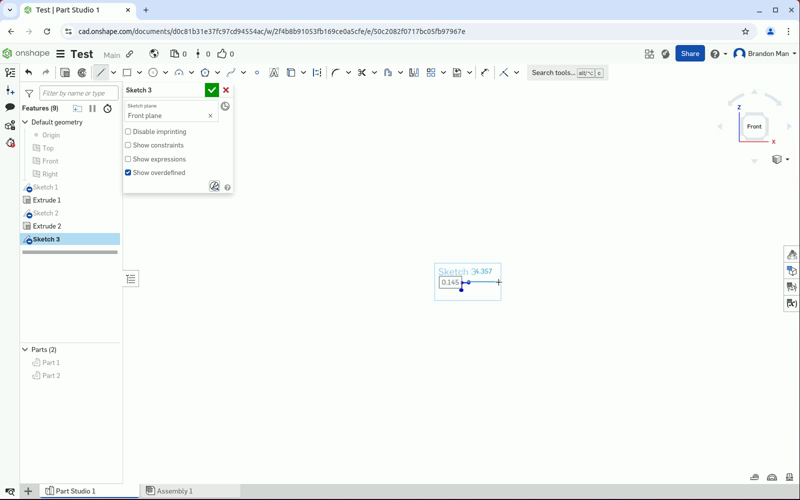
mouse_move(460, 281)
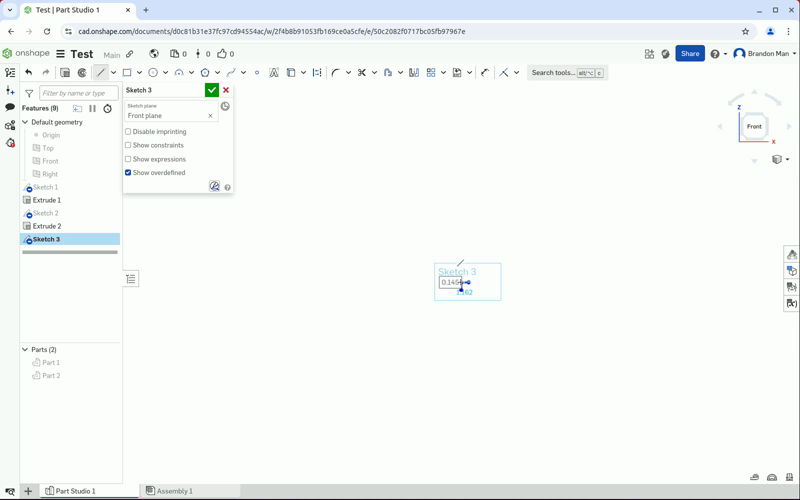
scroll(6)
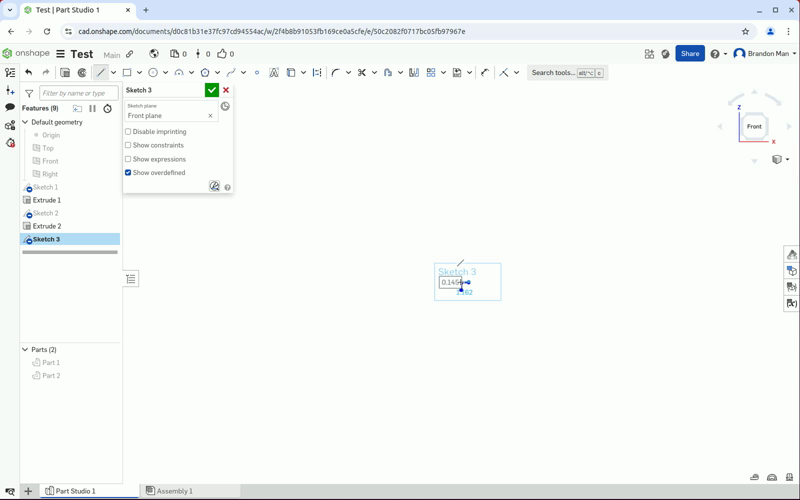
scroll(6)
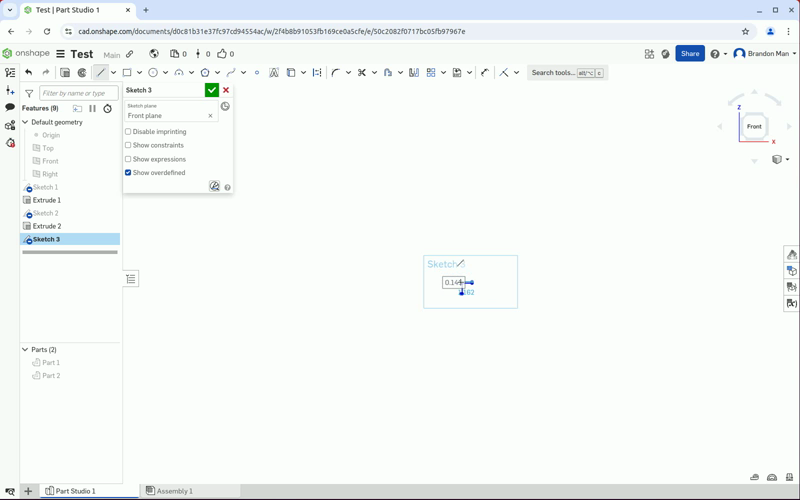
scroll(6)
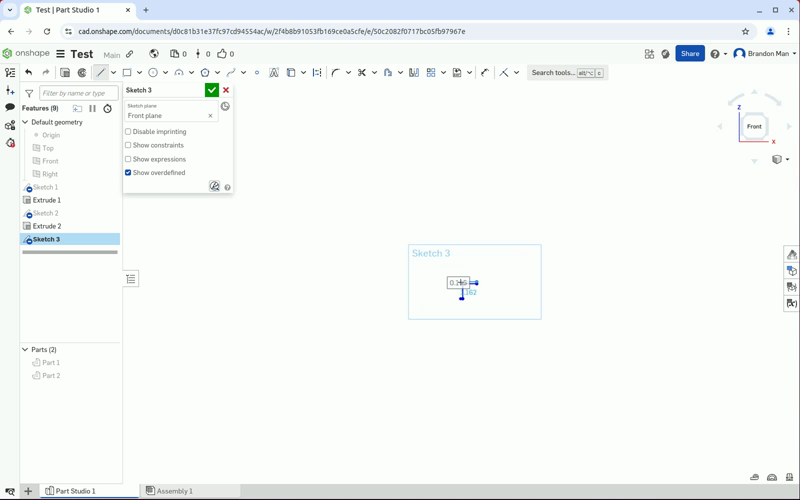
scroll(6)
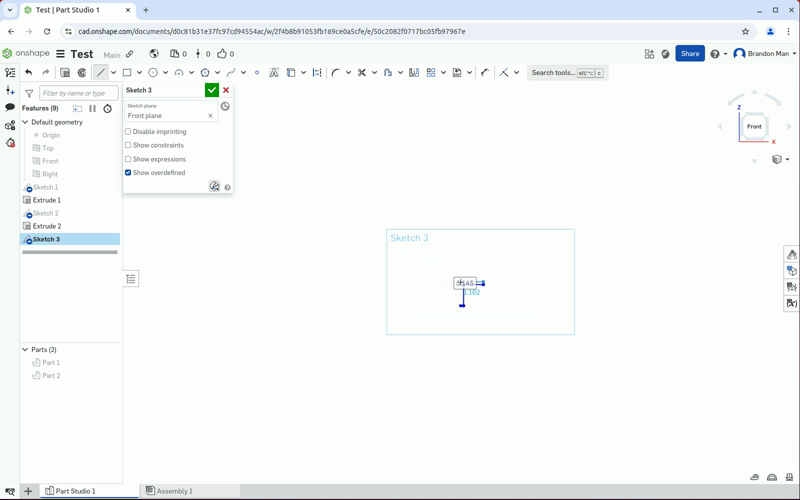
scroll(6)
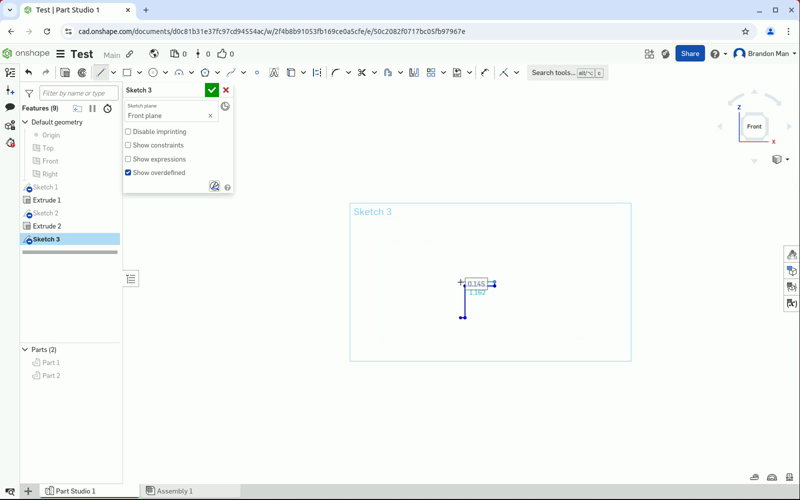
scroll(6)
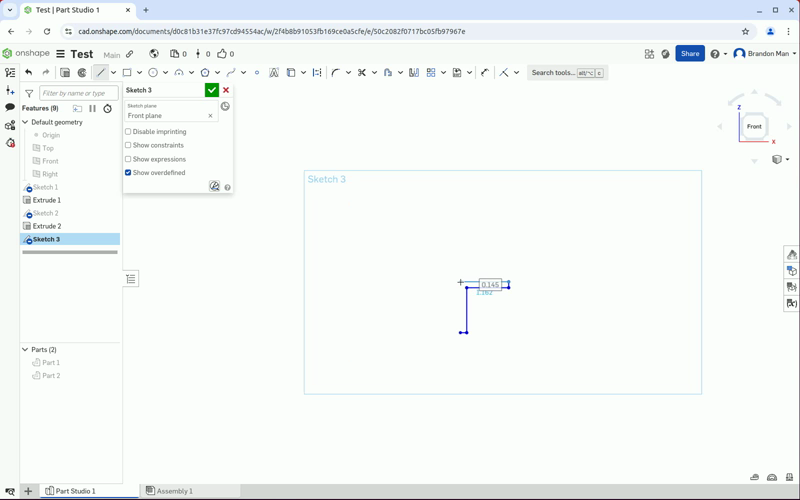
scroll(6)
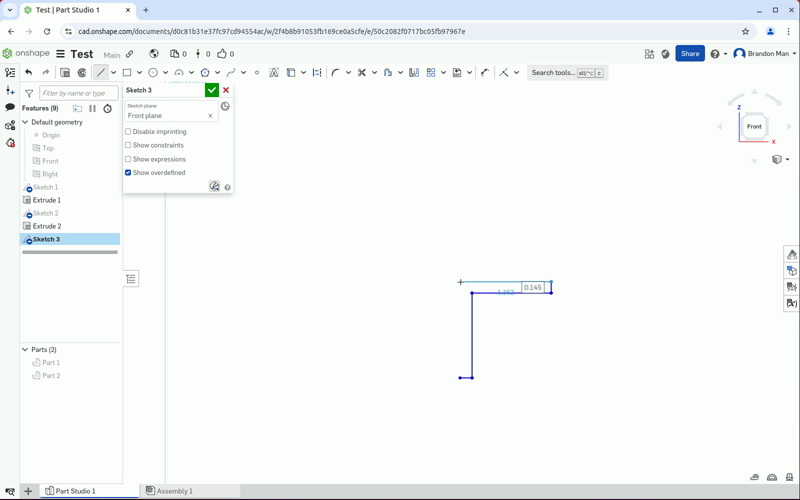
click(460, 281)
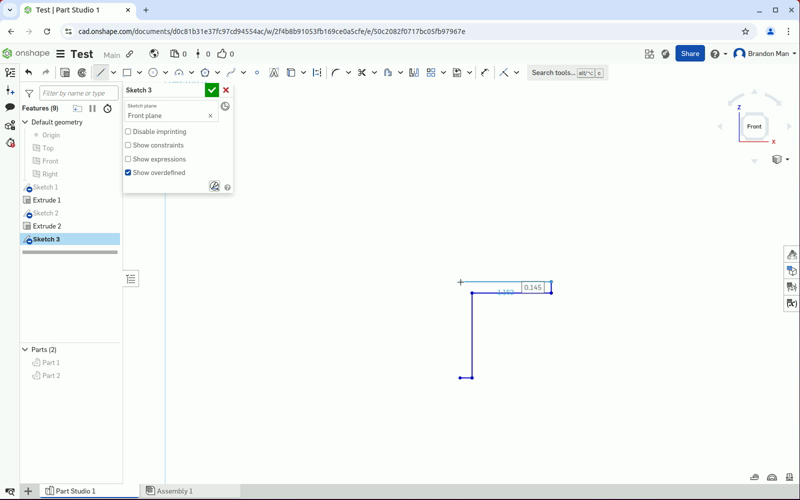
scroll(-6)
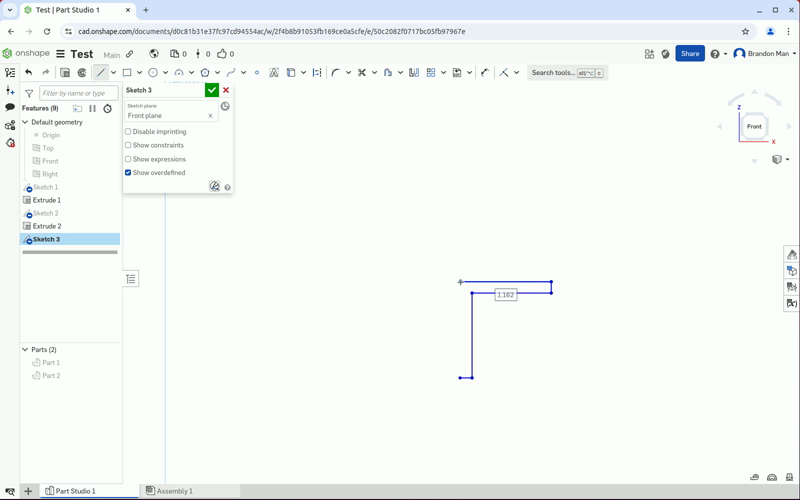
scroll(-6)
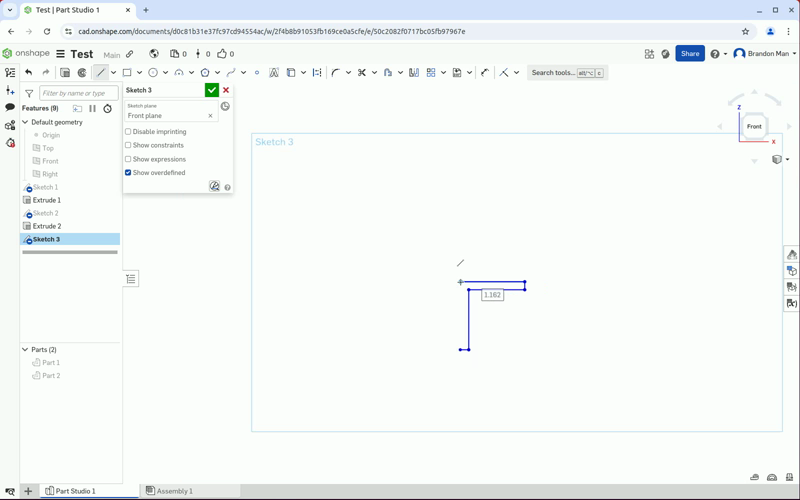
scroll(-6)
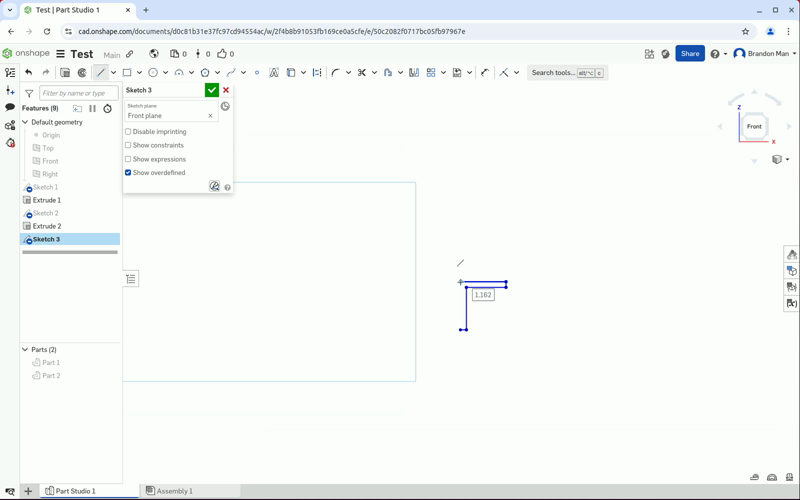
scroll(-6)
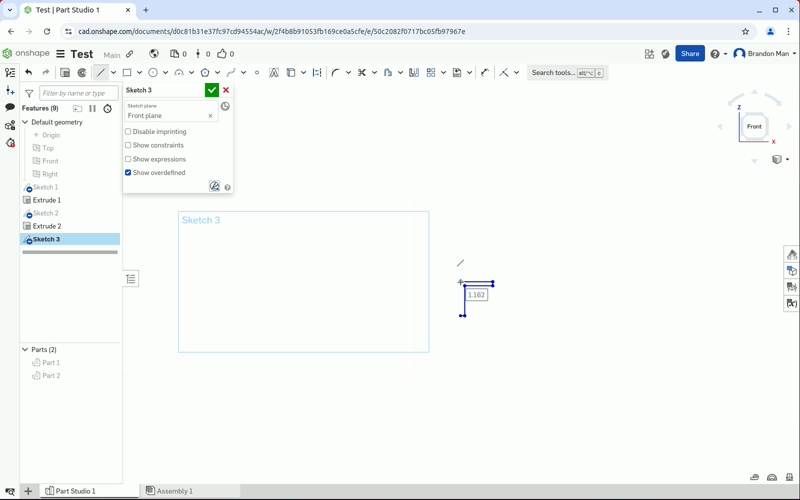
scroll(-6)
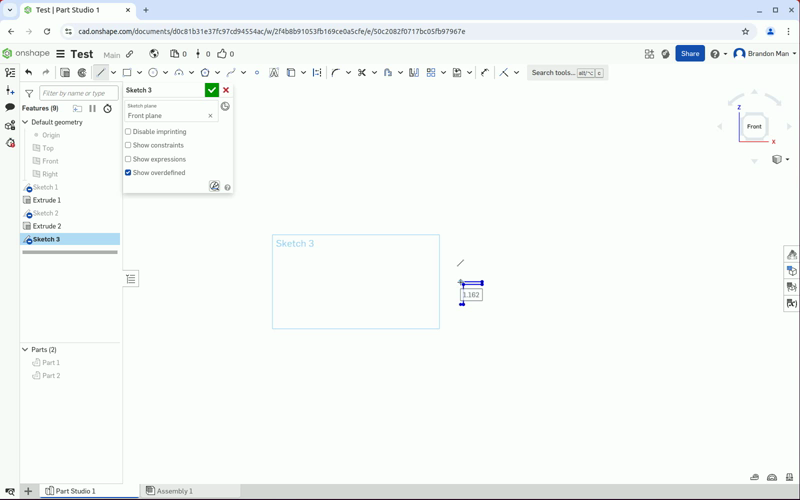
scroll(-6)
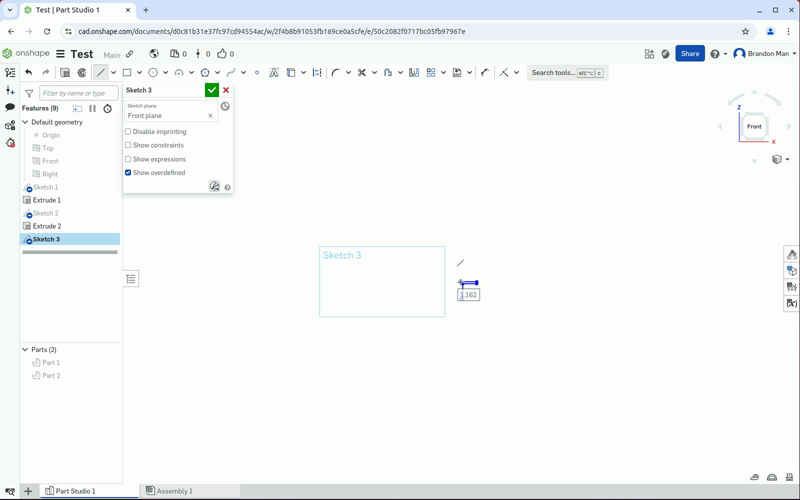
scroll(-6)
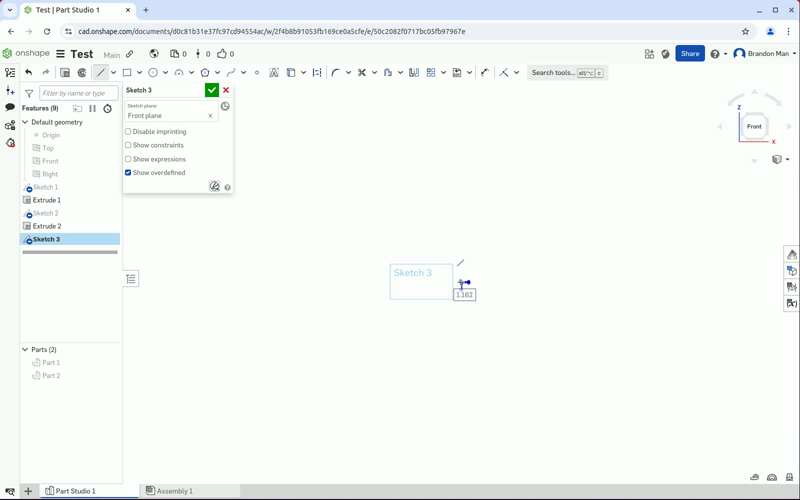
key_up(shift)
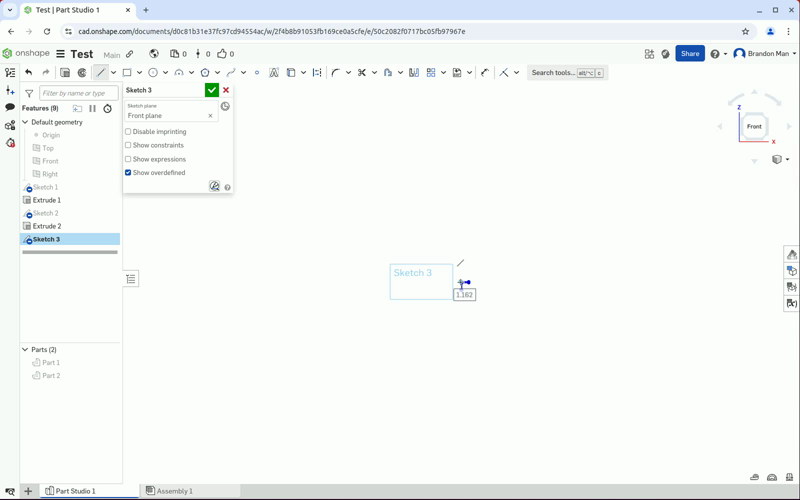
mouse_move(490, 281)
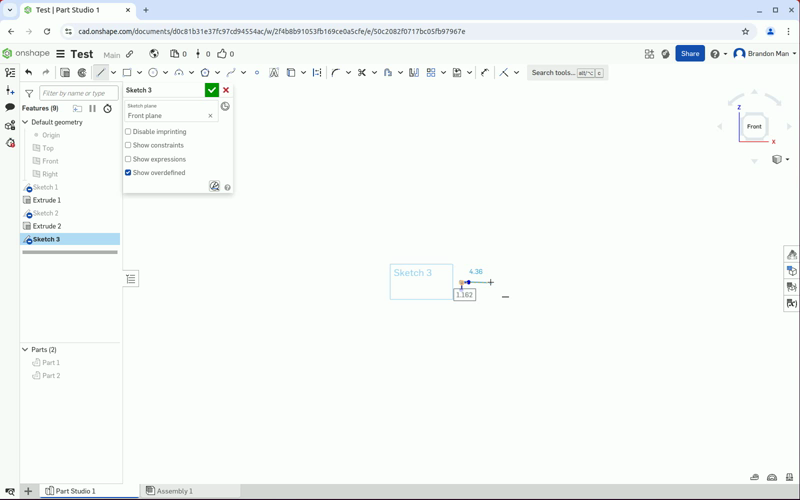
key_down(shift)
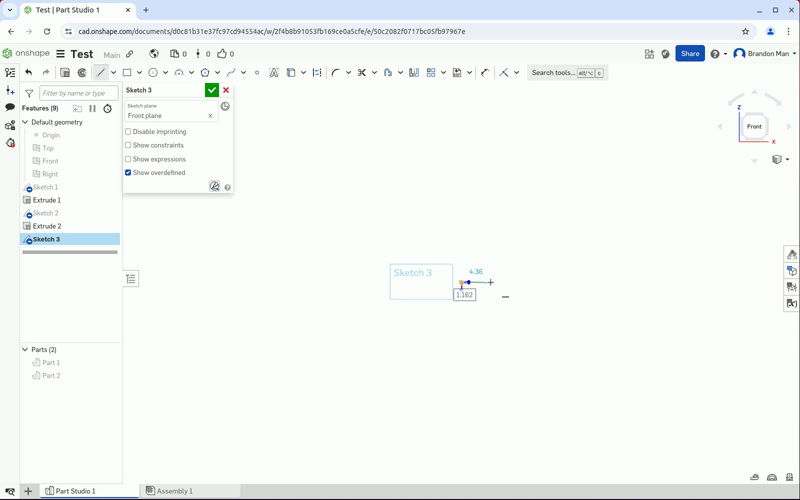
mouse_move(460, 290)
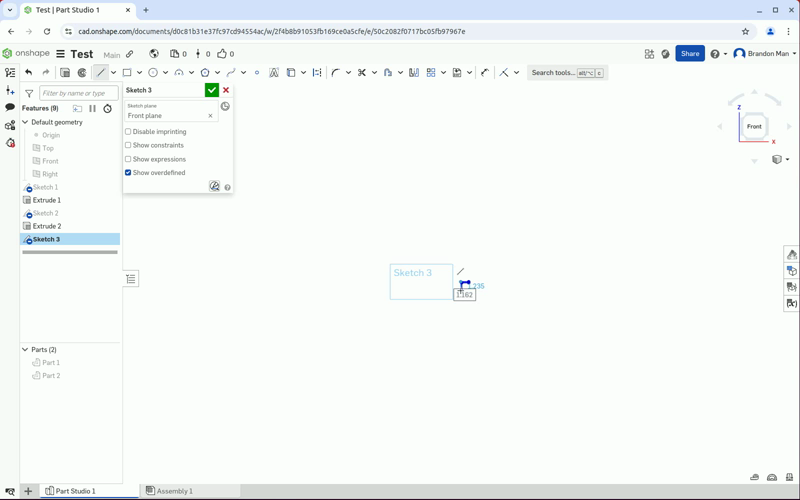
scroll(6)
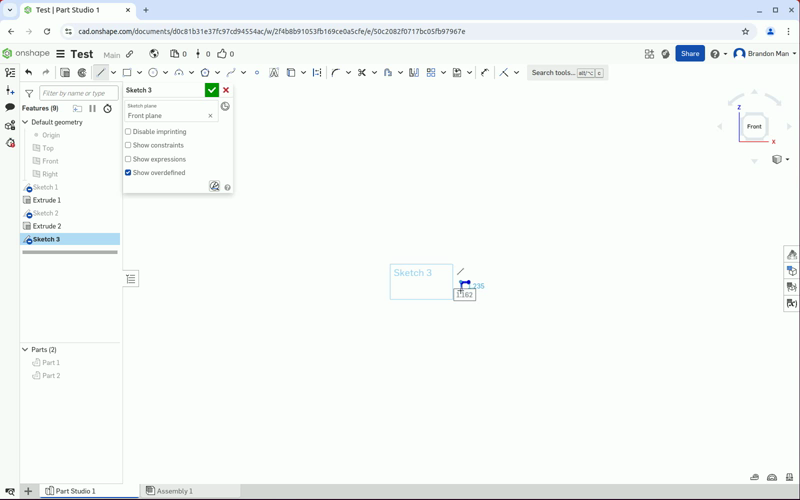
scroll(6)
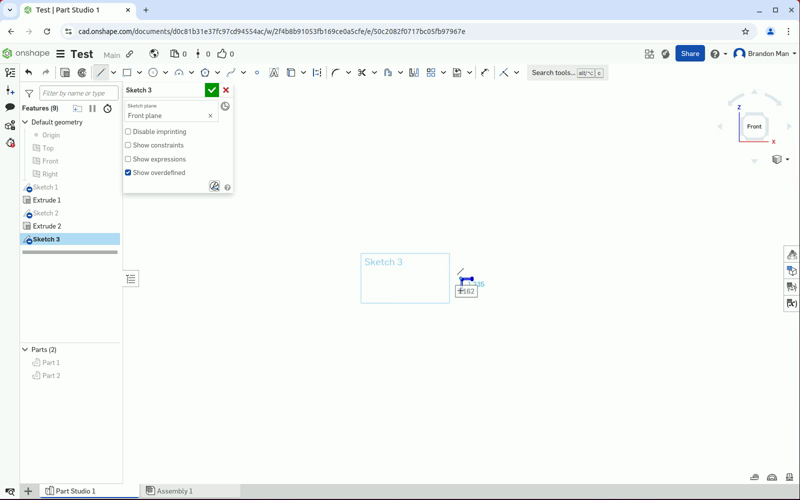
scroll(6)
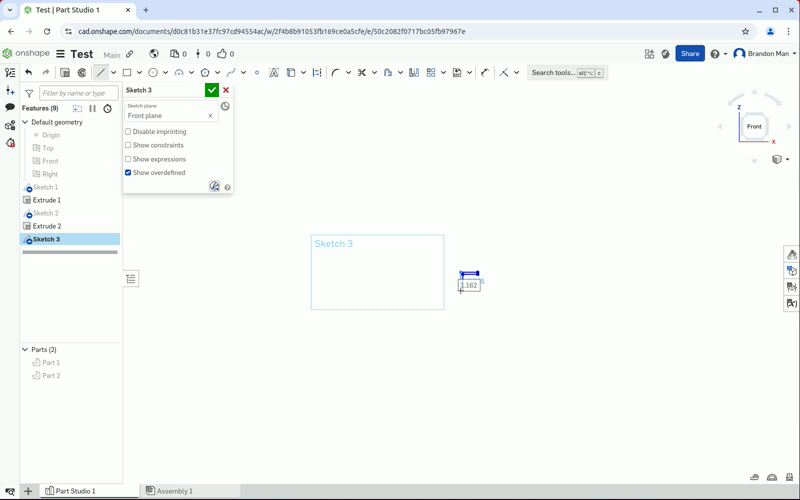
scroll(6)
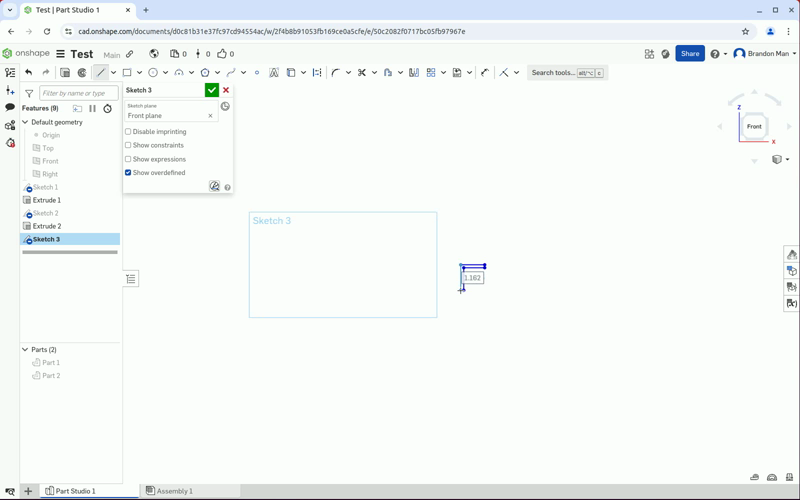
scroll(6)
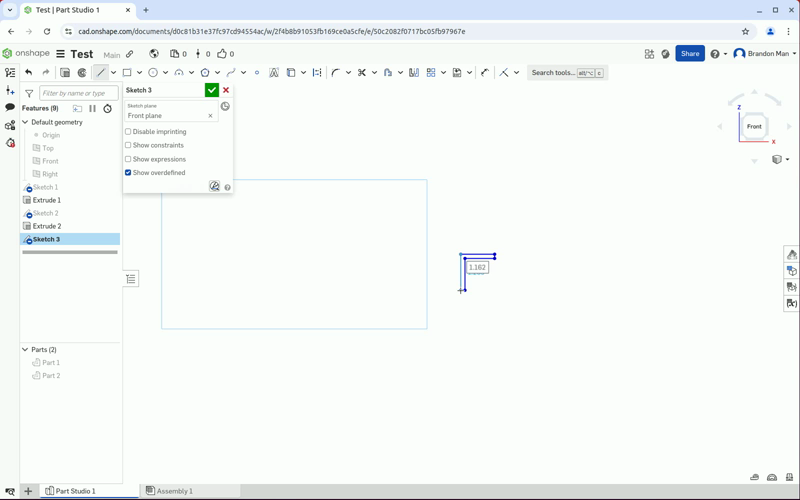
scroll(6)
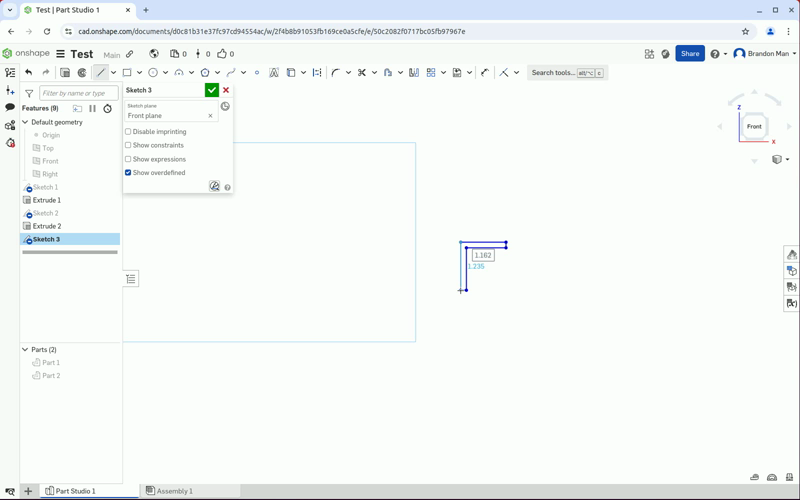
scroll(6)
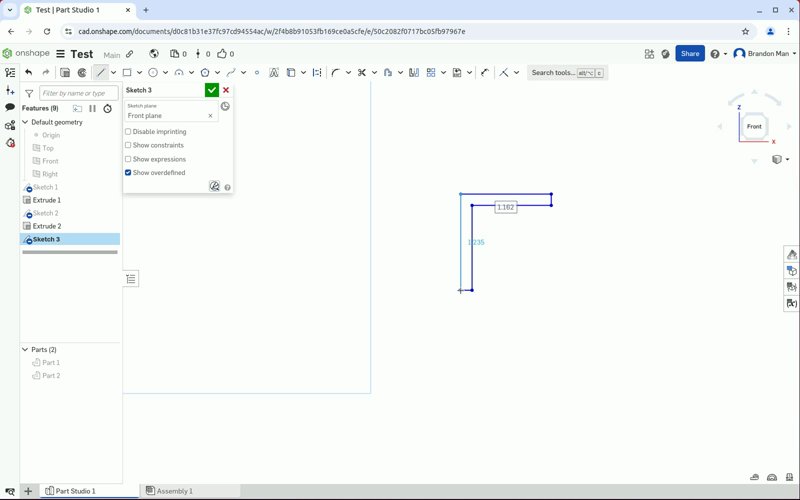
key_up(shift)
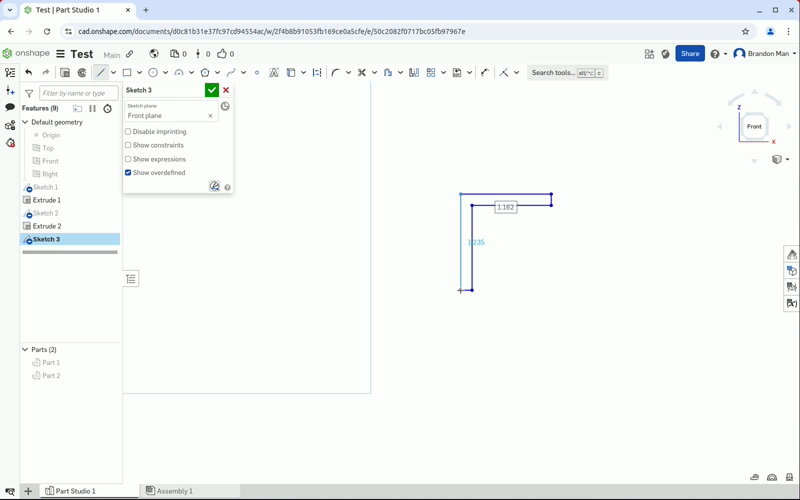
click(460, 290)
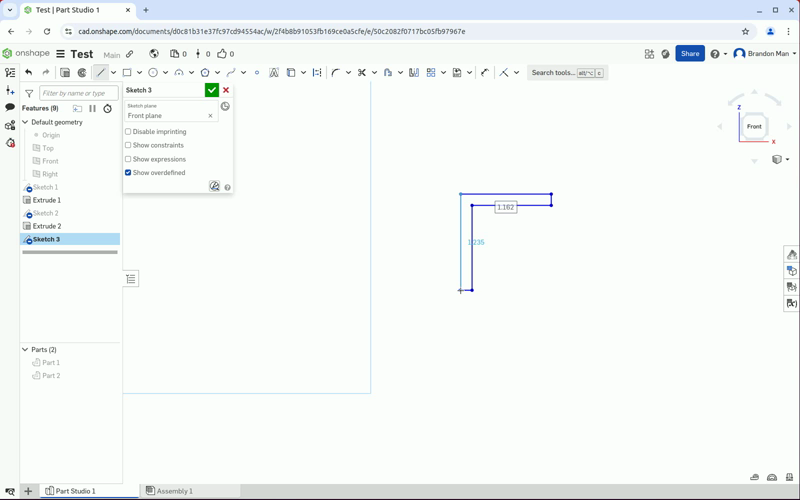
scroll(-6)
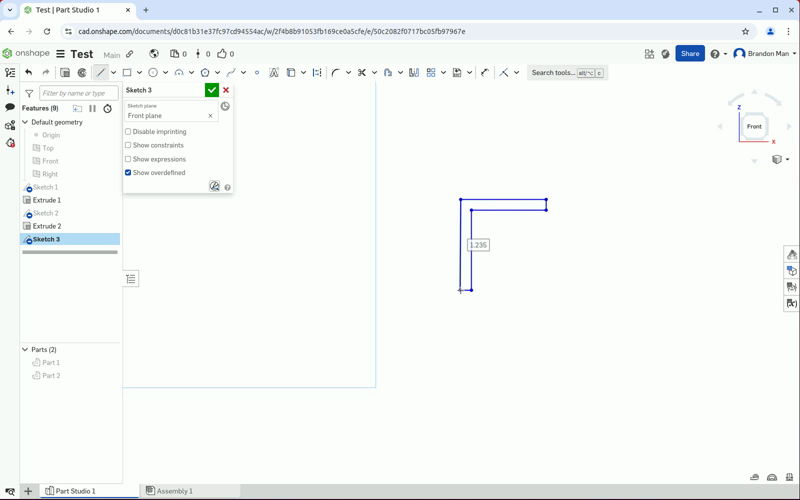
scroll(-6)
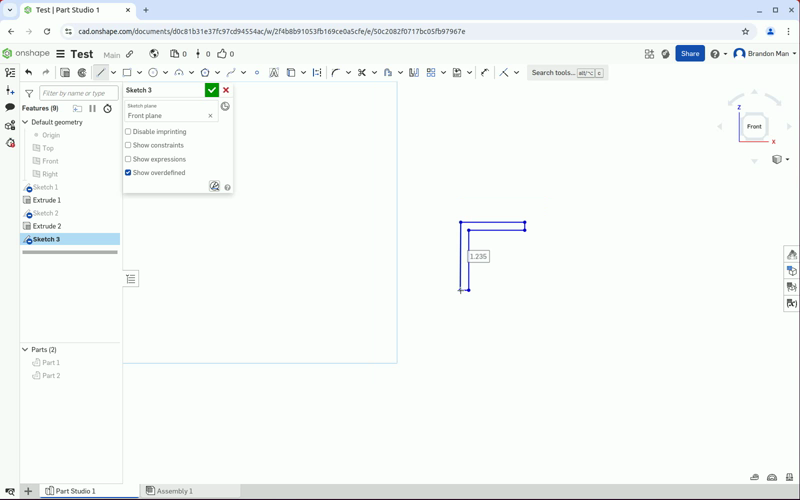
scroll(-6)
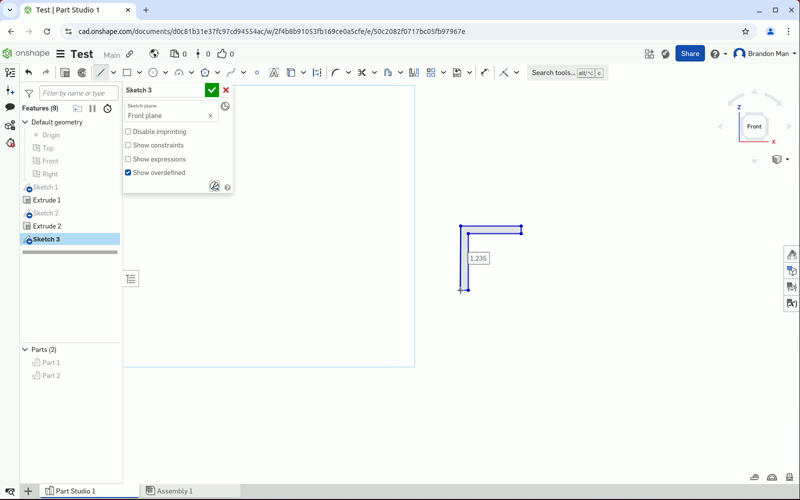
scroll(-6)
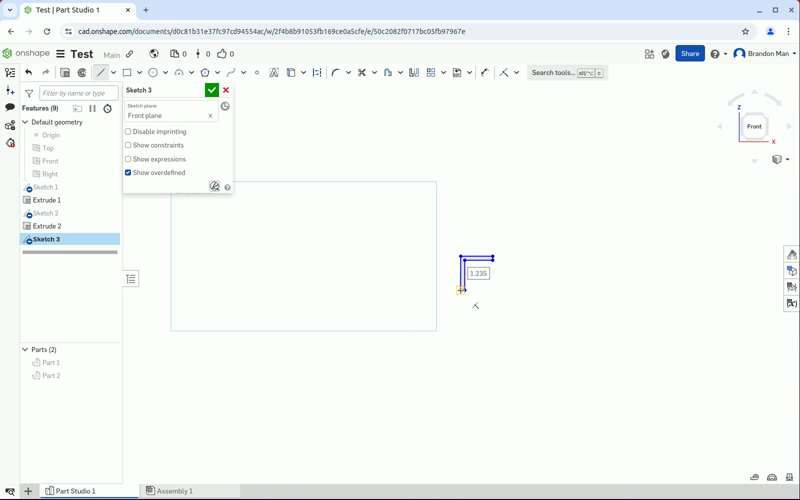
scroll(-6)
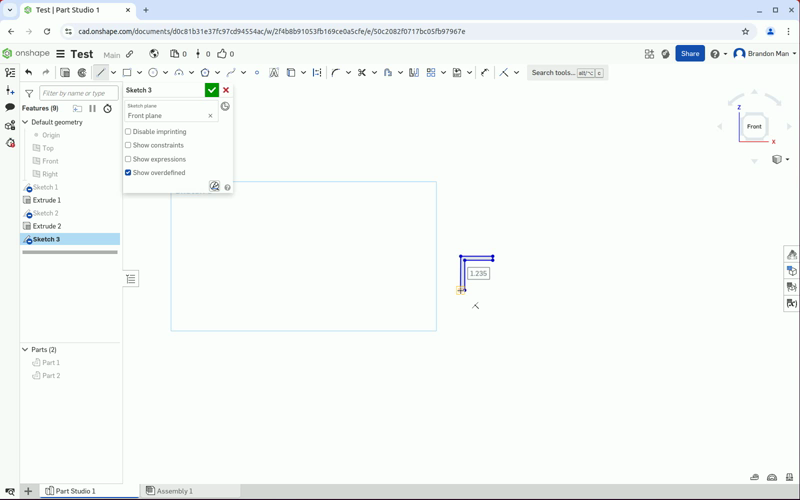
scroll(-6)
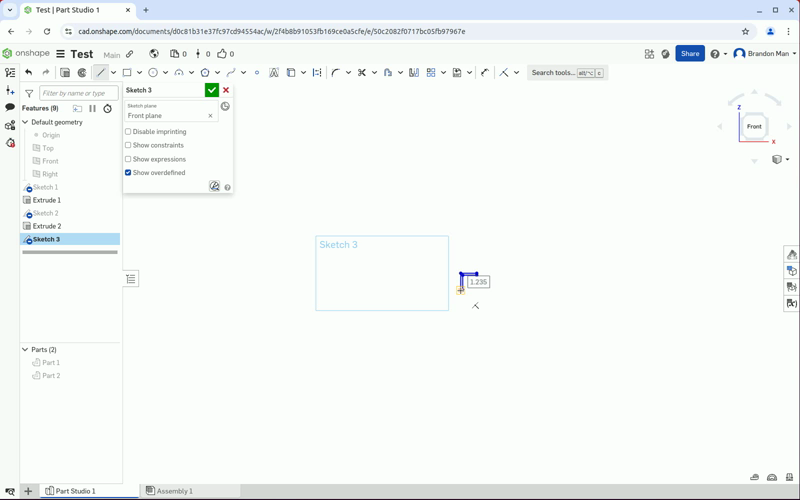
scroll(-6)
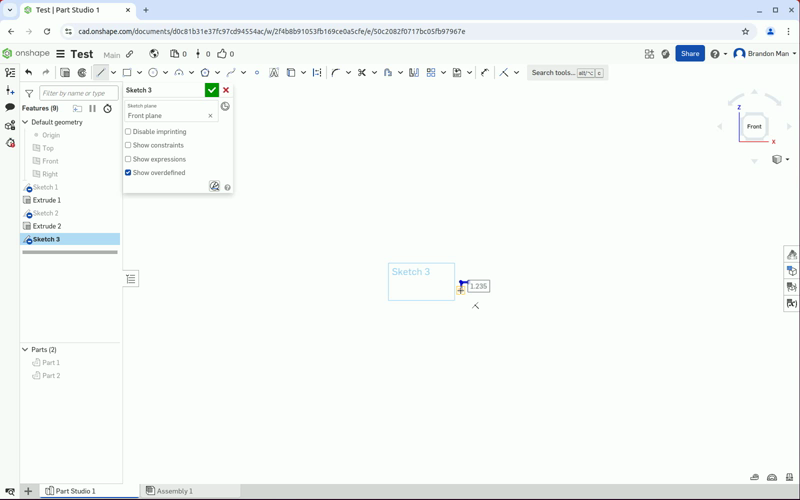
key(esc)
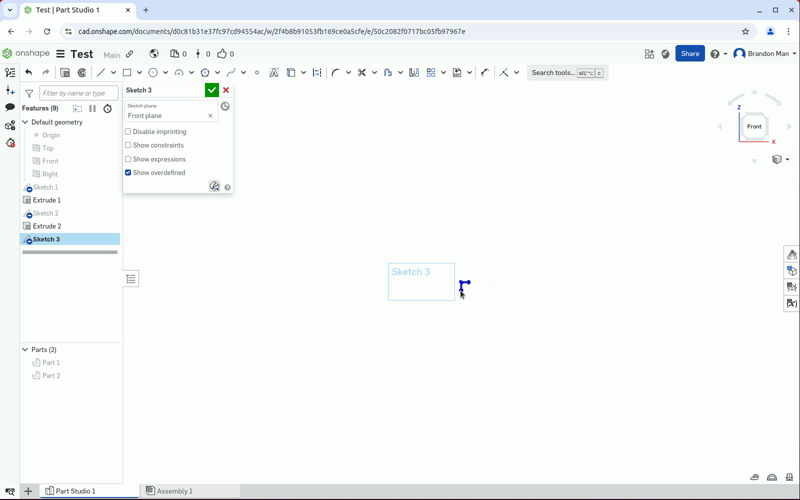
mouse_move(468, 281)
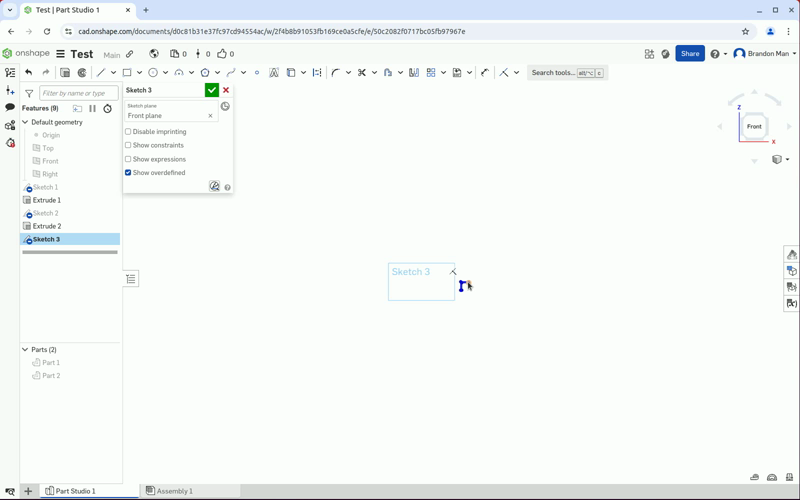
scroll(6)
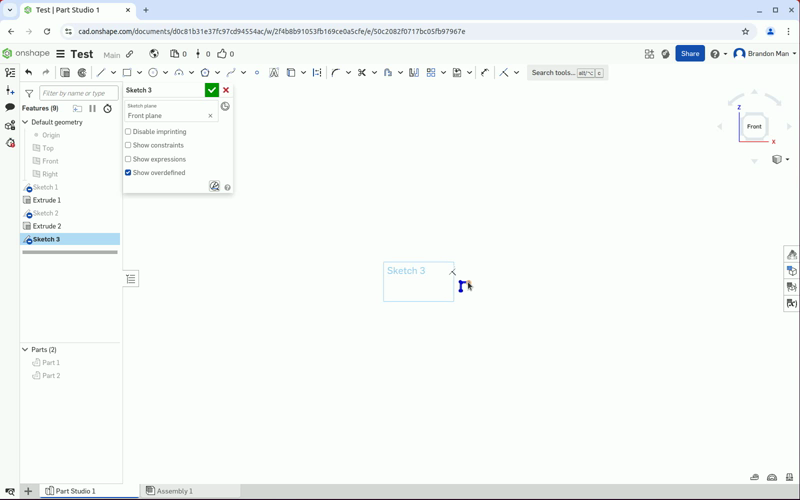
scroll(6)
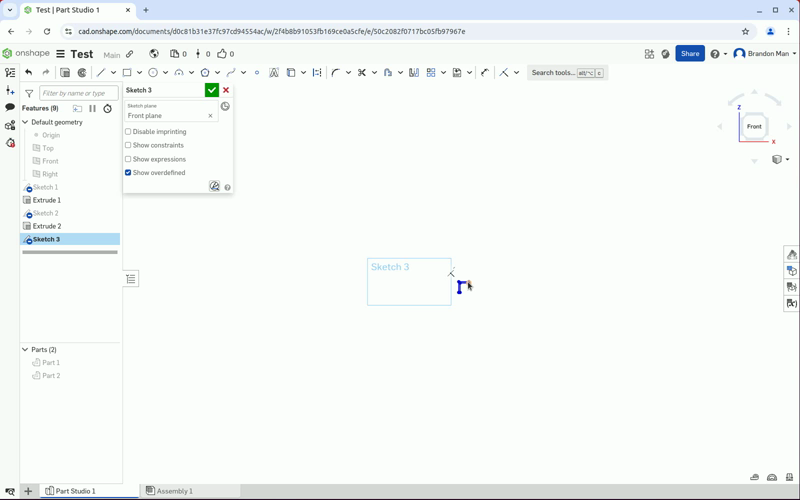
scroll(6)
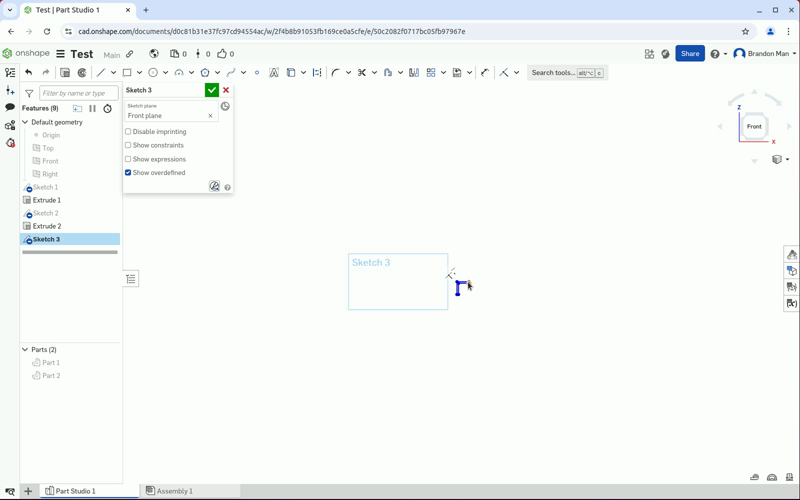
scroll(6)
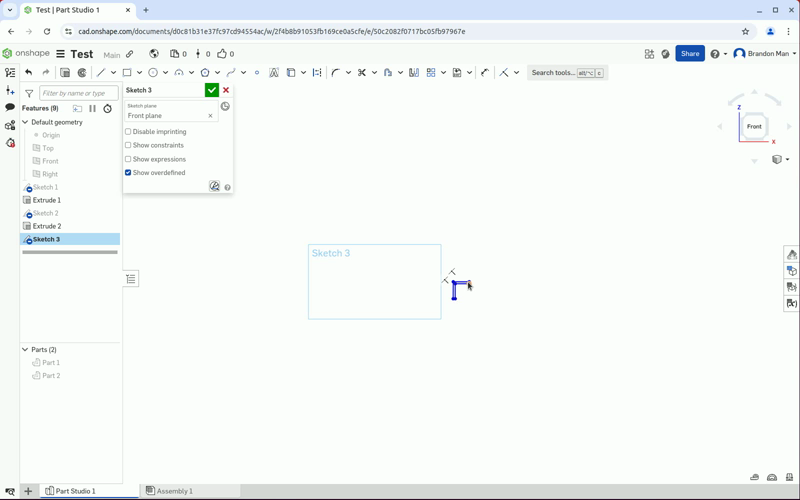
scroll(6)
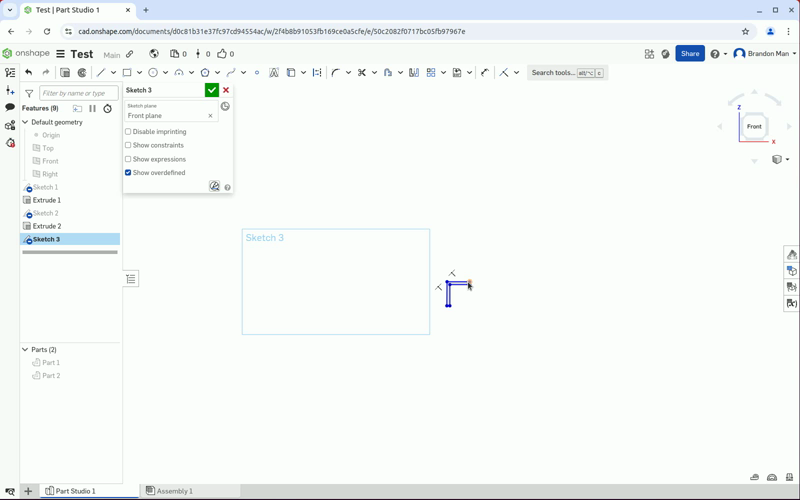
scroll(6)
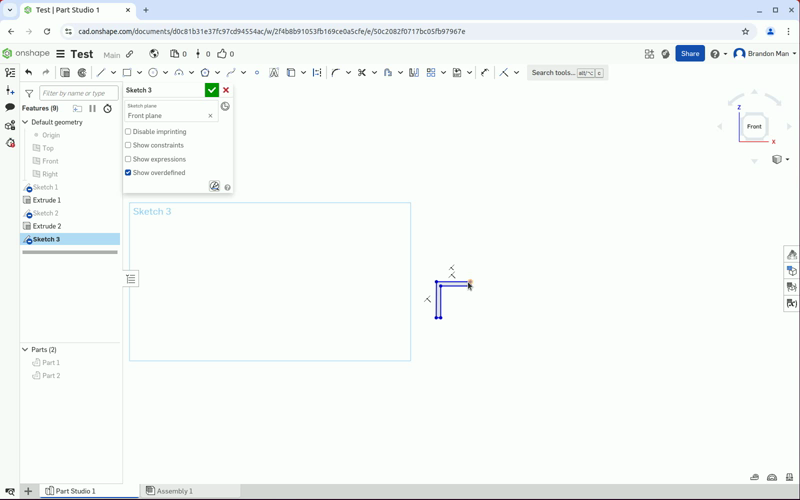
scroll(6)
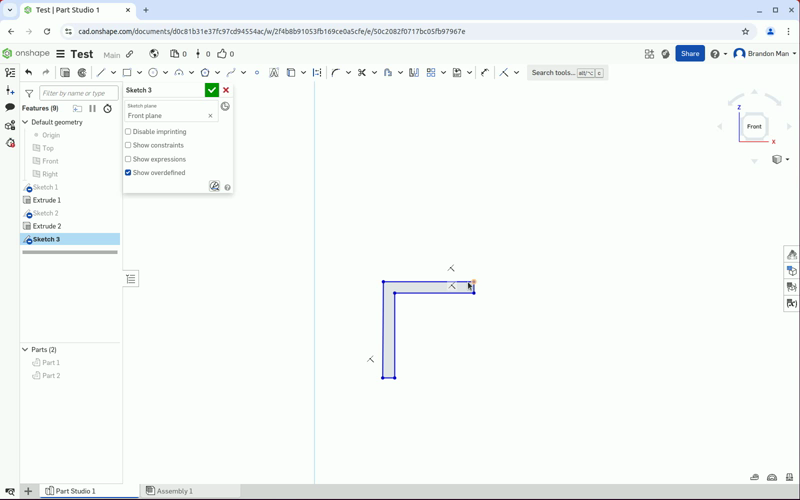
click(468, 281)
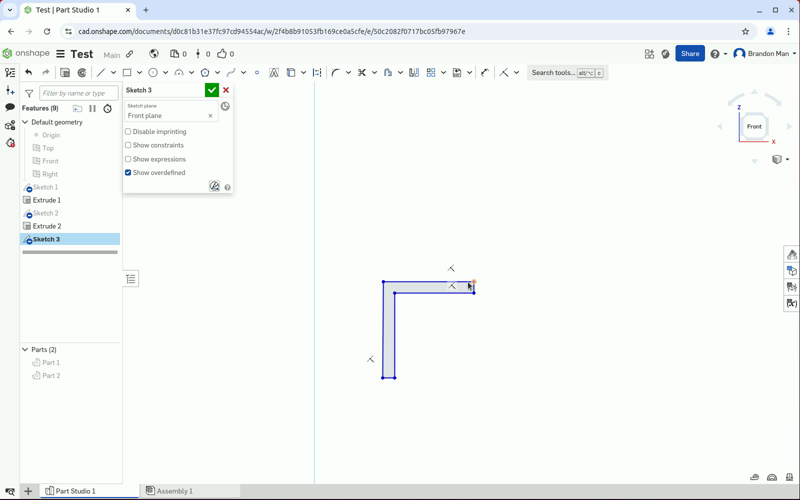
scroll(-6)
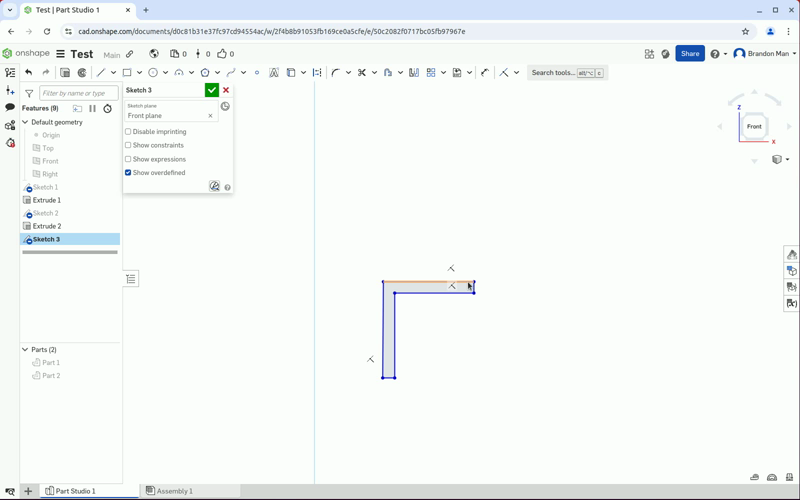
scroll(-6)
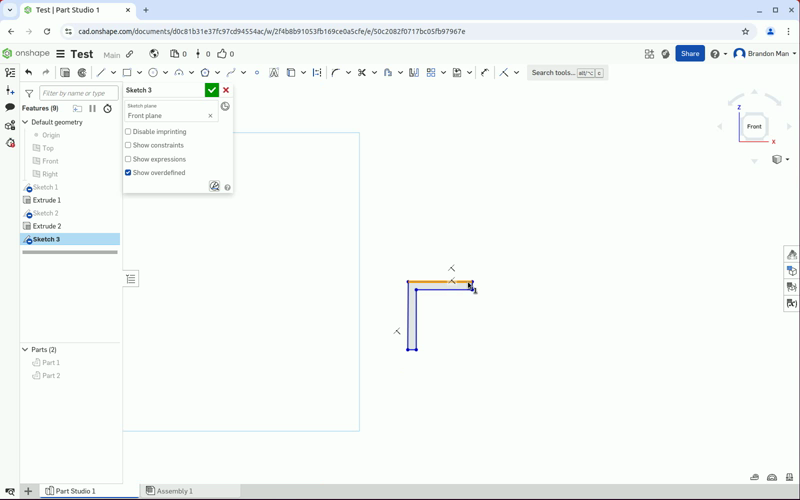
scroll(-6)
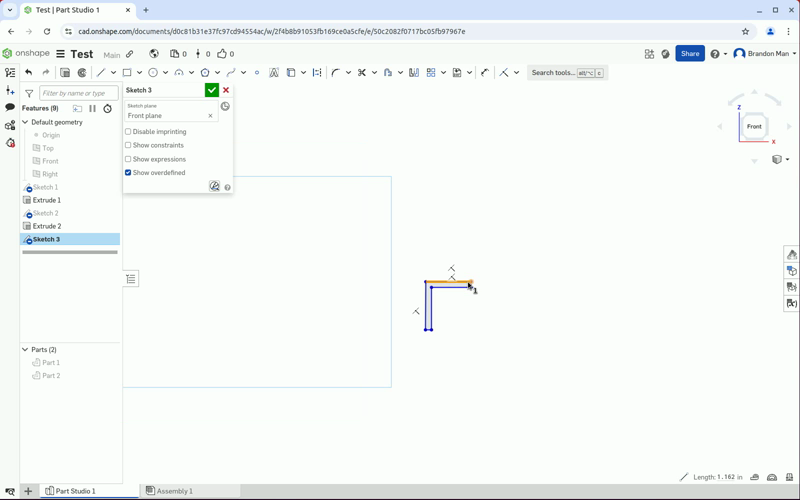
scroll(-6)
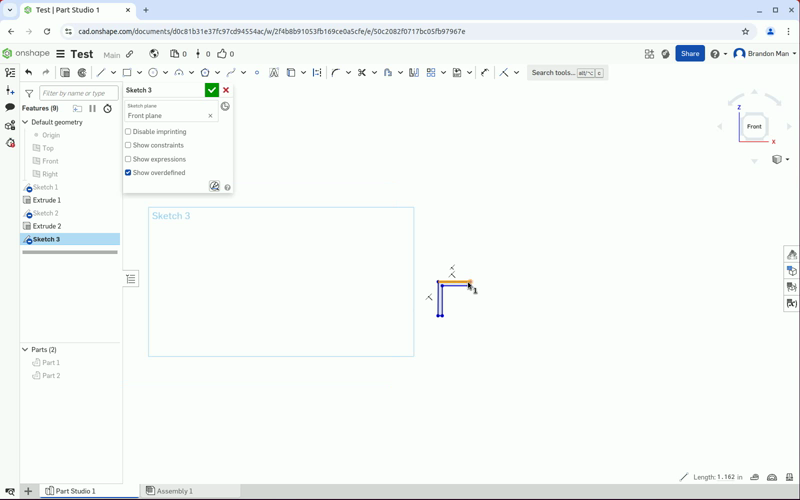
scroll(-6)
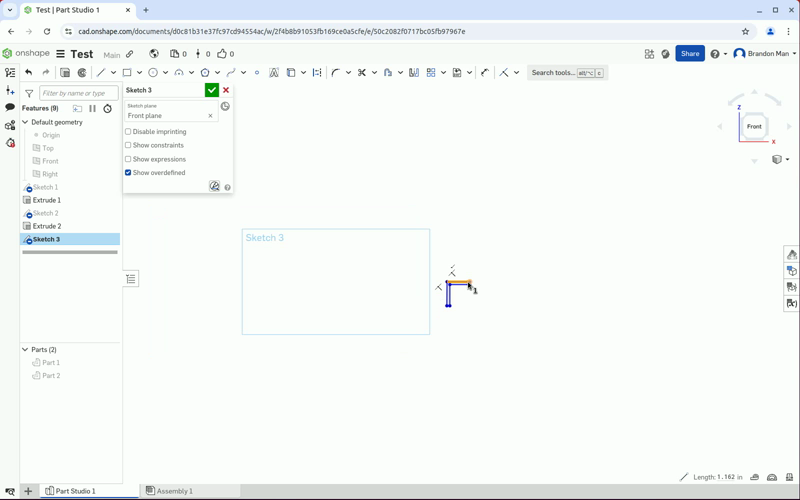
scroll(-6)
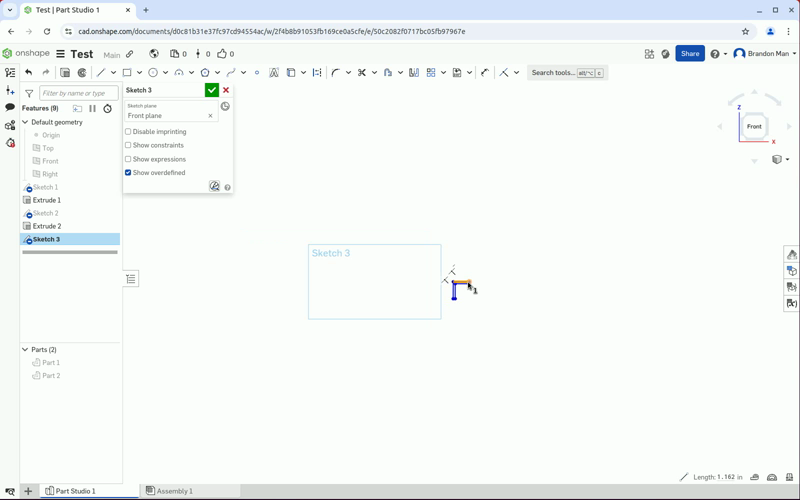
scroll(-6)
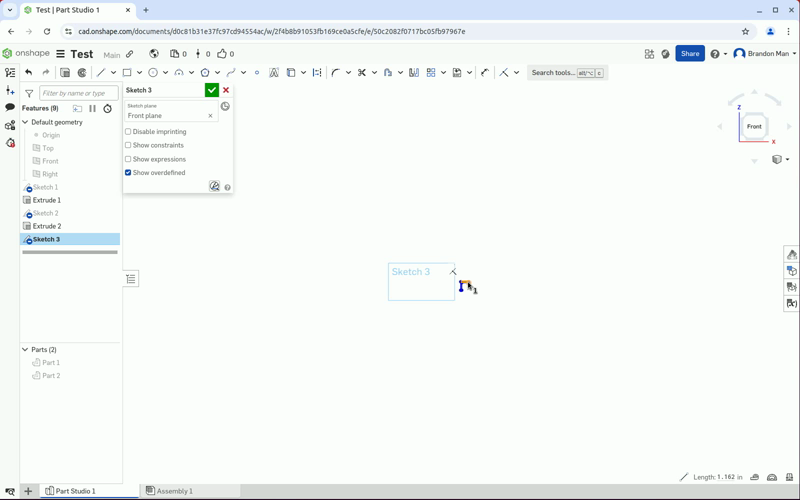
mouse_move(73, 352)
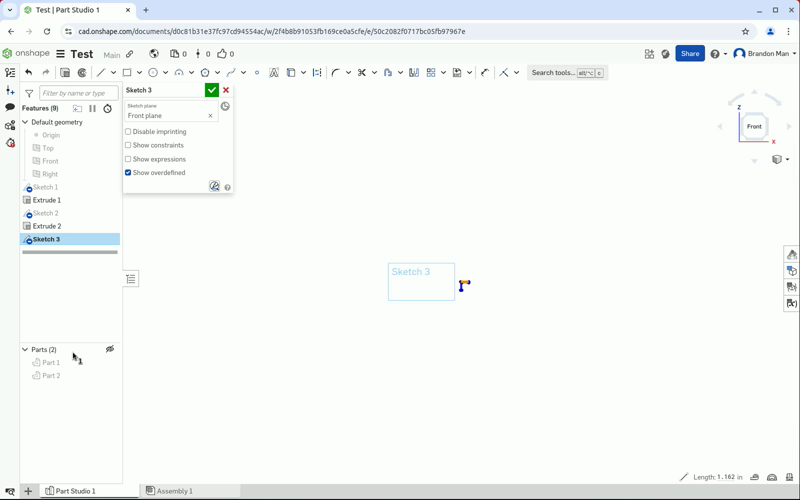
key(shift+y)
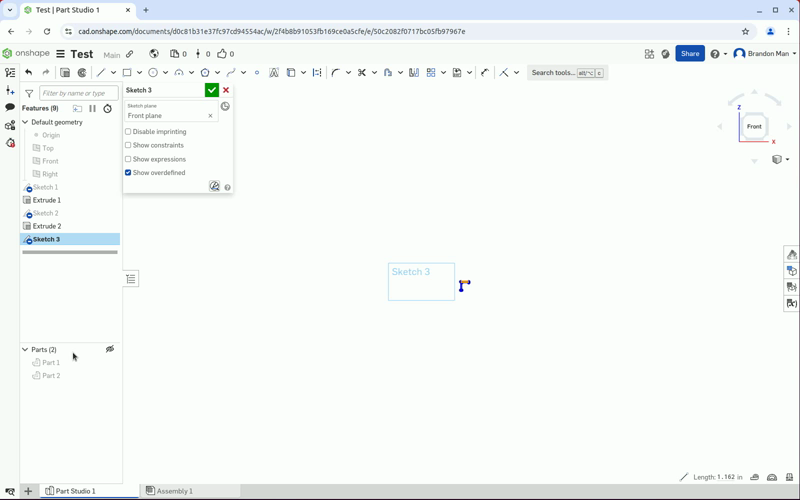
key(shift+e)
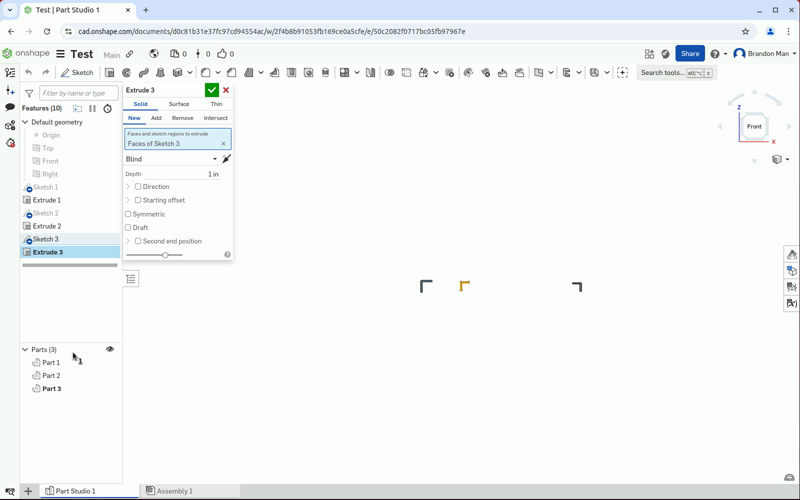
mouse_move(143, 106)
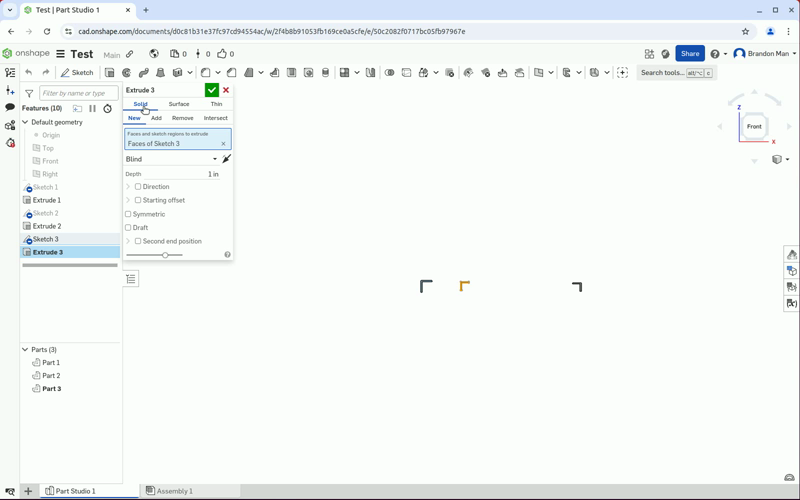
click(143, 106)
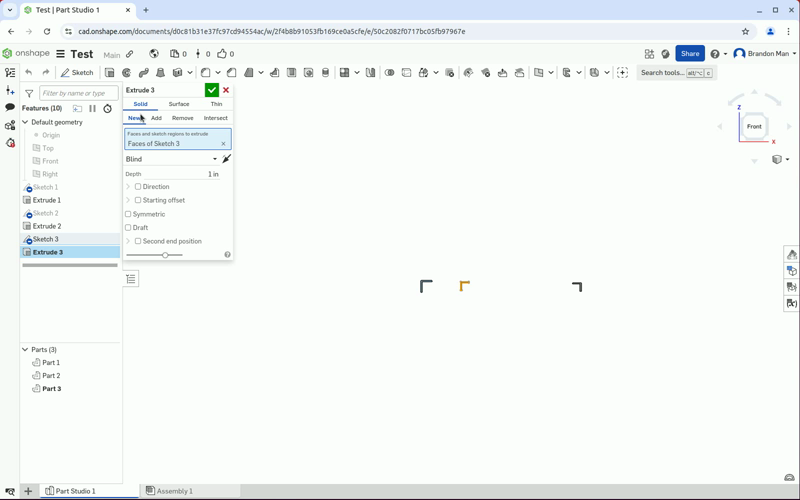
mouse_move(137, 120)
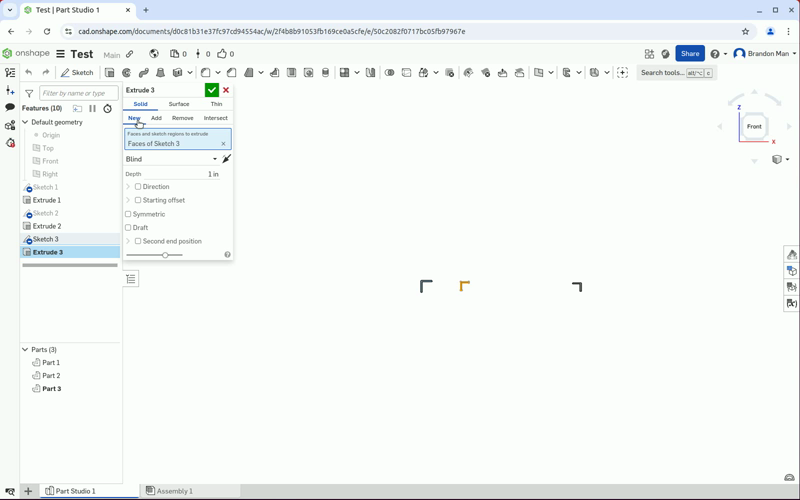
click(137, 120)
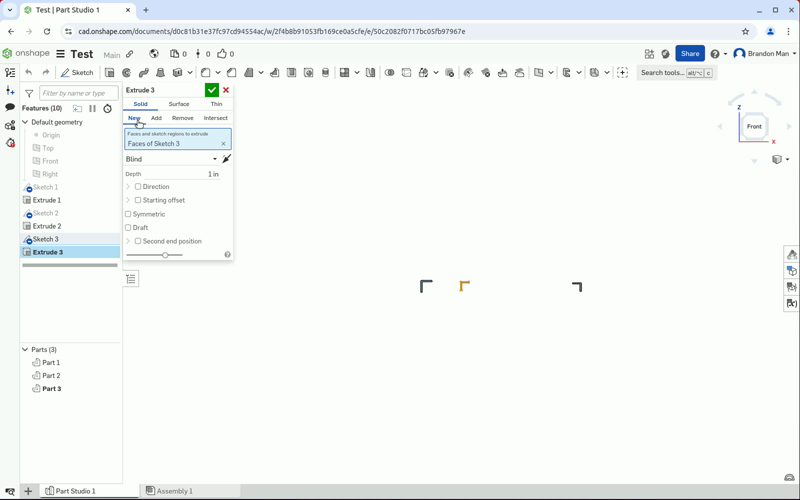
key(tab, 4)
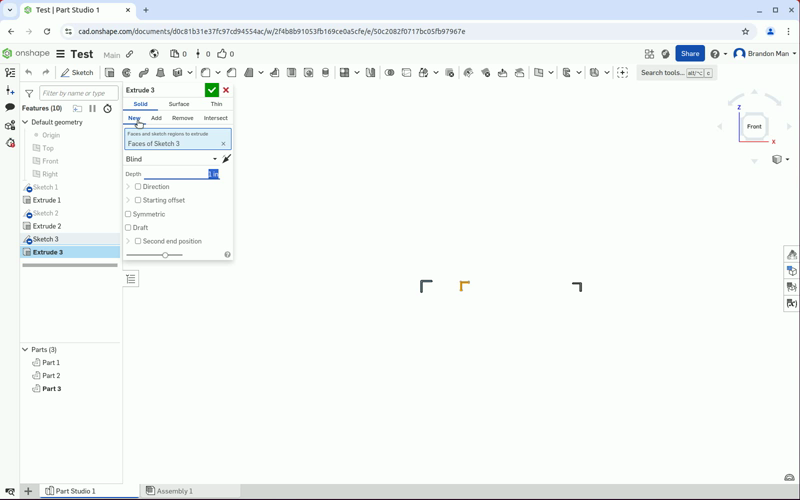
text(4.574)
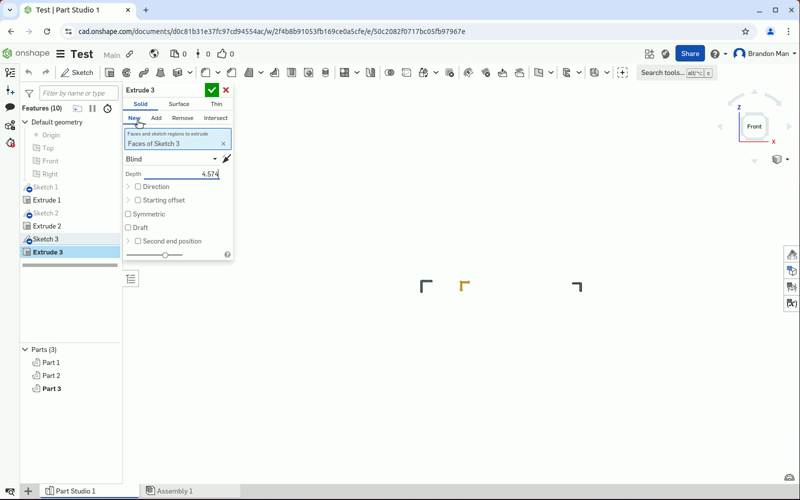
key(enter)
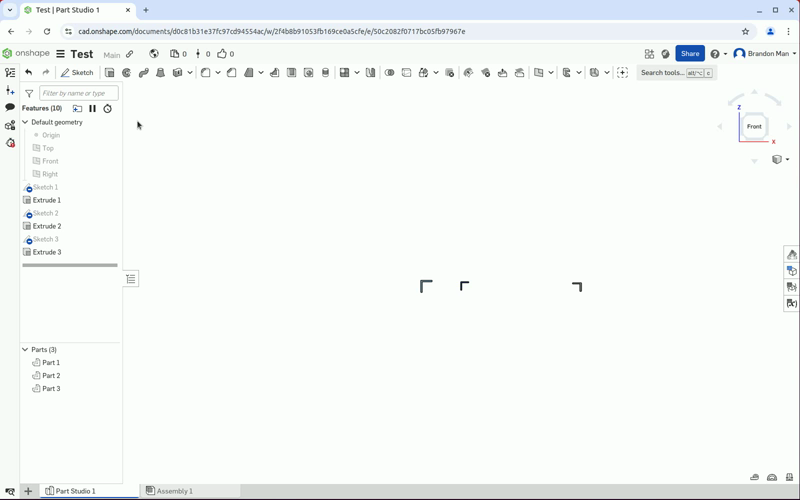
key(shift+h)
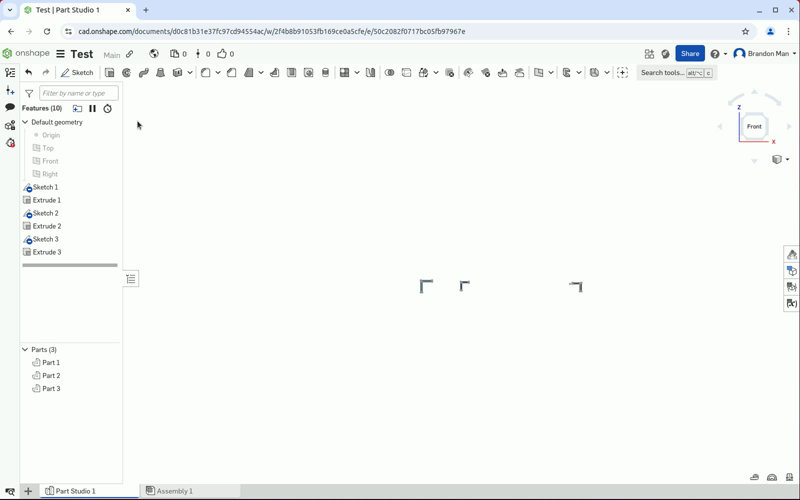
key(shift+h)
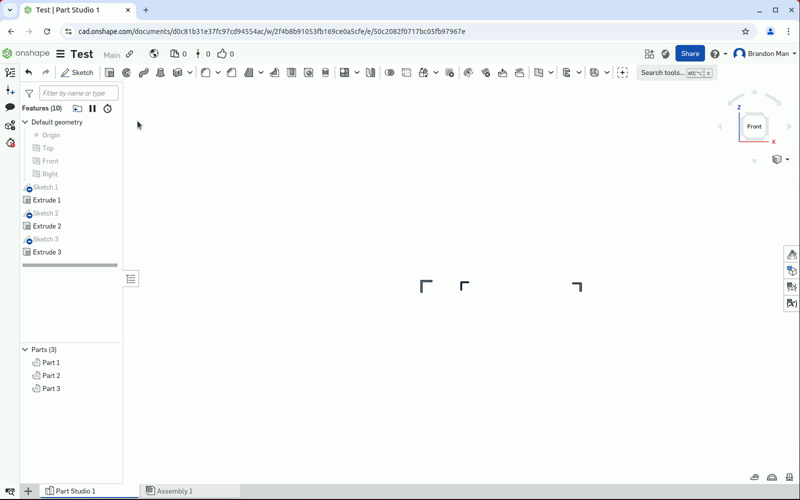
mouse_move(73, 189)
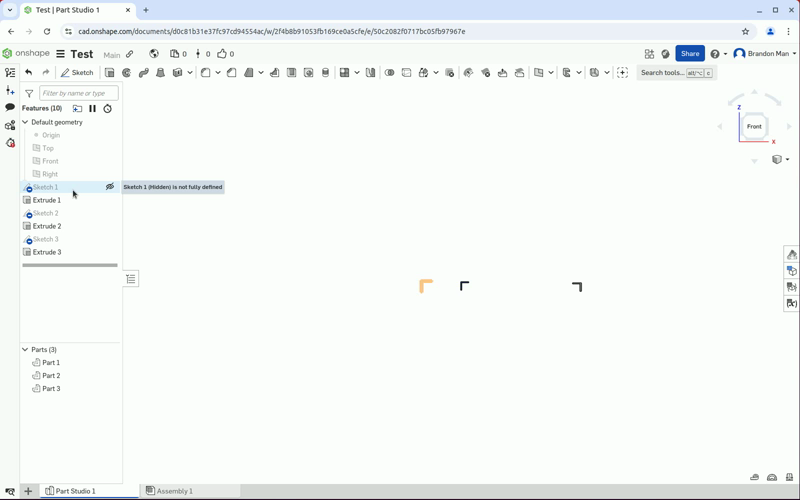
click(73, 189)
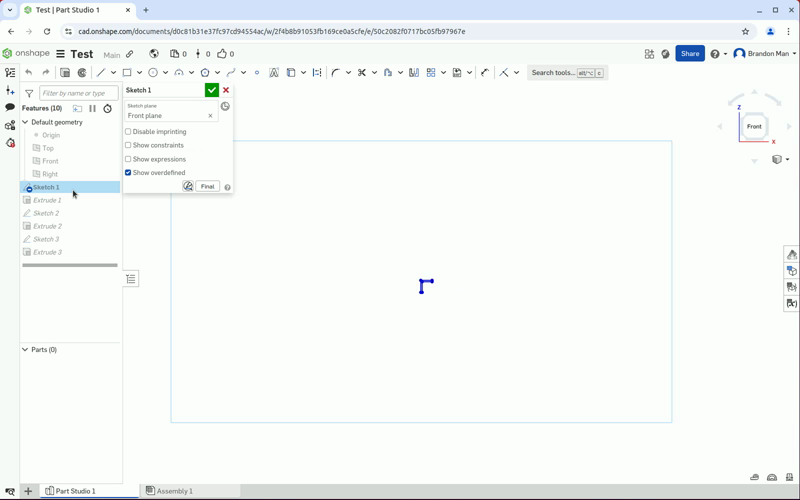
mouse_move(229, 92)
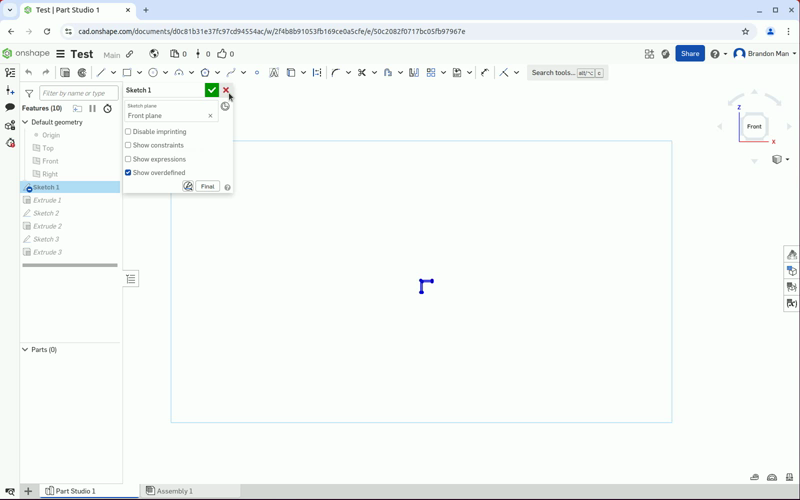
click(229, 92)
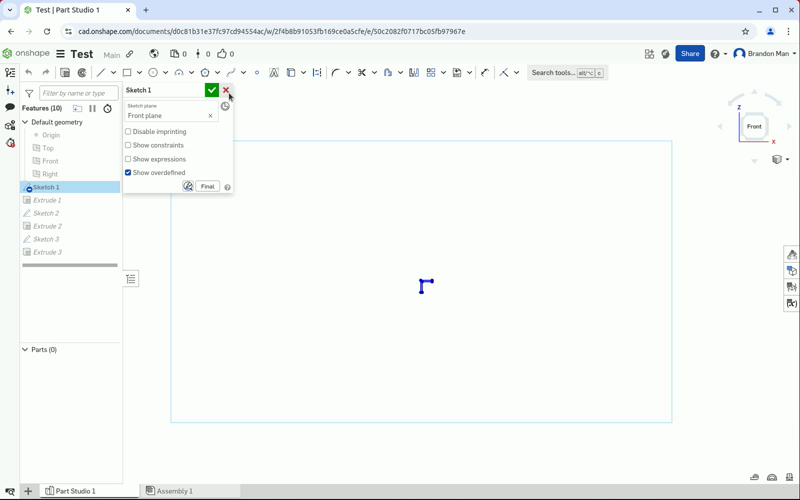
key(shift+s)
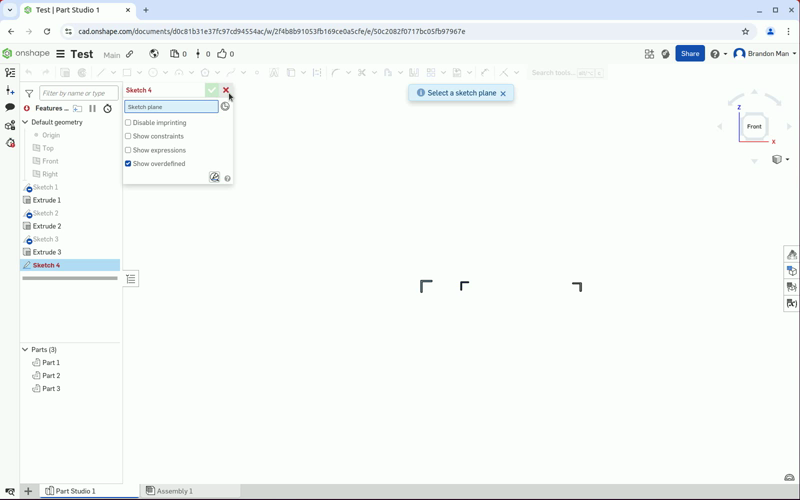
mouse_move(73, 163)
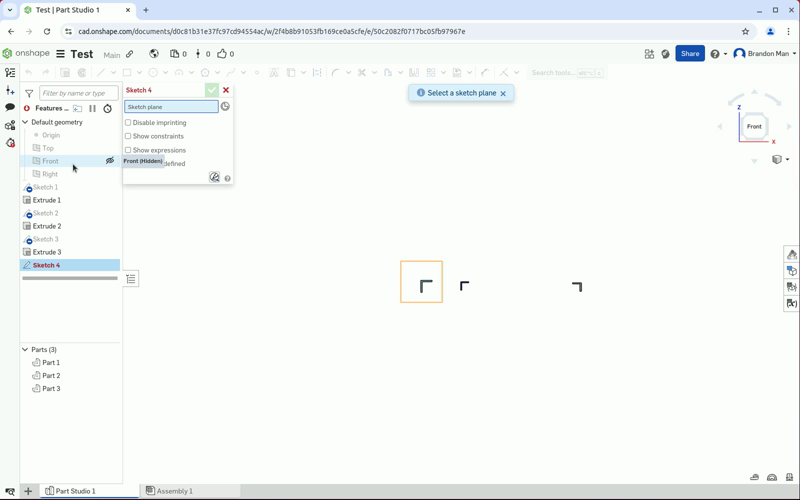
click(73, 163)
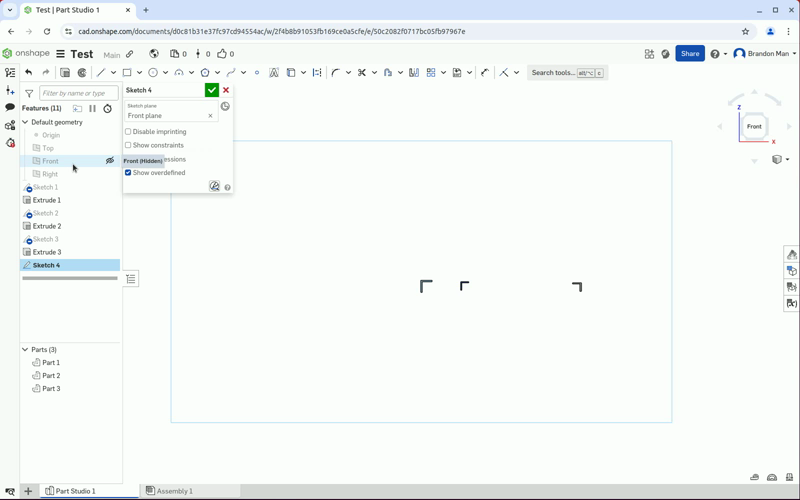
mouse_move(73, 352)
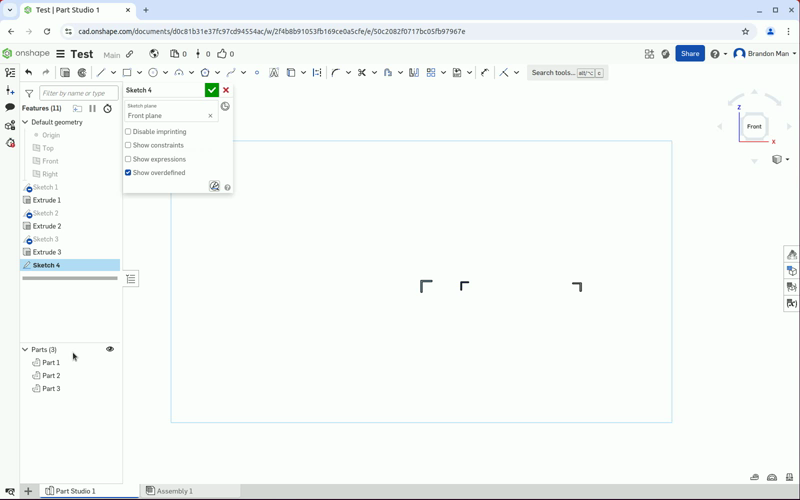
key(y)
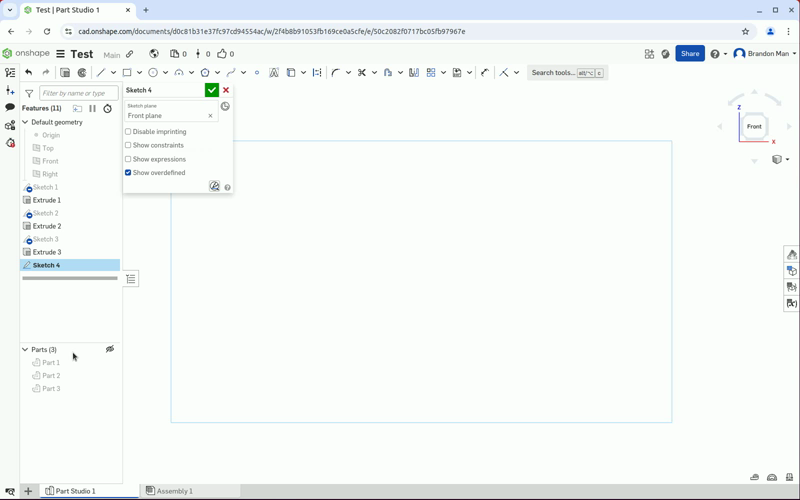
key(l)
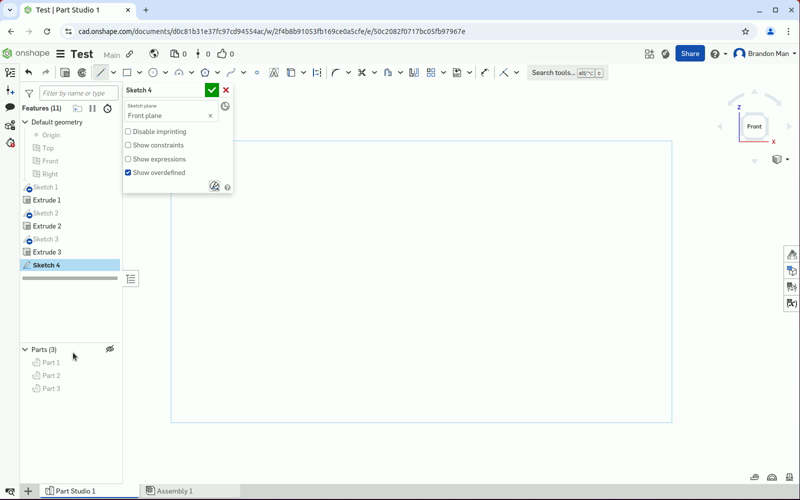
key_down(shift)
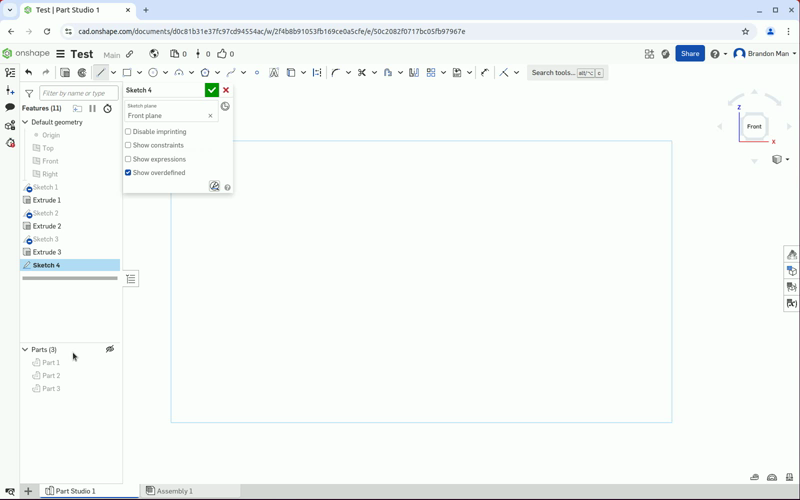
mouse_move(566, 284)
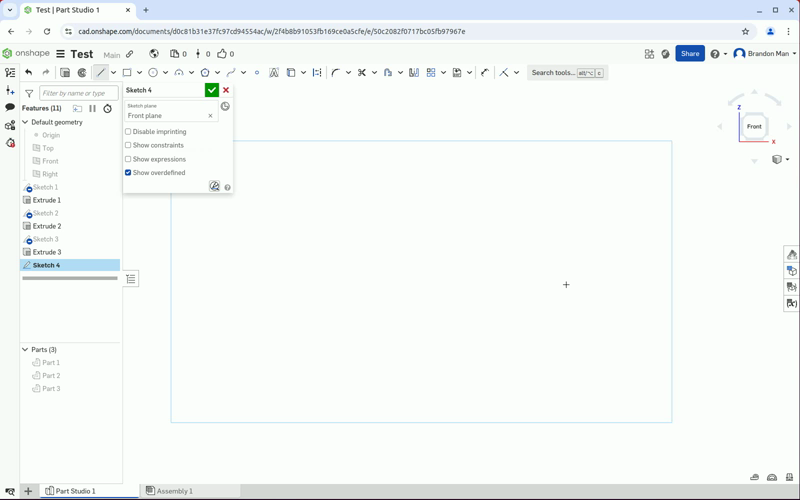
click(566, 284)
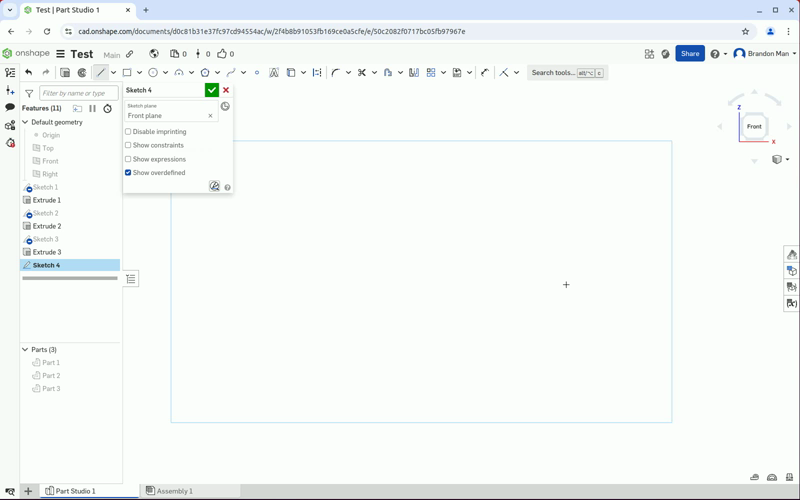
key_up(shift)
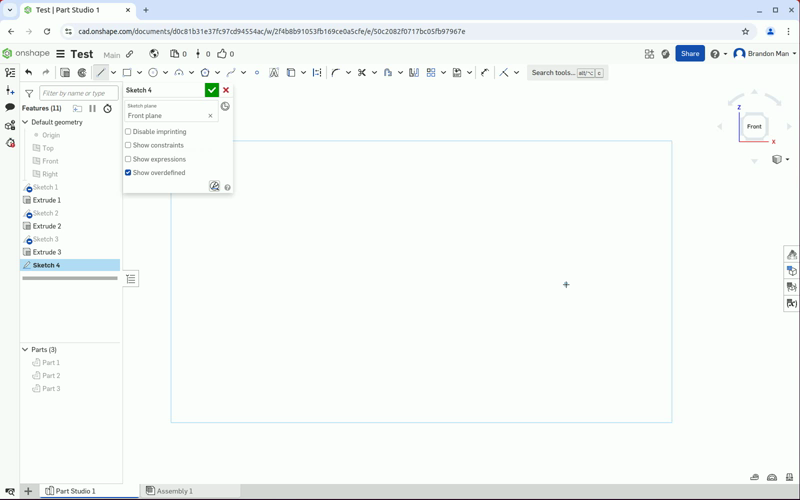
key_down(shift)
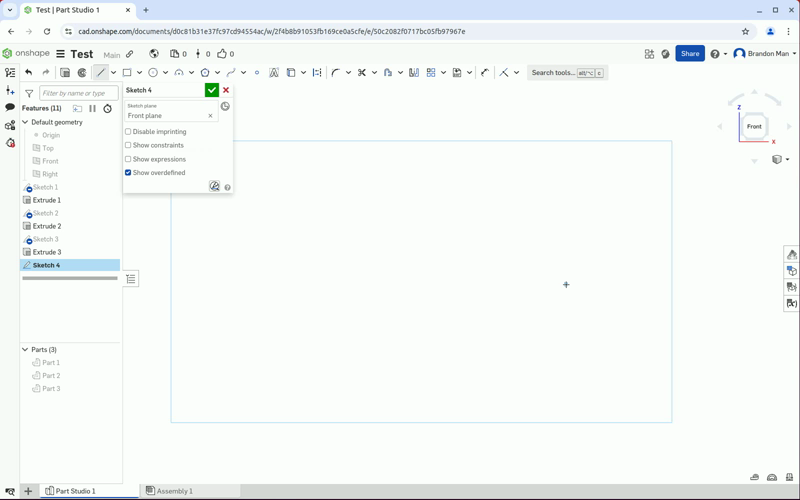
mouse_move(589, 284)
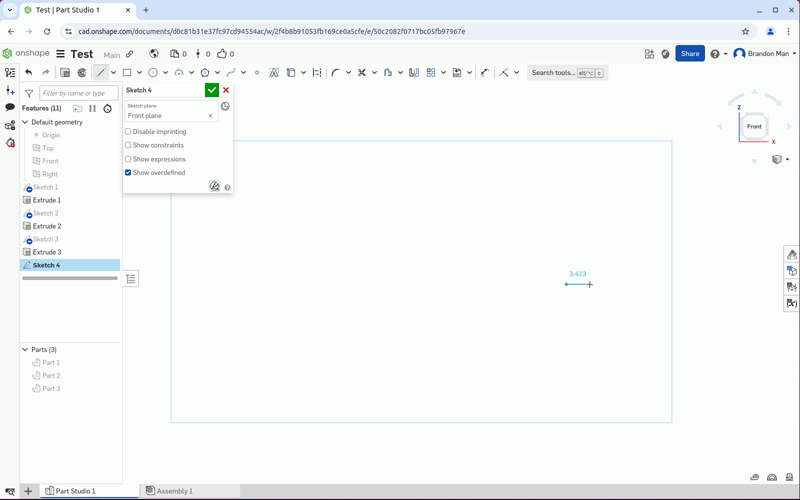
mouse_move(573, 284)
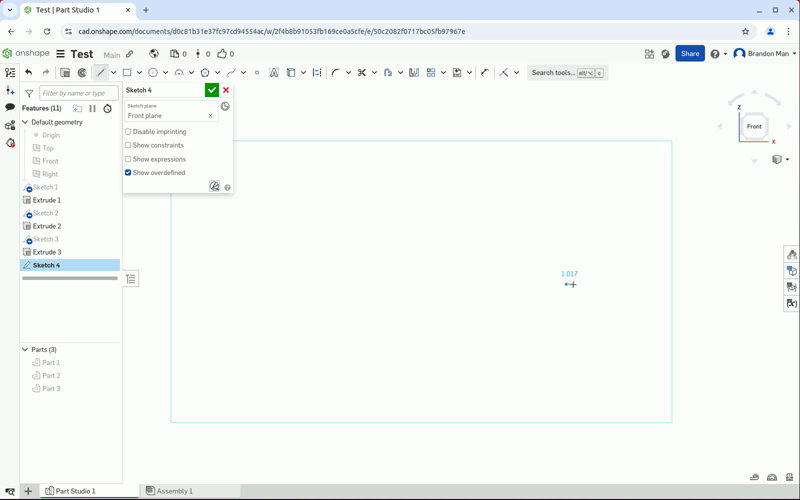
scroll(6)
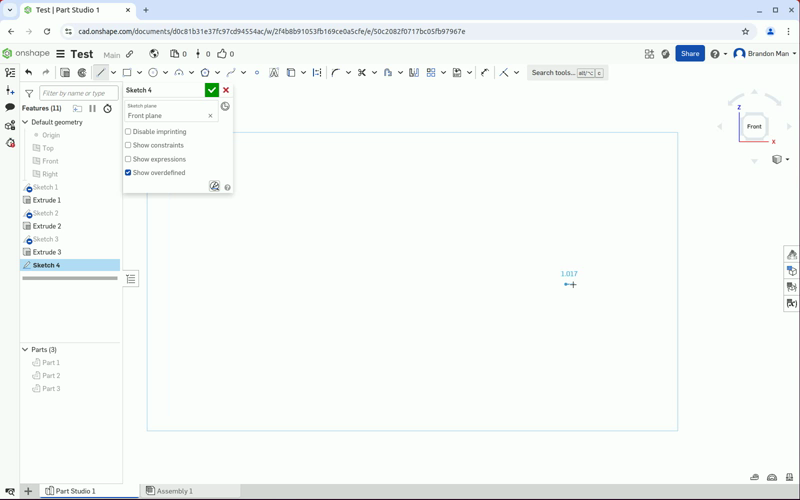
scroll(6)
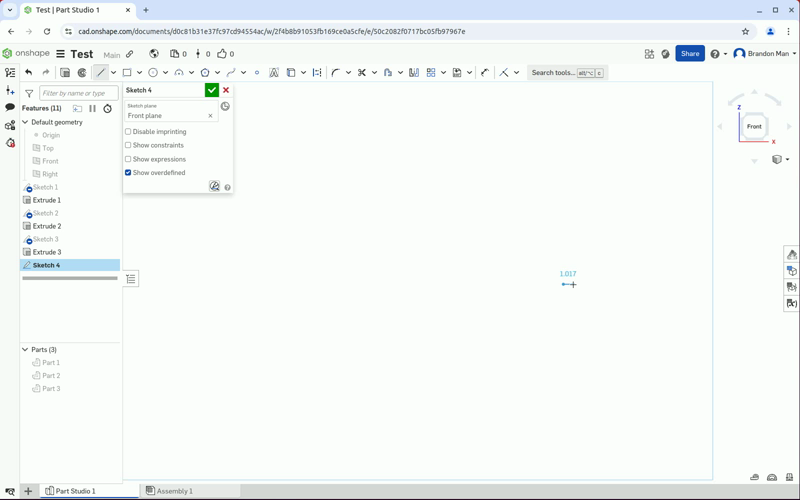
scroll(6)
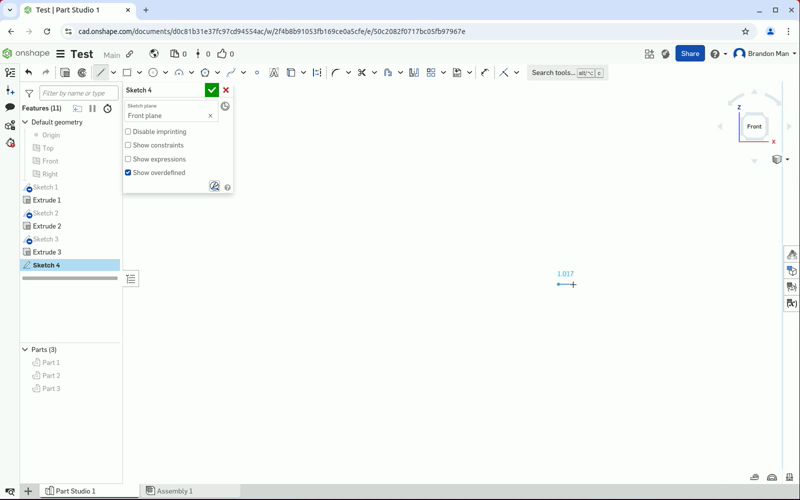
scroll(6)
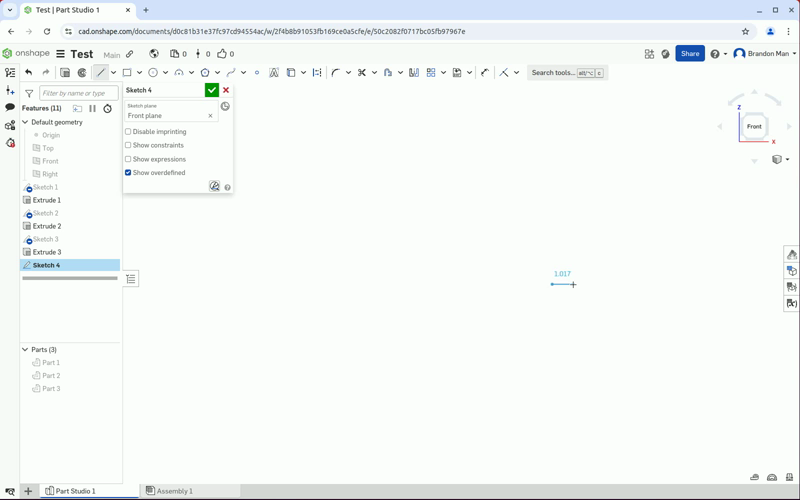
scroll(6)
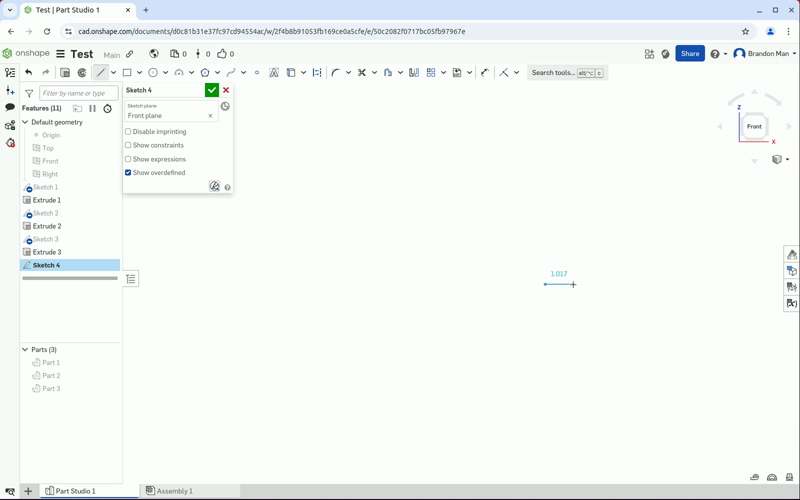
scroll(6)
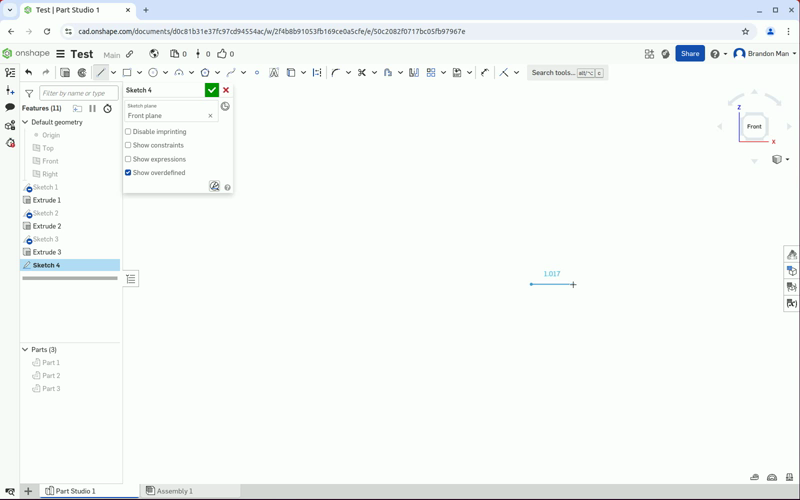
scroll(6)
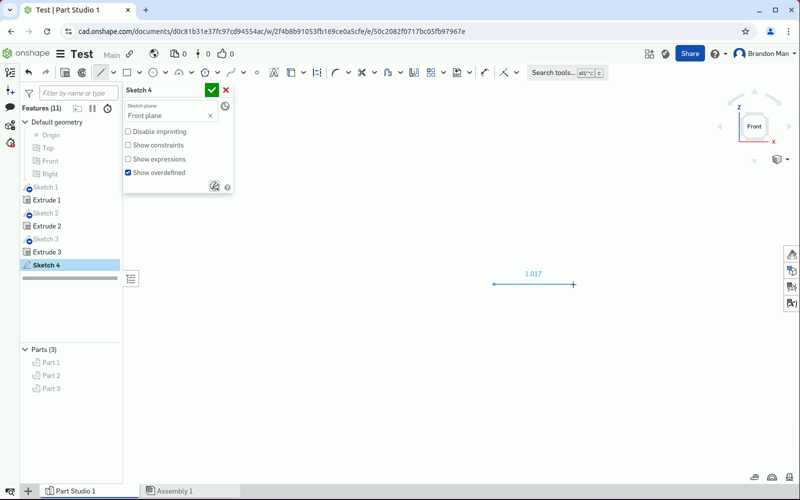
click(573, 284)
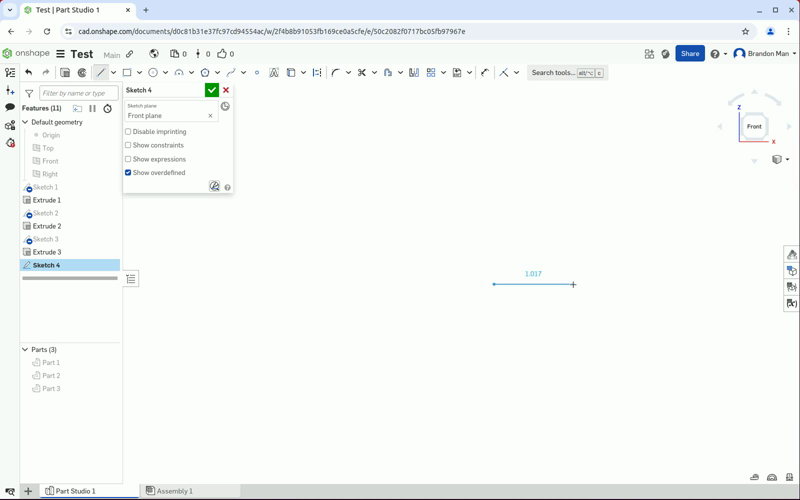
scroll(-6)
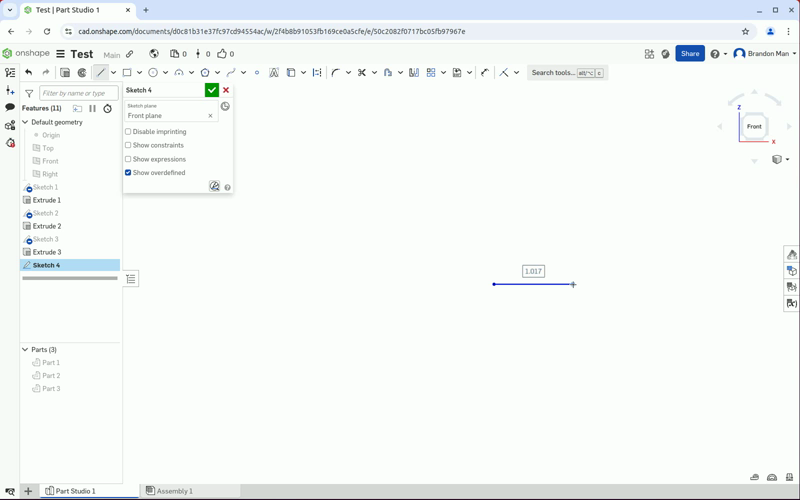
scroll(-6)
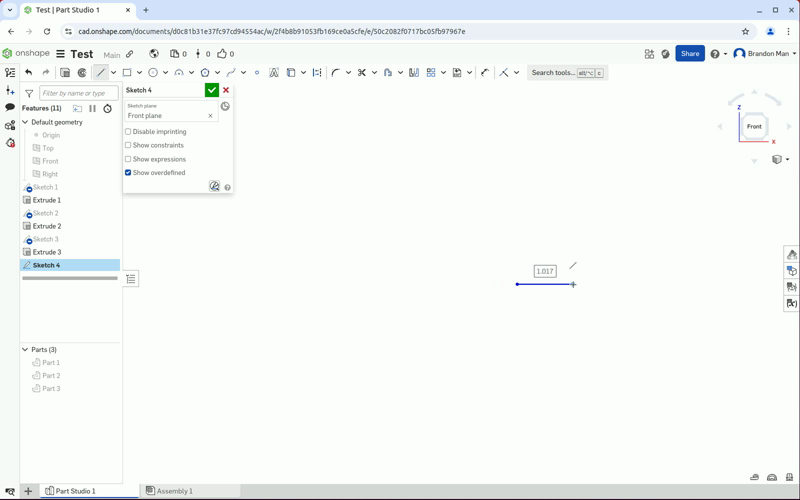
scroll(-6)
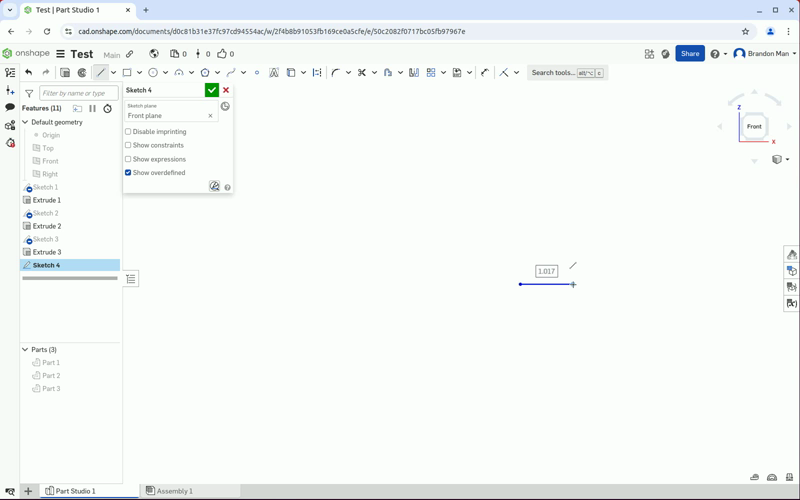
scroll(-6)
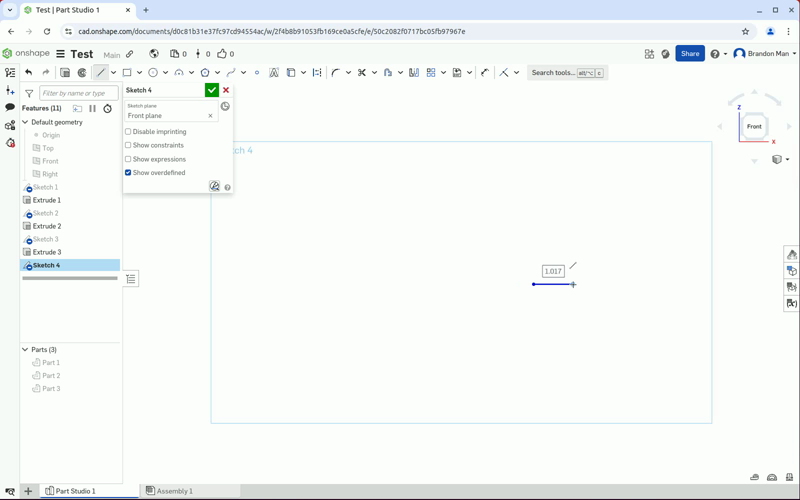
scroll(-6)
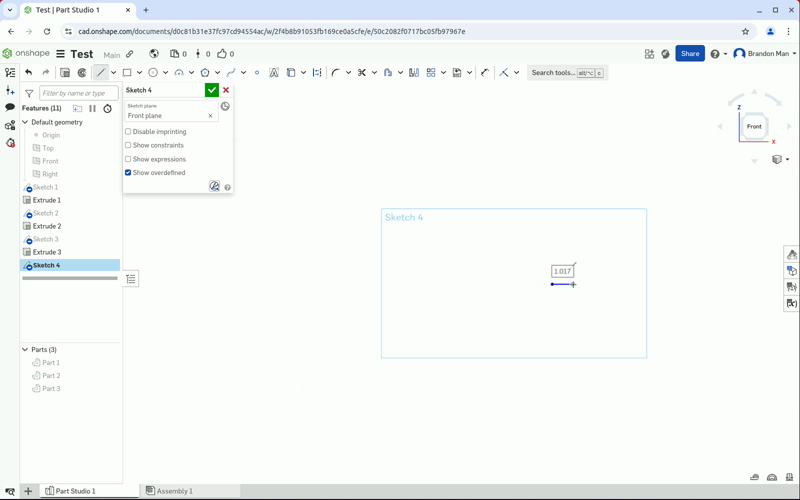
scroll(-6)
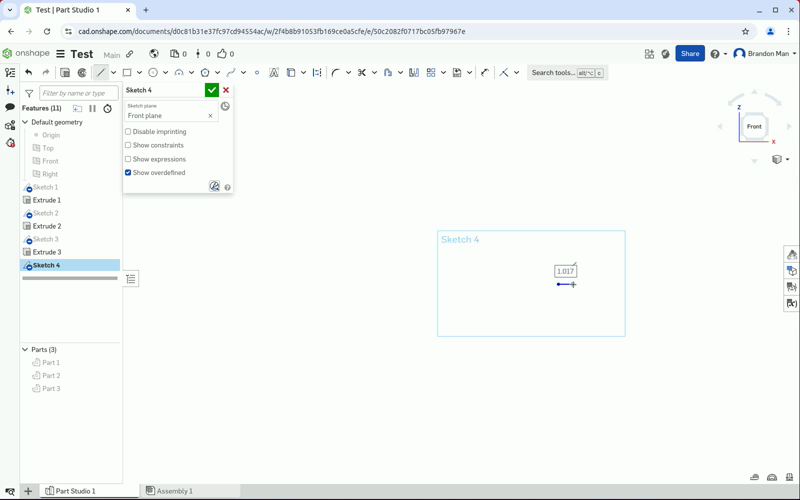
scroll(-6)
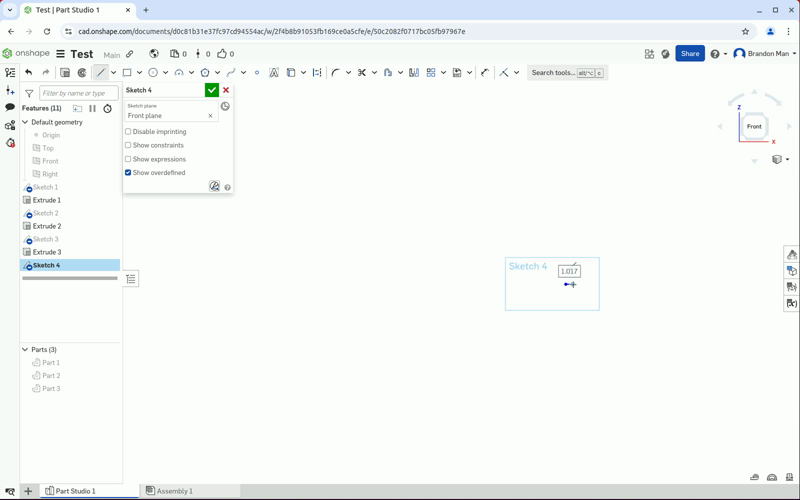
key_up(shift)
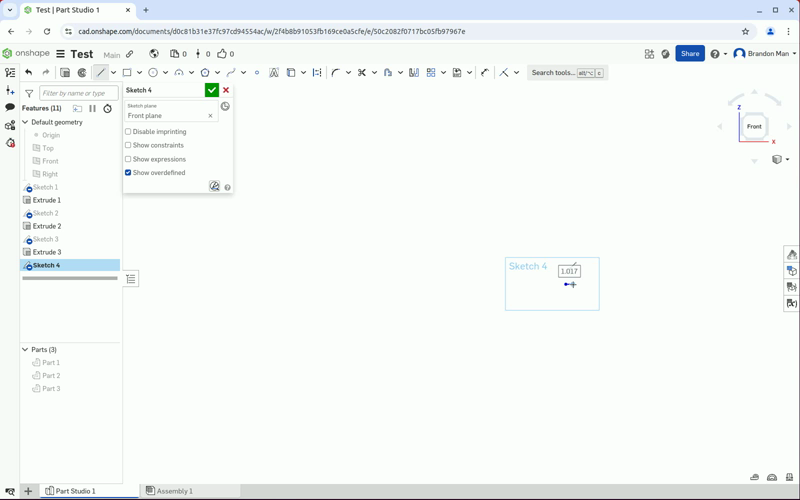
key_down(shift)
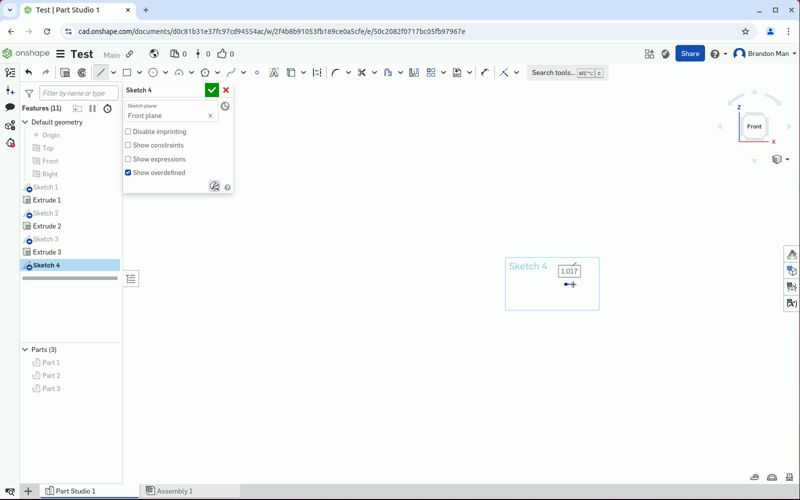
mouse_move(589, 284)
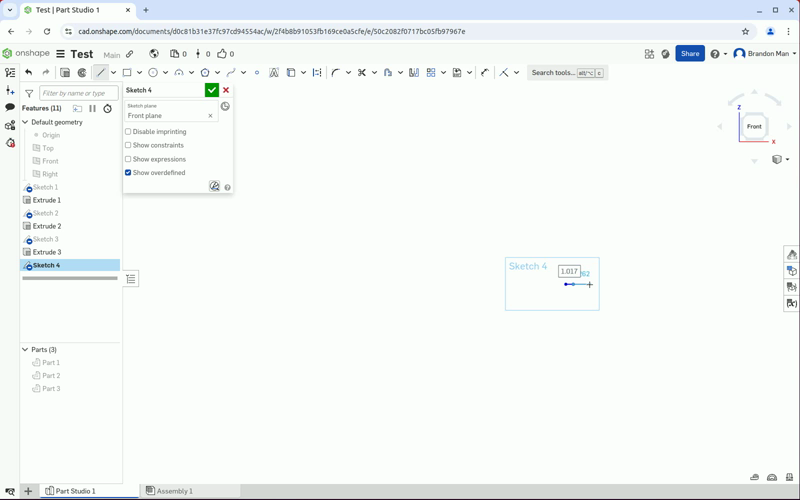
mouse_move(573, 291)
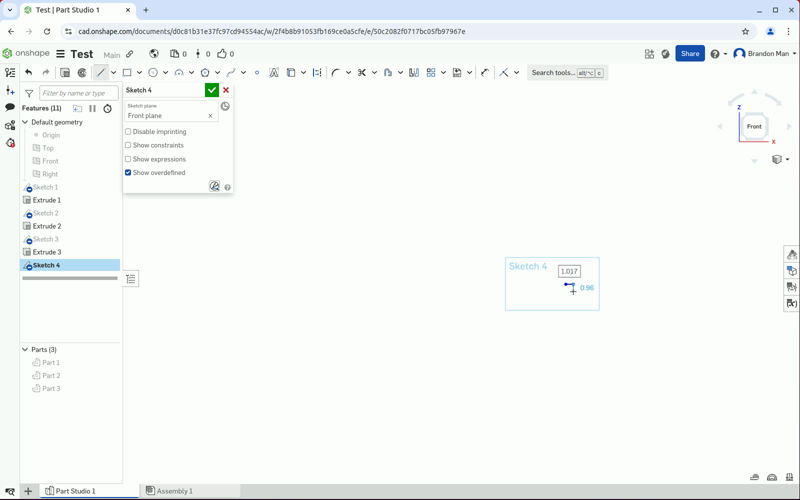
scroll(6)
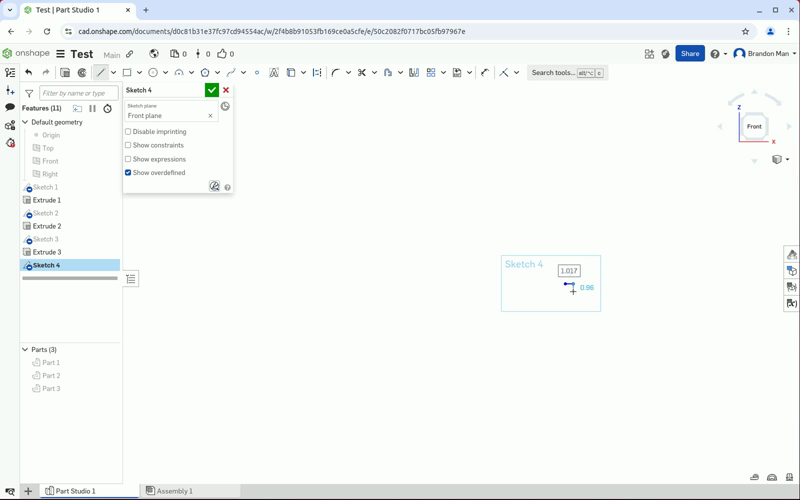
scroll(6)
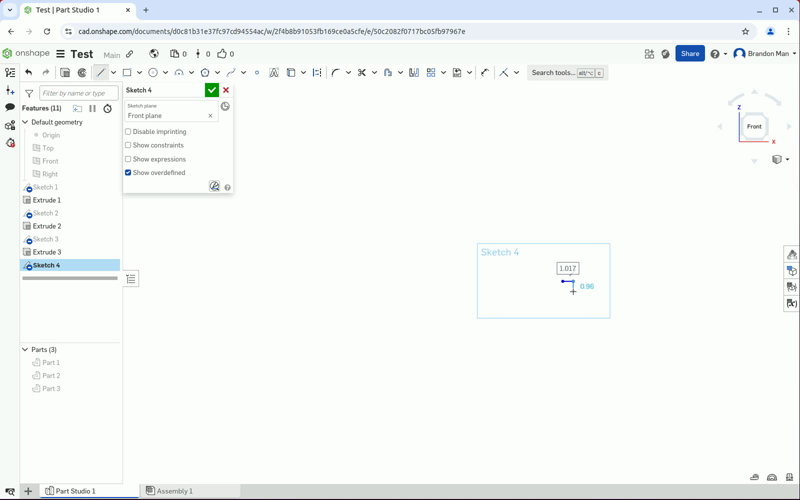
scroll(6)
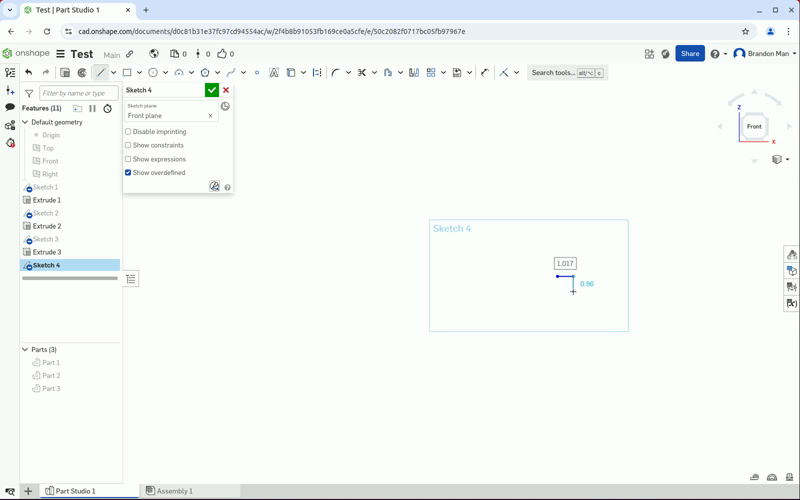
scroll(6)
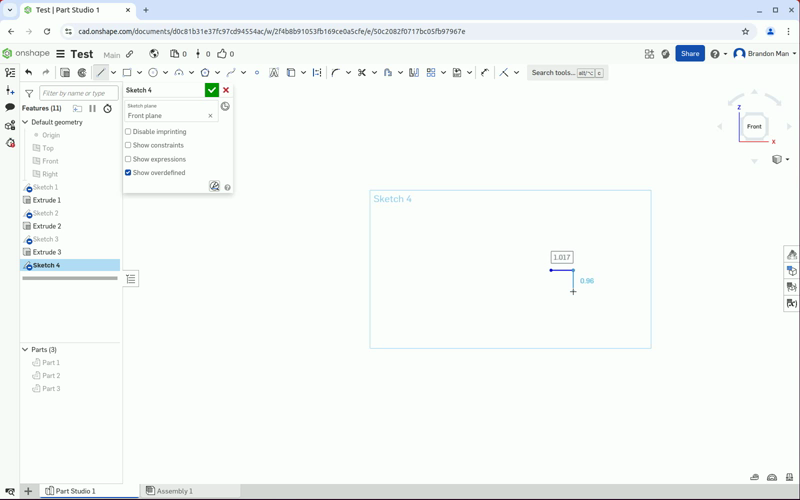
scroll(6)
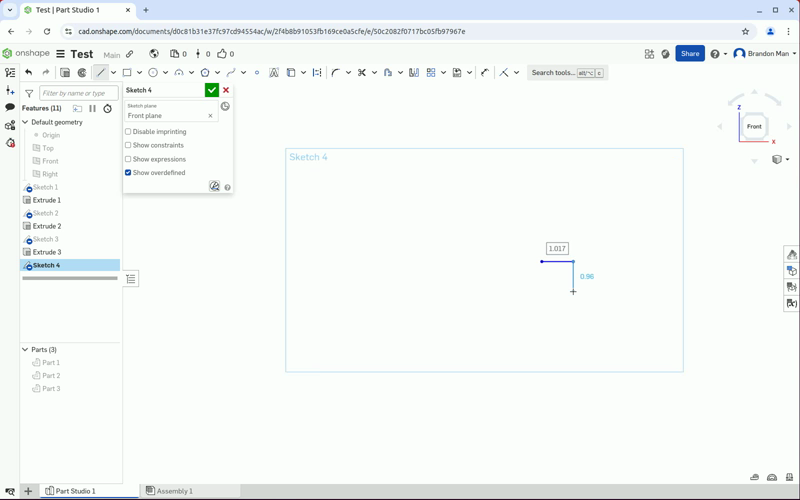
scroll(6)
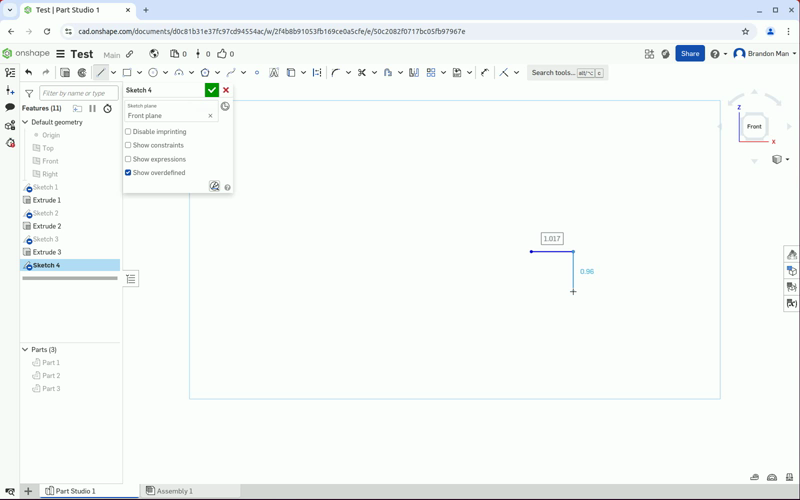
scroll(6)
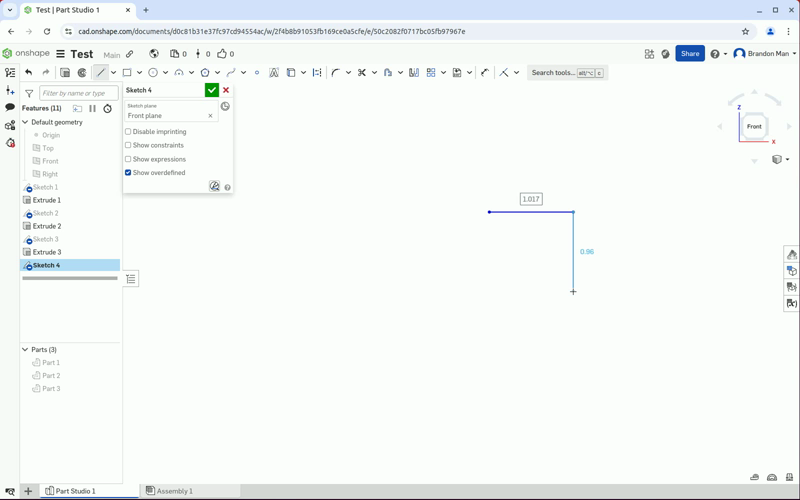
click(573, 291)
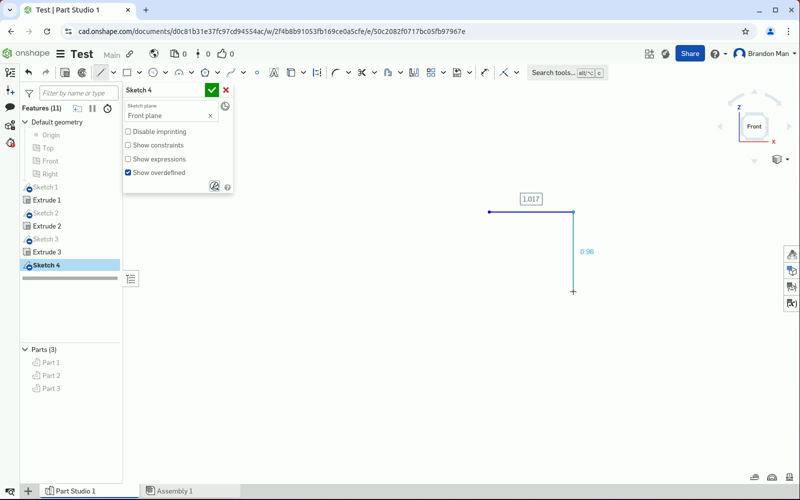
scroll(-6)
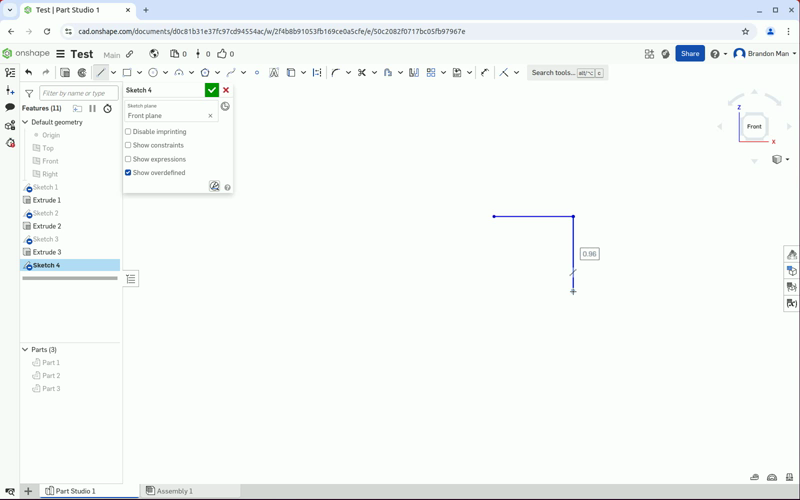
scroll(-6)
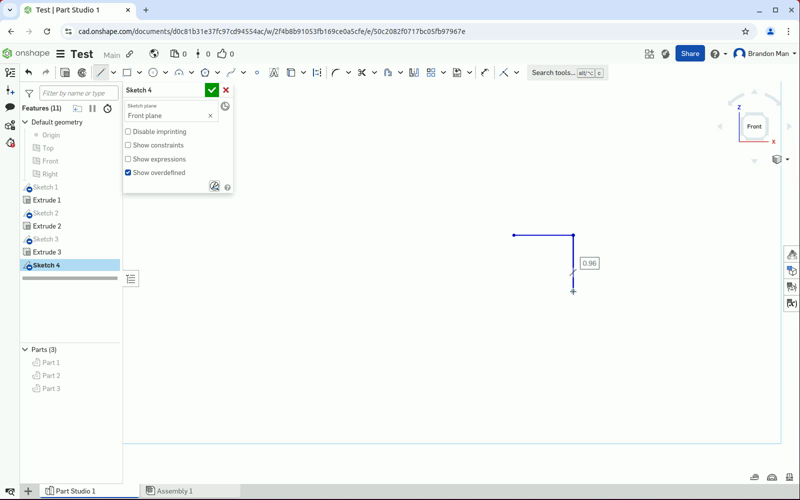
scroll(-6)
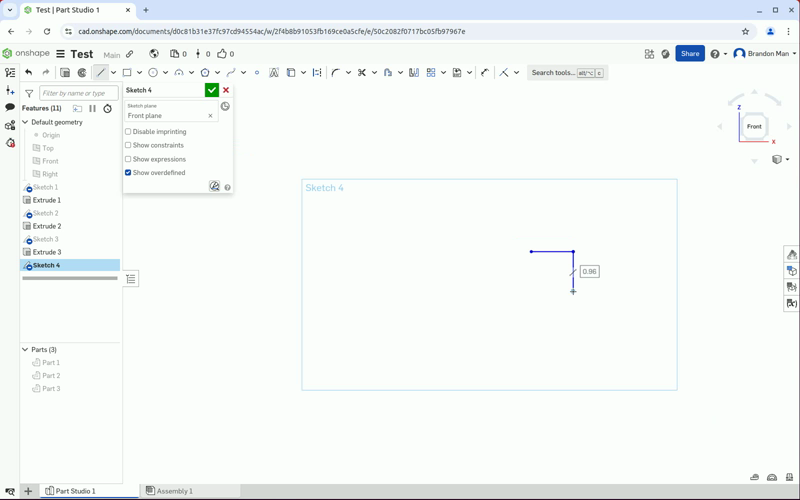
scroll(-6)
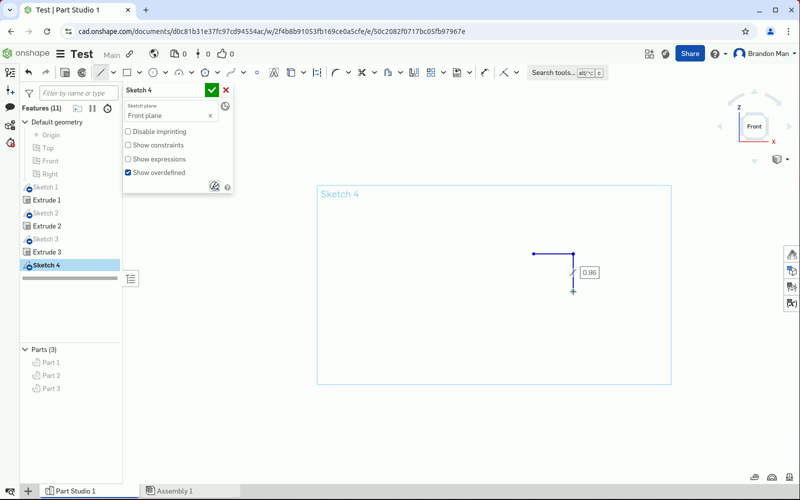
scroll(-6)
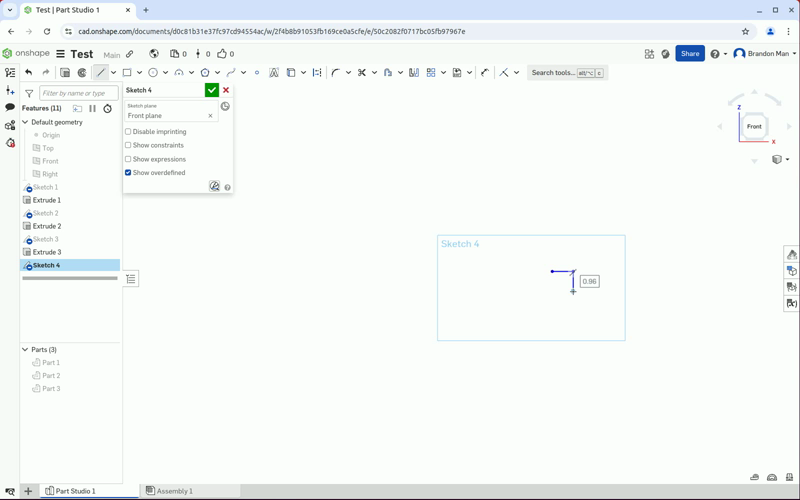
scroll(-6)
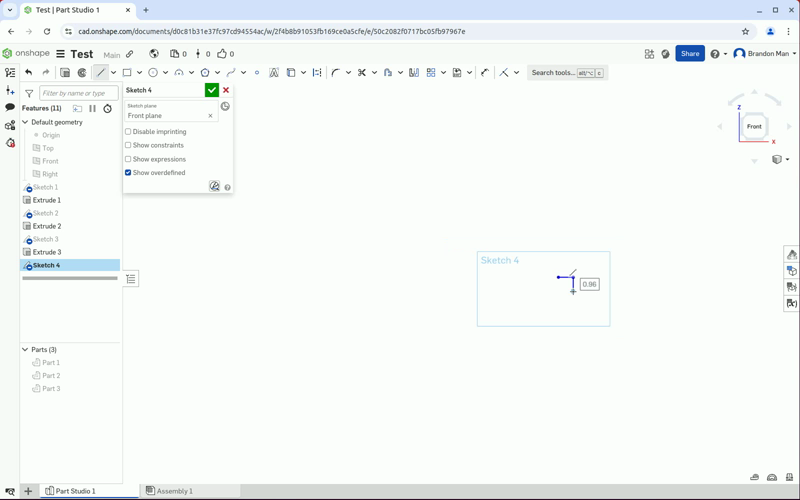
scroll(-6)
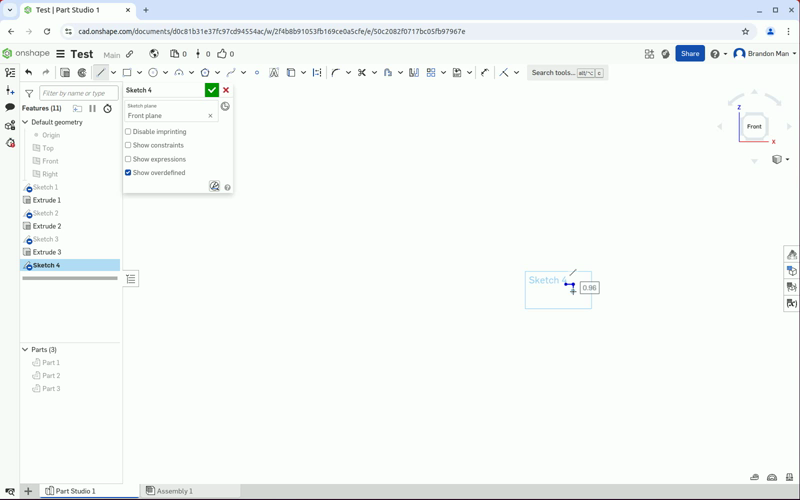
key_up(shift)
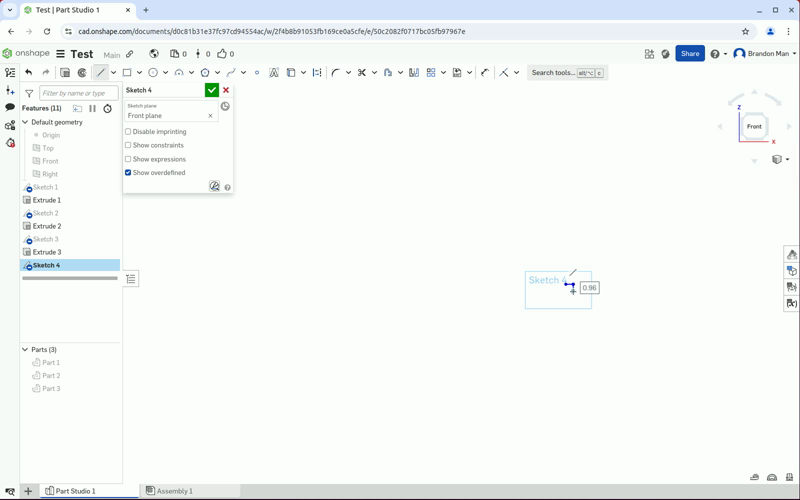
key_down(shift)
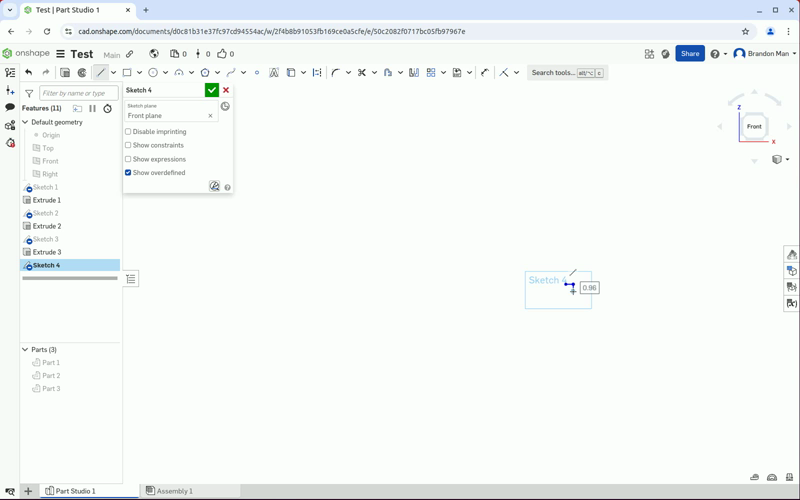
mouse_move(589, 291)
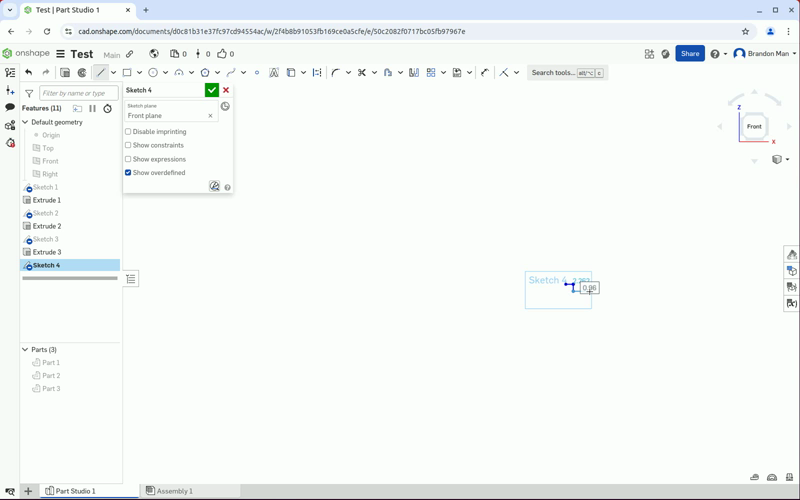
mouse_move(574, 291)
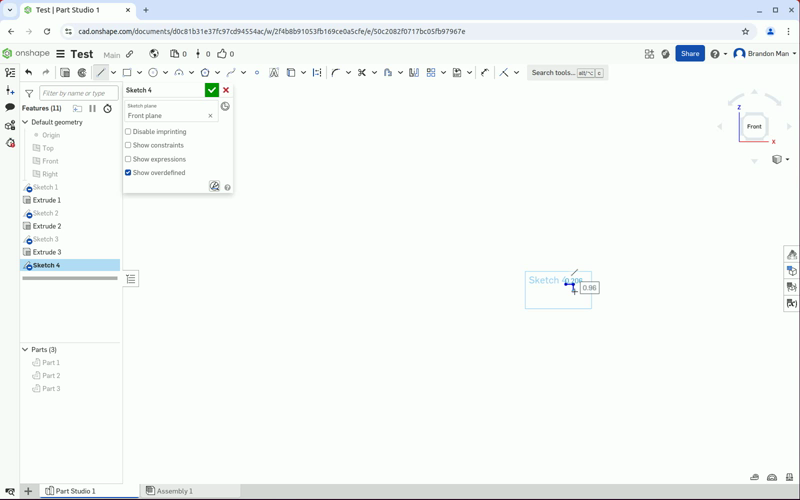
scroll(6)
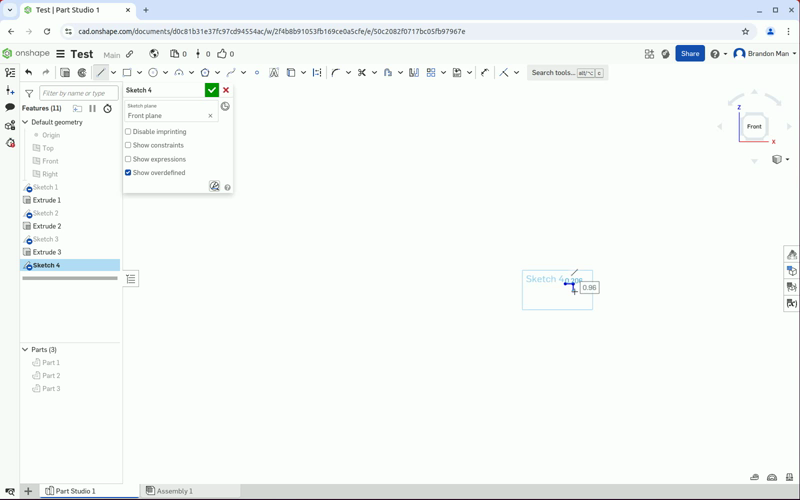
scroll(6)
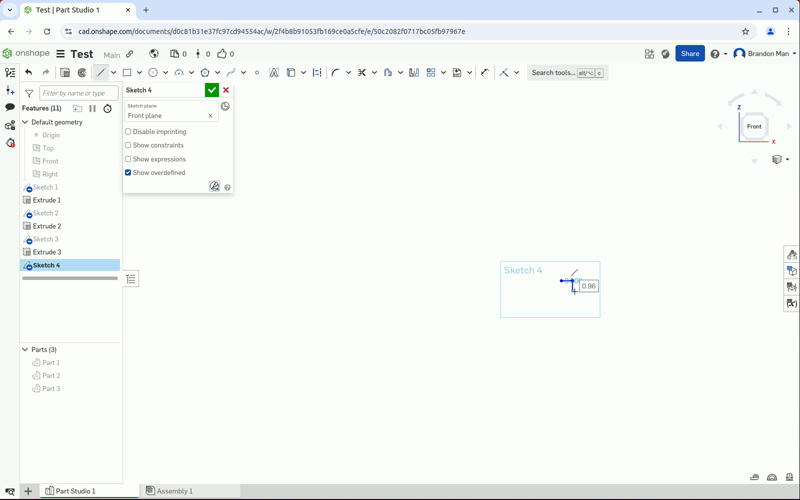
scroll(6)
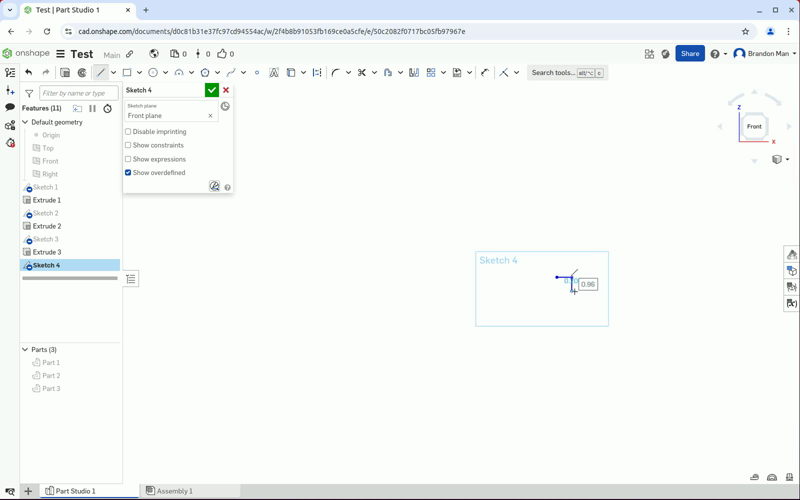
scroll(6)
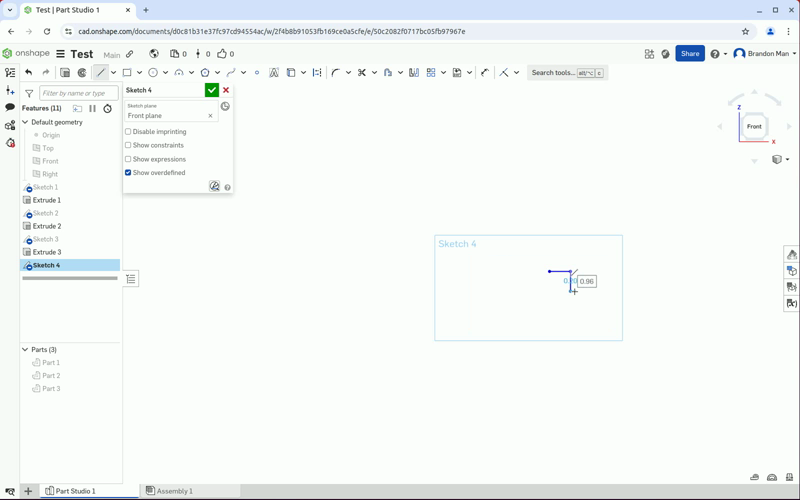
scroll(6)
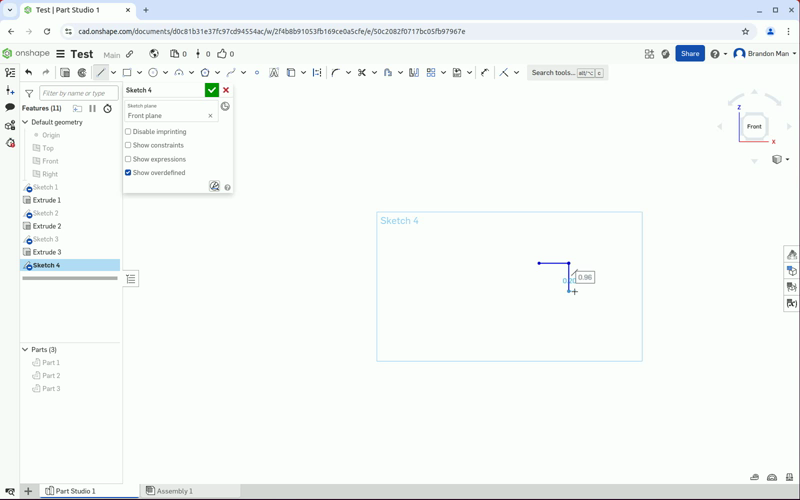
scroll(6)
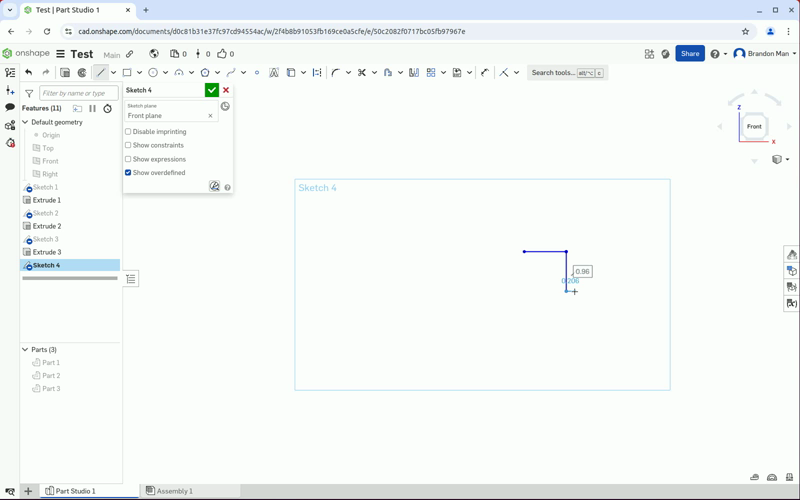
scroll(6)
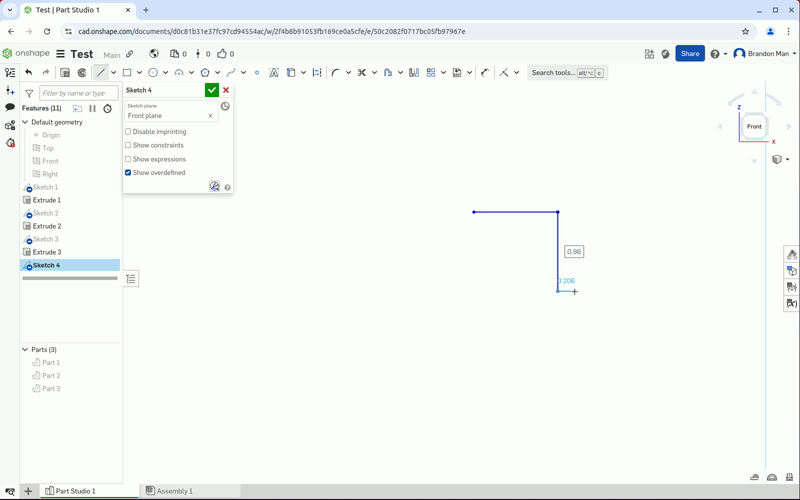
click(574, 291)
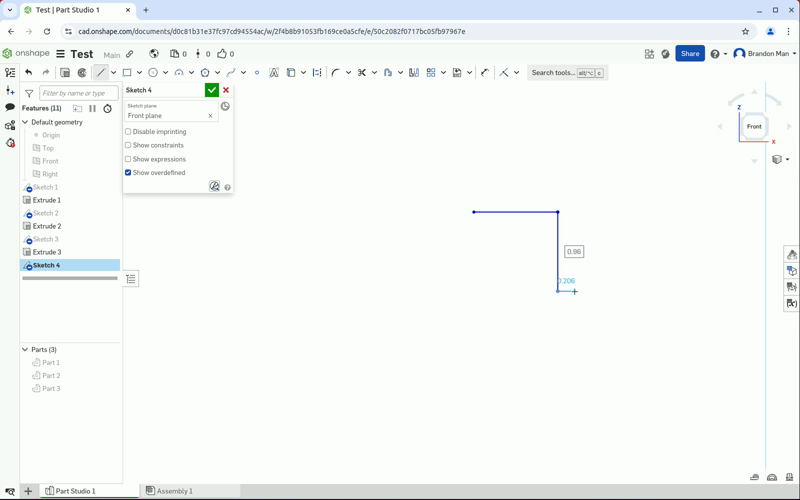
scroll(-6)
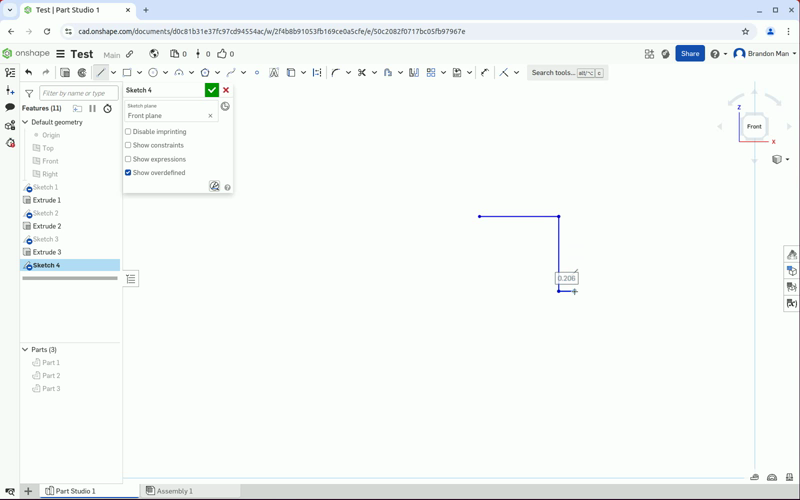
scroll(-6)
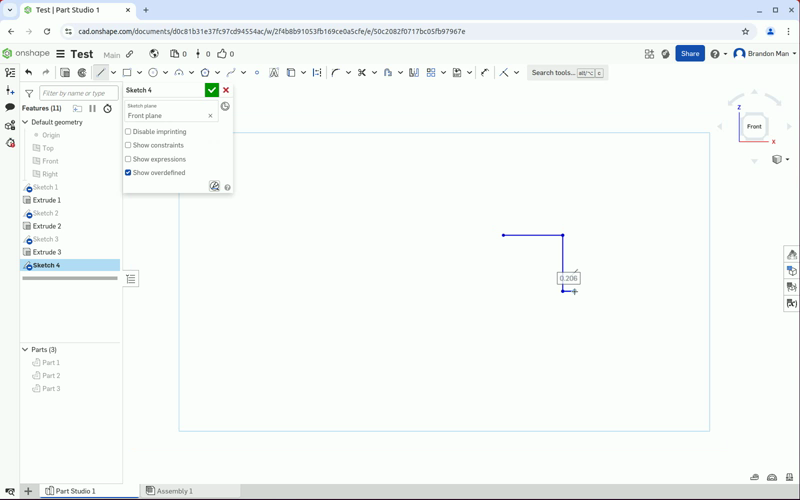
scroll(-6)
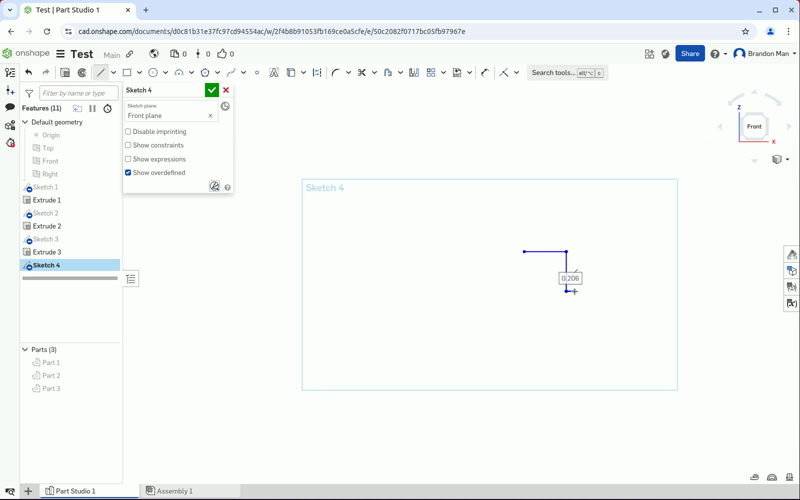
scroll(-6)
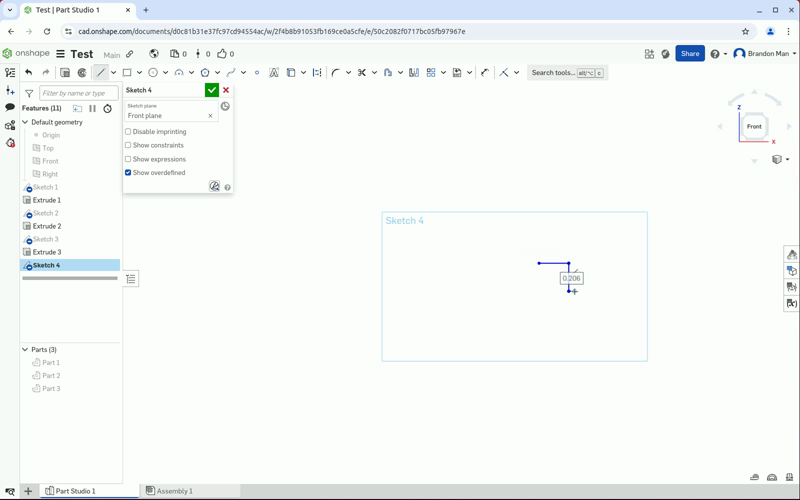
scroll(-6)
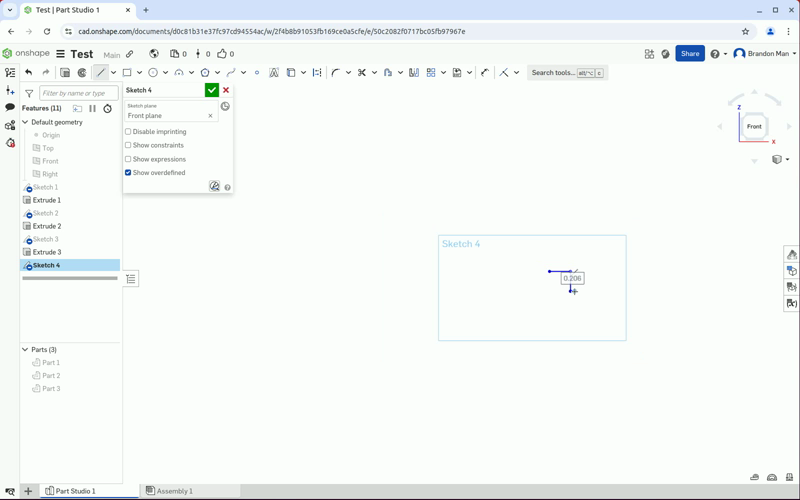
scroll(-6)
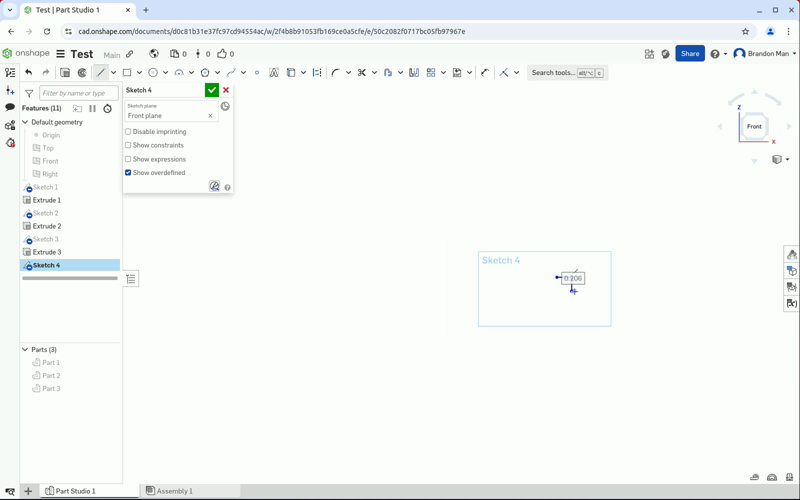
scroll(-6)
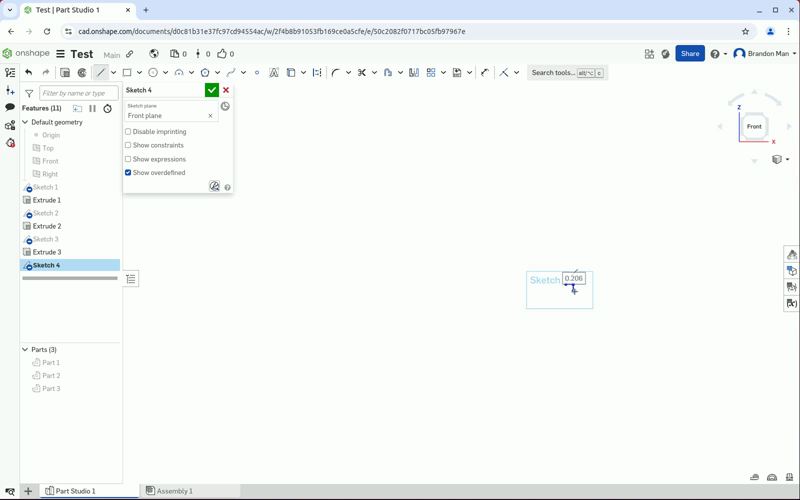
key_up(shift)
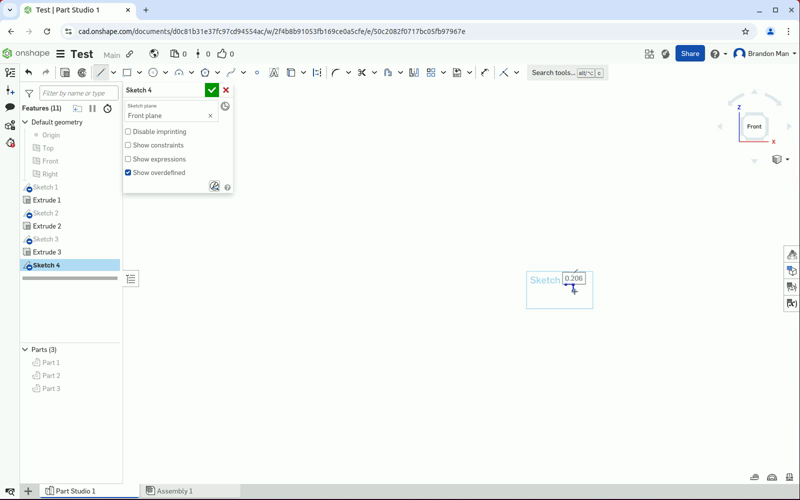
key_down(shift)
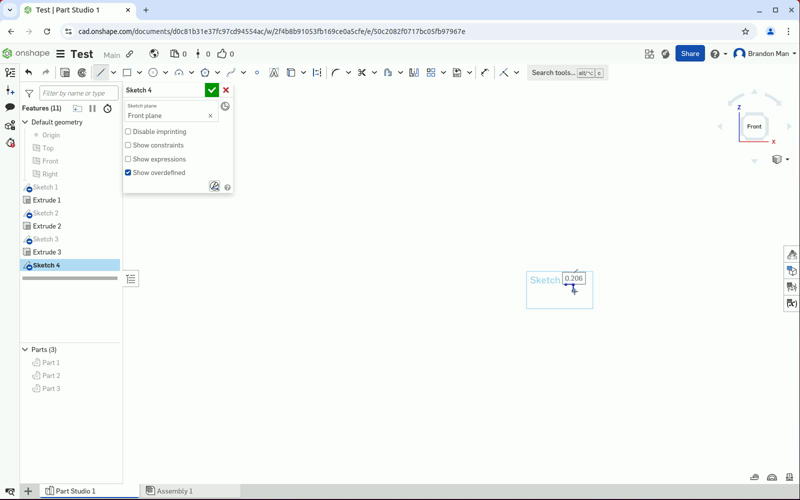
mouse_move(589, 291)
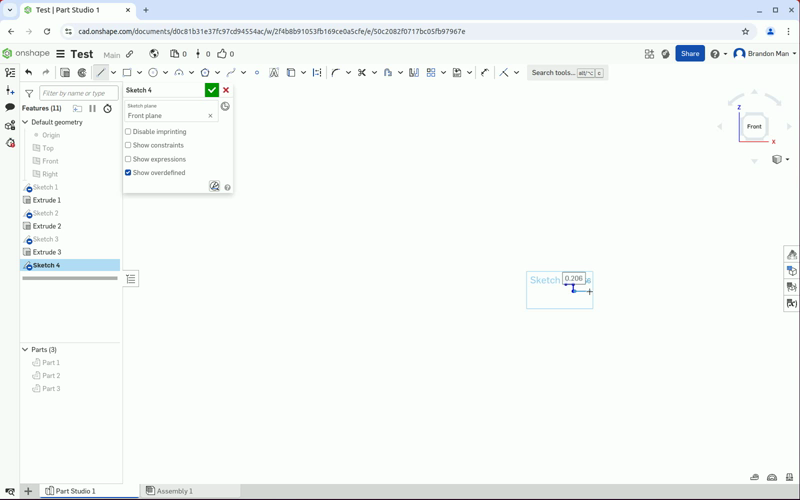
mouse_move(574, 283)
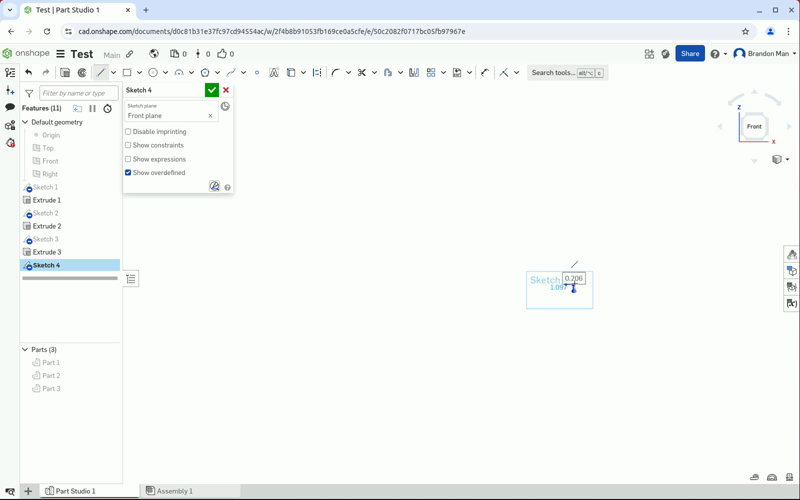
scroll(6)
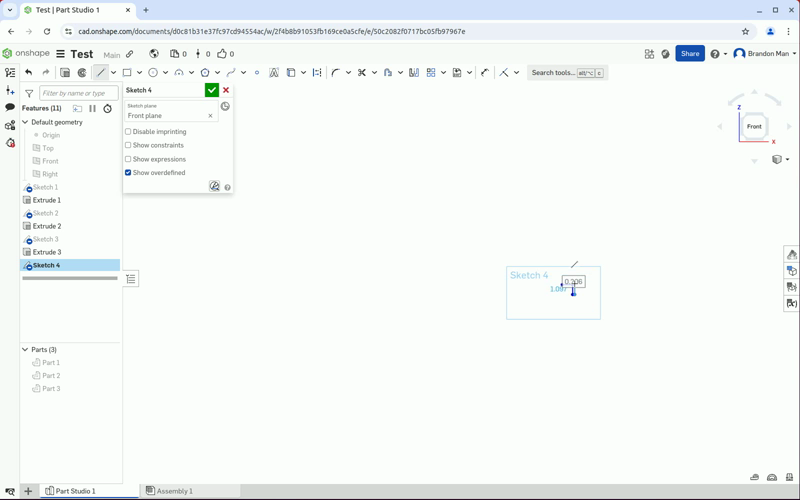
scroll(6)
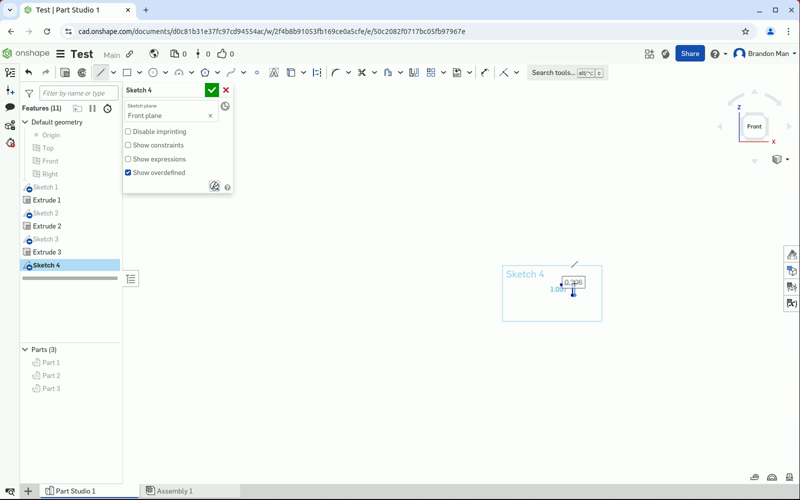
scroll(6)
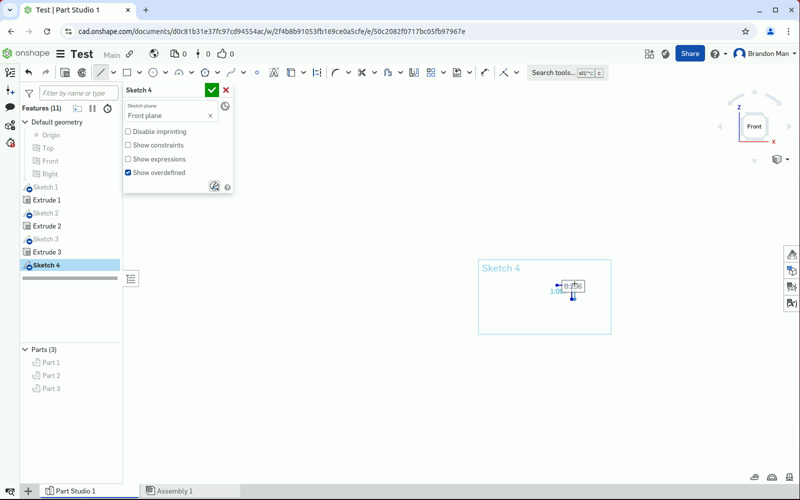
scroll(6)
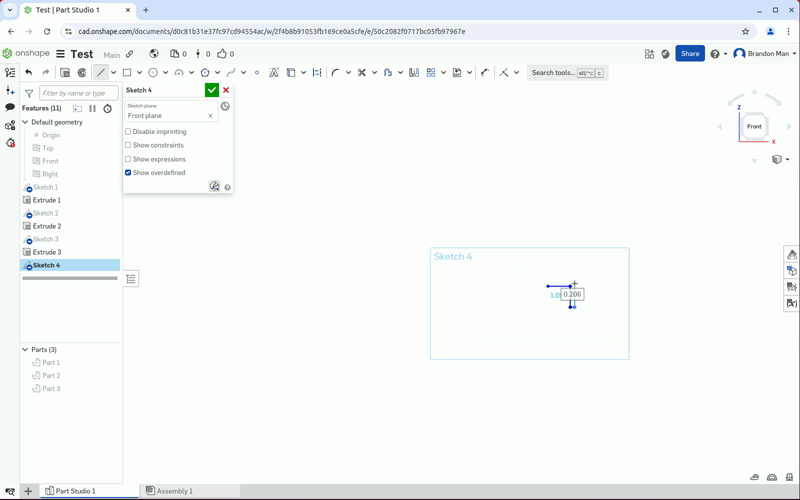
scroll(6)
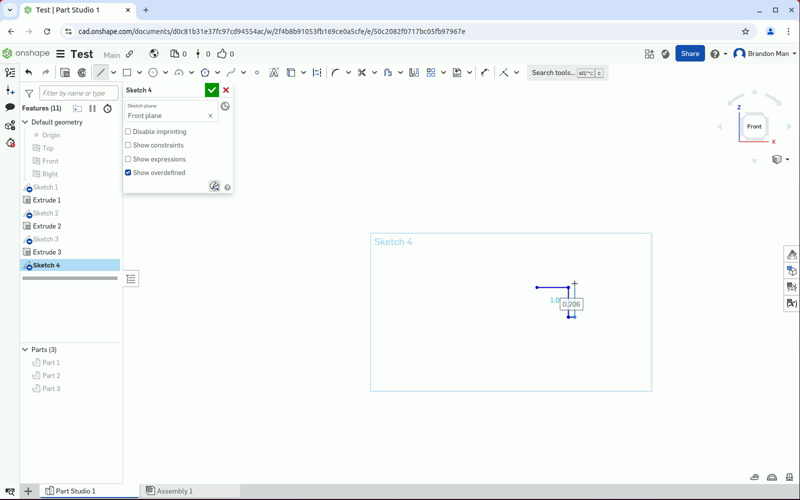
scroll(6)
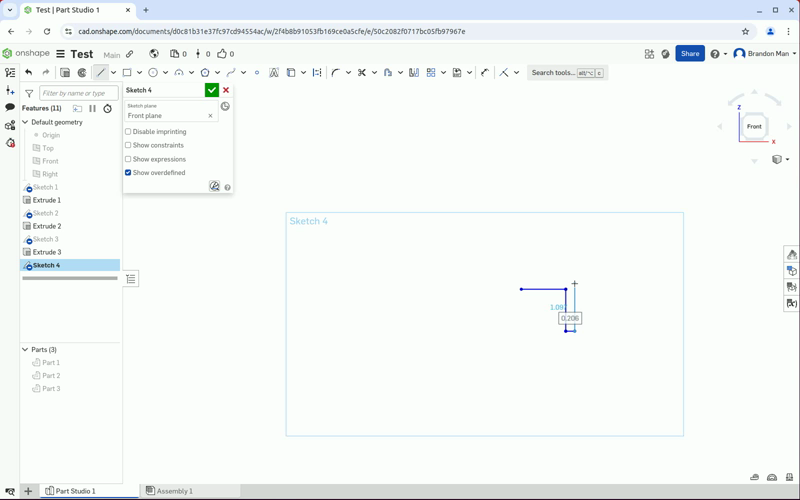
scroll(6)
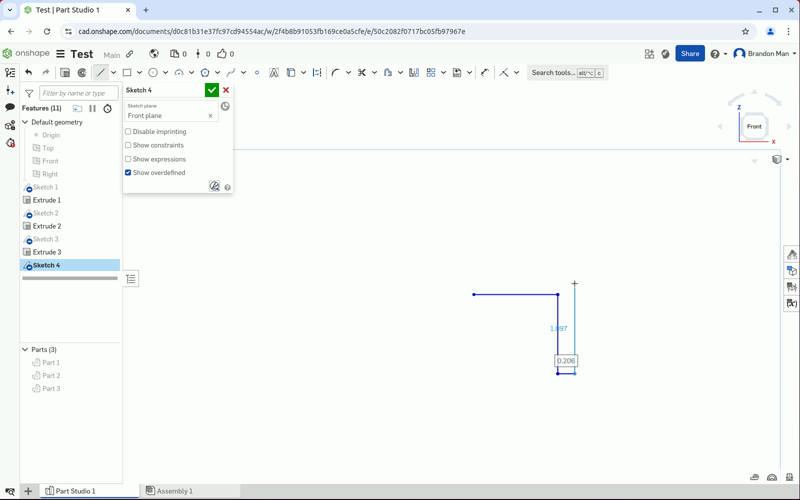
click(574, 283)
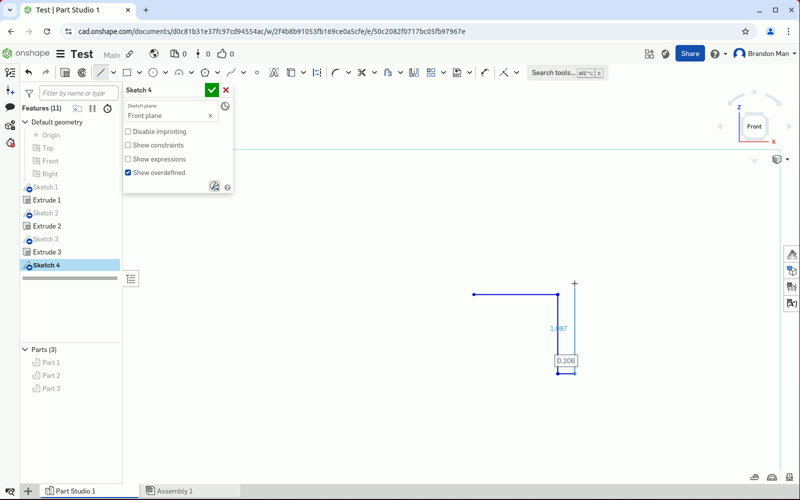
scroll(-6)
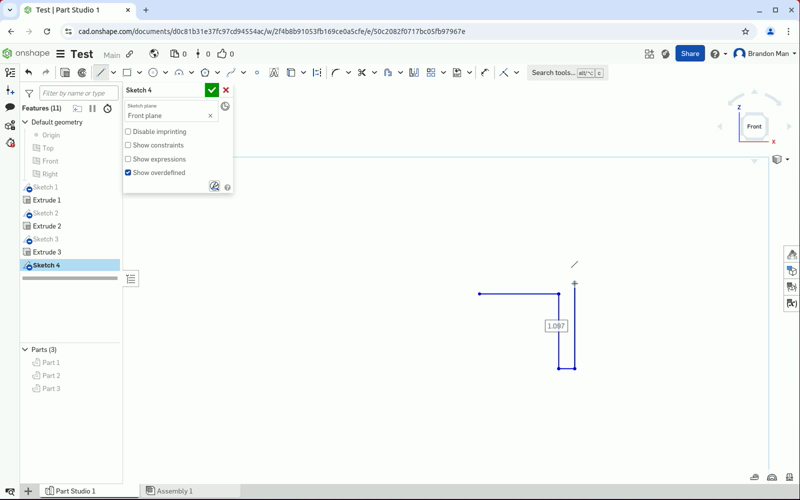
scroll(-6)
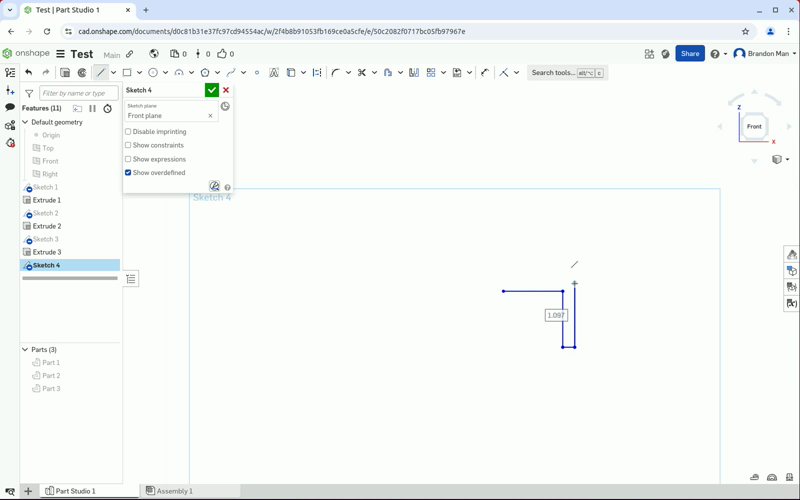
scroll(-6)
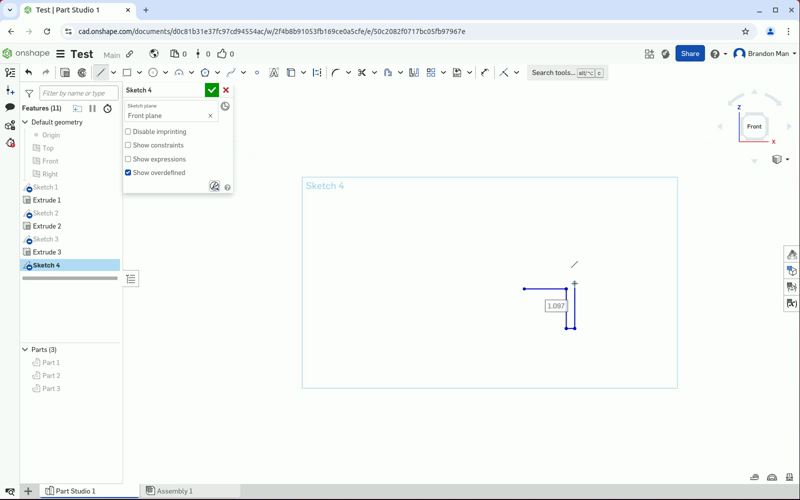
scroll(-6)
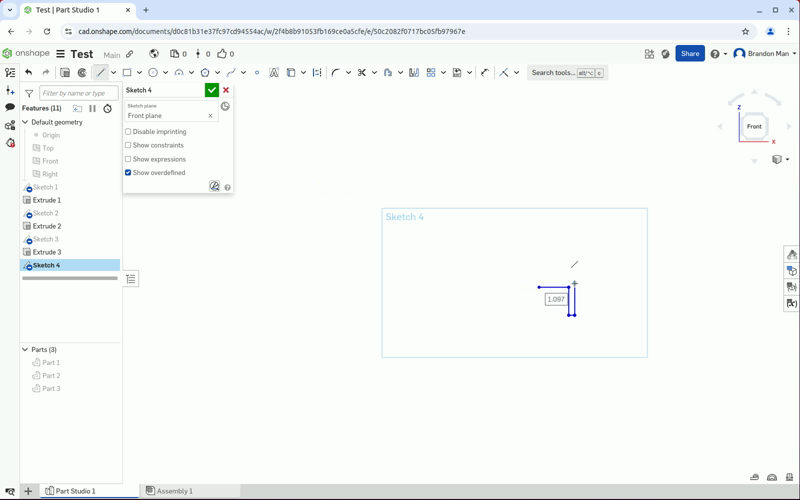
scroll(-6)
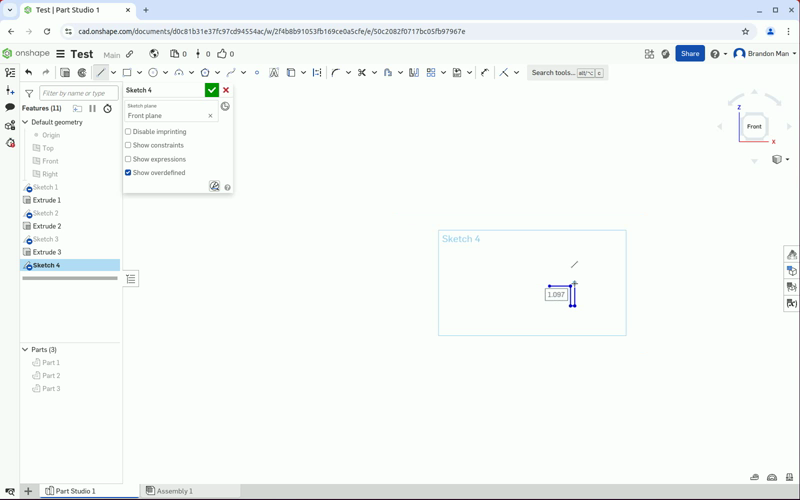
scroll(-6)
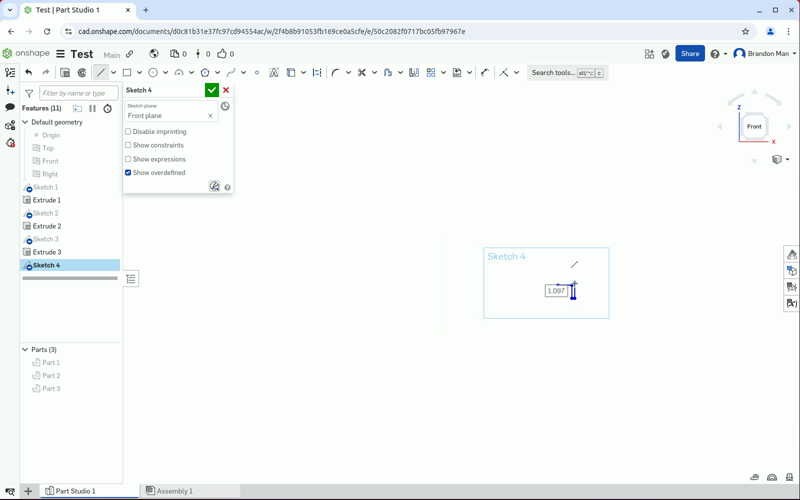
scroll(-6)
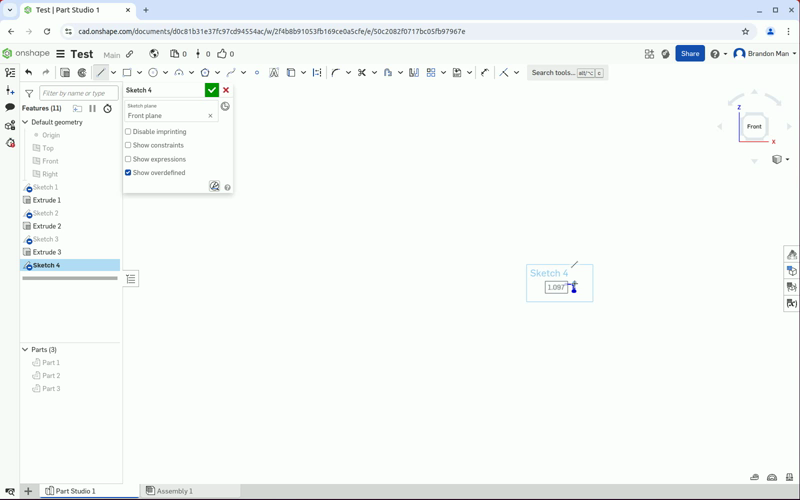
key_up(shift)
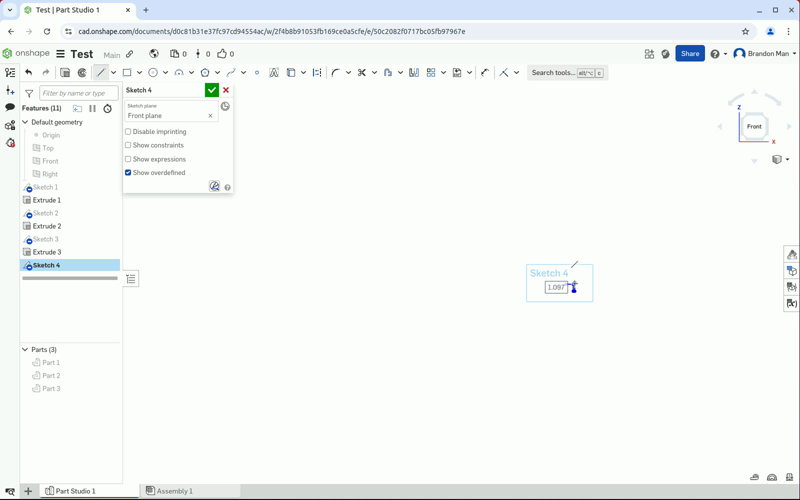
key_down(shift)
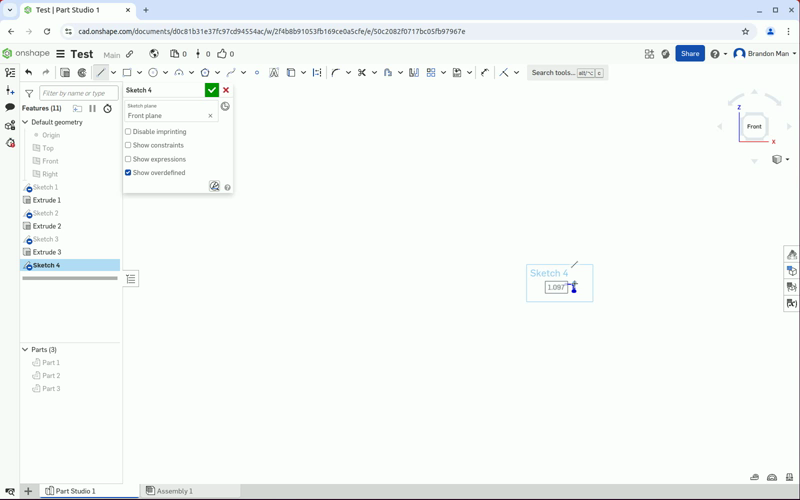
mouse_move(589, 283)
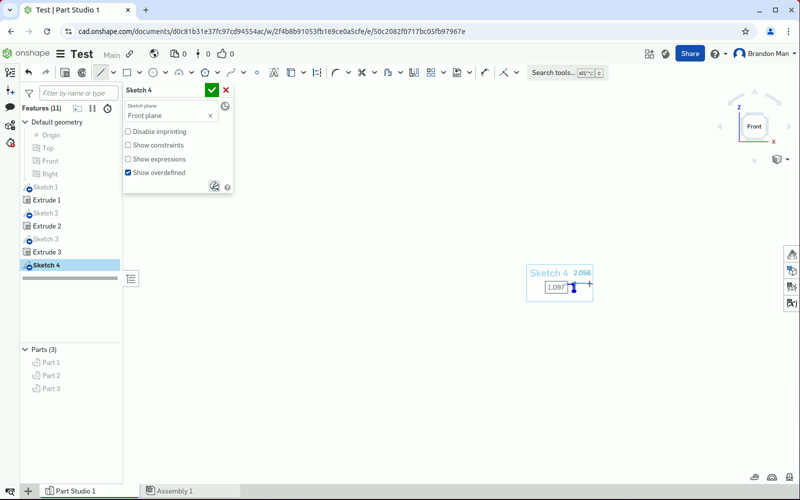
mouse_move(566, 283)
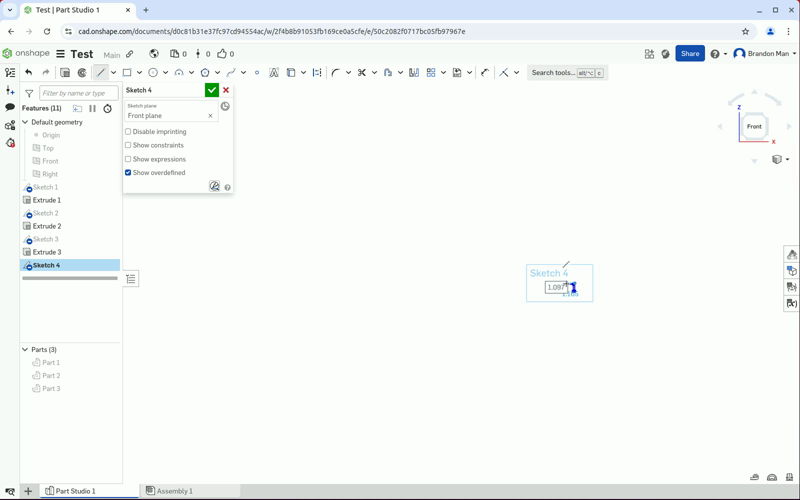
scroll(6)
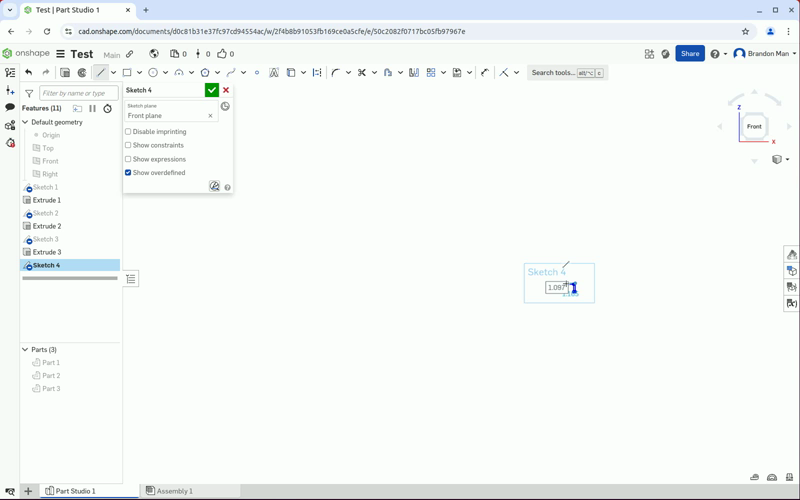
scroll(6)
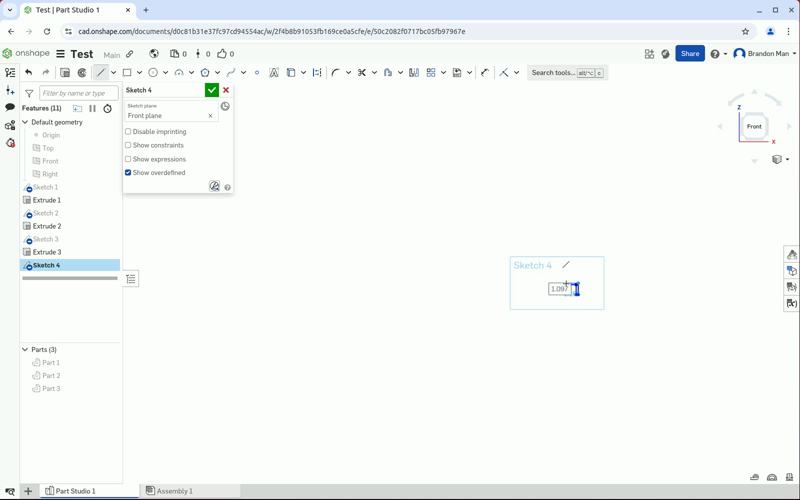
scroll(6)
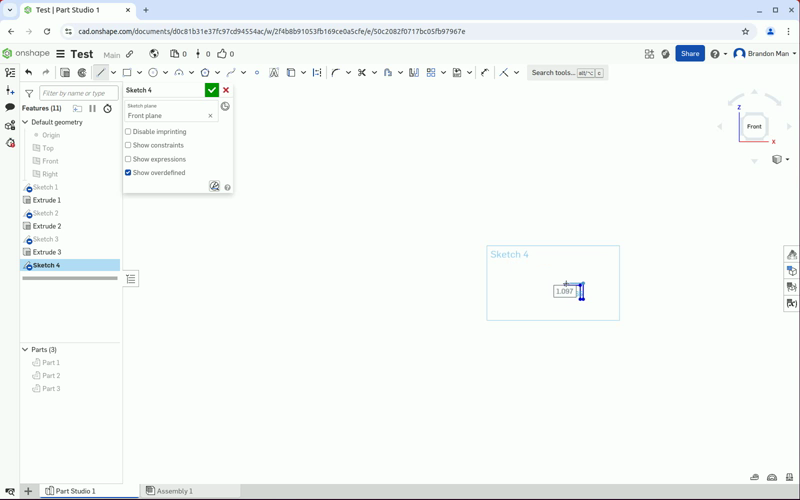
scroll(6)
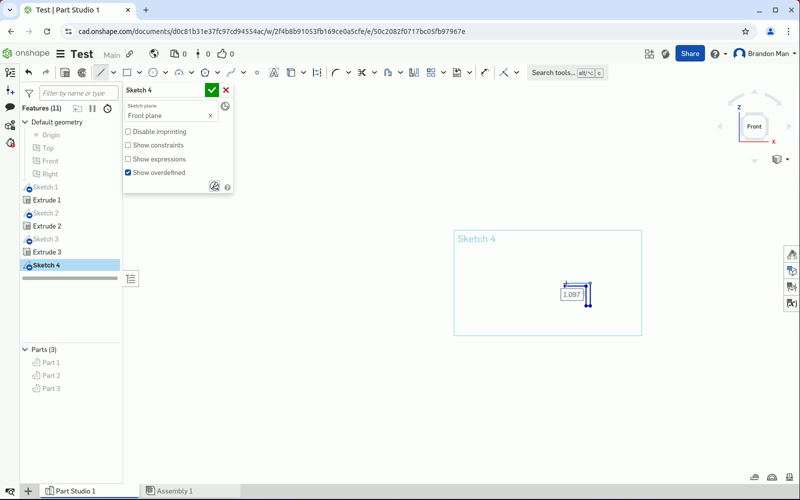
scroll(6)
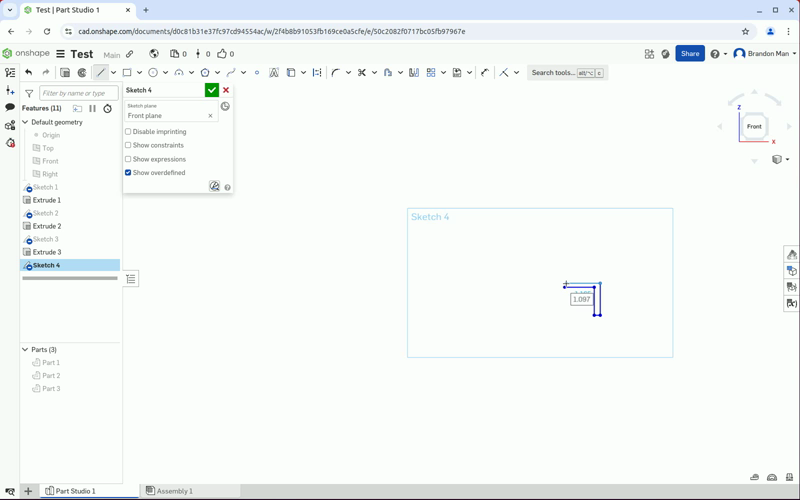
scroll(6)
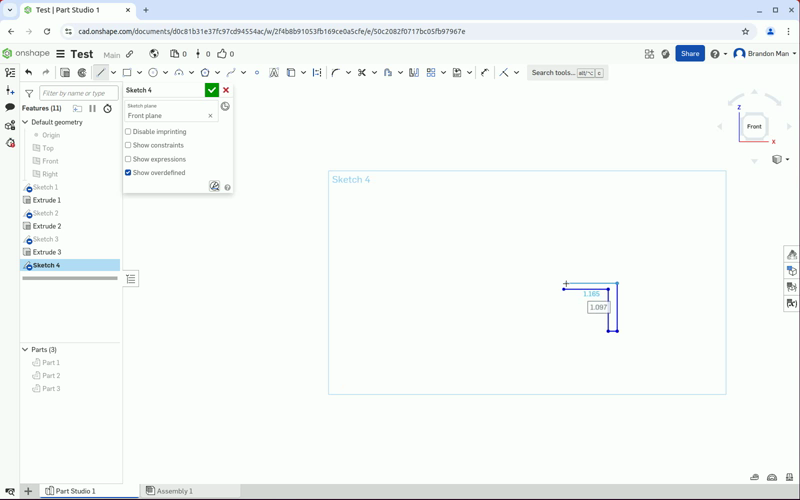
scroll(6)
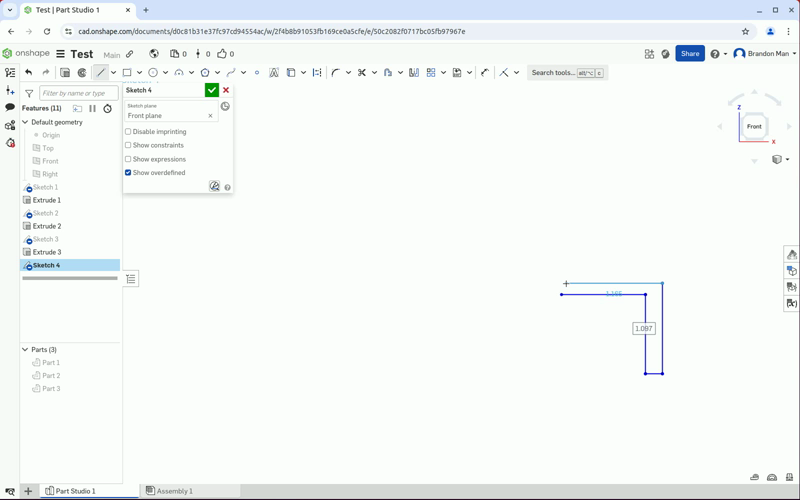
click(566, 283)
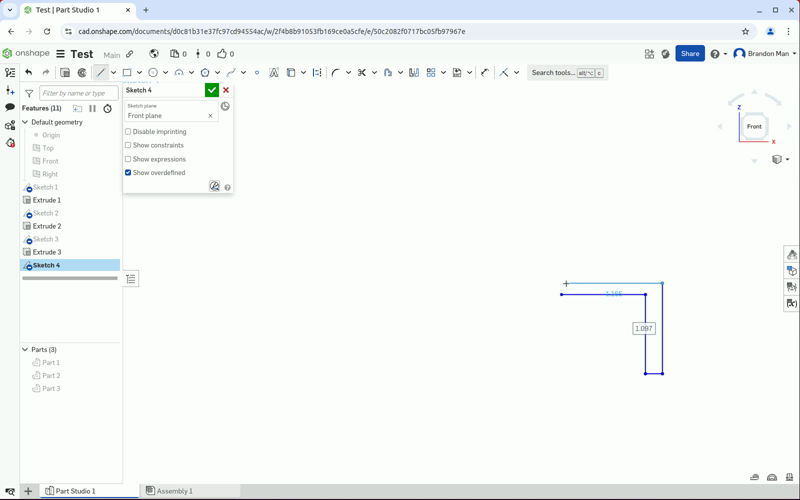
scroll(-6)
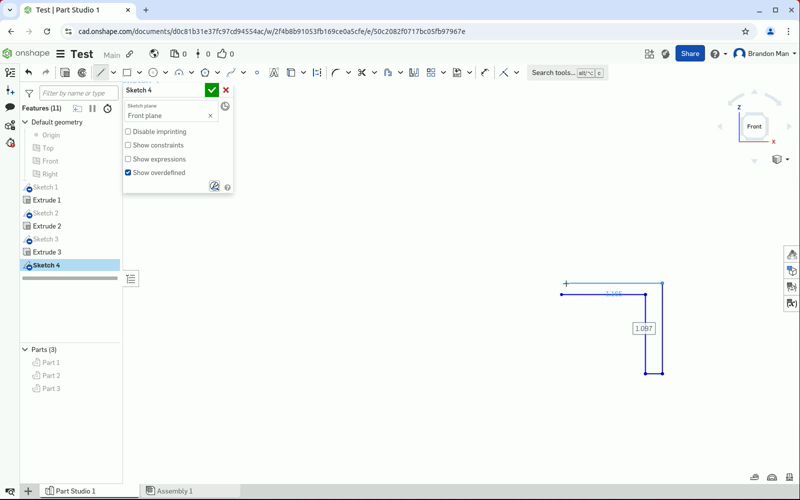
scroll(-6)
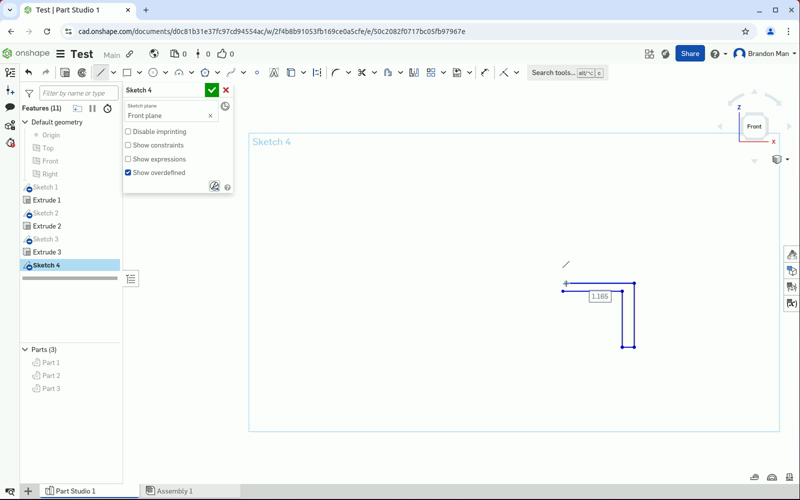
scroll(-6)
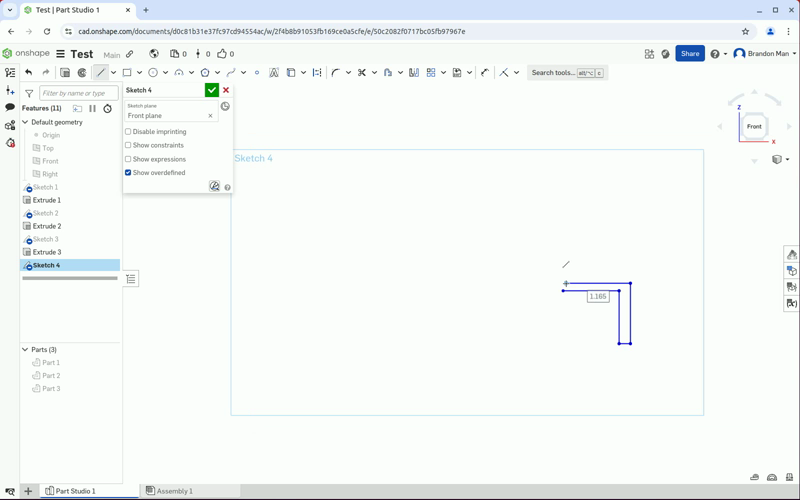
scroll(-6)
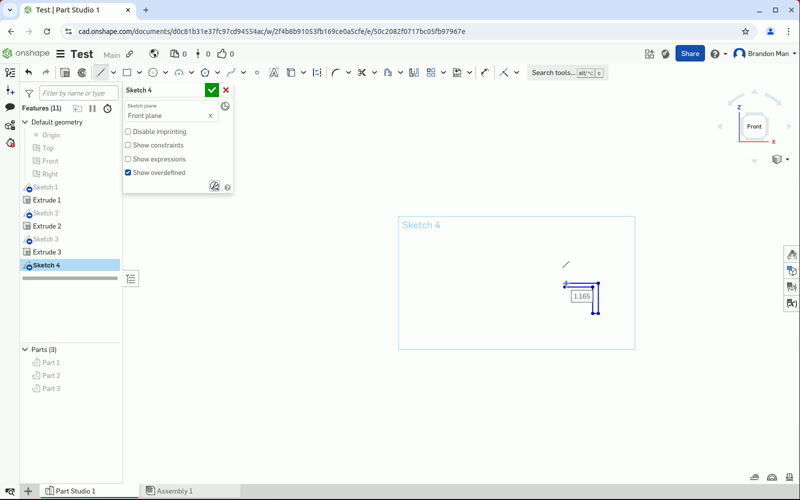
scroll(-6)
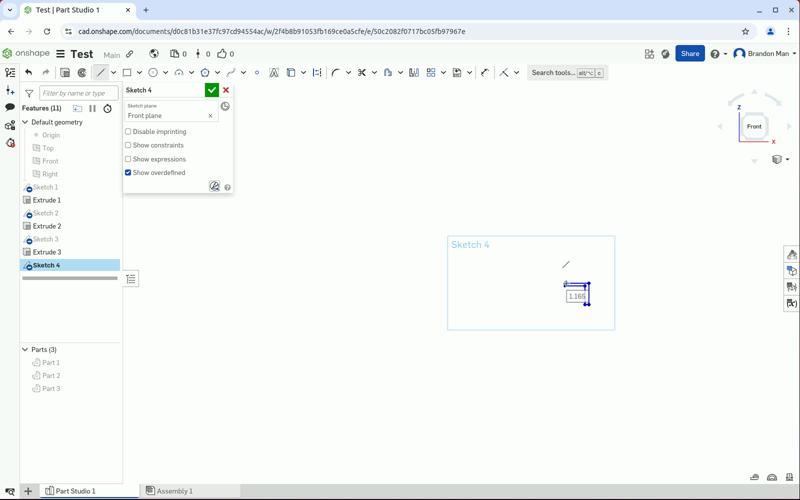
scroll(-6)
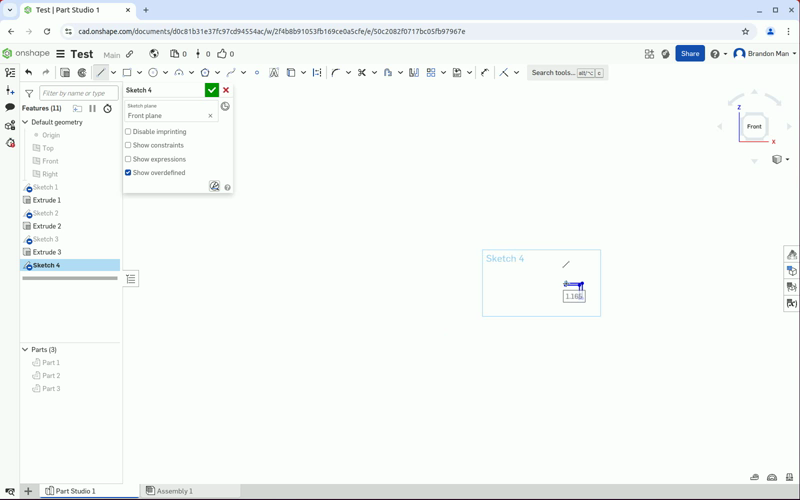
scroll(-6)
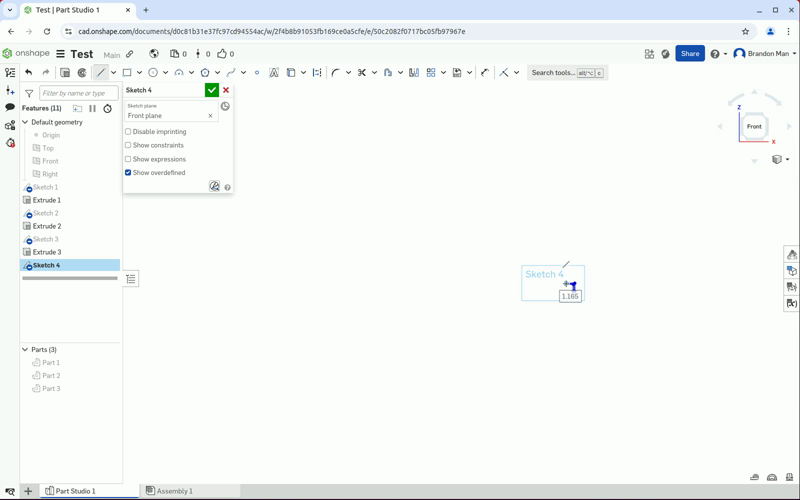
key_up(shift)
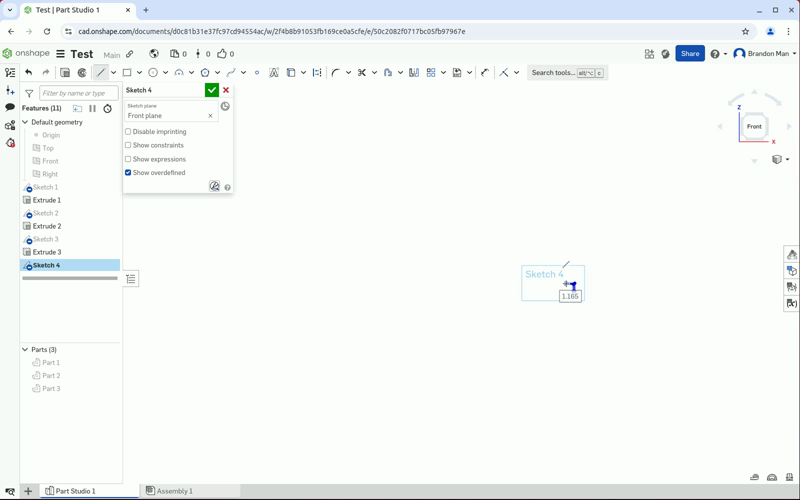
mouse_move(589, 283)
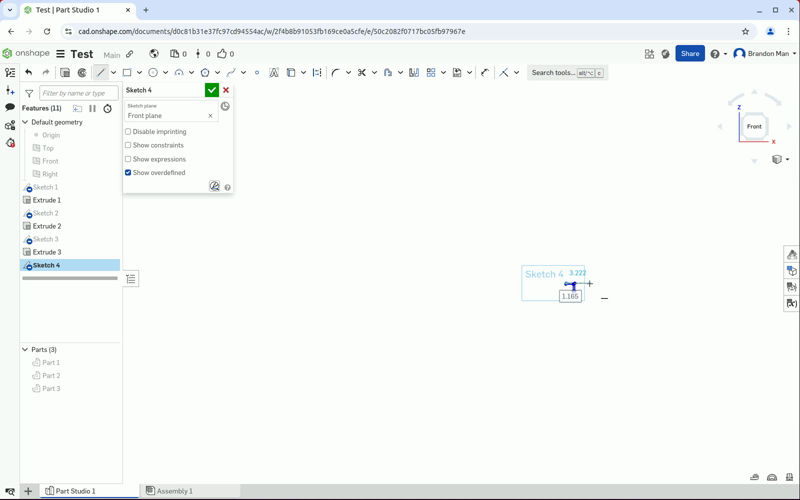
key_down(shift)
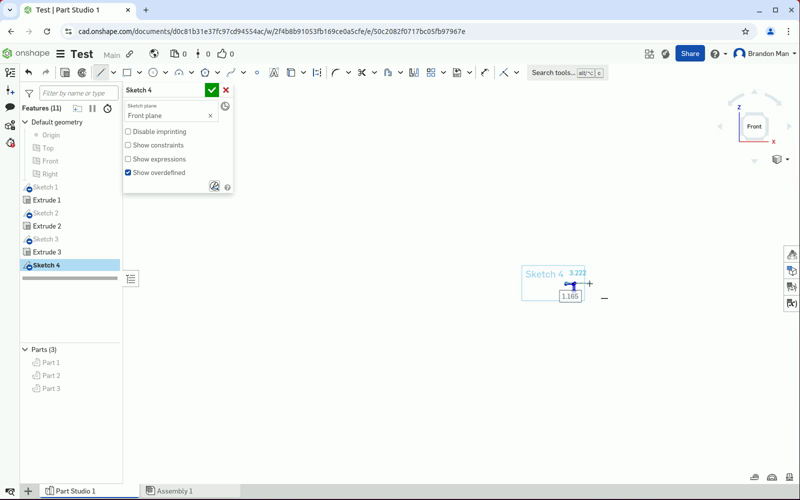
mouse_move(566, 284)
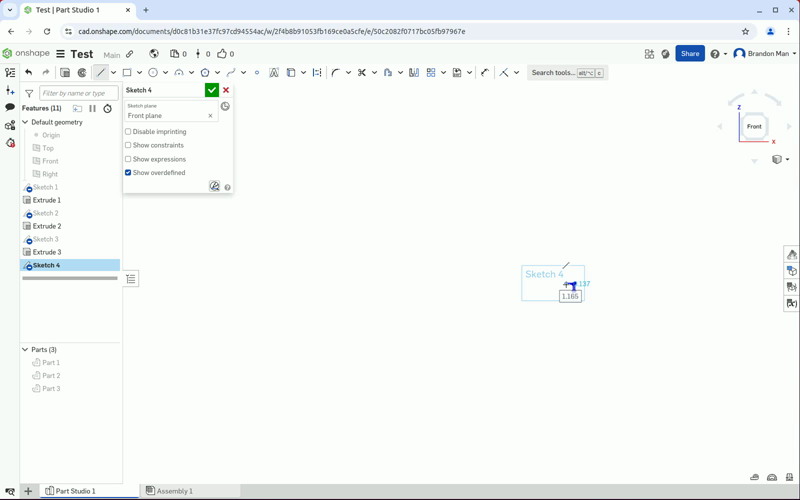
scroll(6)
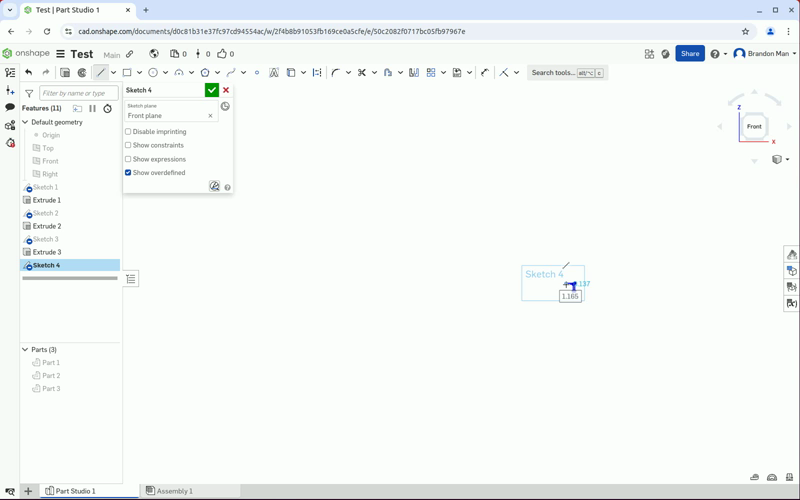
scroll(6)
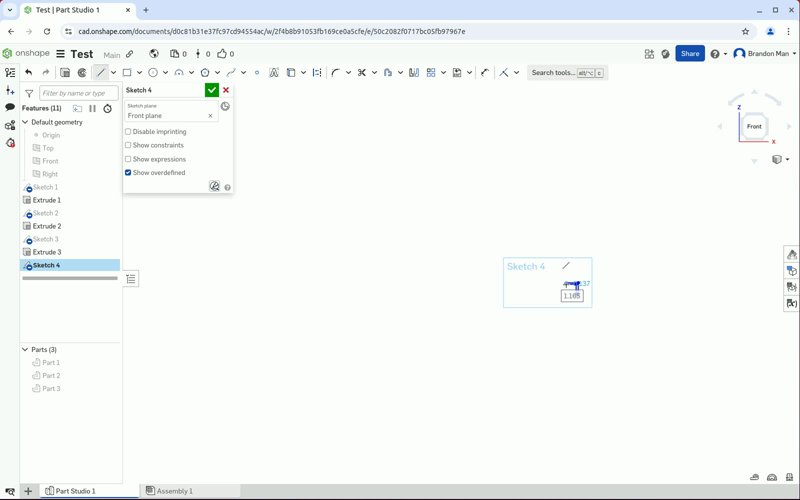
scroll(6)
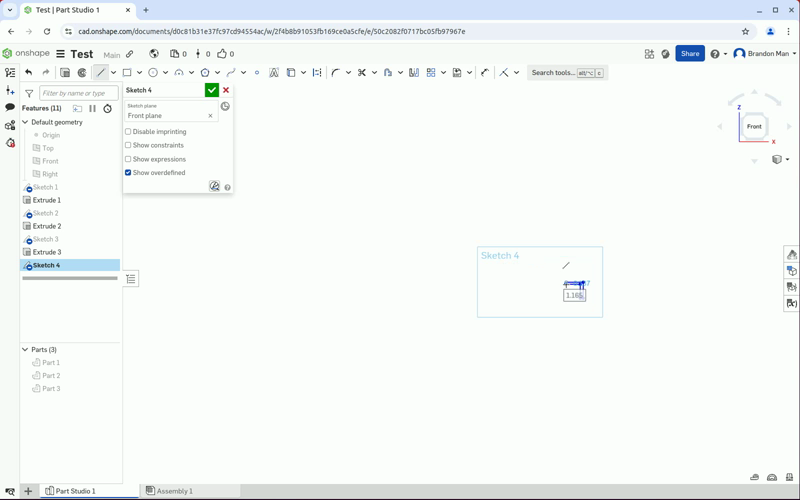
scroll(6)
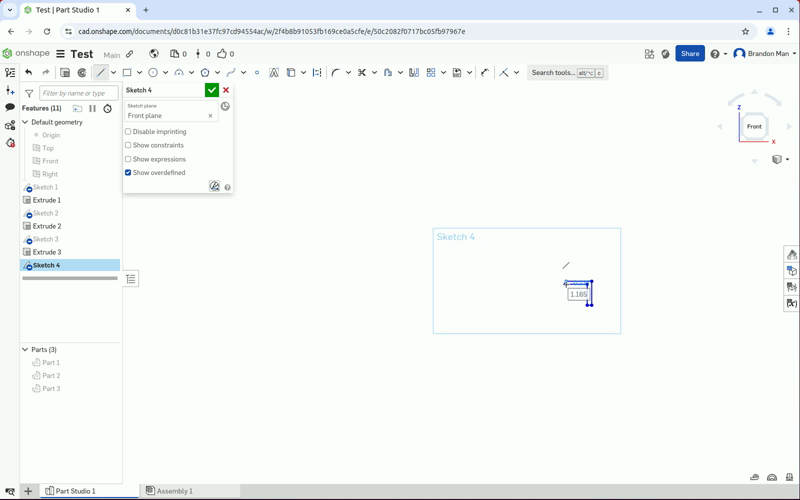
scroll(6)
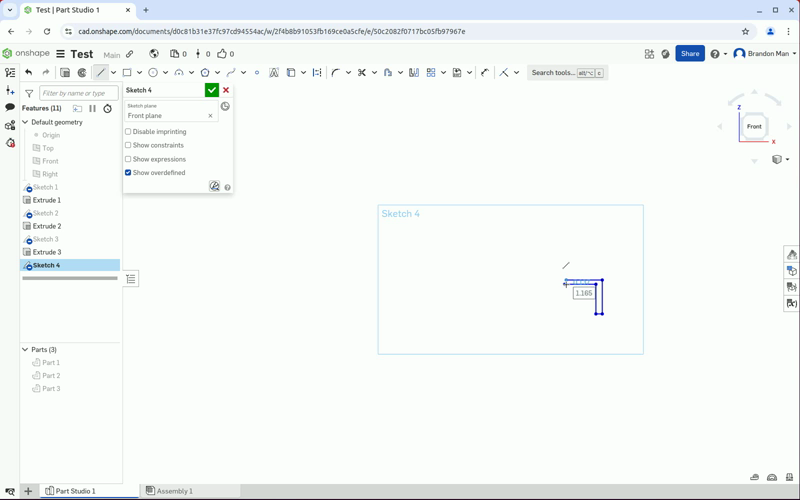
scroll(6)
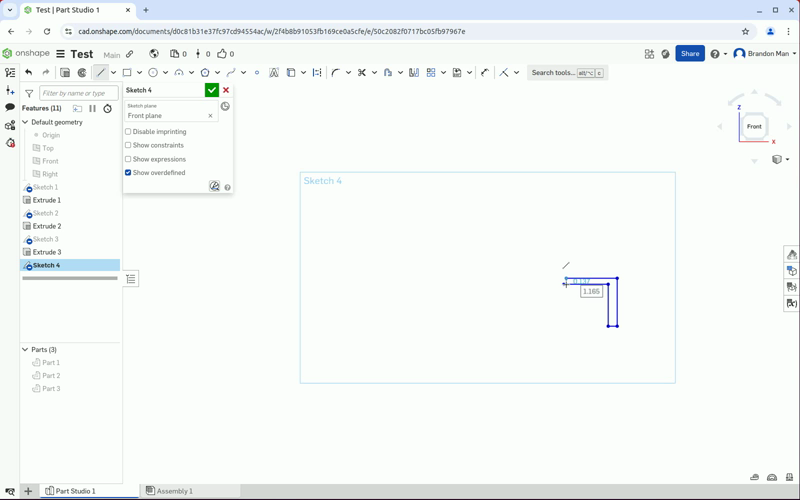
scroll(6)
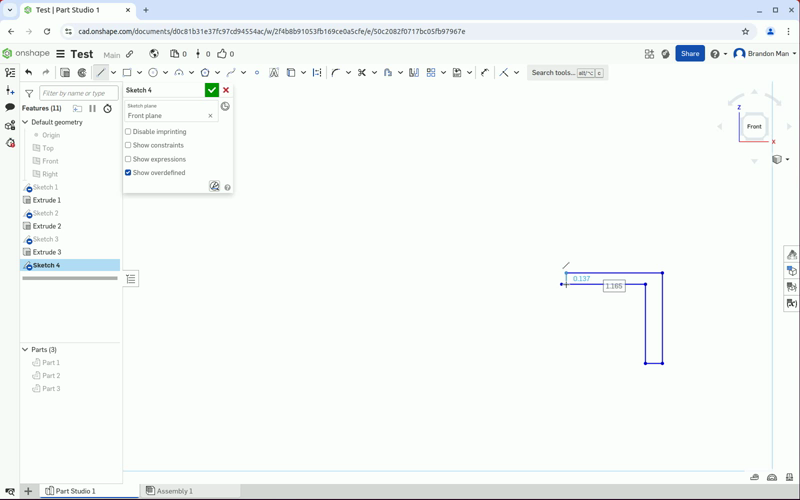
key_up(shift)
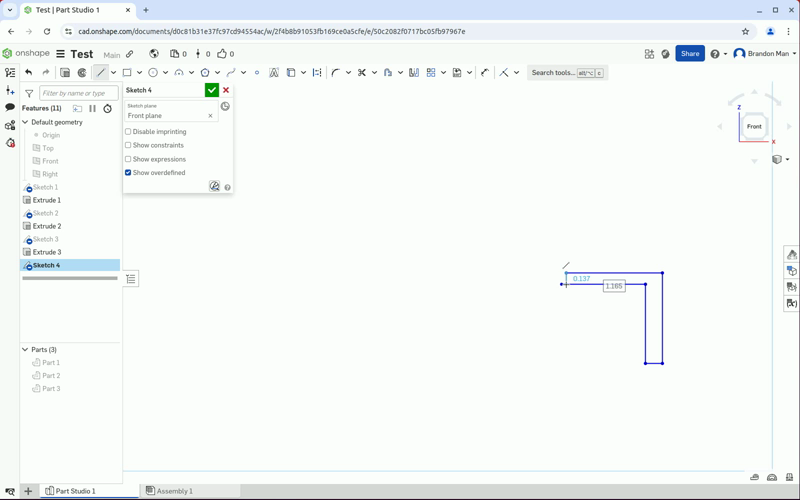
click(566, 284)
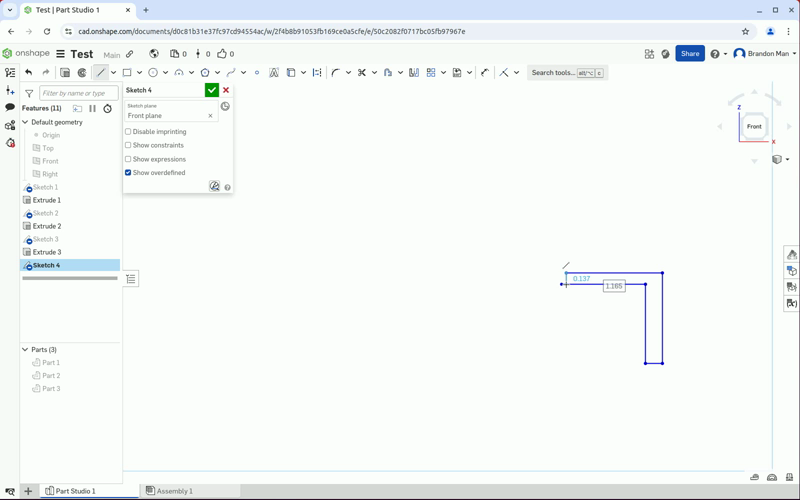
scroll(-6)
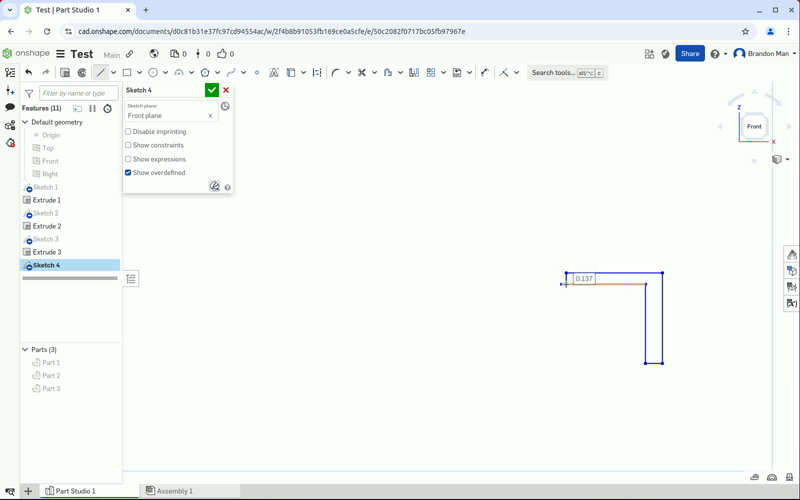
scroll(-6)
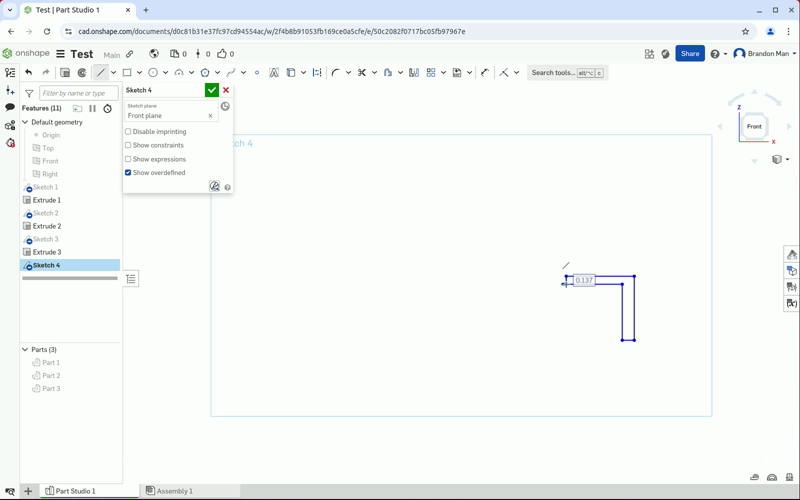
scroll(-6)
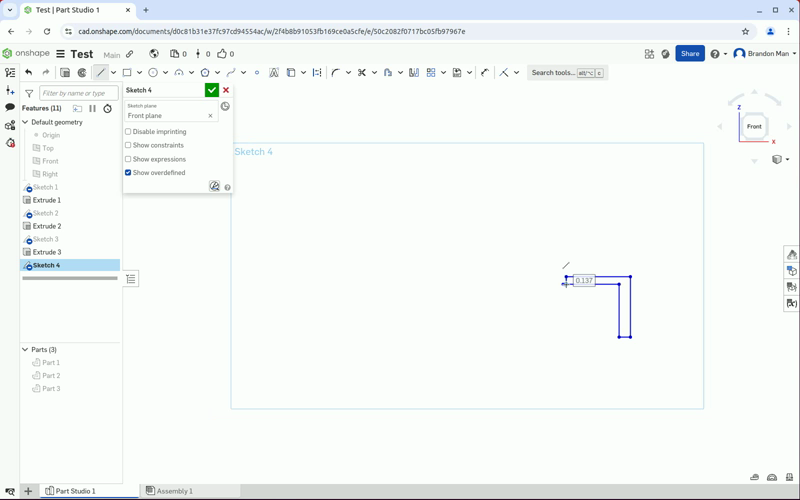
scroll(-6)
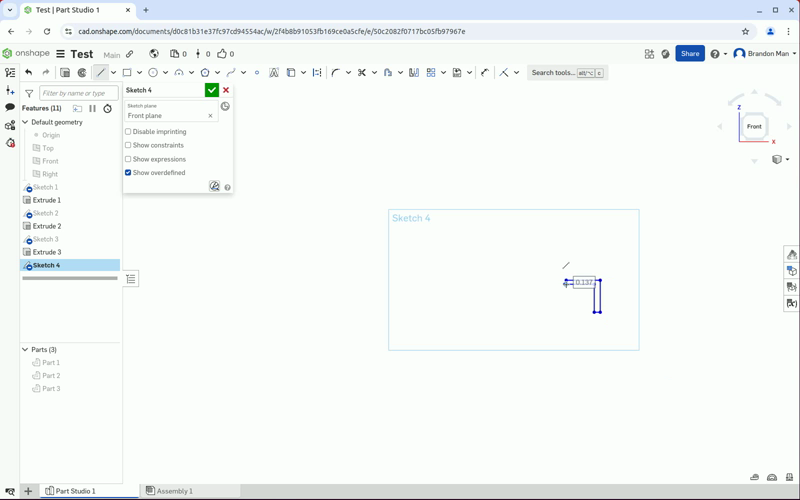
scroll(-6)
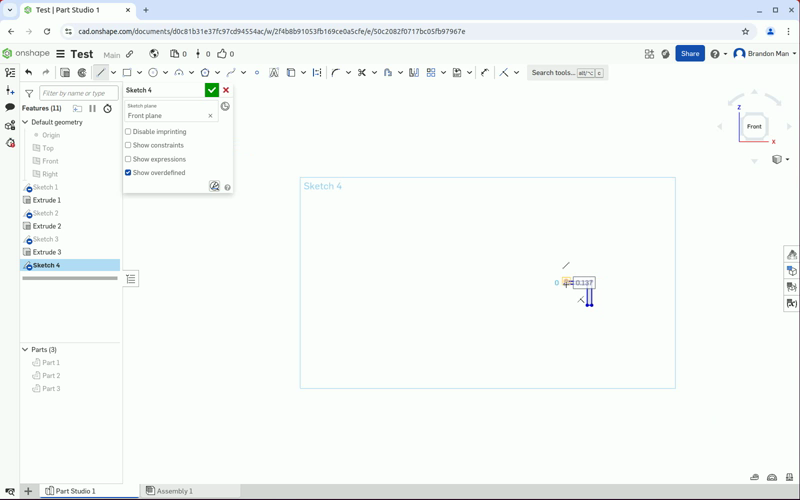
scroll(-6)
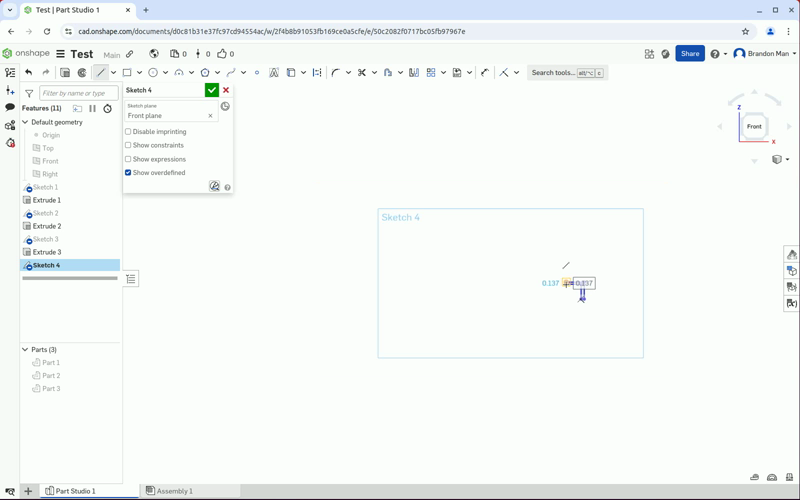
scroll(-6)
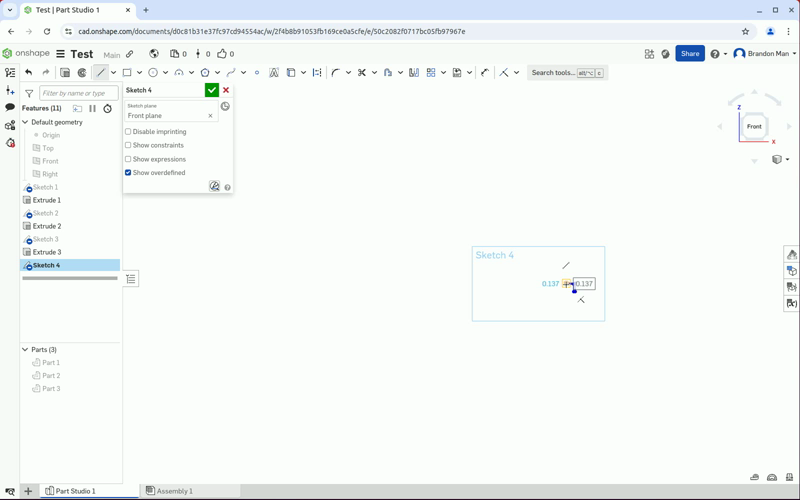
key(esc)
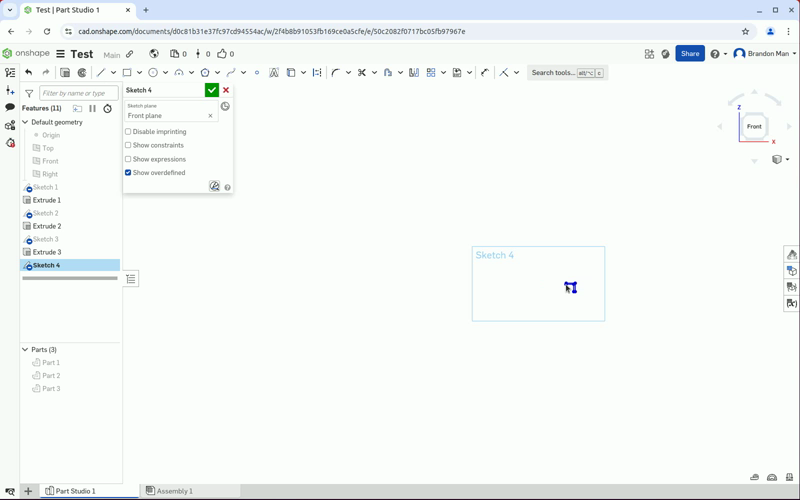
mouse_move(573, 290)
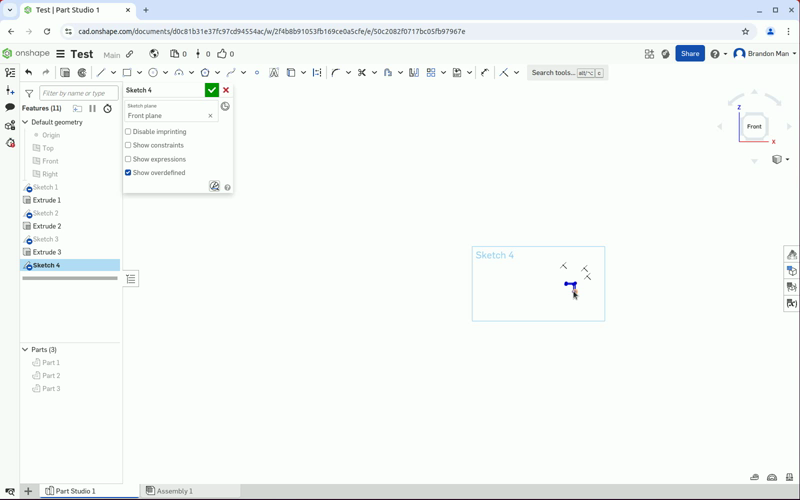
scroll(6)
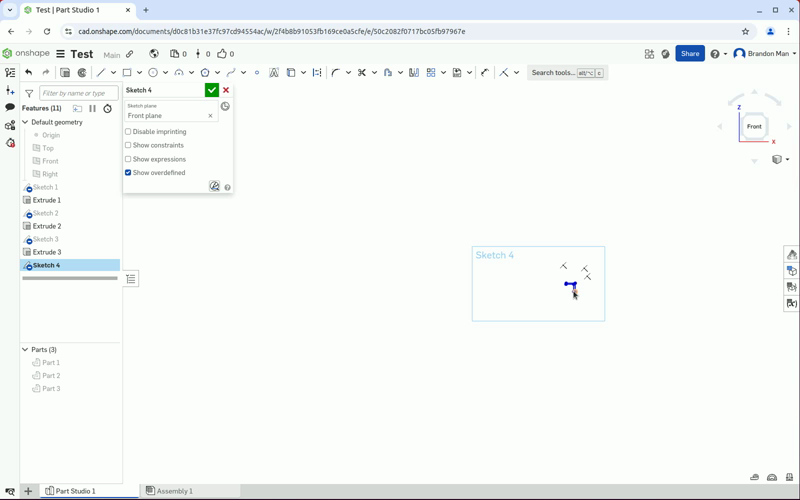
scroll(6)
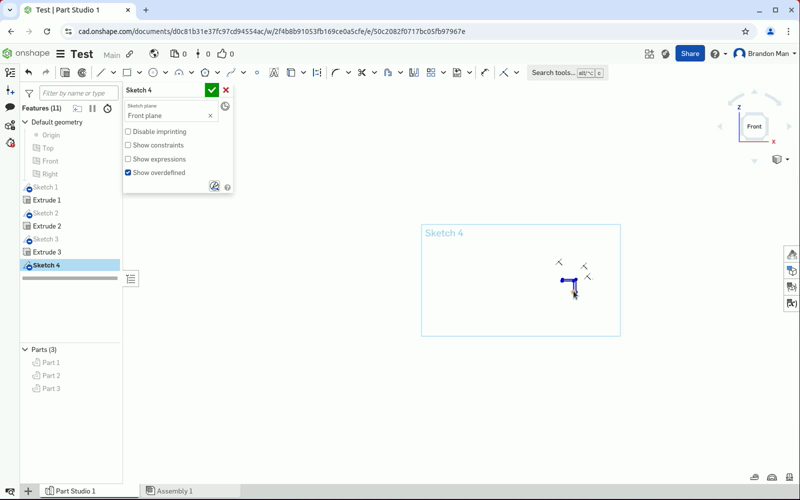
scroll(6)
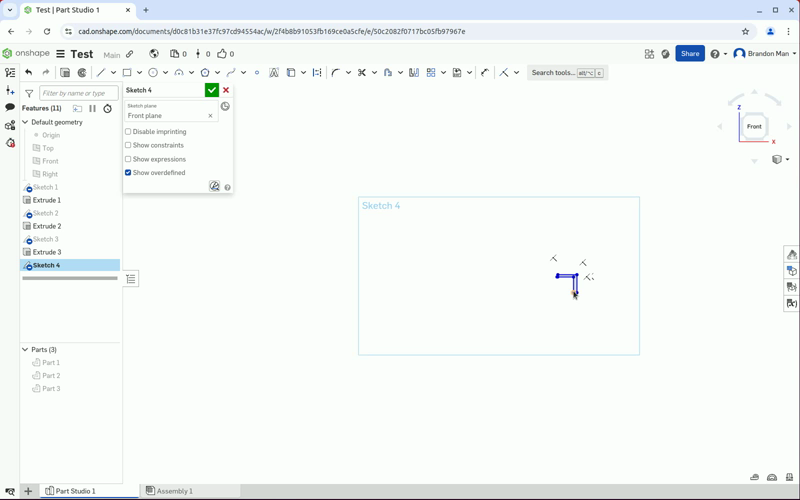
scroll(6)
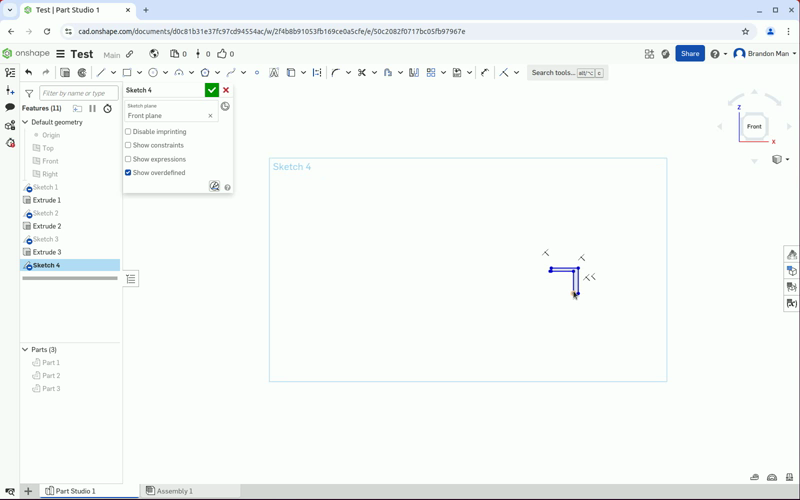
scroll(6)
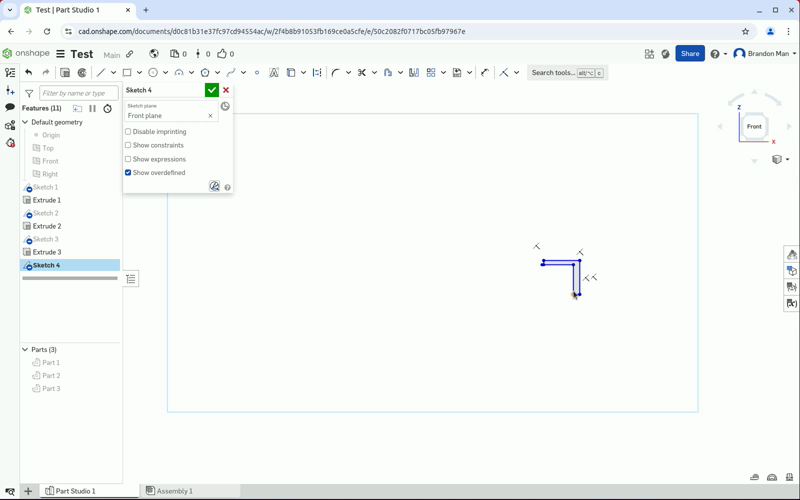
scroll(6)
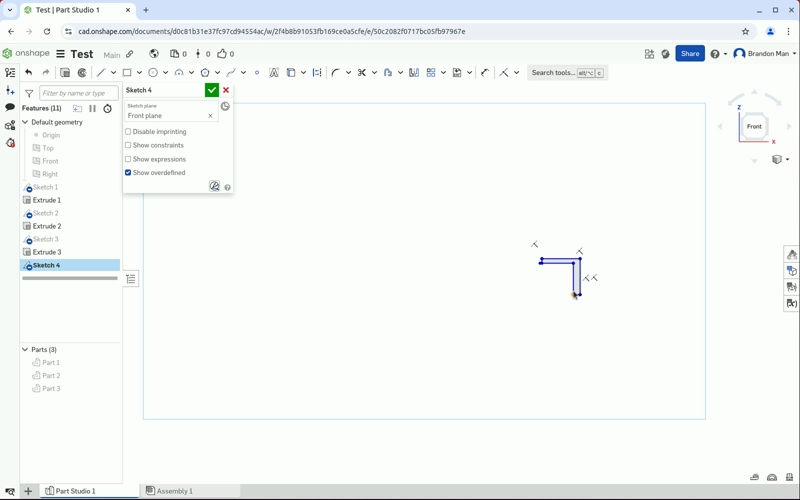
scroll(6)
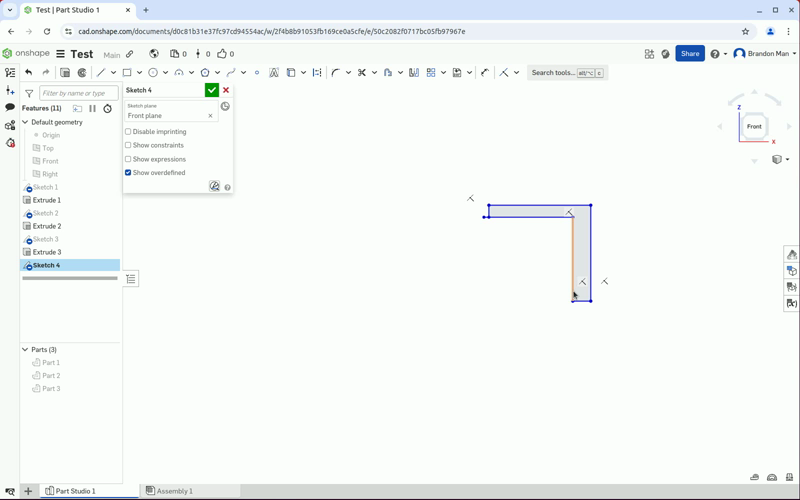
click(573, 290)
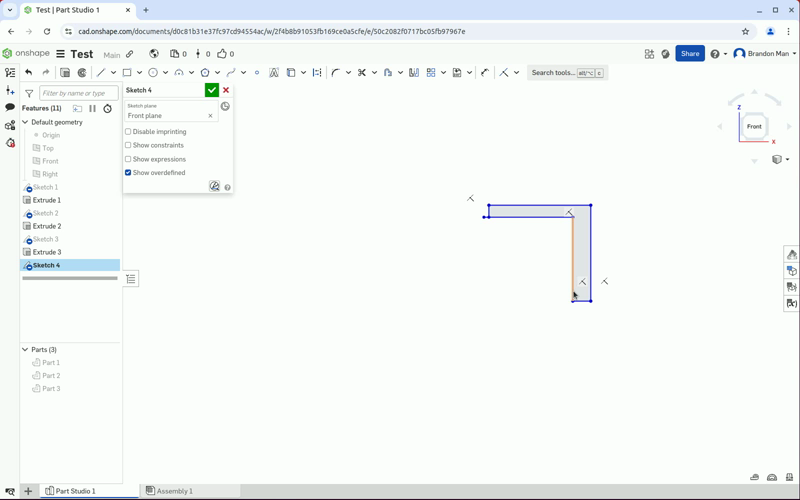
scroll(-6)
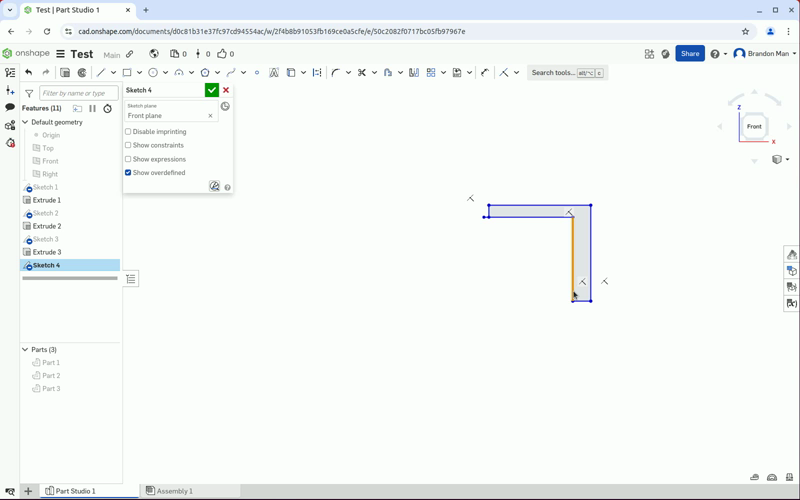
scroll(-6)
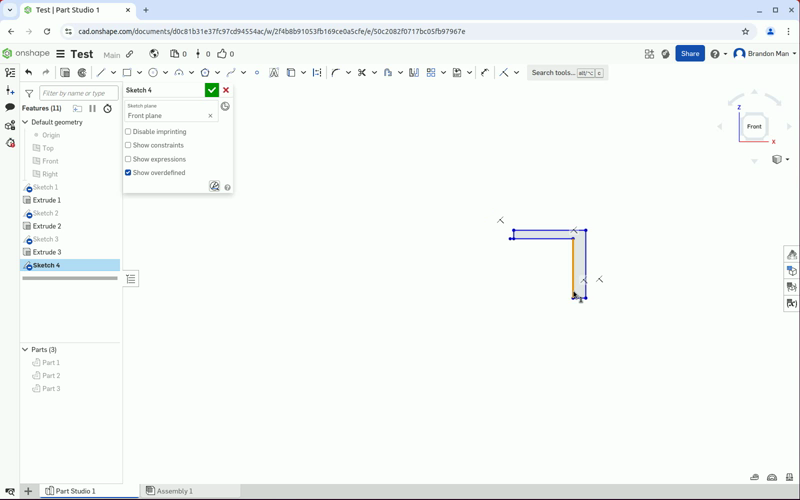
scroll(-6)
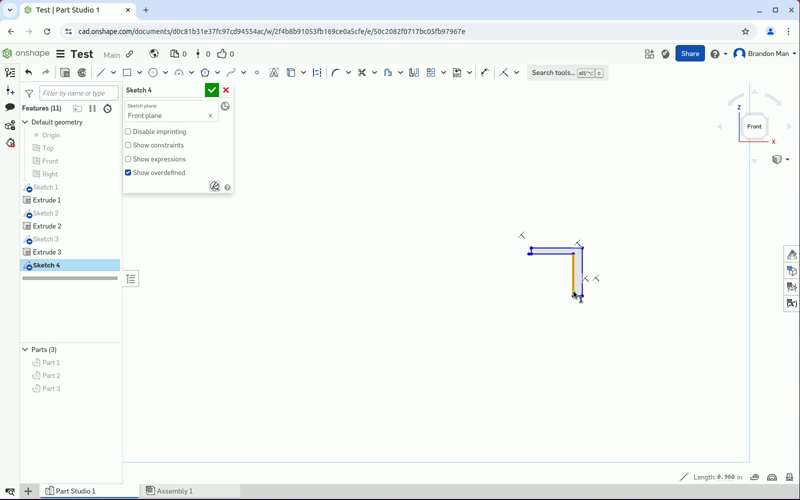
scroll(-6)
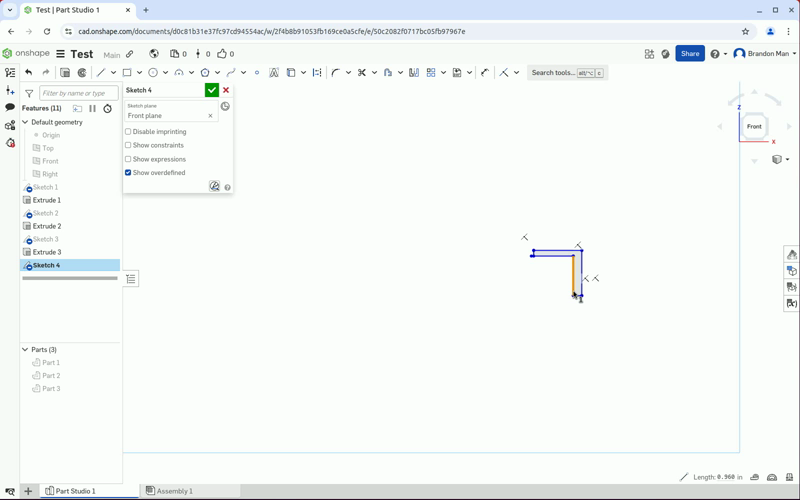
scroll(-6)
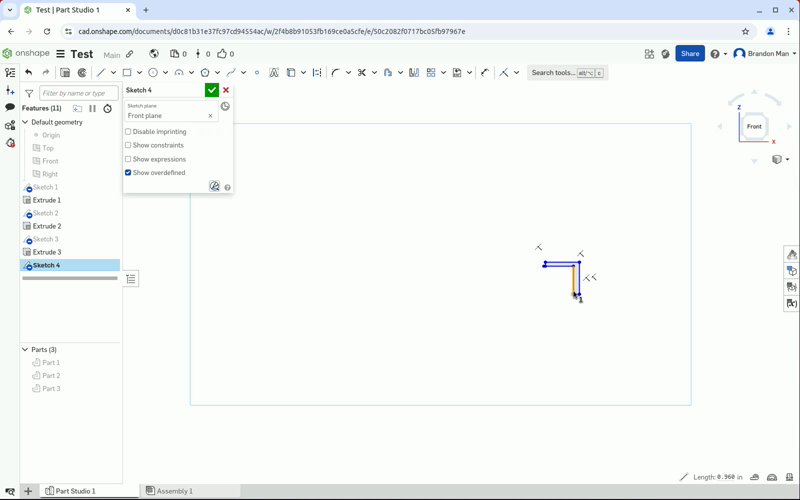
scroll(-6)
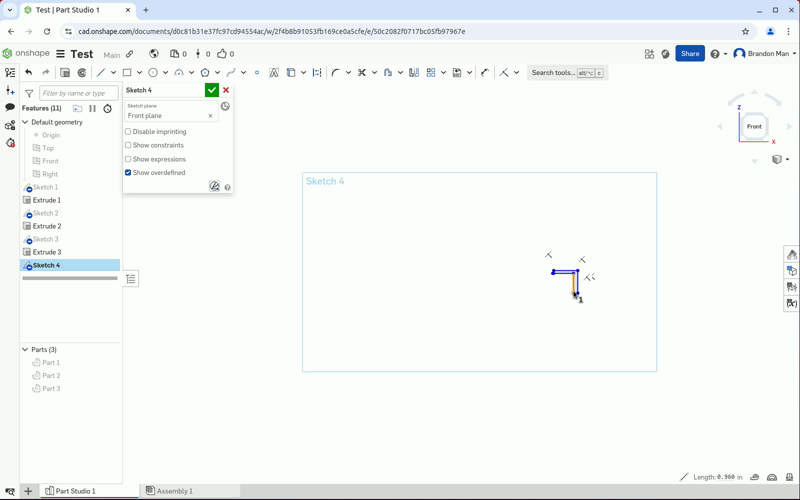
scroll(-6)
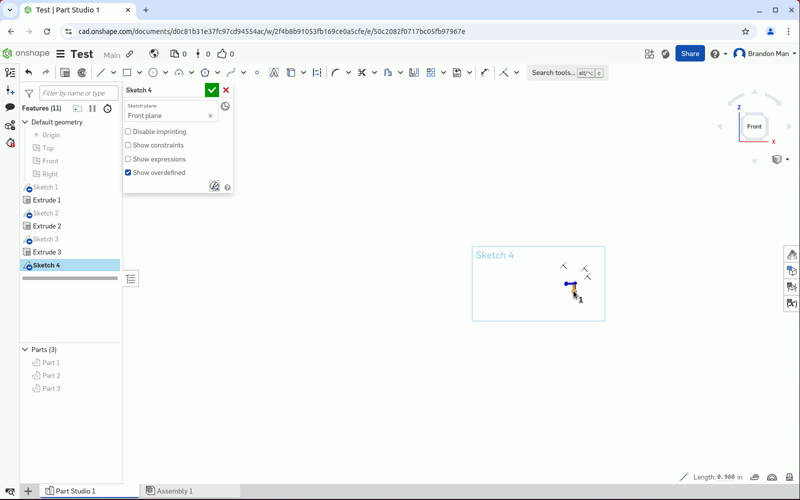
mouse_move(73, 352)
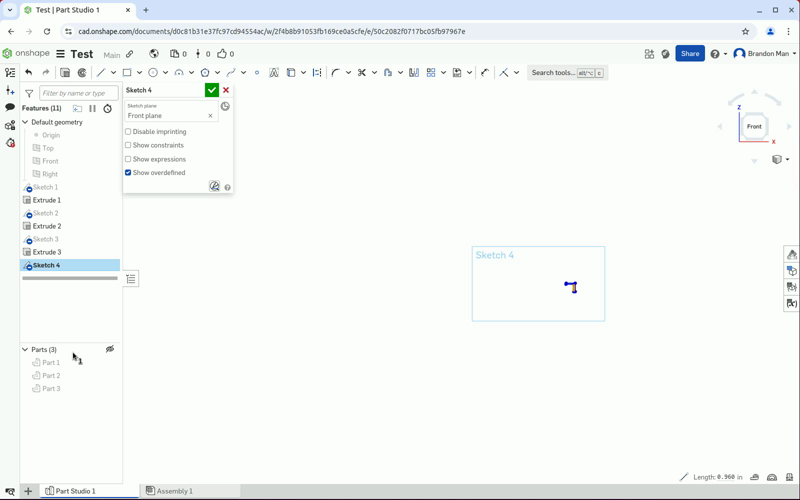
key(shift+y)
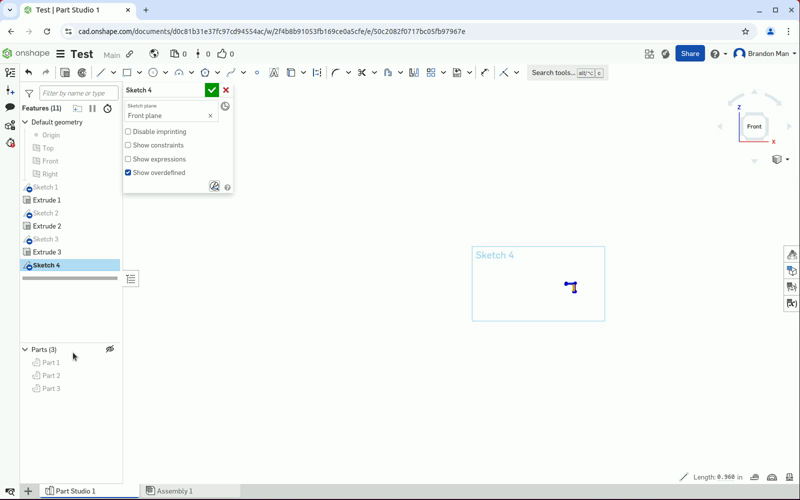
key(shift+e)
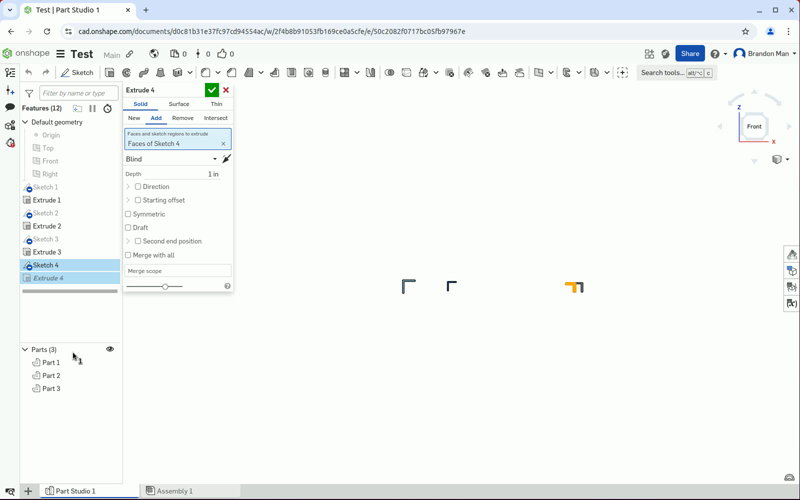
mouse_move(143, 106)
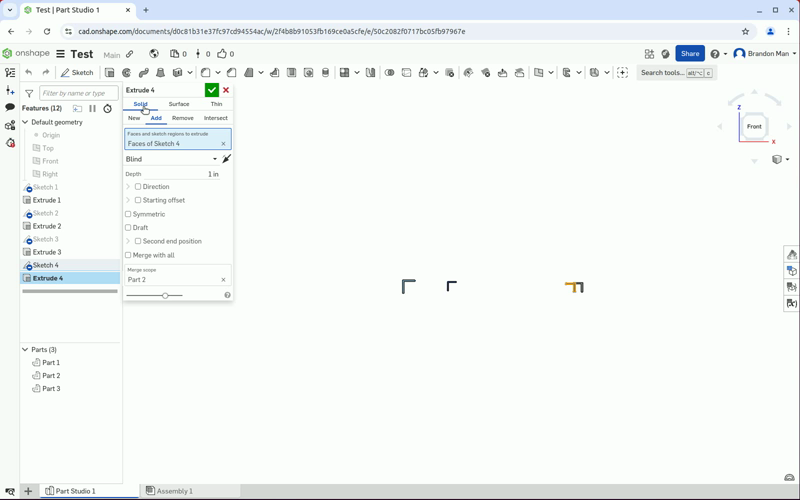
click(143, 106)
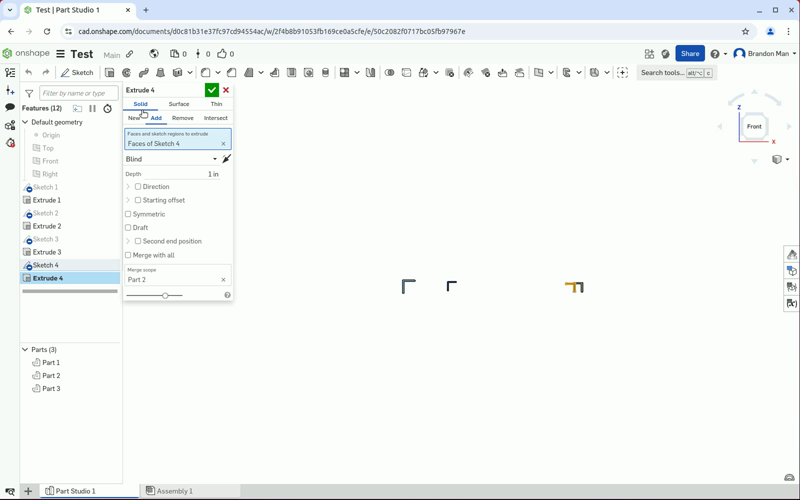
mouse_move(137, 120)
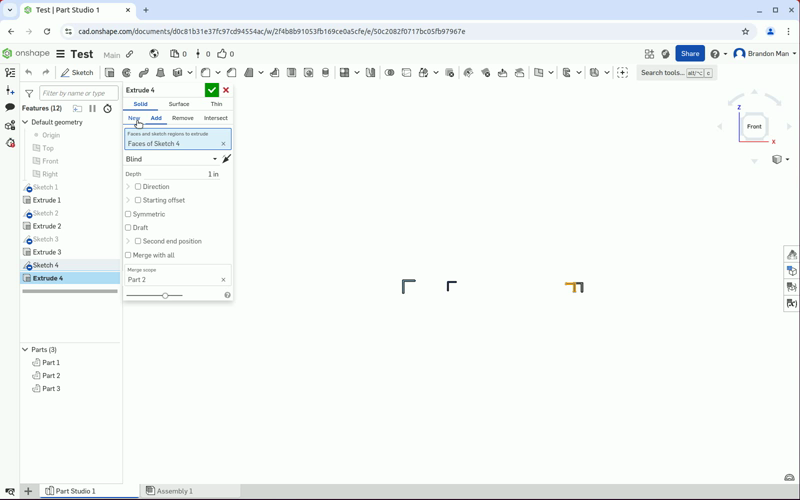
click(137, 120)
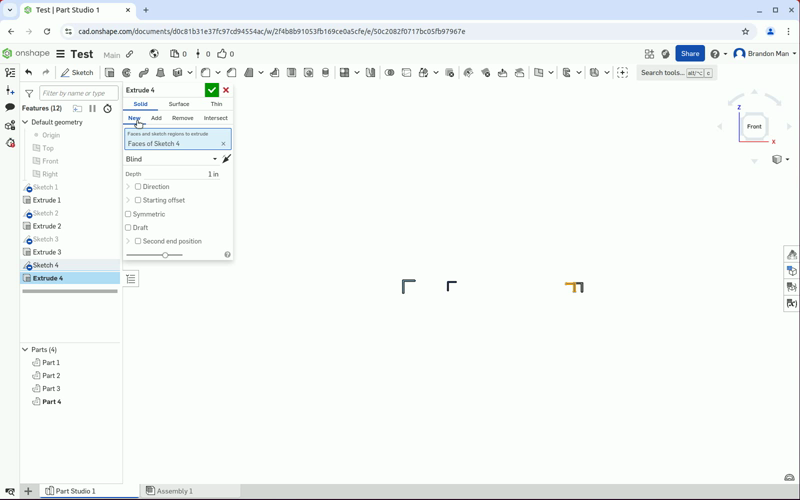
key(tab, 4)
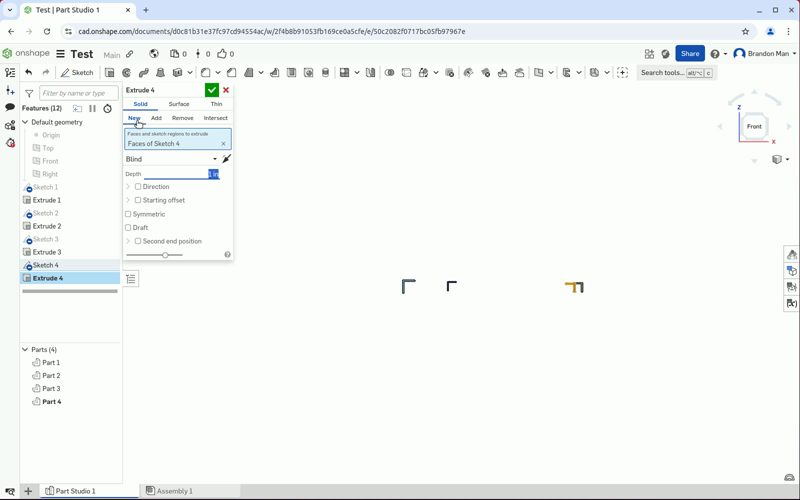
text(4.574)
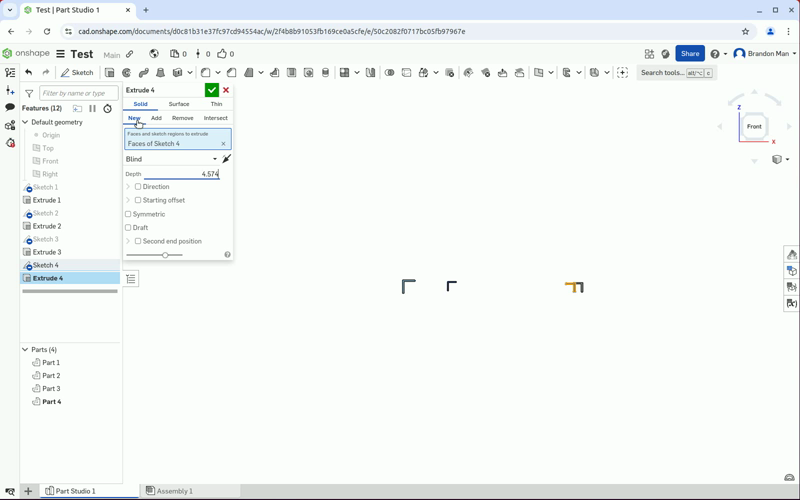
key(enter)
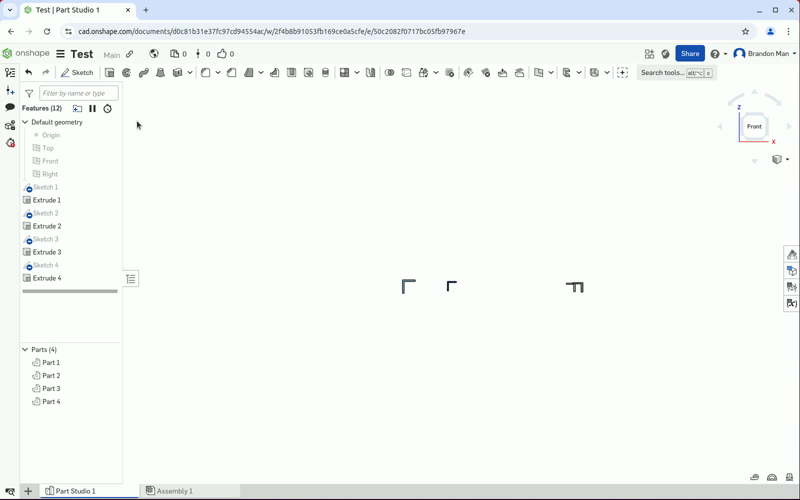
key(shift+h)
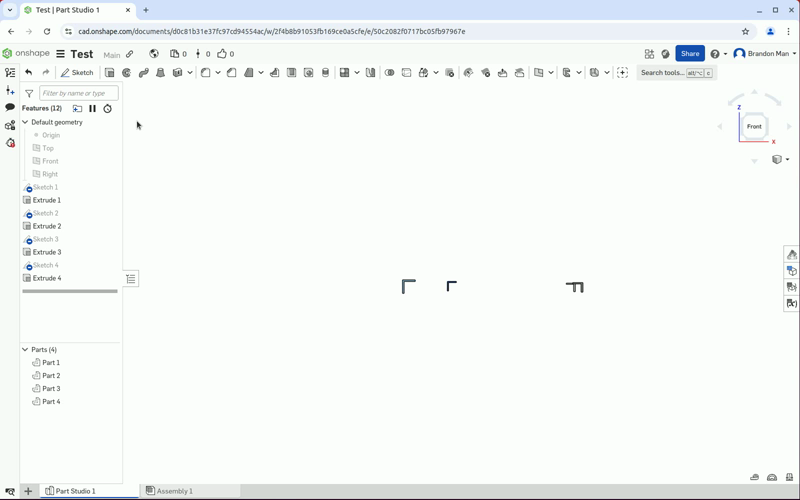
key(shift+h)
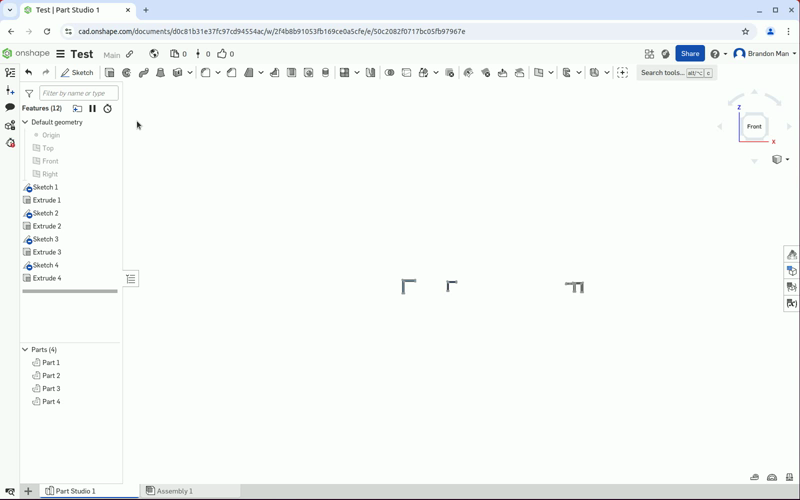
key(shift+7)
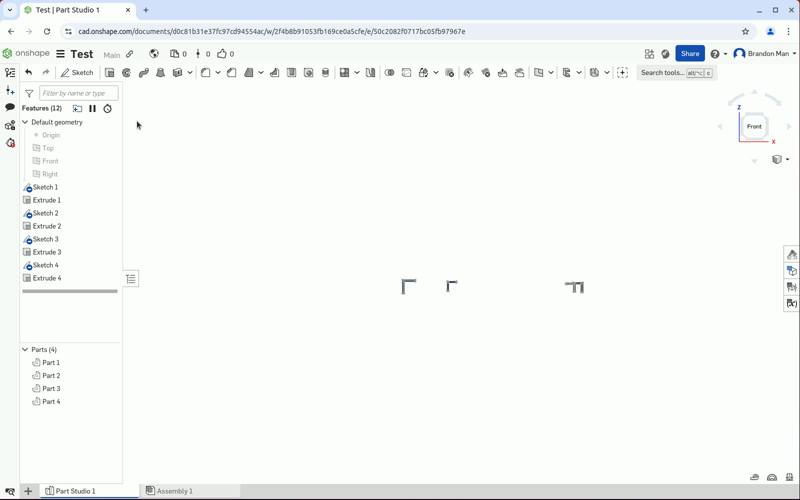
key(left, 2)
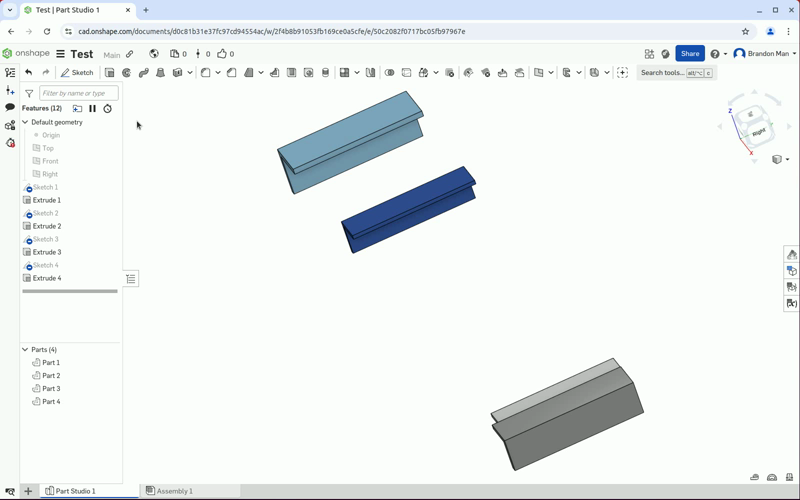
key(down, 2)
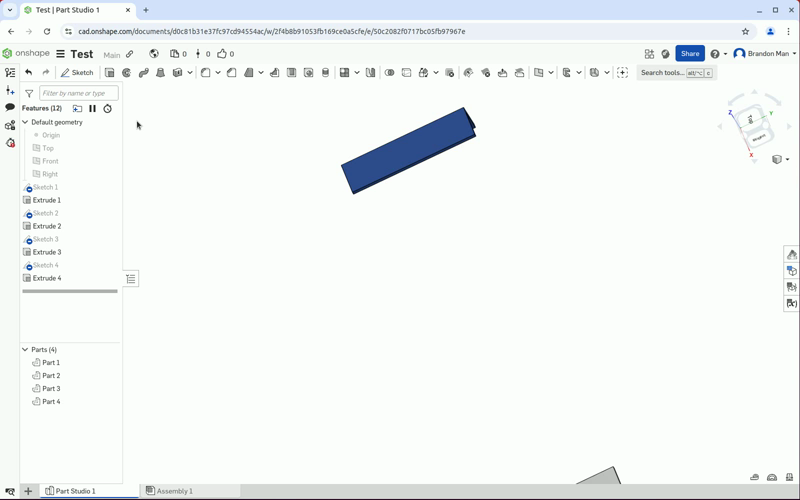
key(up, 2)
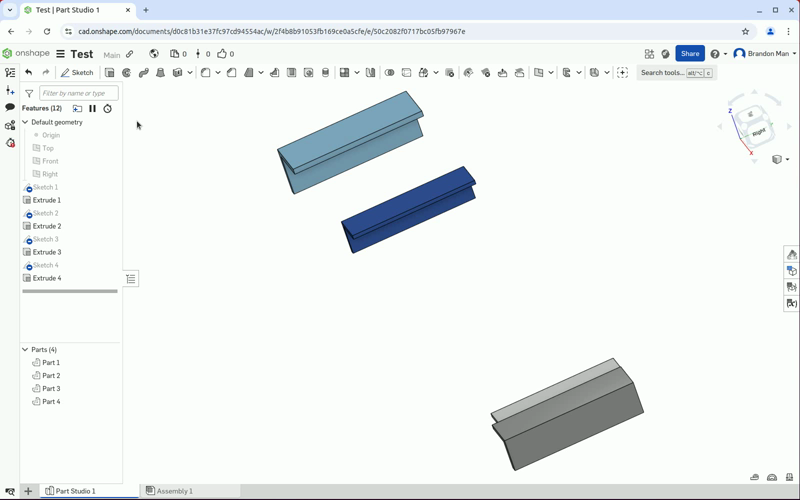
key(right, 2)
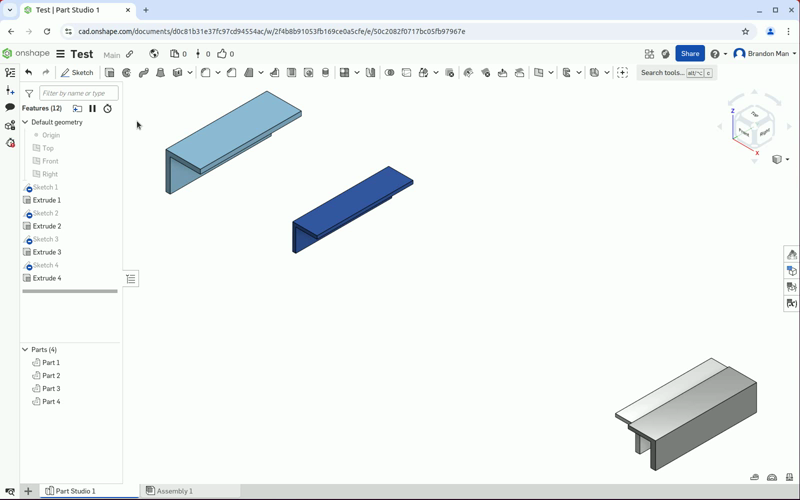
mouse_move(73, 189)
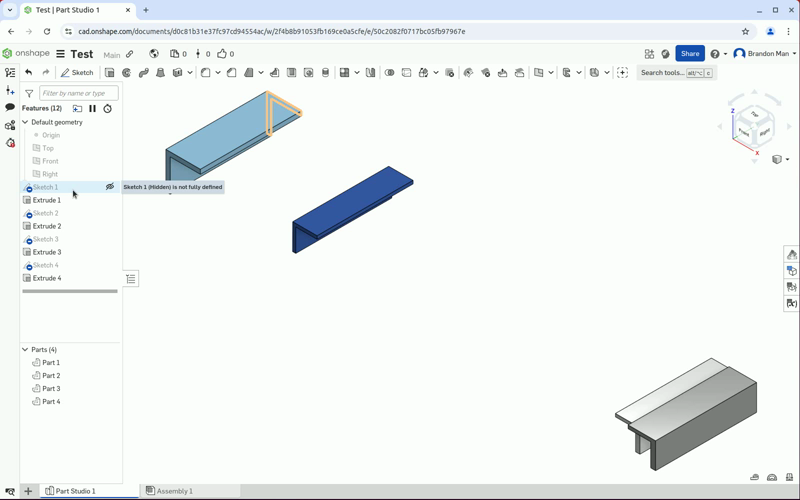
click(73, 189)